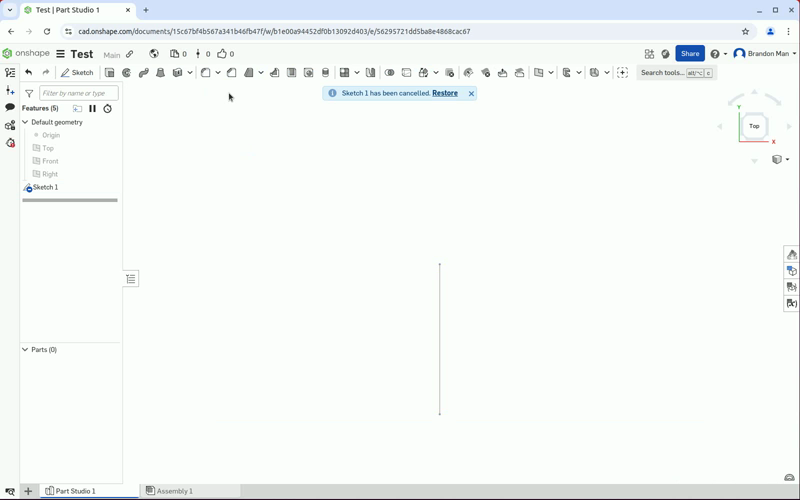
key(shift+h)
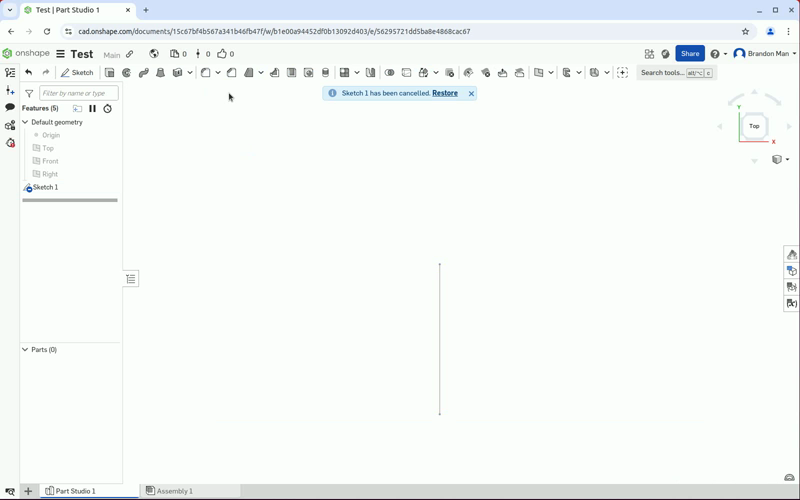
key(shift+s)
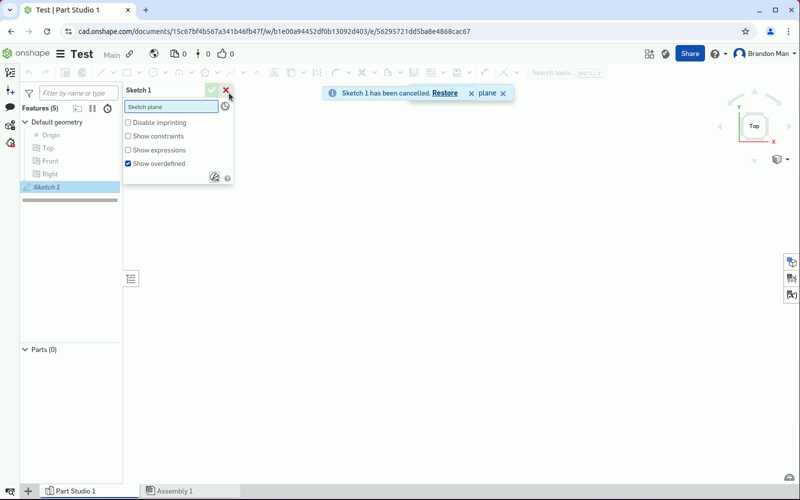
mouse_move(73, 150)
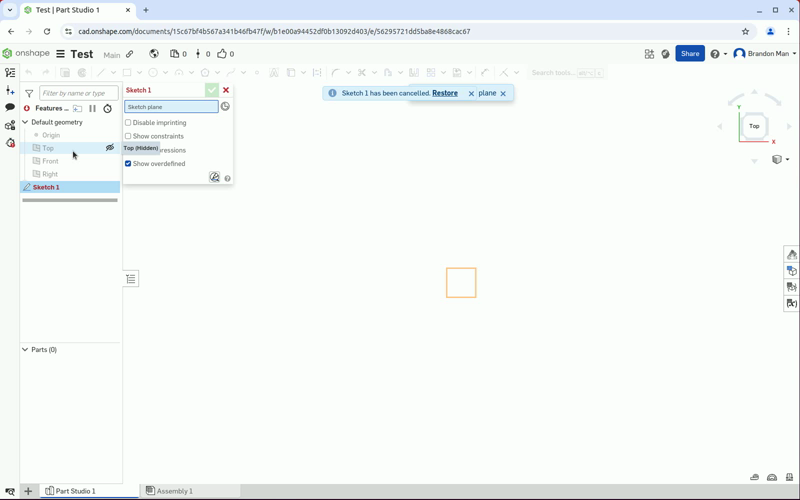
click(73, 150)
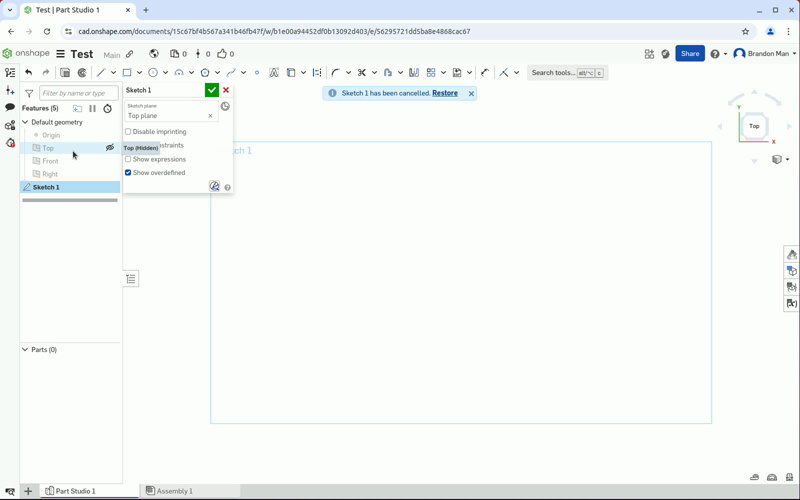
mouse_move(73, 352)
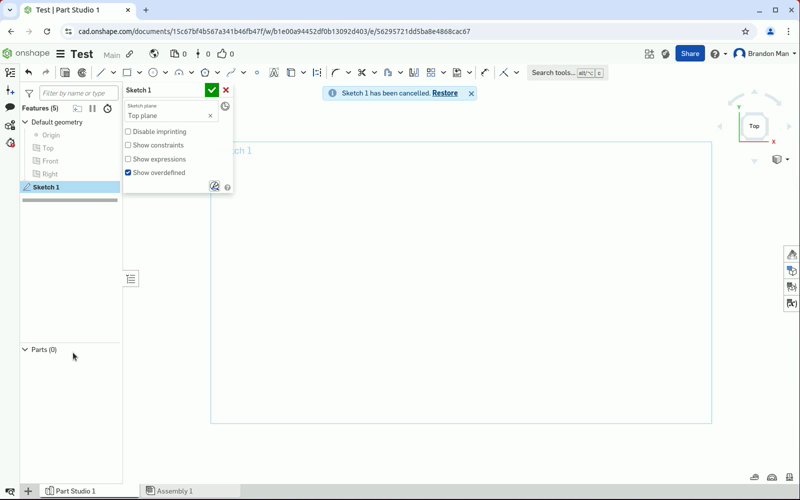
key(y)
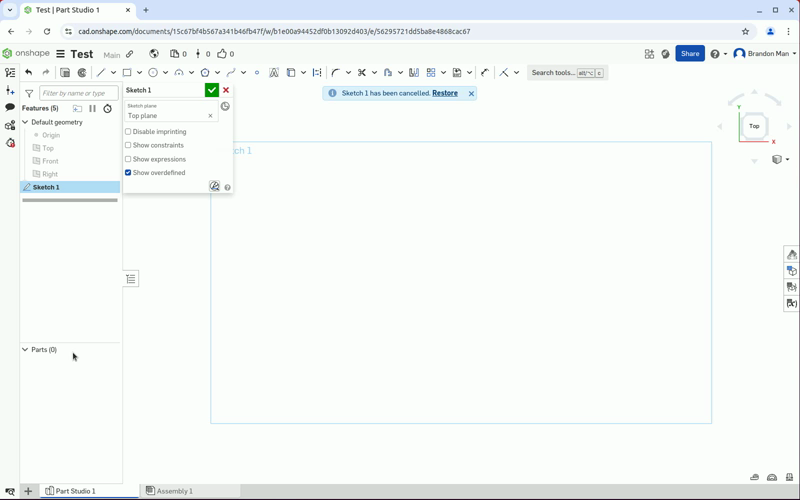
key(l)
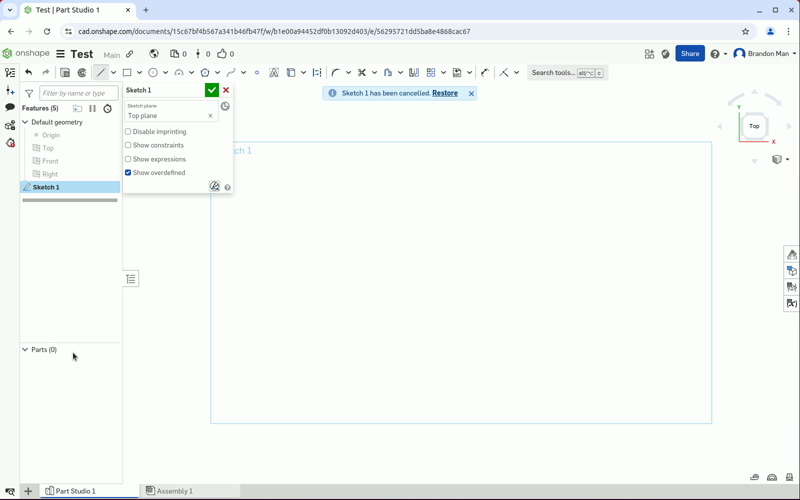
key_down(shift)
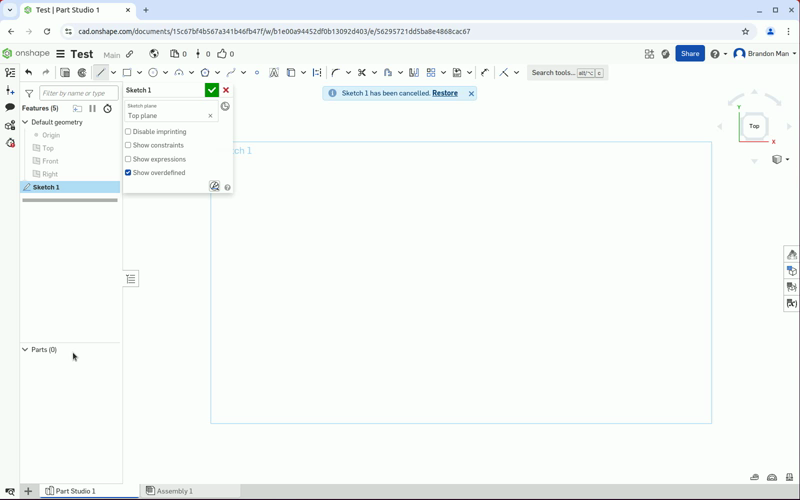
mouse_move(433, 307)
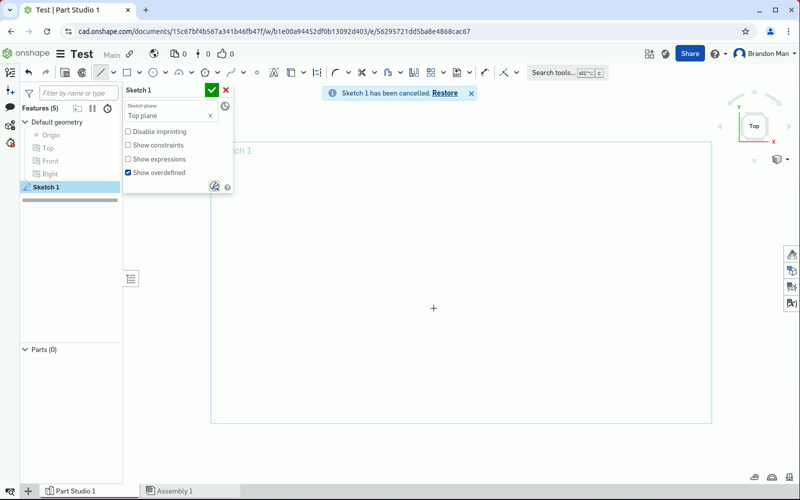
click(433, 307)
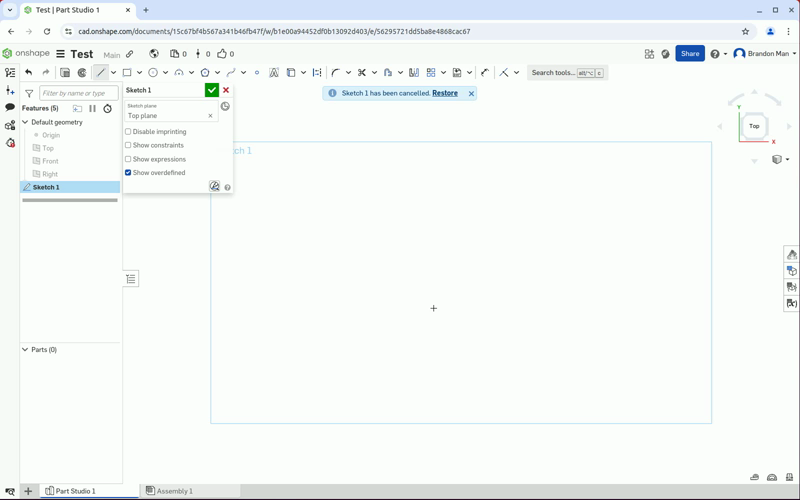
key_up(shift)
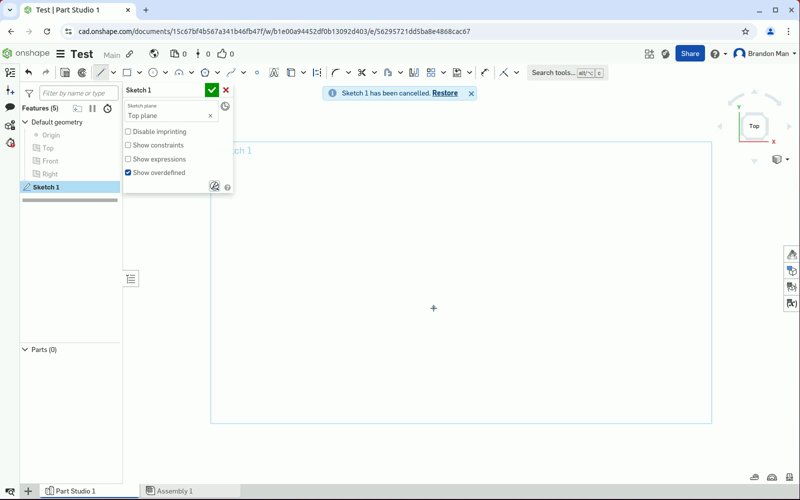
key_down(shift)
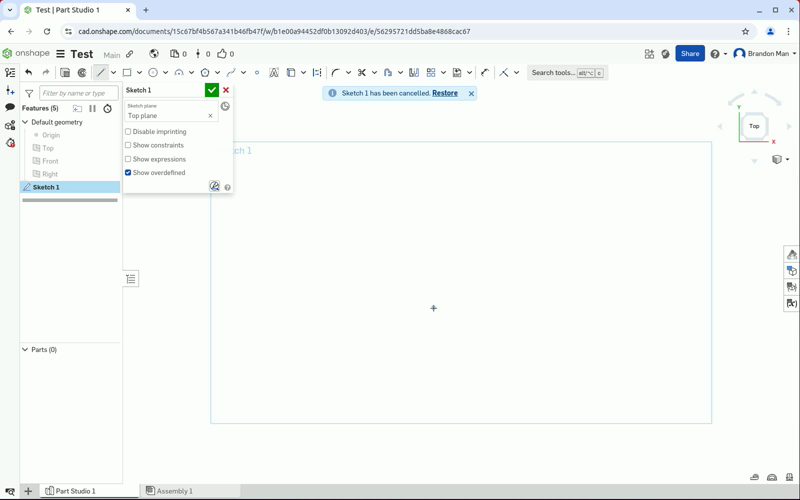
mouse_move(463, 307)
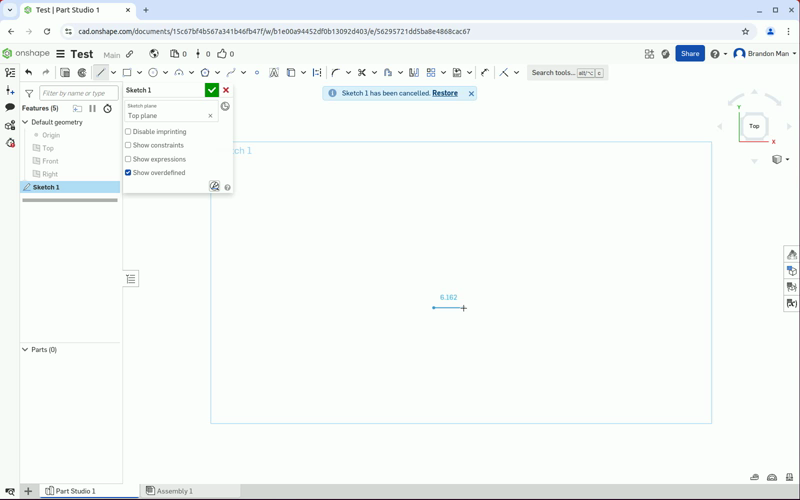
mouse_move(488, 307)
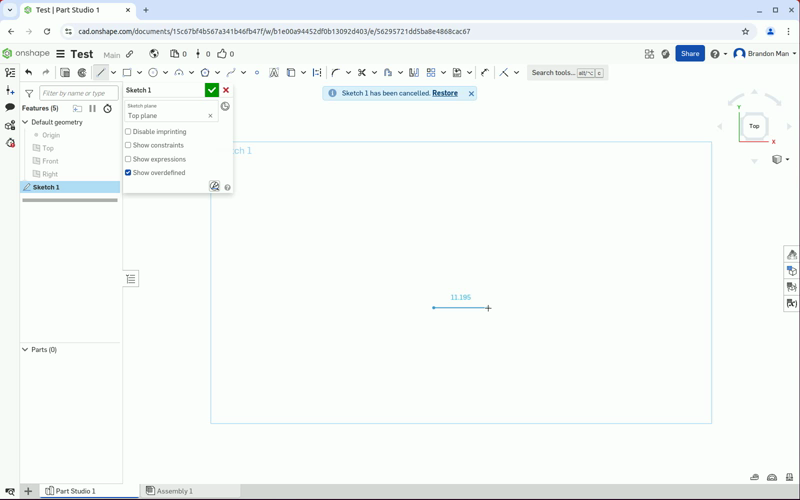
click(488, 307)
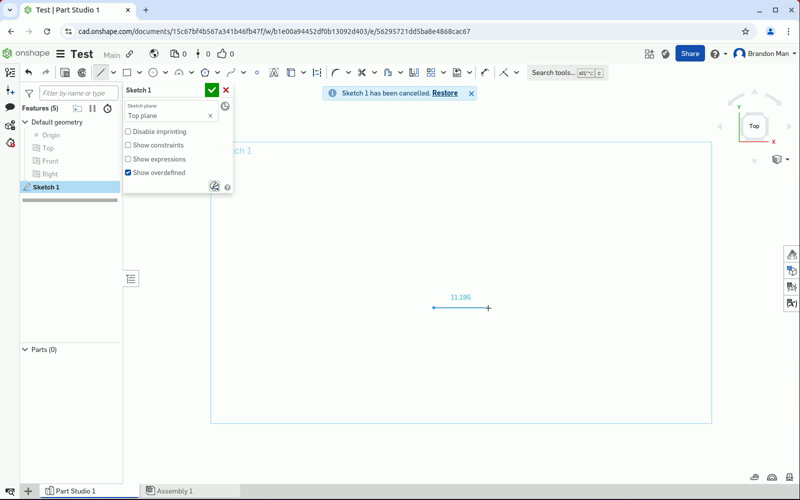
key_up(shift)
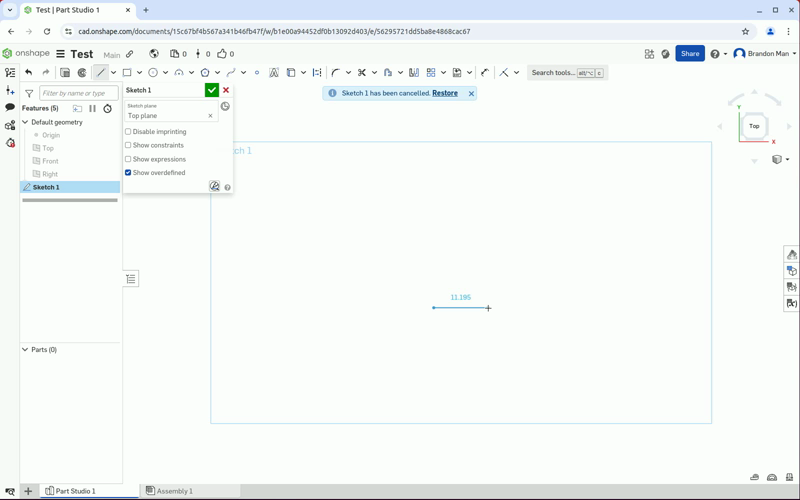
key_down(shift)
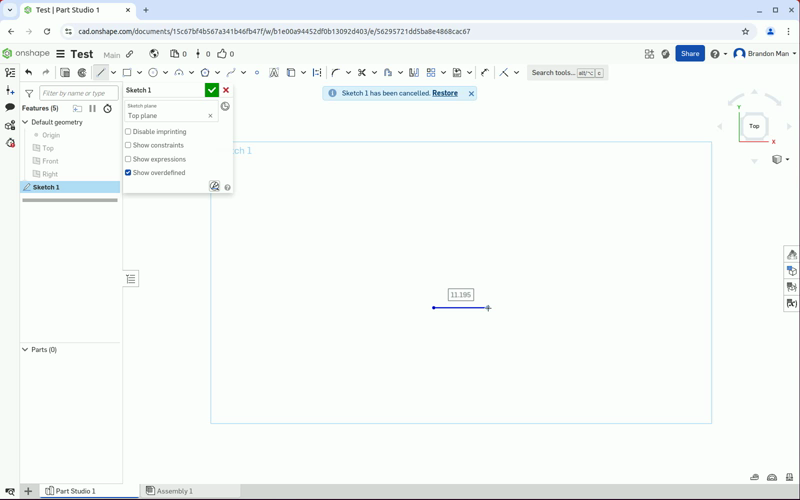
mouse_move(518, 307)
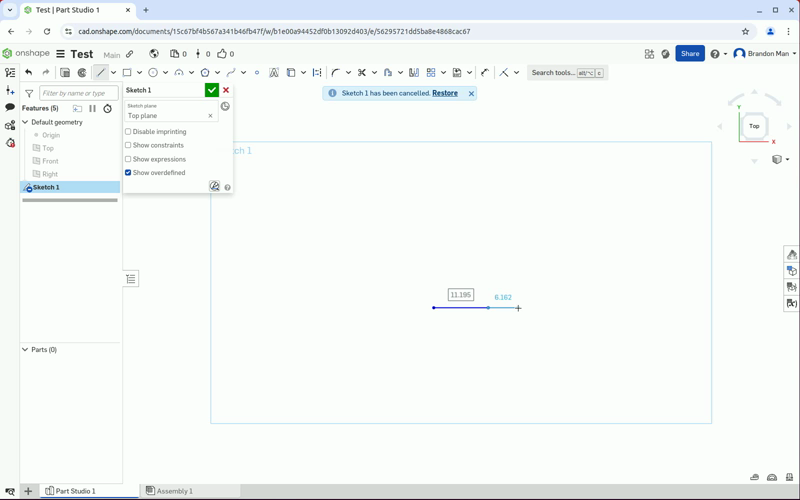
mouse_move(488, 255)
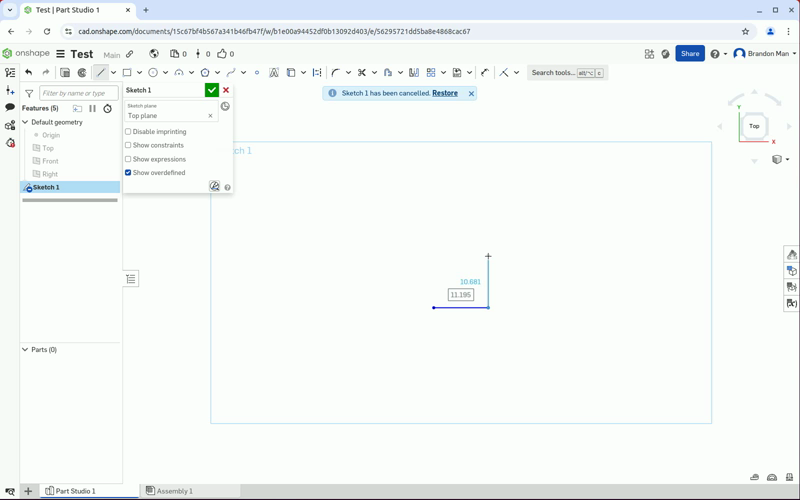
click(488, 255)
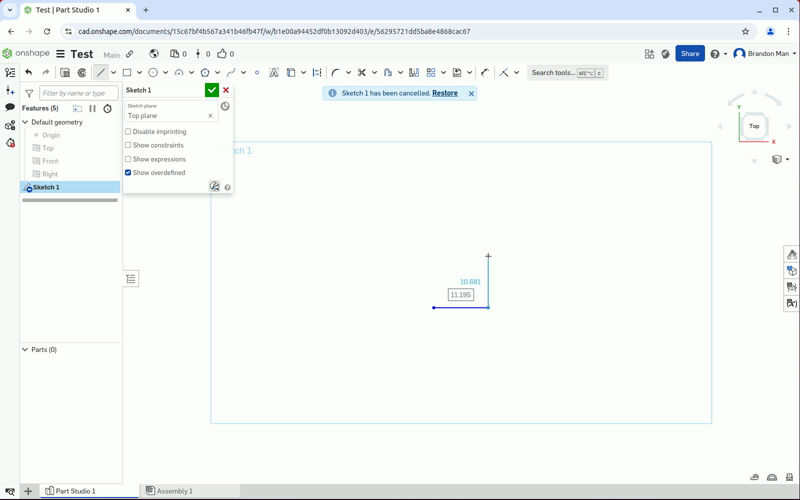
key_up(shift)
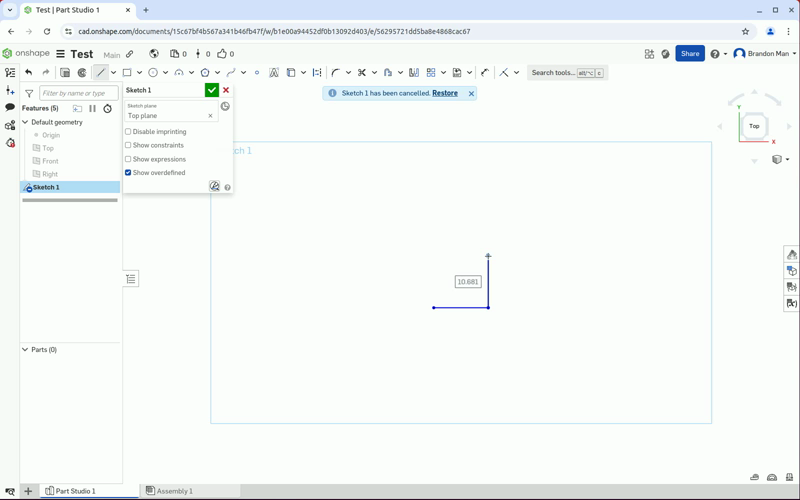
key_down(shift)
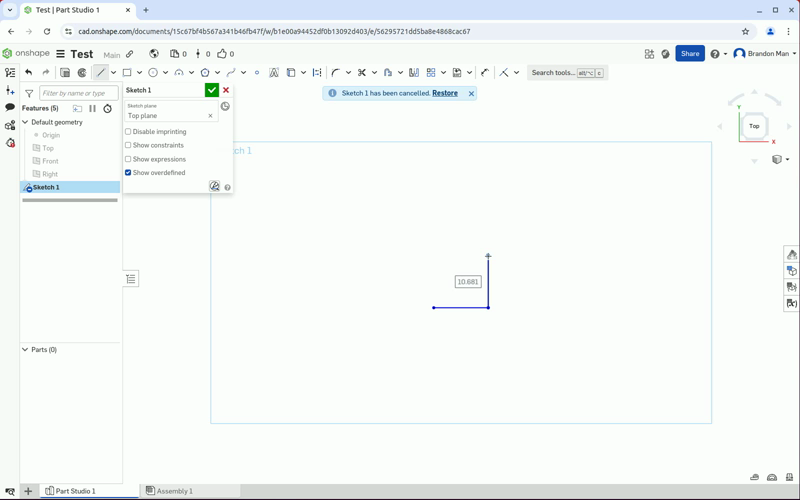
mouse_move(518, 255)
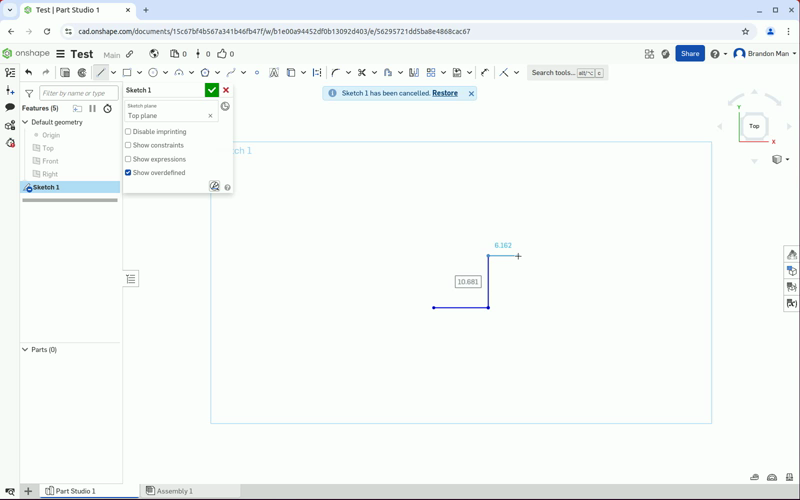
mouse_move(433, 255)
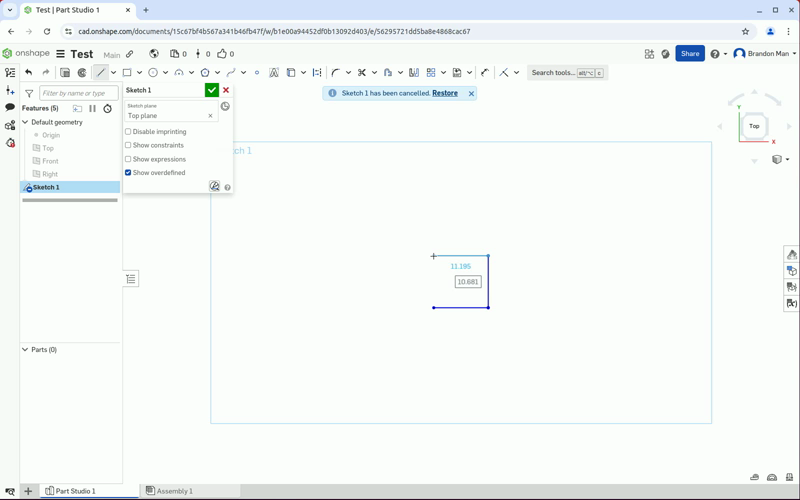
click(433, 255)
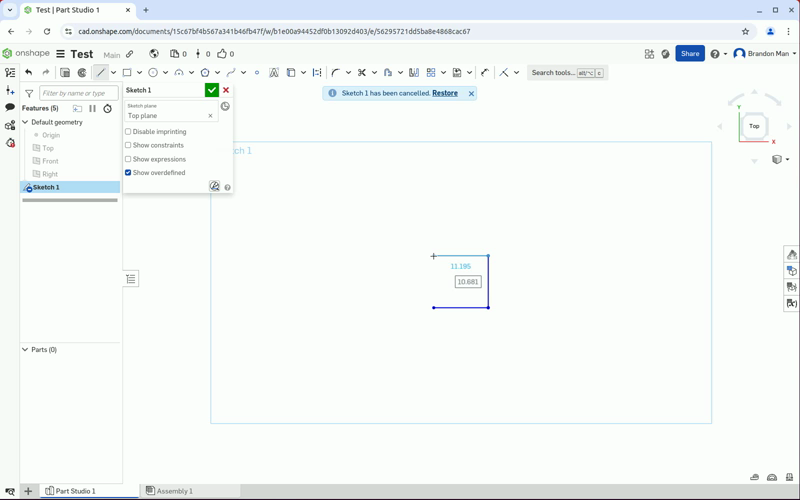
key_up(shift)
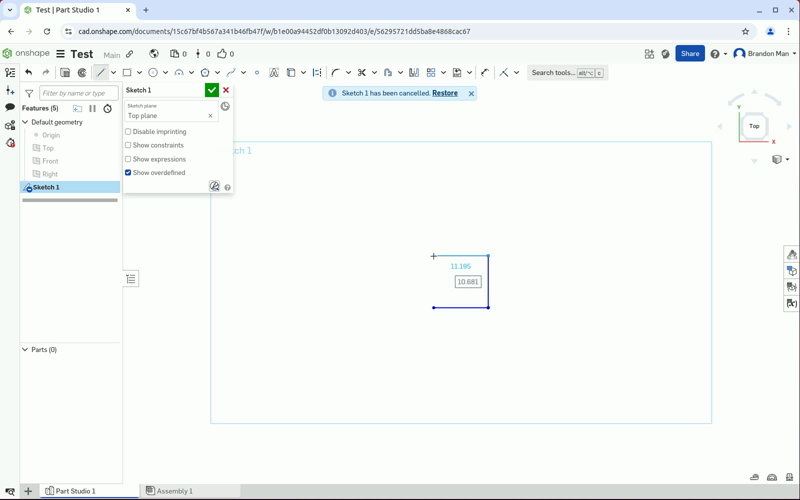
mouse_move(463, 255)
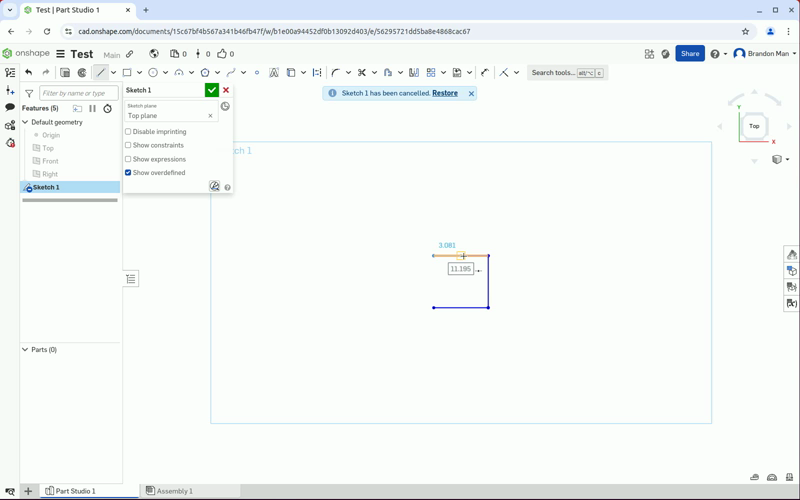
key_down(shift)
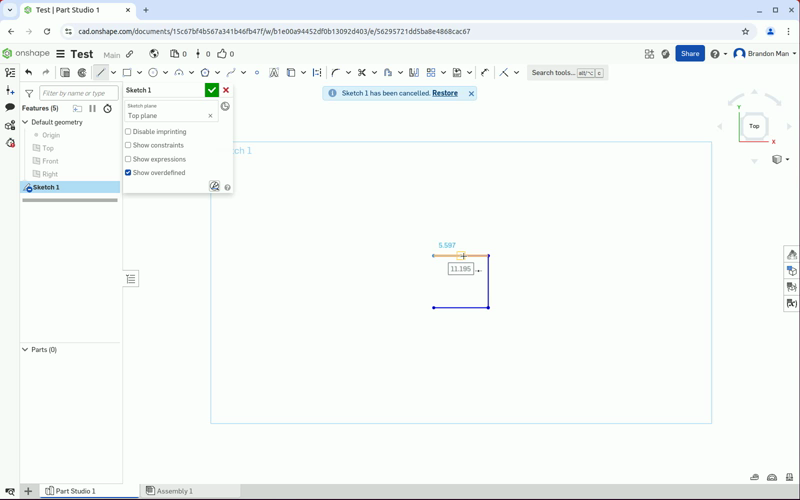
mouse_move(433, 307)
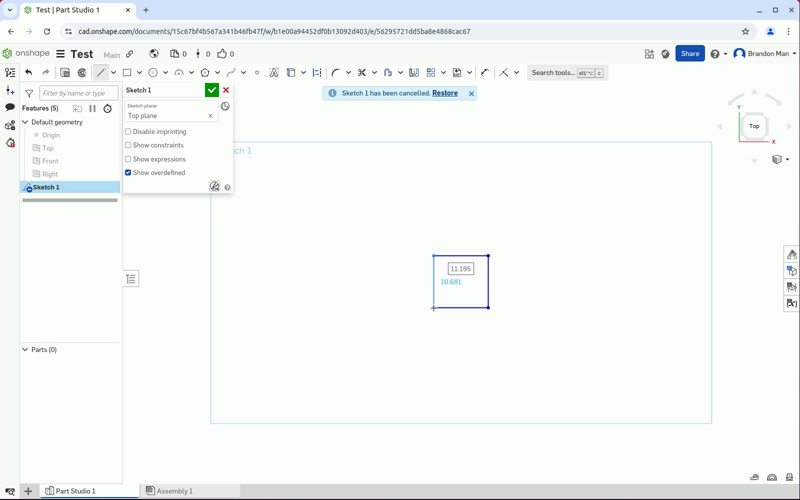
key_up(shift)
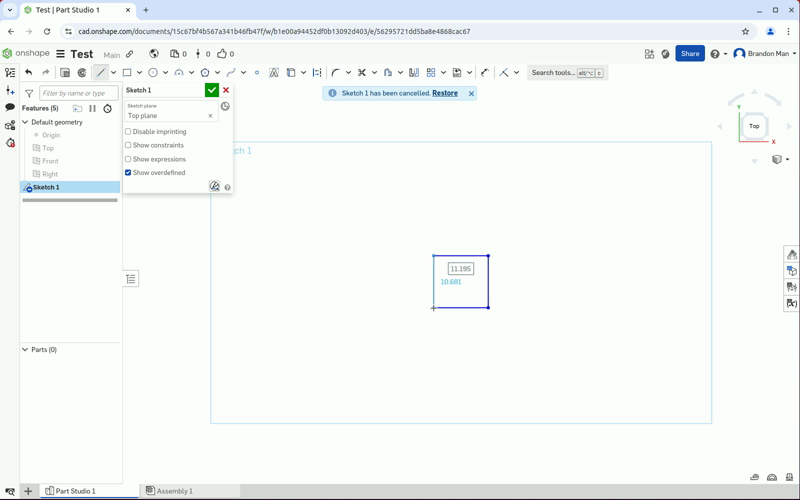
click(433, 307)
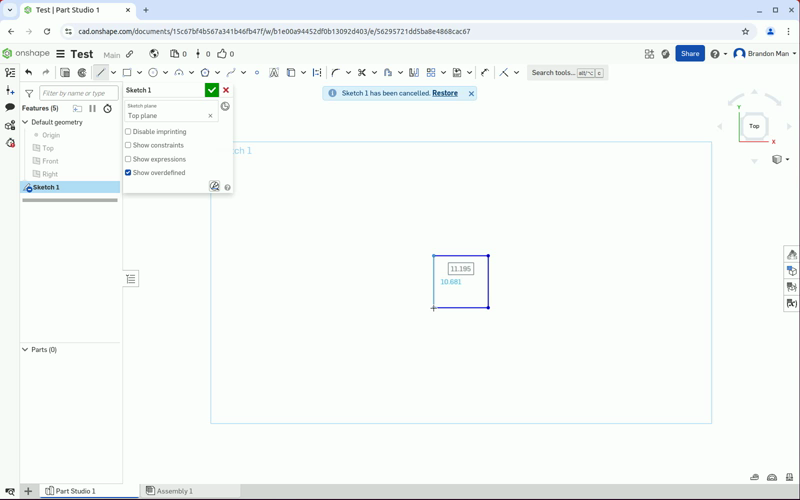
key(esc)
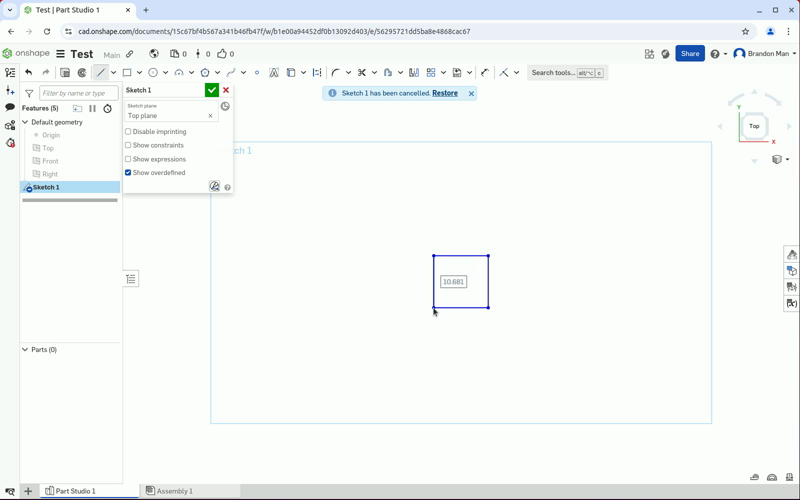
mouse_move(450, 294)
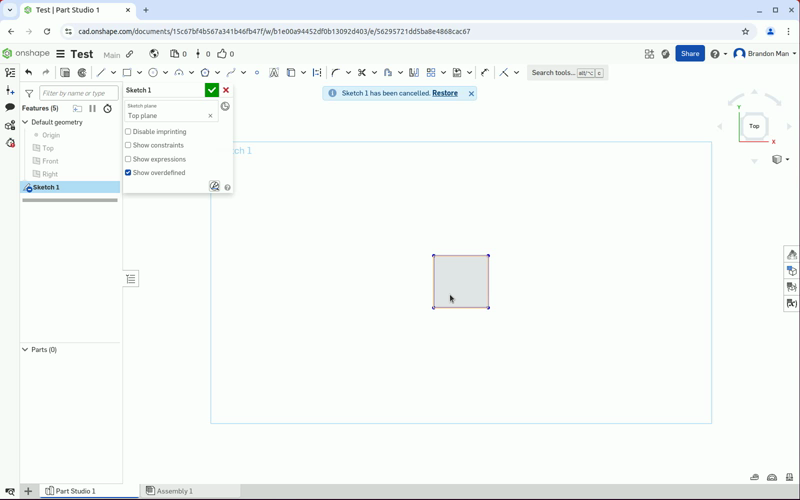
click(450, 294)
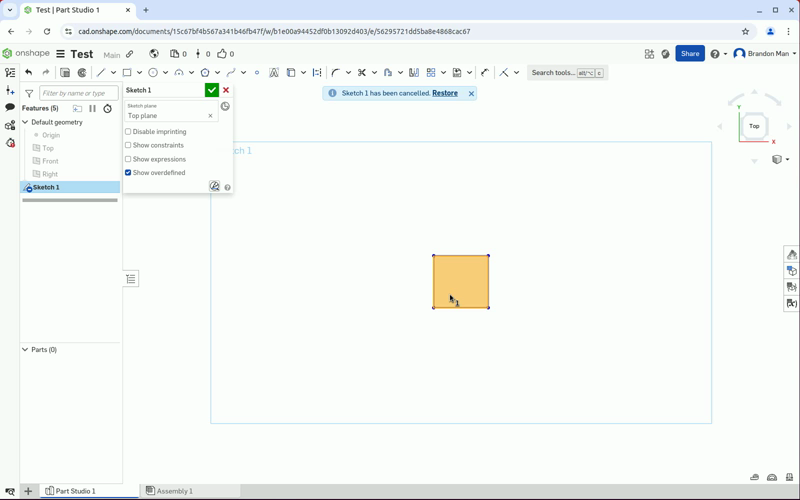
mouse_move(73, 352)
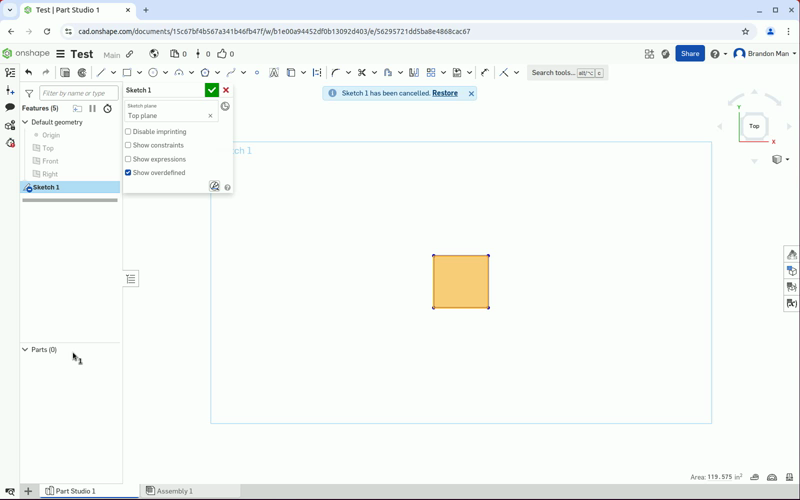
key(shift+y)
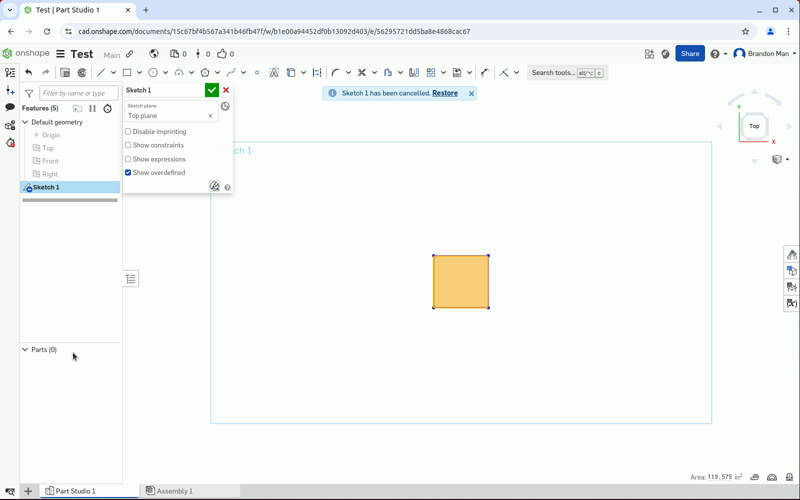
key(shift+e)
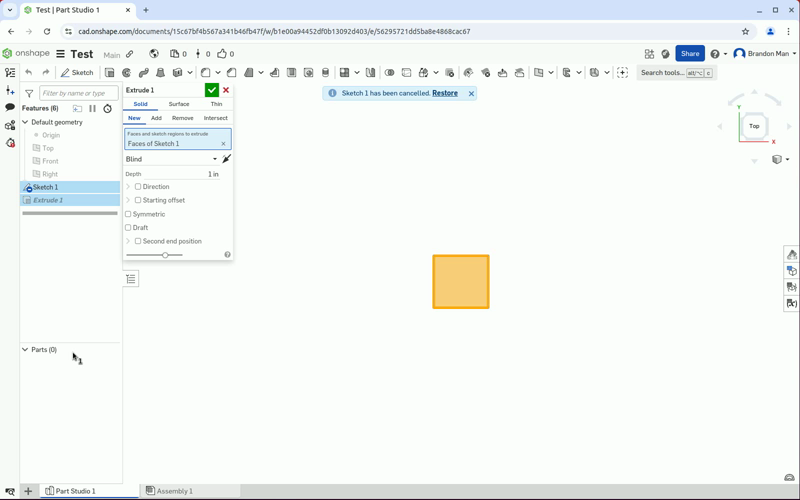
mouse_move(143, 106)
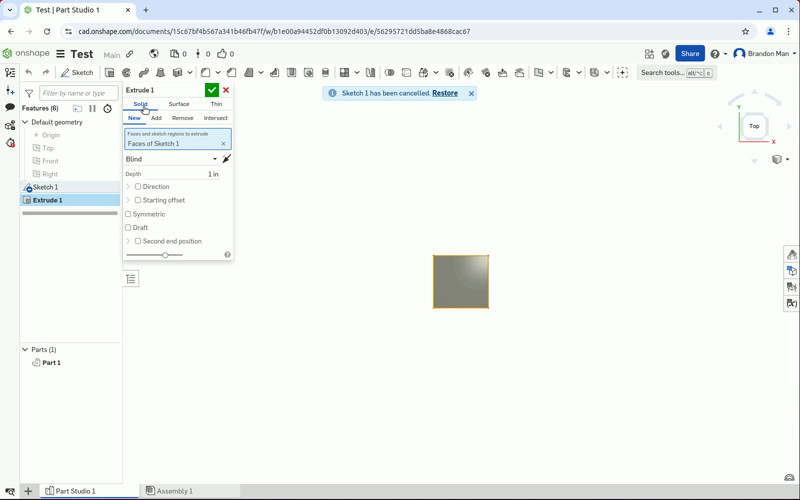
click(143, 106)
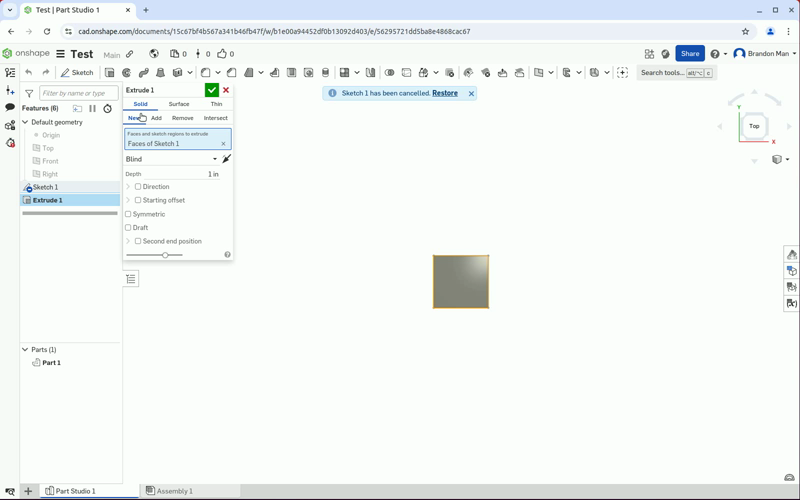
mouse_move(137, 120)
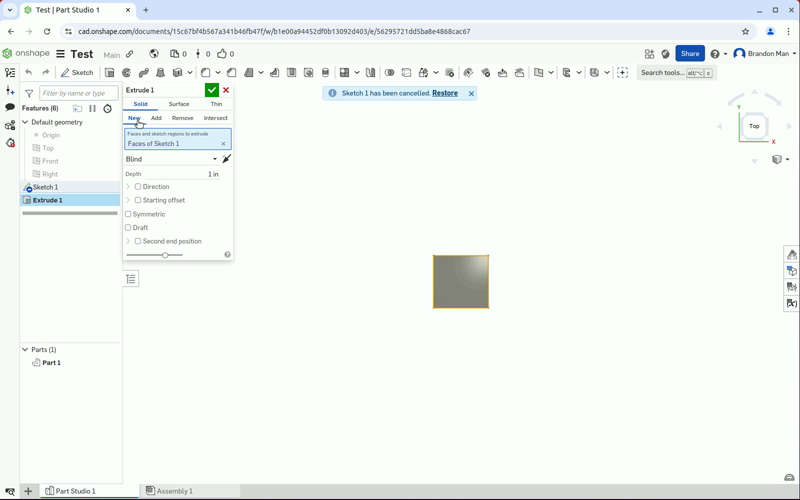
click(137, 120)
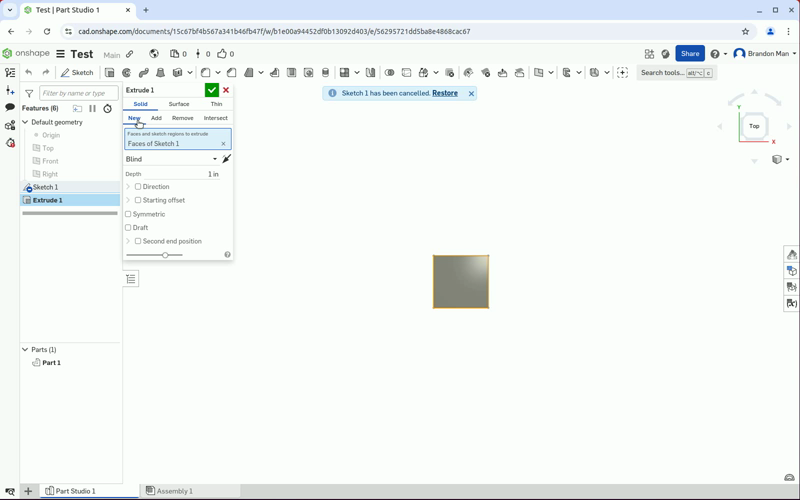
key(tab, 4)
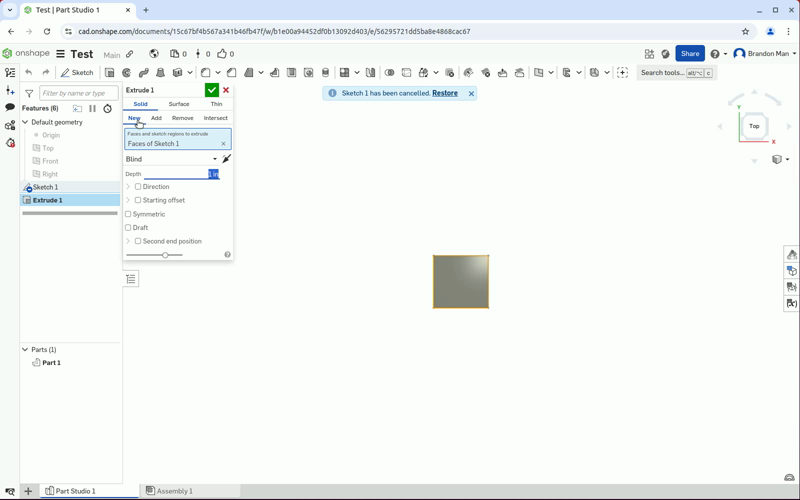
text(-0.241)
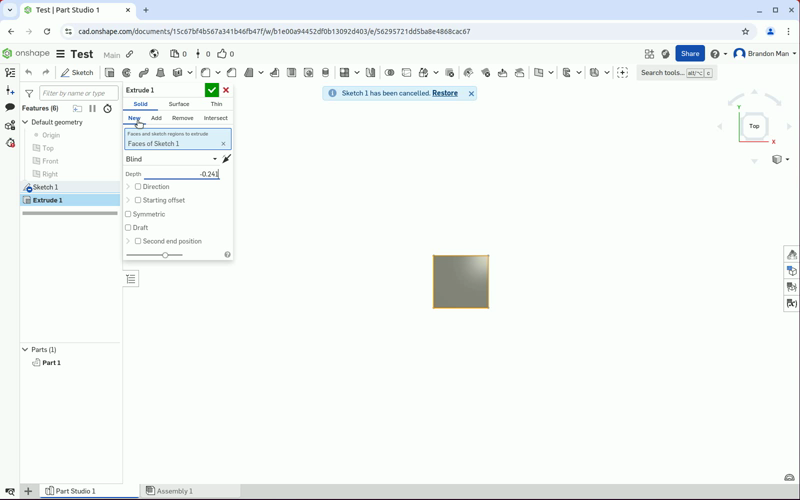
key(enter)
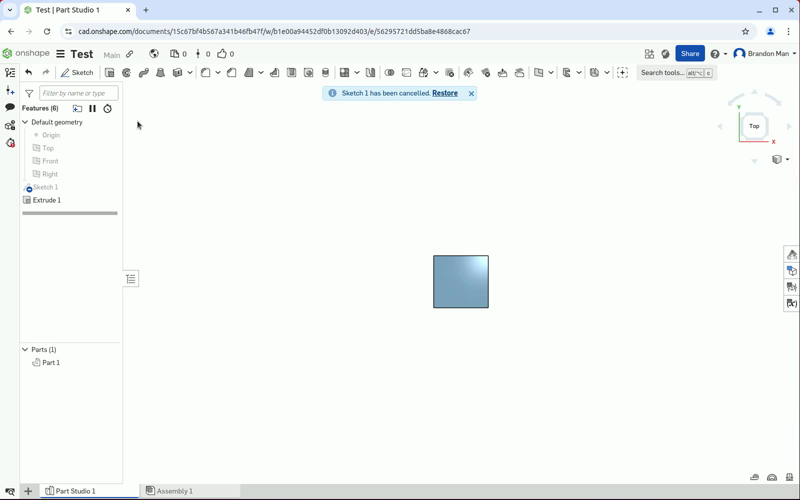
key(shift+h)
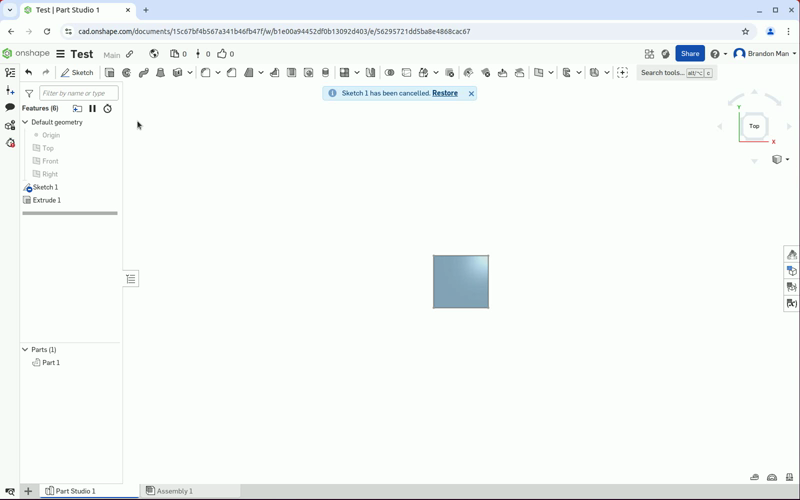
key(shift+h)
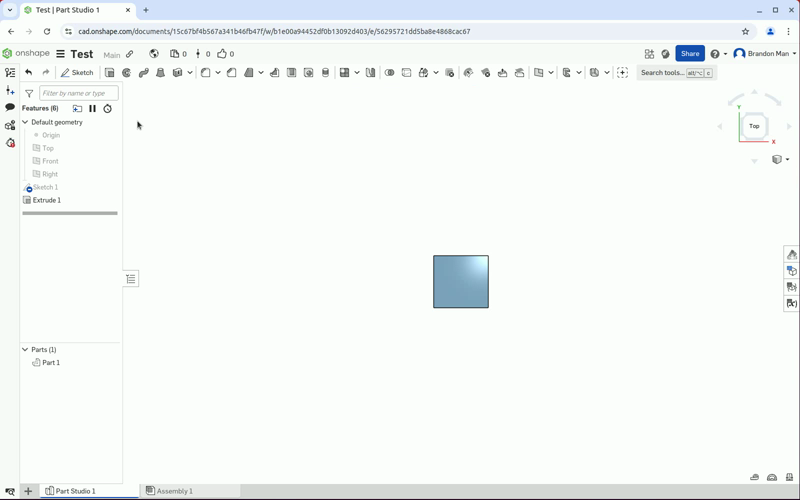
mouse_move(73, 189)
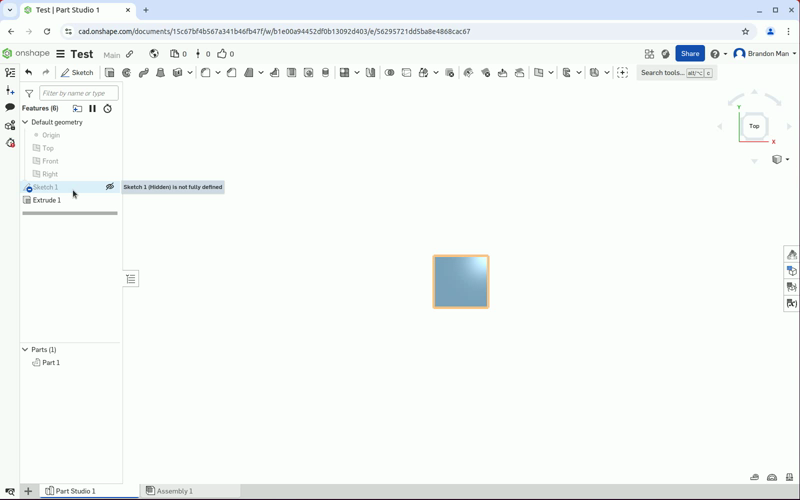
click(73, 189)
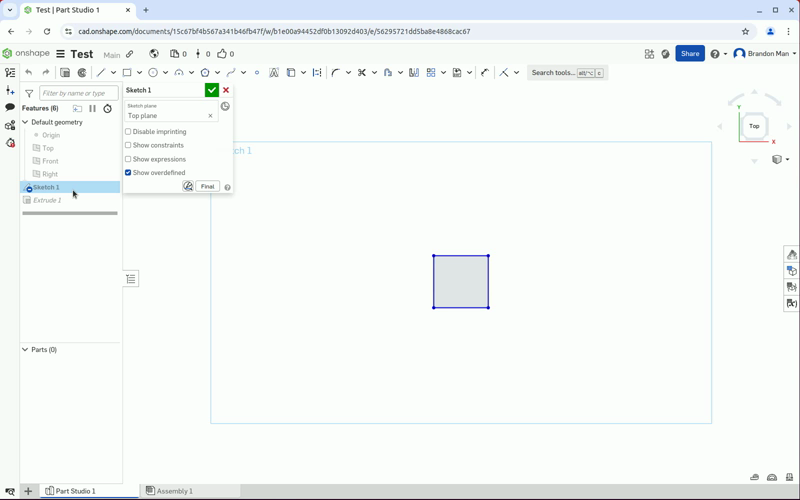
mouse_move(229, 92)
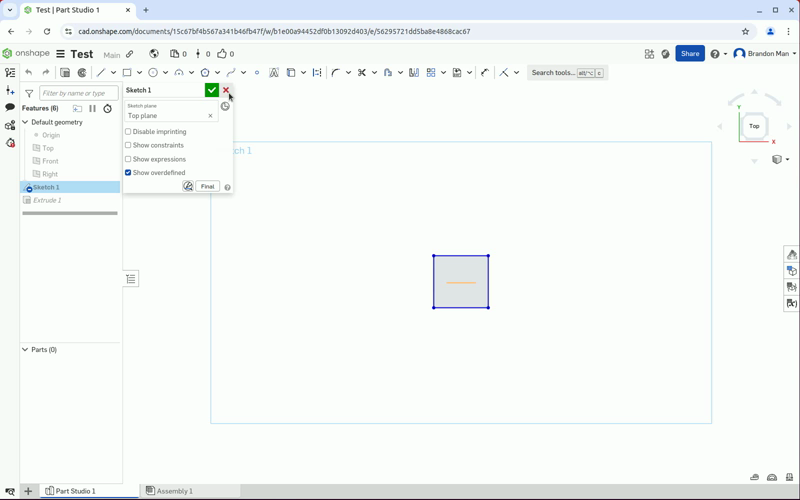
click(229, 92)
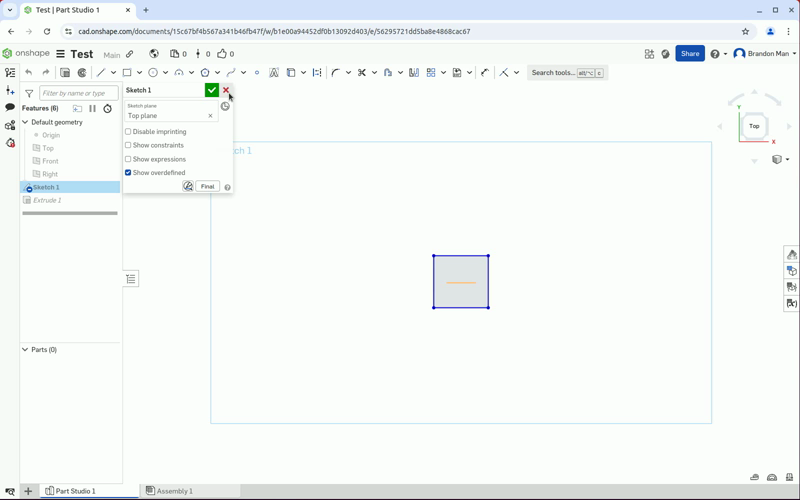
key(shift+s)
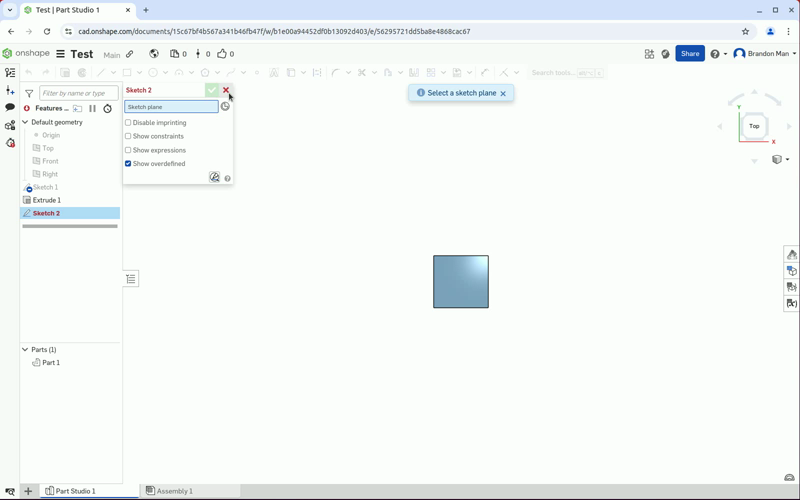
mouse_move(73, 150)
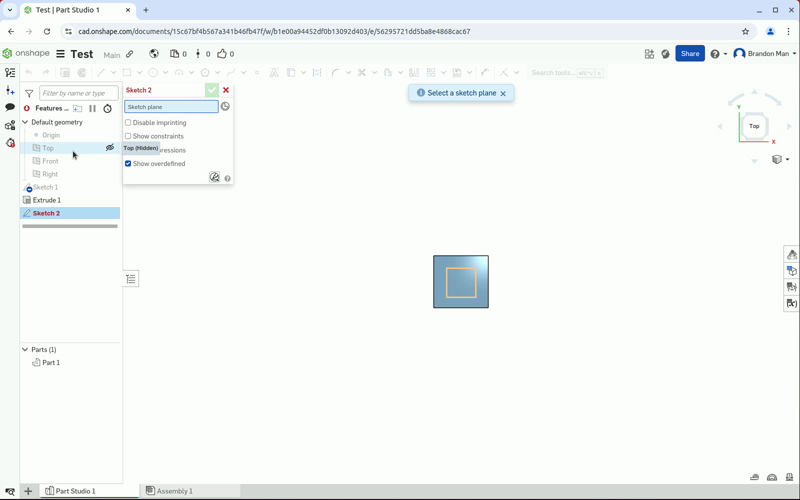
click(73, 150)
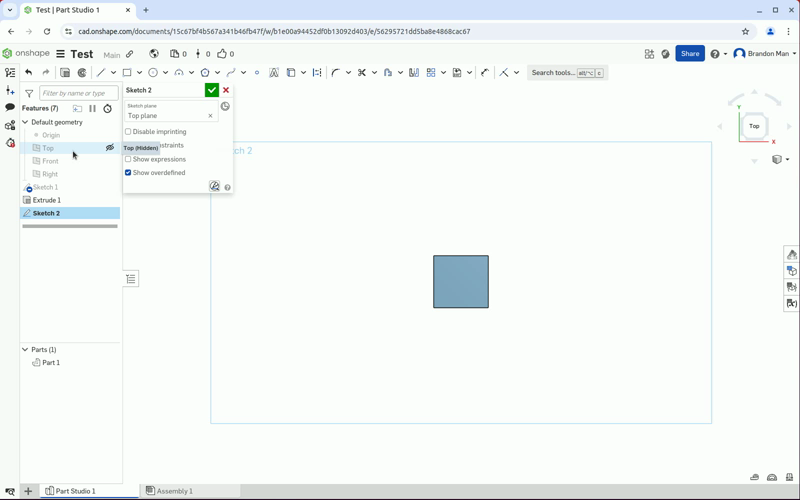
mouse_move(73, 352)
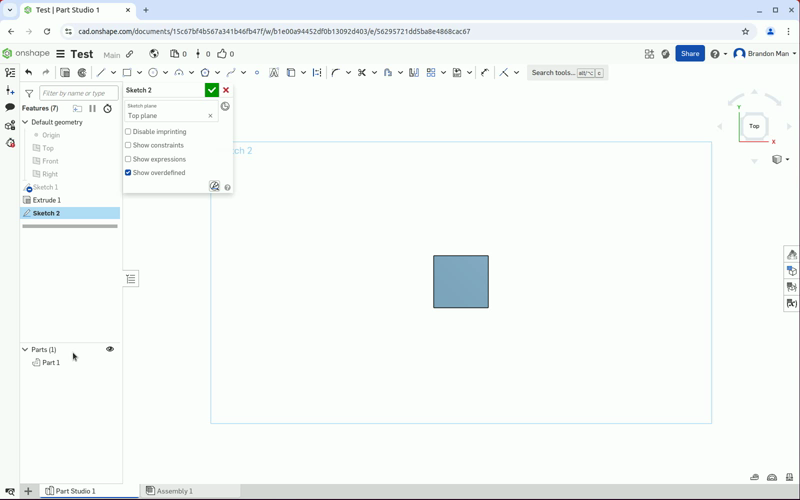
key(y)
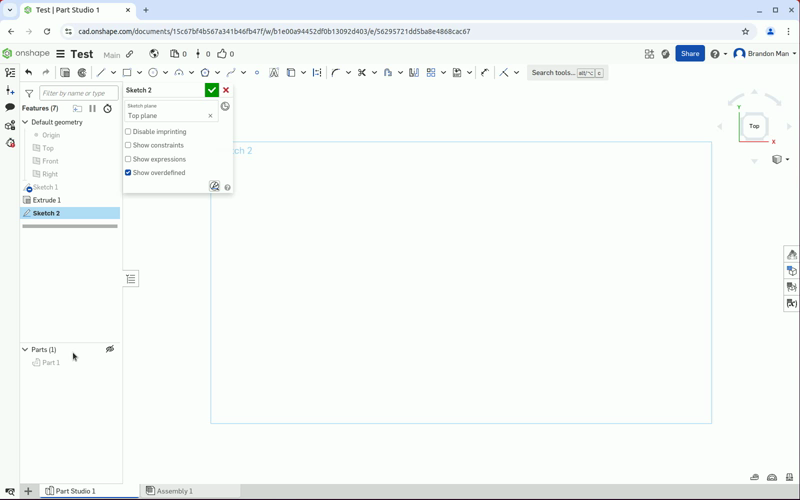
key(l)
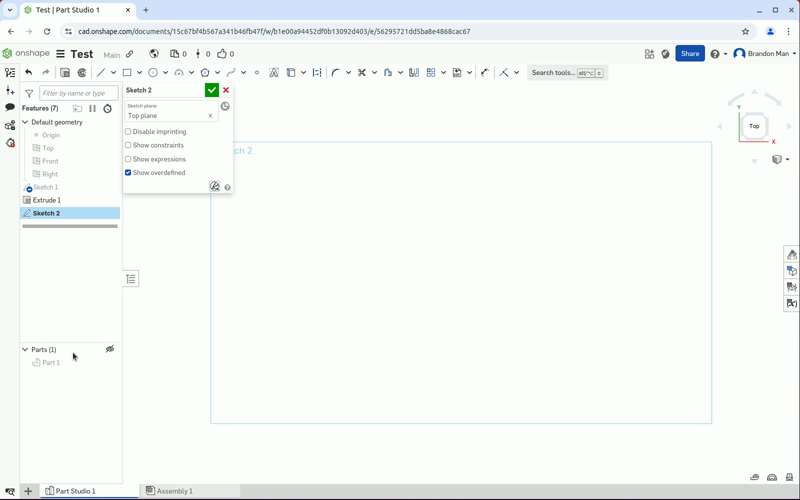
key_down(shift)
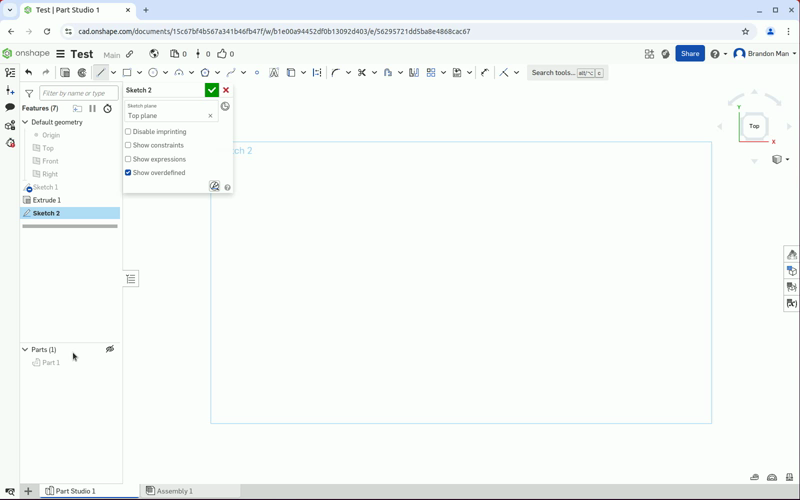
mouse_move(440, 287)
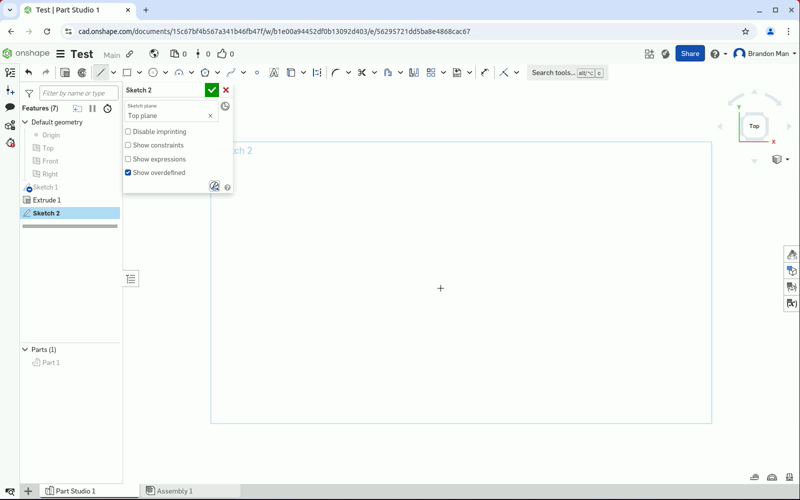
click(440, 287)
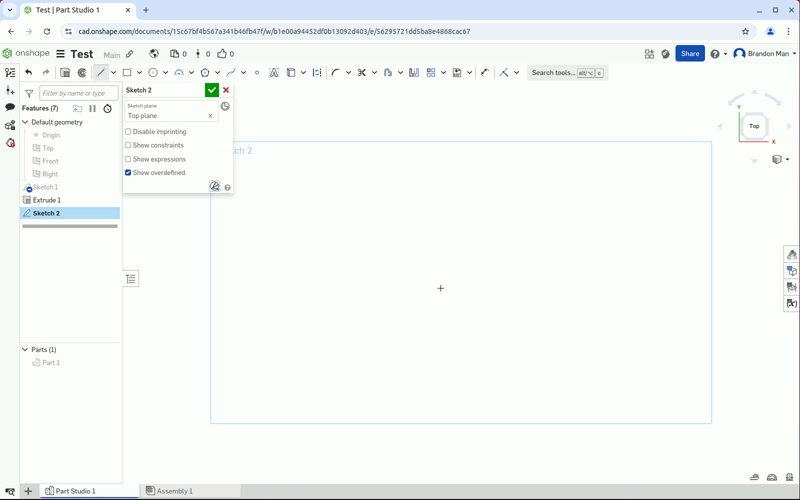
key_up(shift)
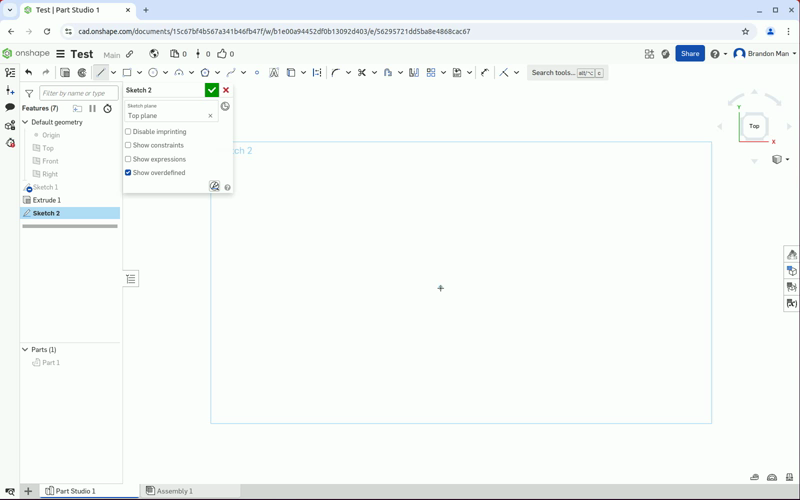
key_down(shift)
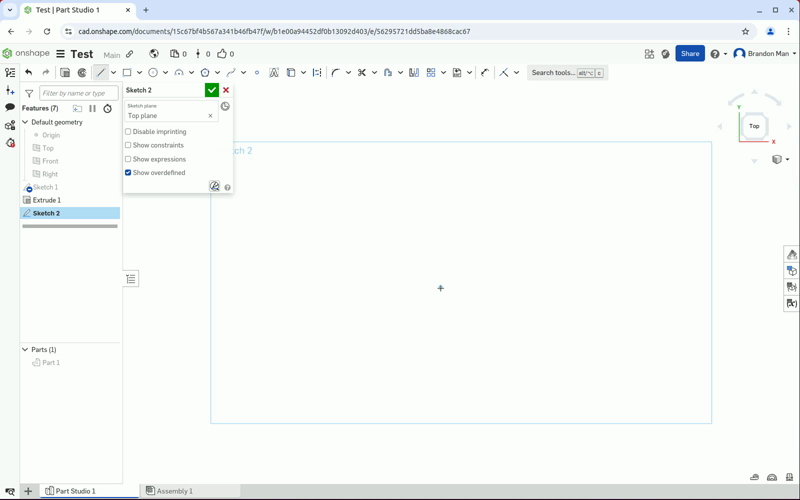
mouse_move(470, 287)
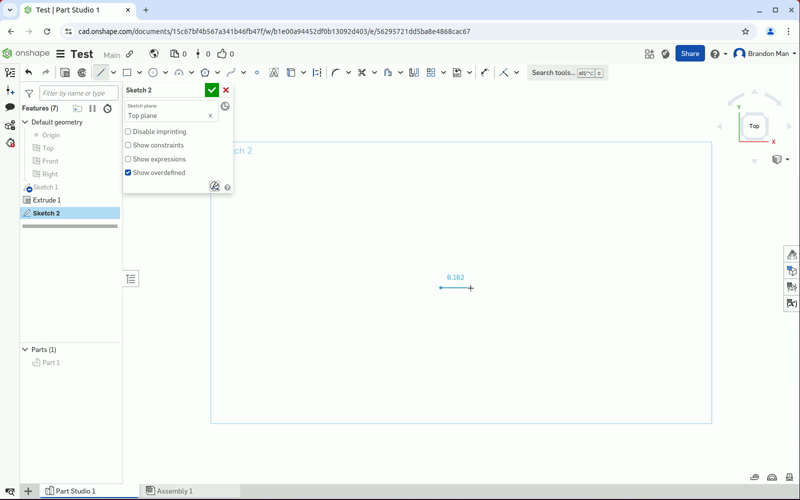
mouse_move(459, 287)
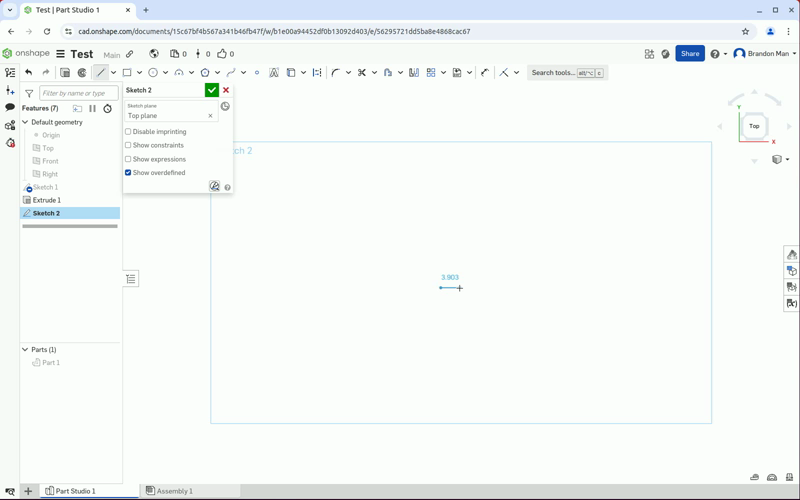
click(459, 287)
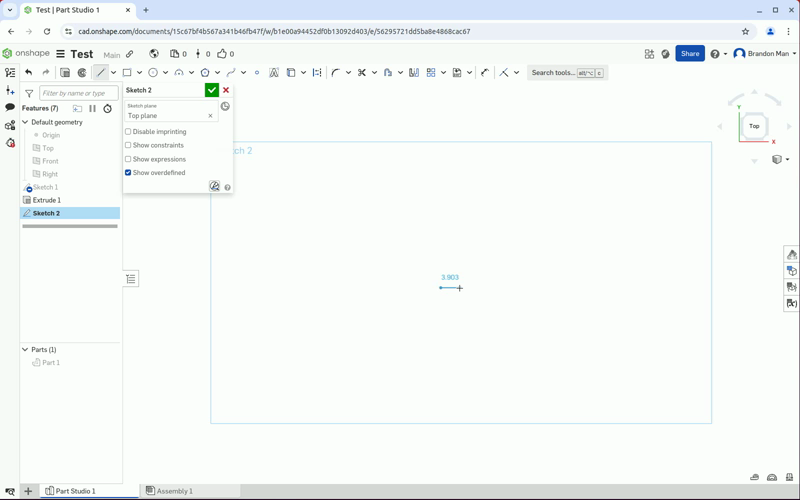
key_up(shift)
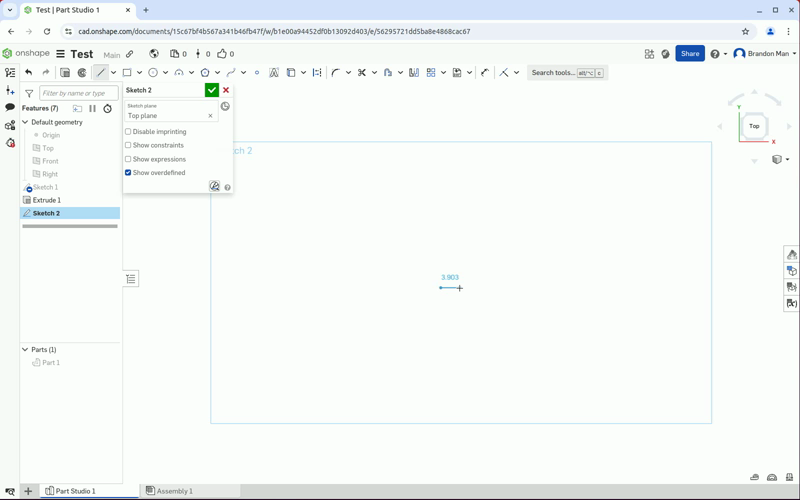
key_down(shift)
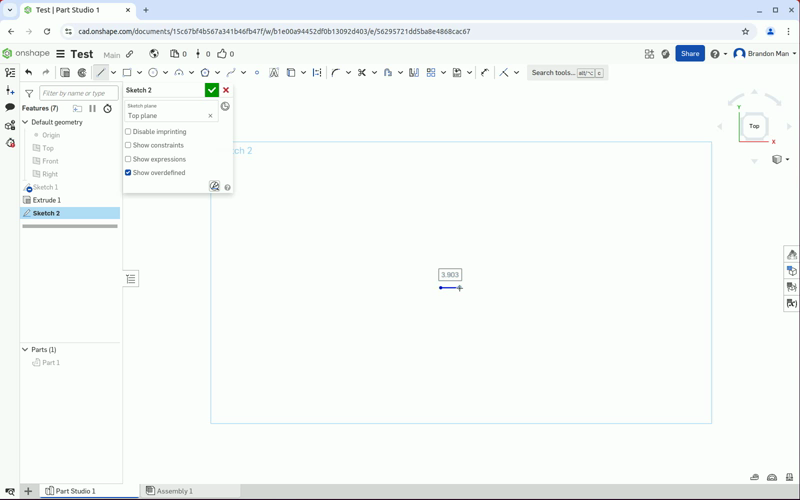
mouse_move(489, 287)
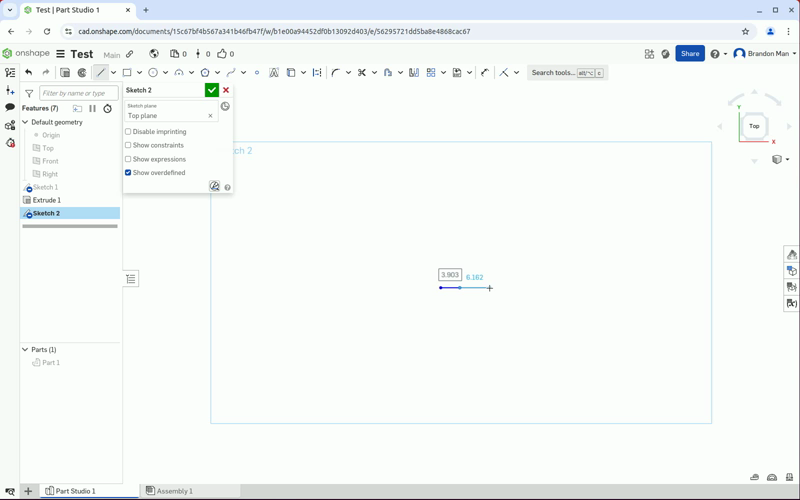
mouse_move(459, 266)
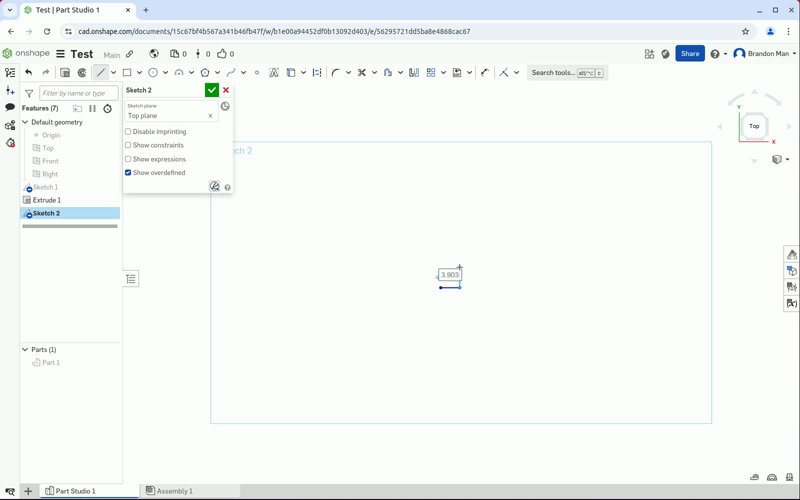
click(459, 266)
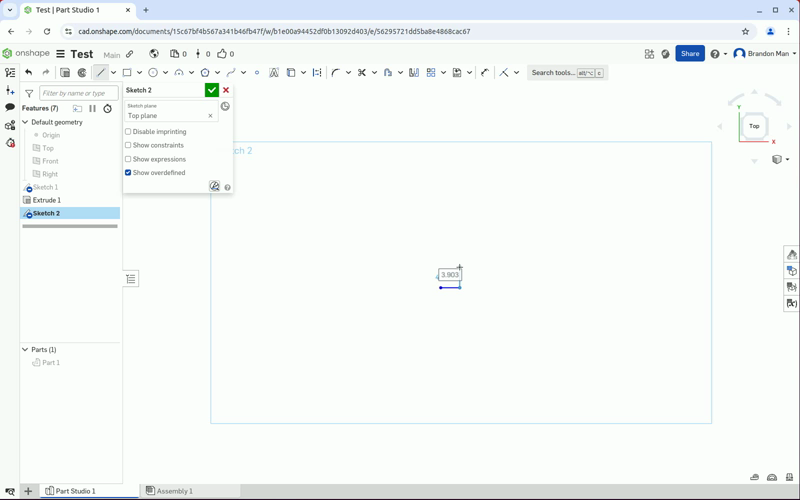
key_up(shift)
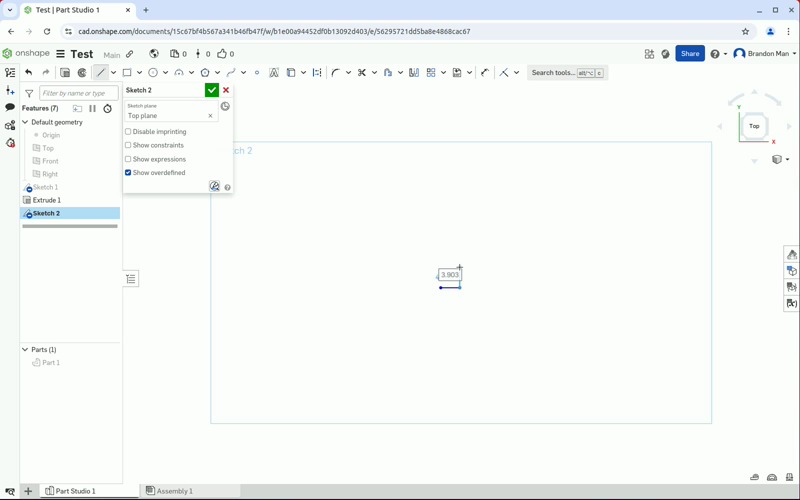
key_down(shift)
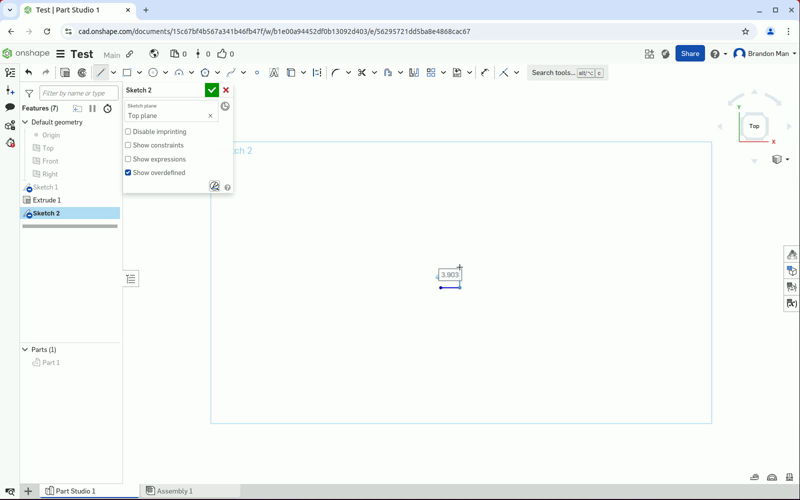
mouse_move(489, 266)
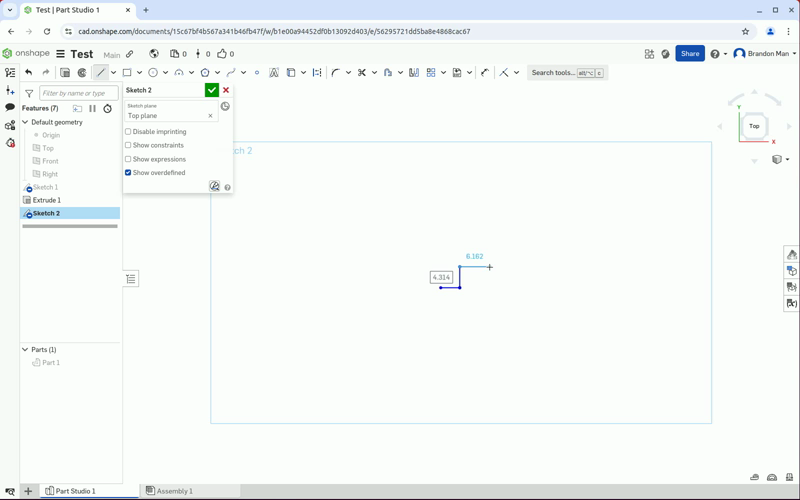
mouse_move(440, 266)
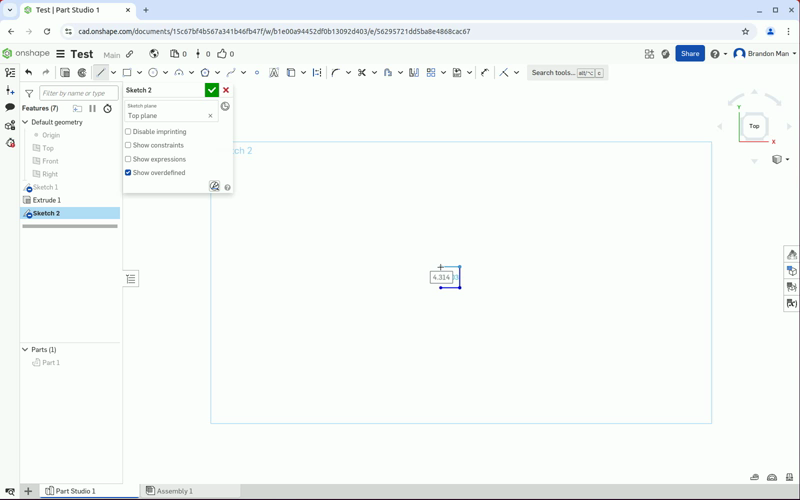
click(440, 266)
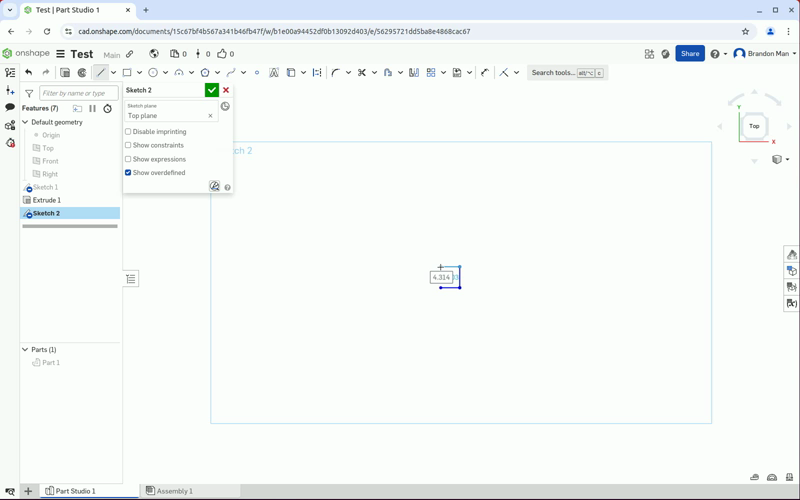
key_up(shift)
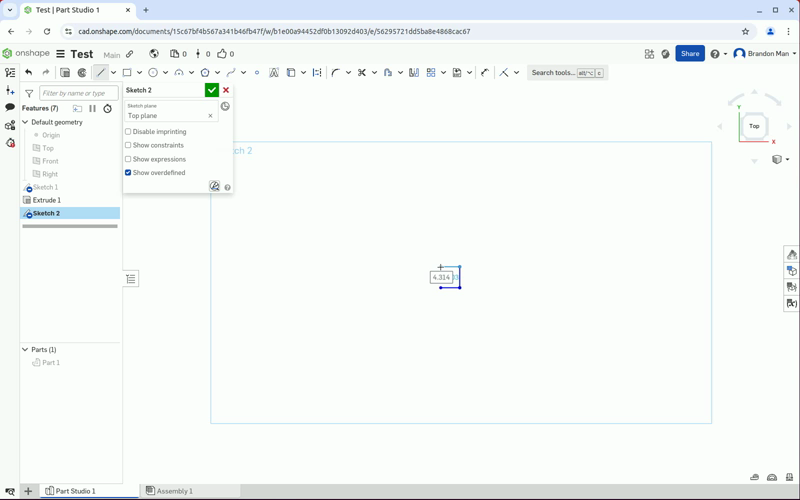
mouse_move(470, 266)
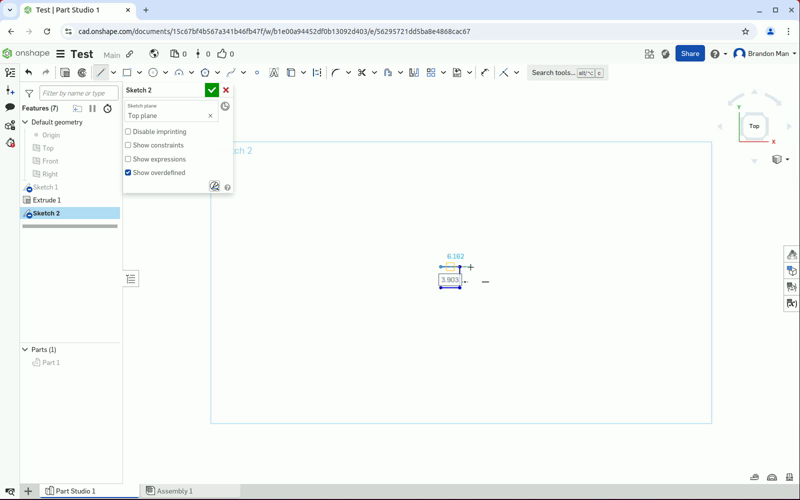
key_down(shift)
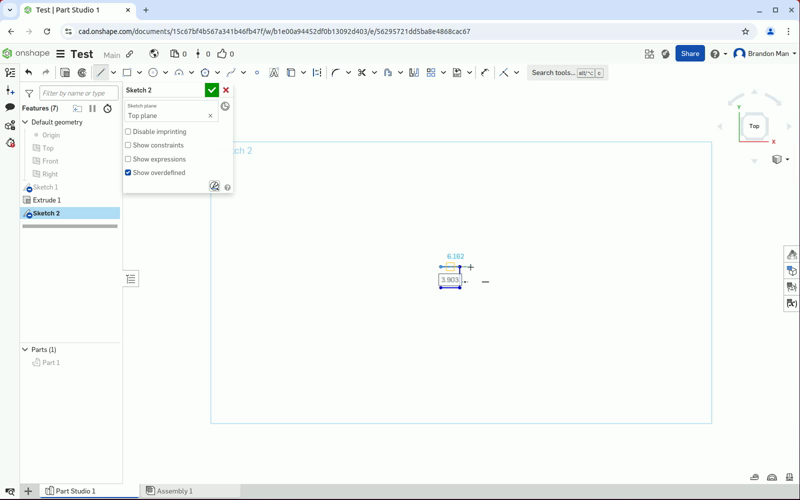
mouse_move(440, 287)
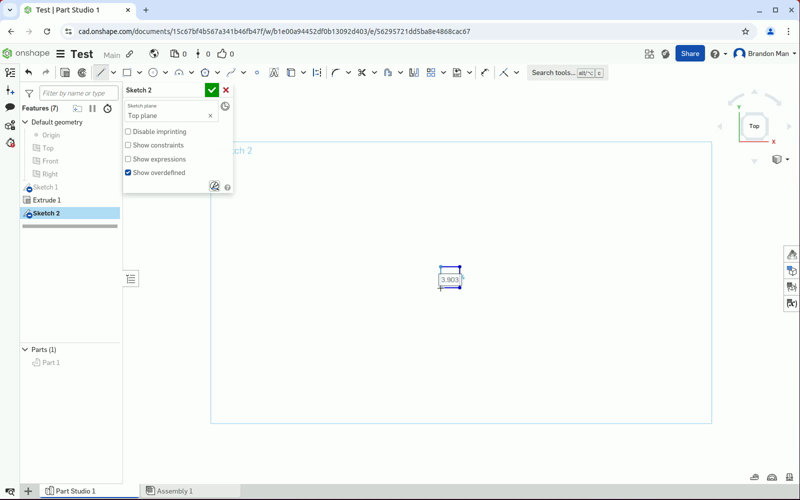
key_up(shift)
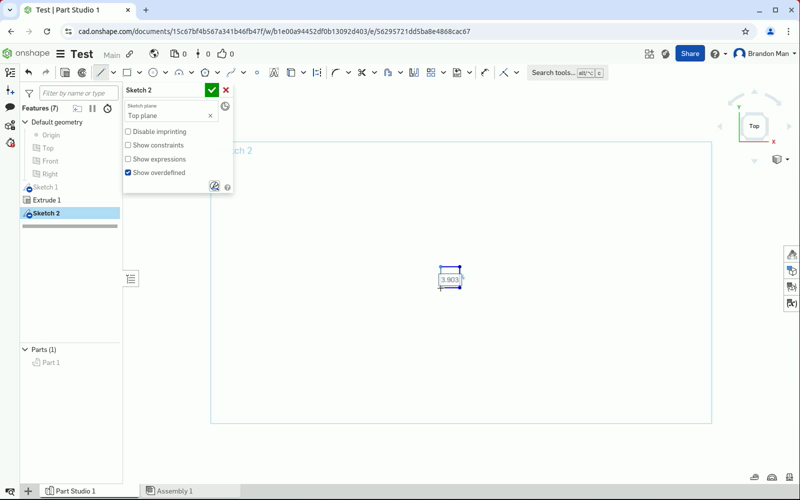
click(440, 287)
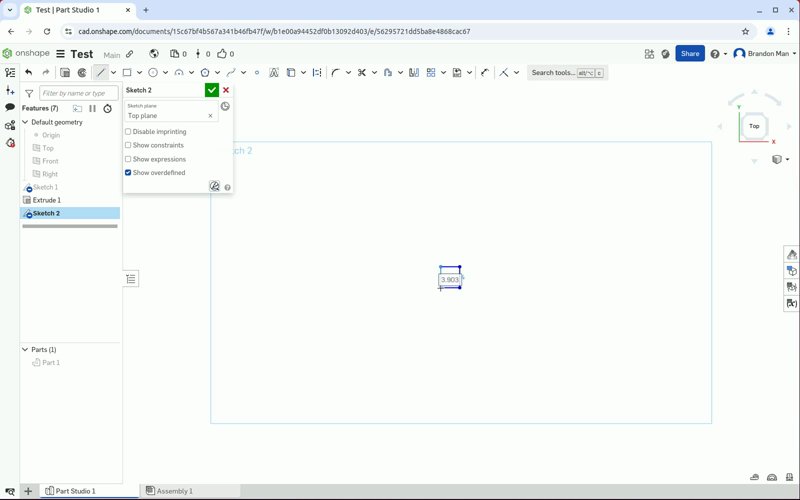
key(esc)
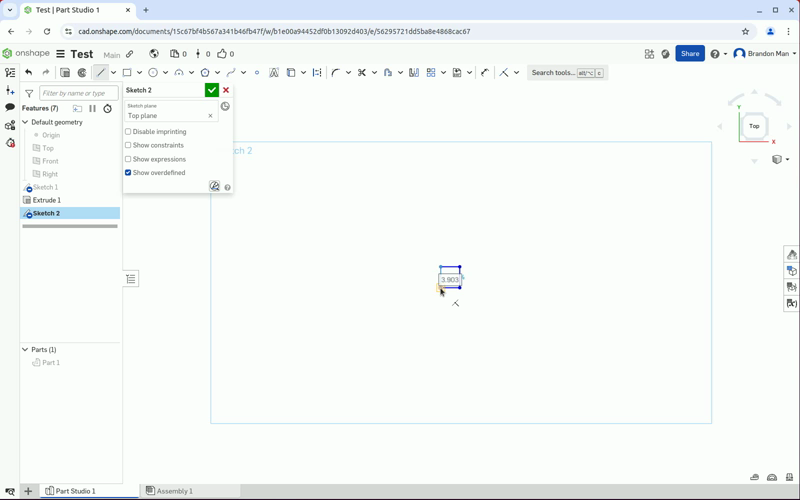
mouse_move(451, 285)
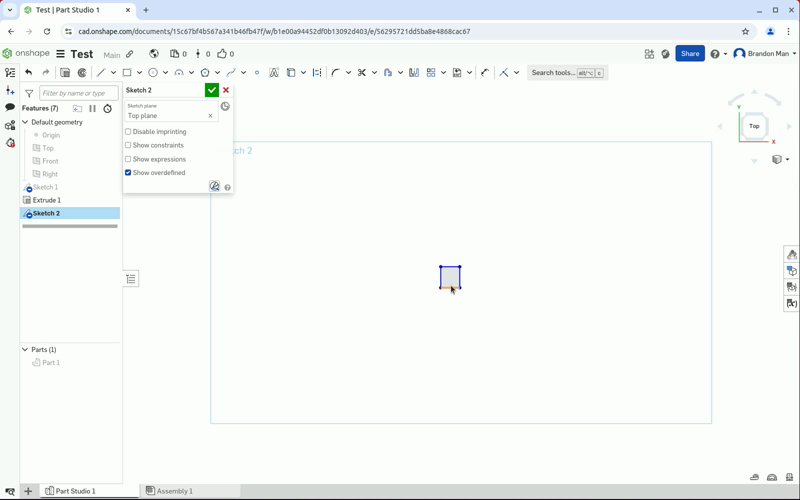
scroll(6)
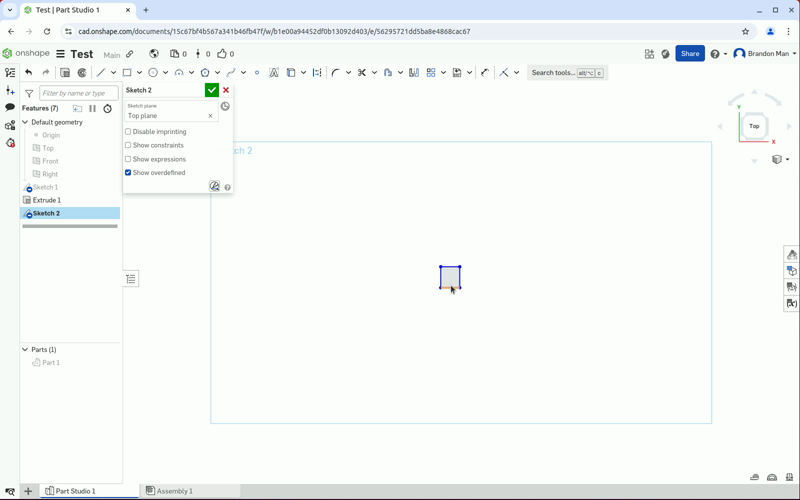
scroll(6)
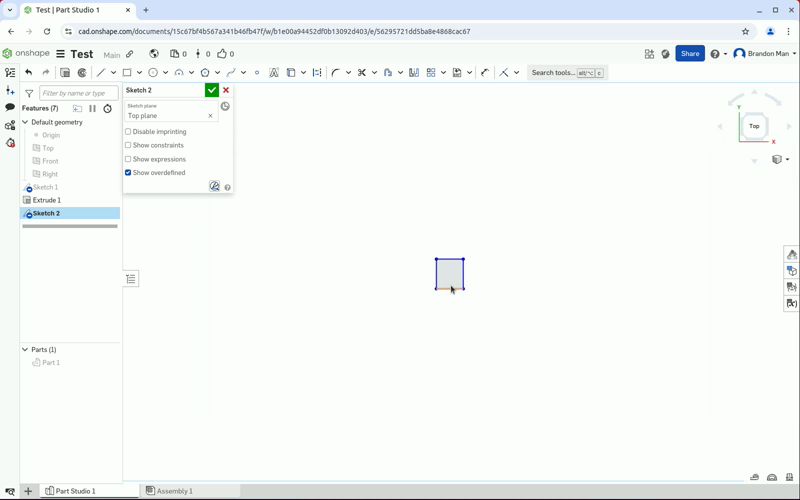
scroll(6)
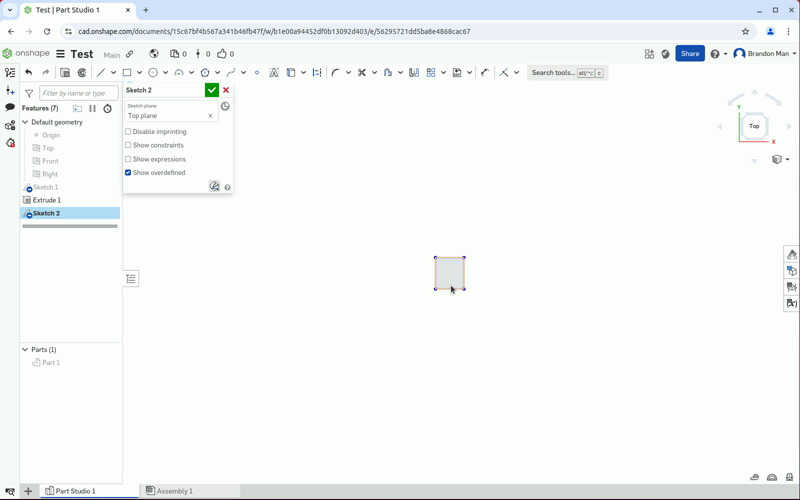
scroll(6)
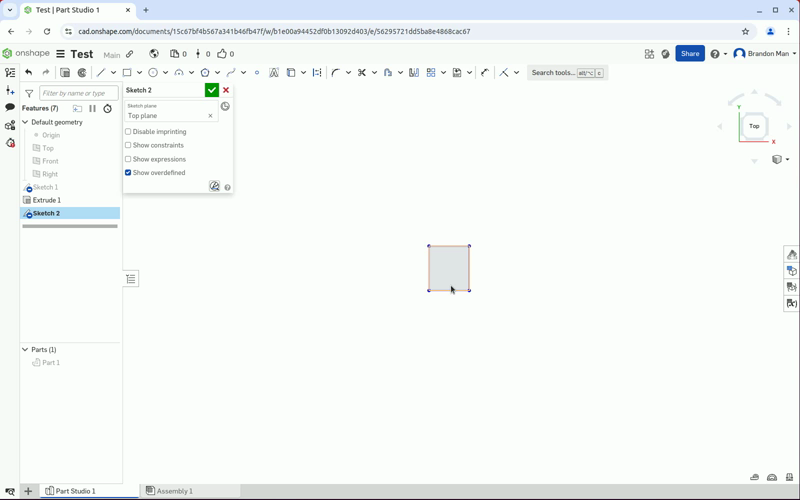
scroll(6)
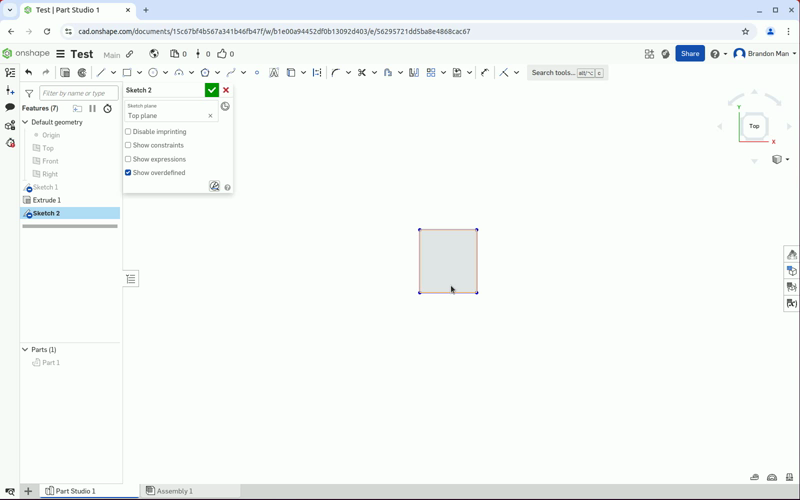
scroll(6)
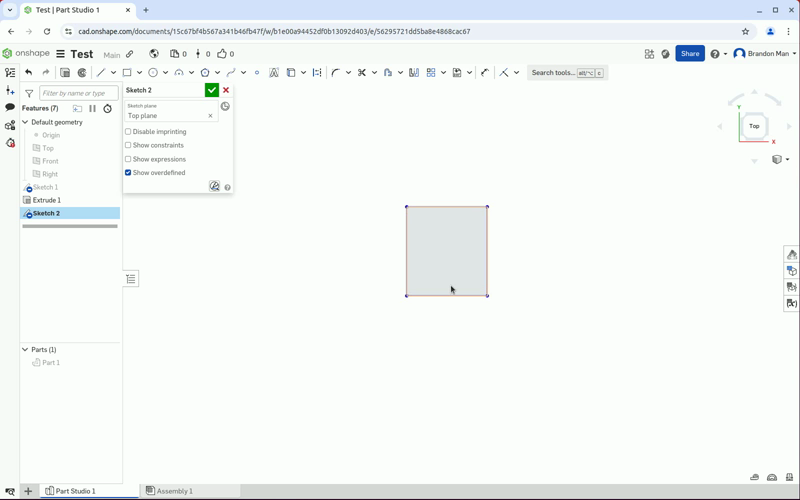
scroll(6)
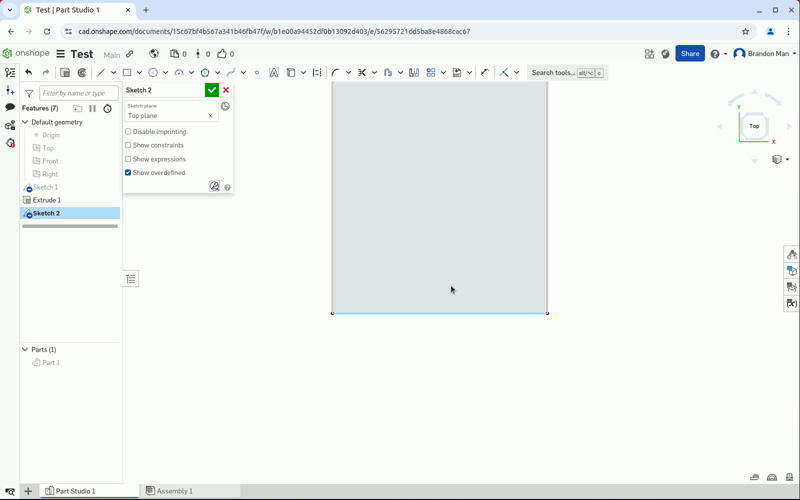
click(451, 285)
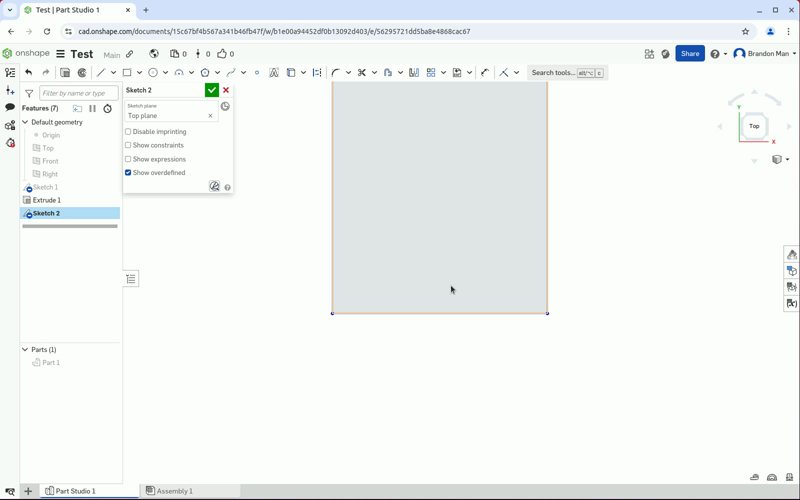
scroll(-6)
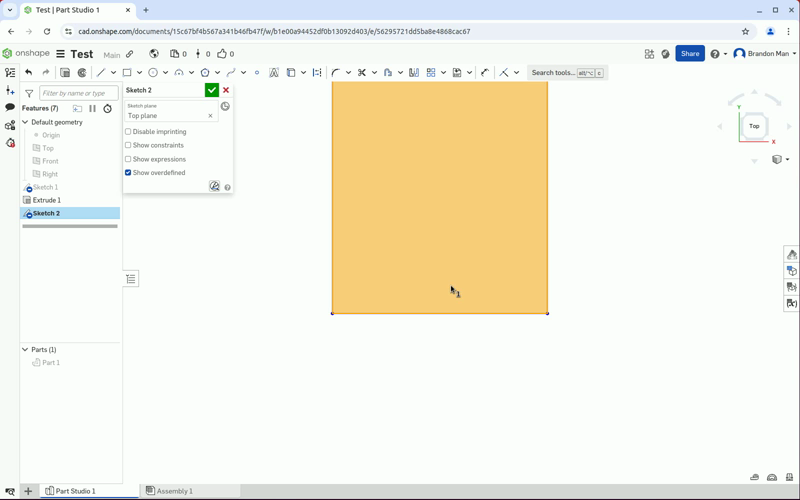
scroll(-6)
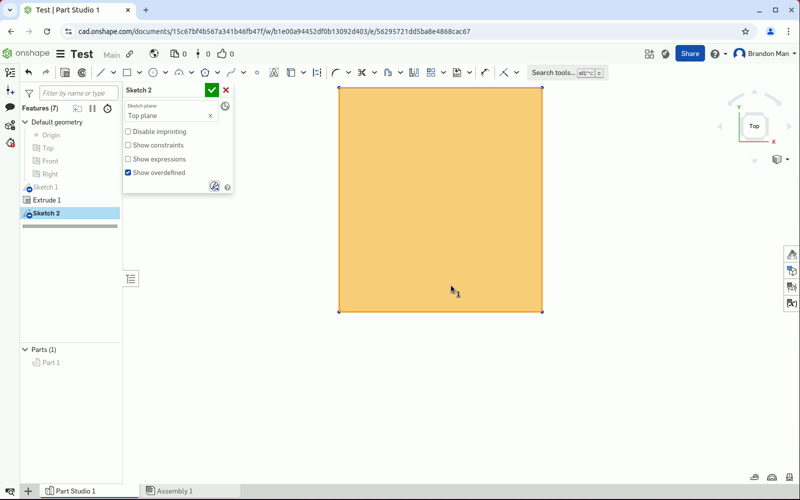
scroll(-6)
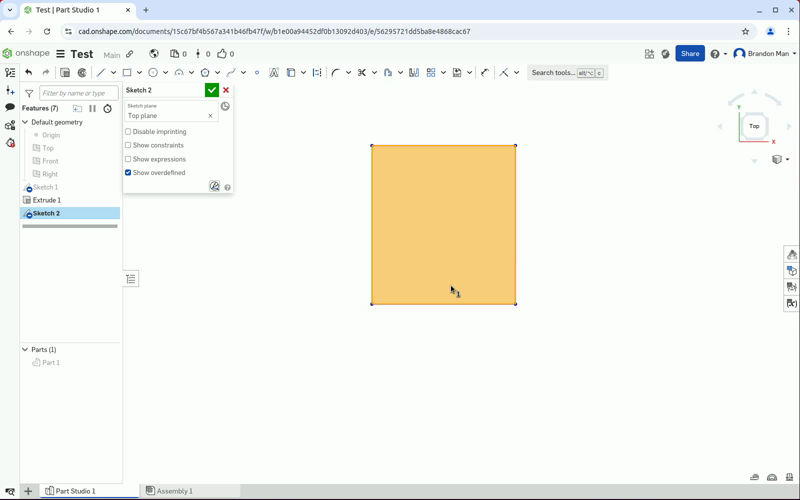
scroll(-6)
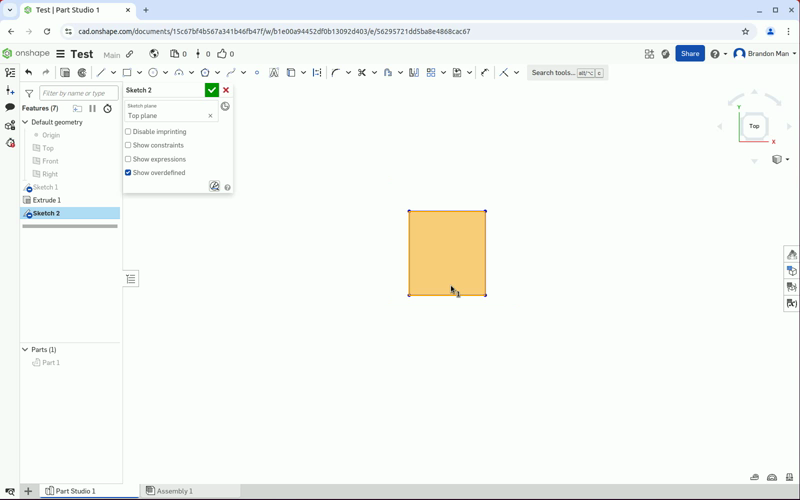
scroll(-6)
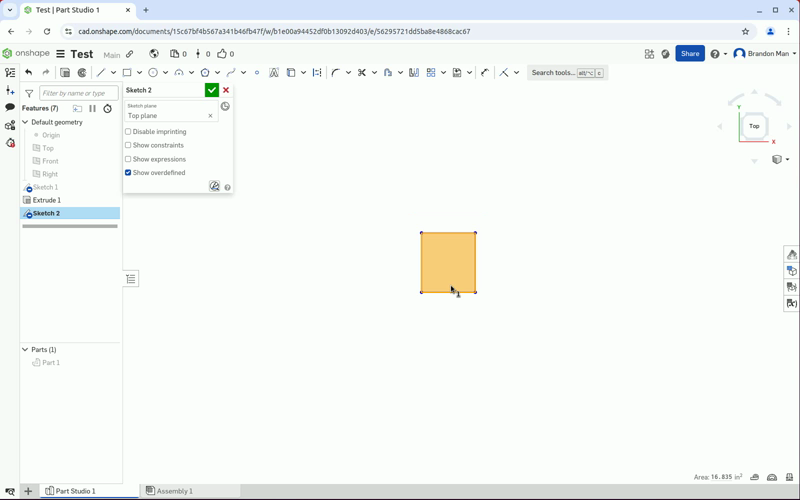
scroll(-6)
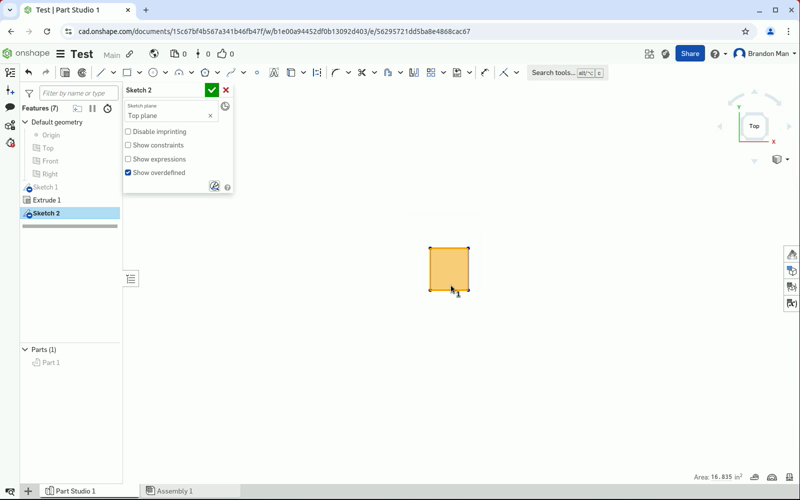
scroll(-6)
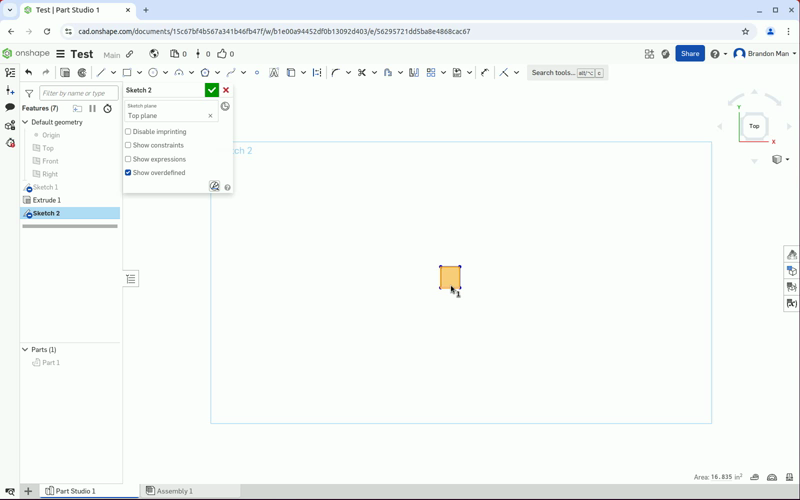
mouse_move(73, 352)
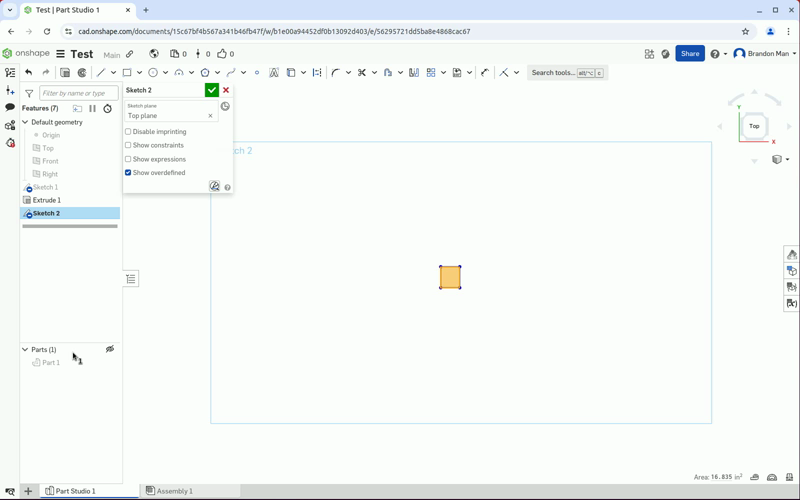
key(shift+y)
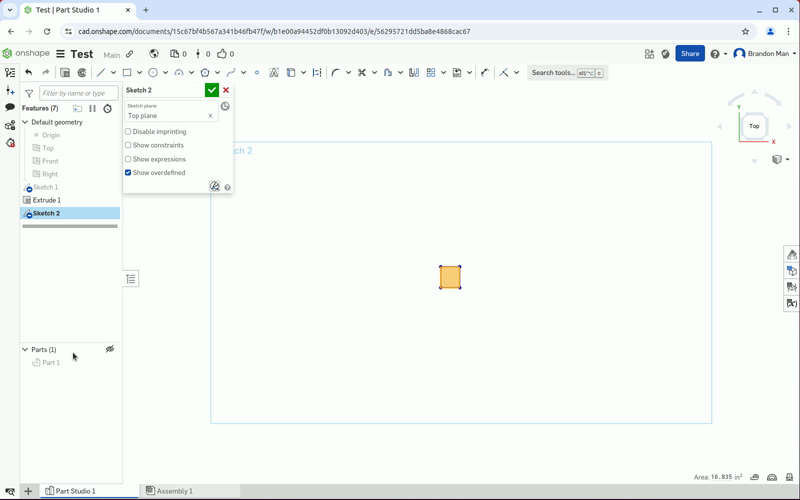
key(shift+e)
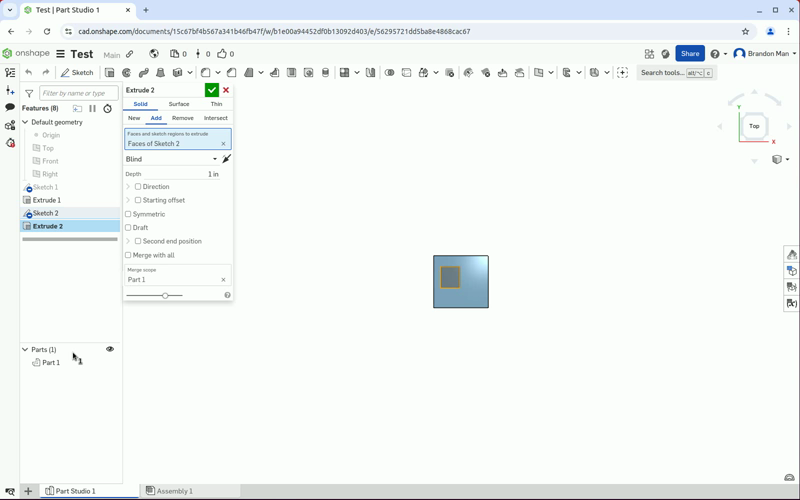
mouse_move(143, 106)
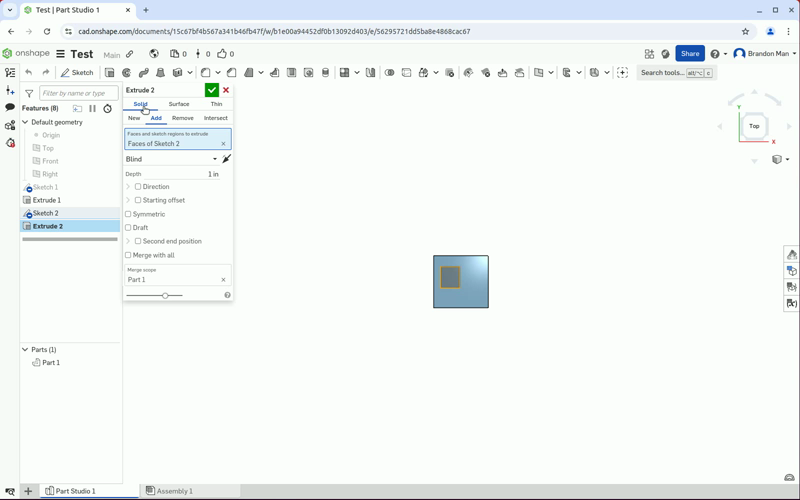
click(143, 106)
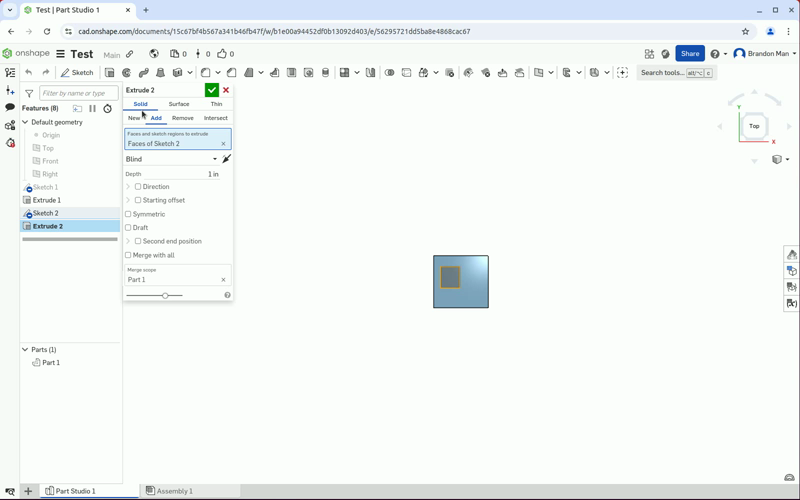
mouse_move(137, 120)
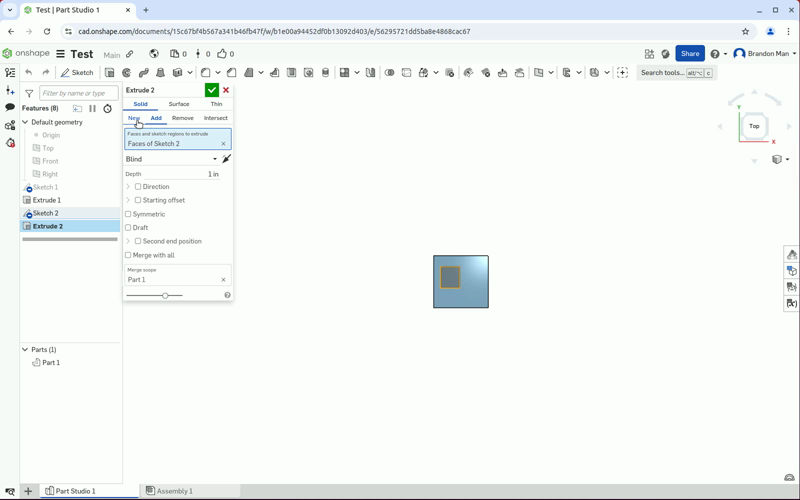
click(137, 120)
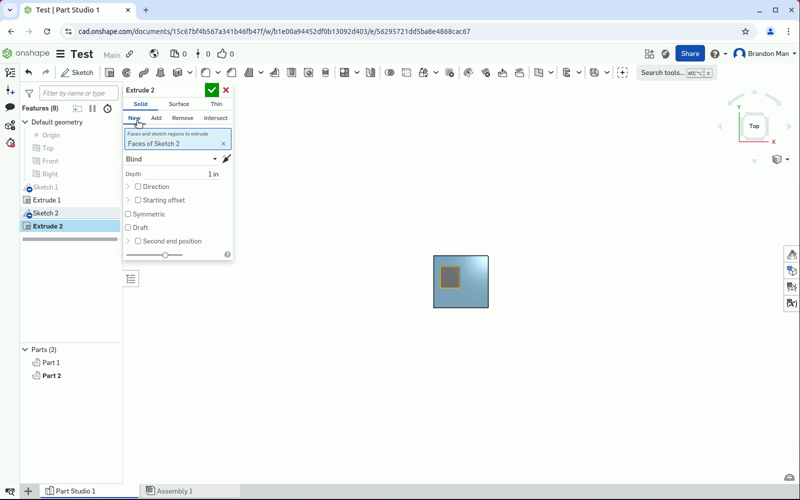
key(tab, 4)
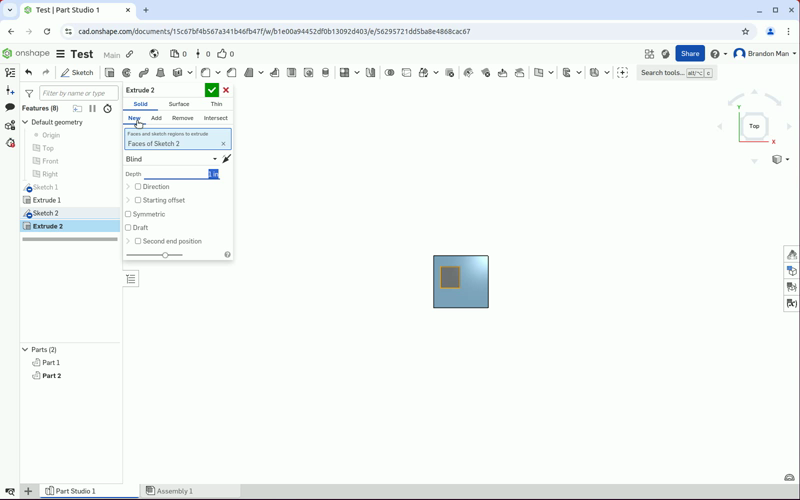
text(12.276)
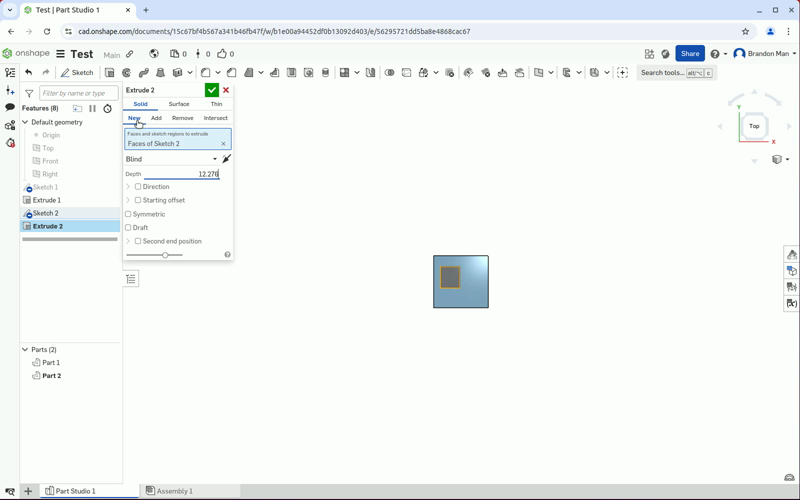
key(enter)
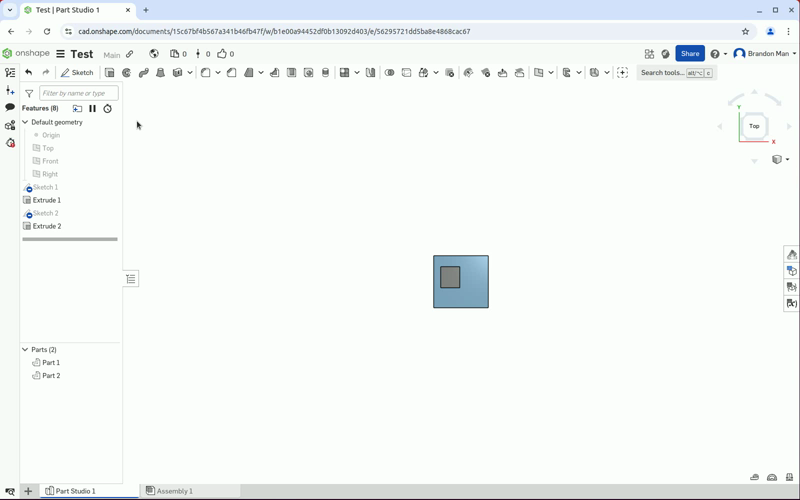
key(shift+h)
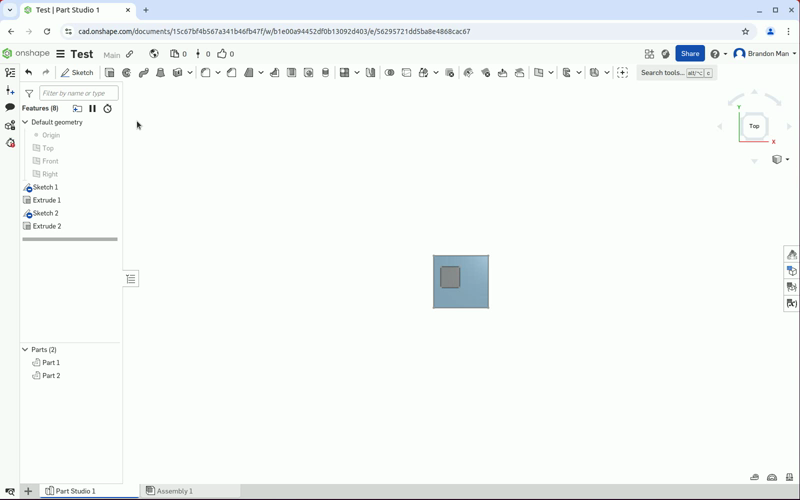
key(shift+h)
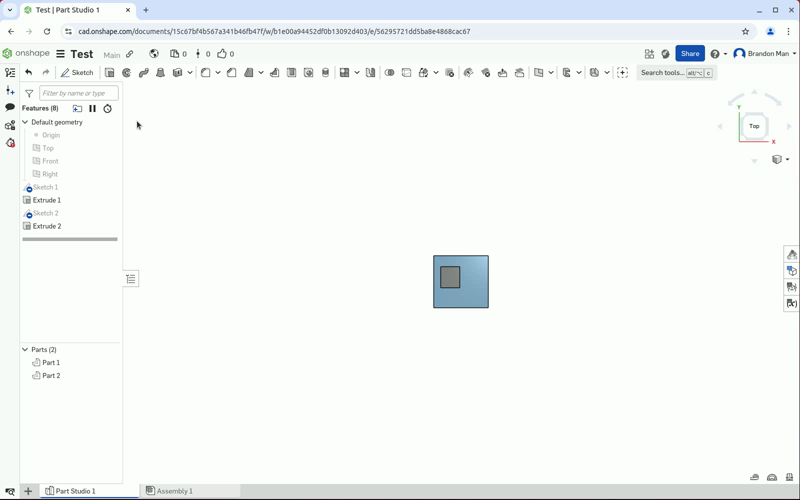
mouse_move(73, 189)
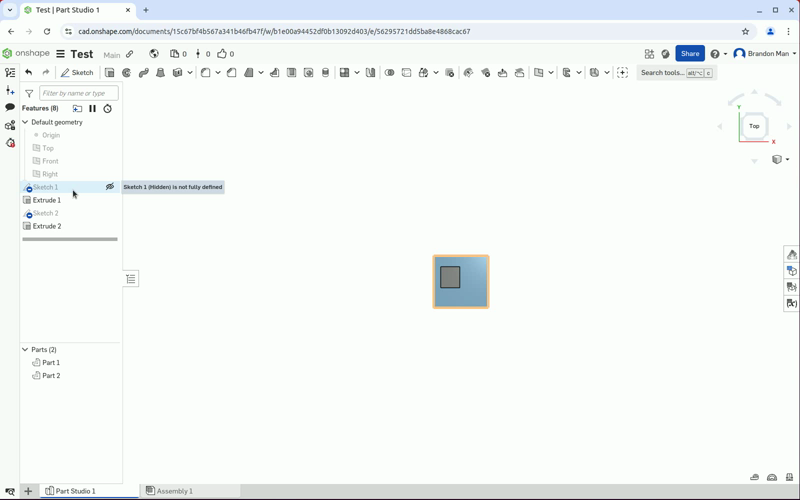
click(73, 189)
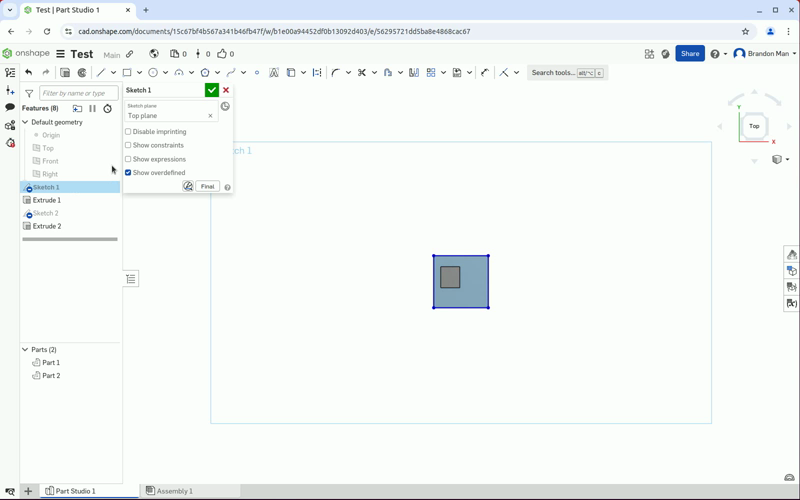
mouse_move(229, 92)
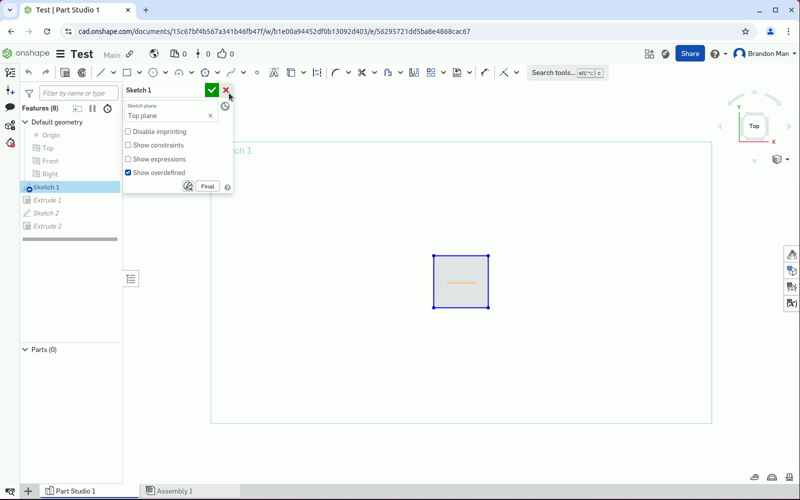
click(229, 92)
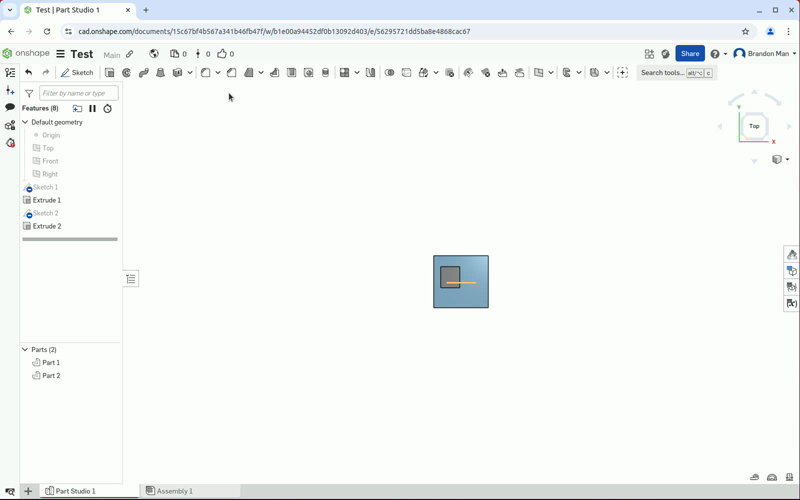
mouse_move(541, 75)
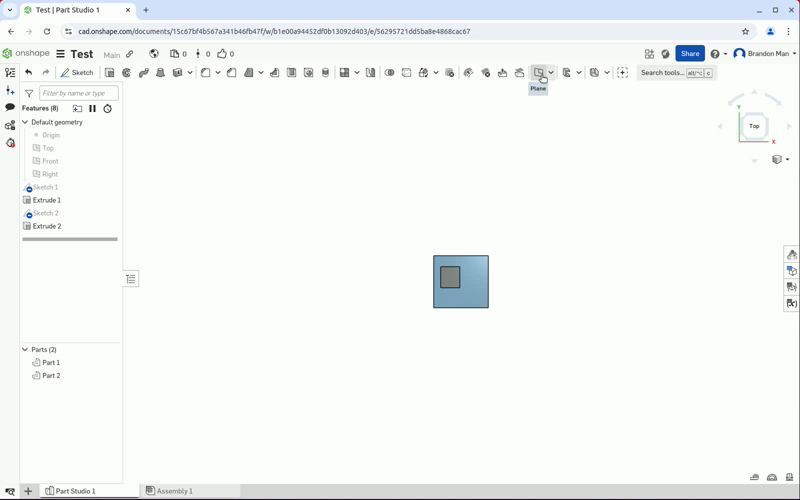
click(541, 75)
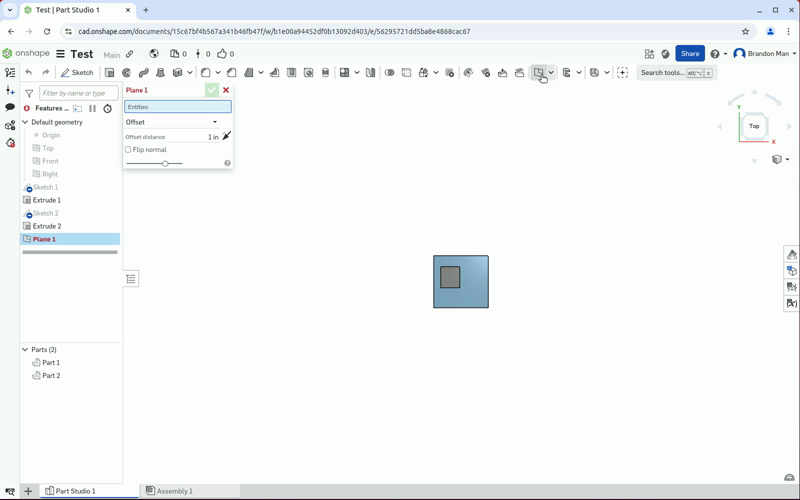
mouse_move(73, 150)
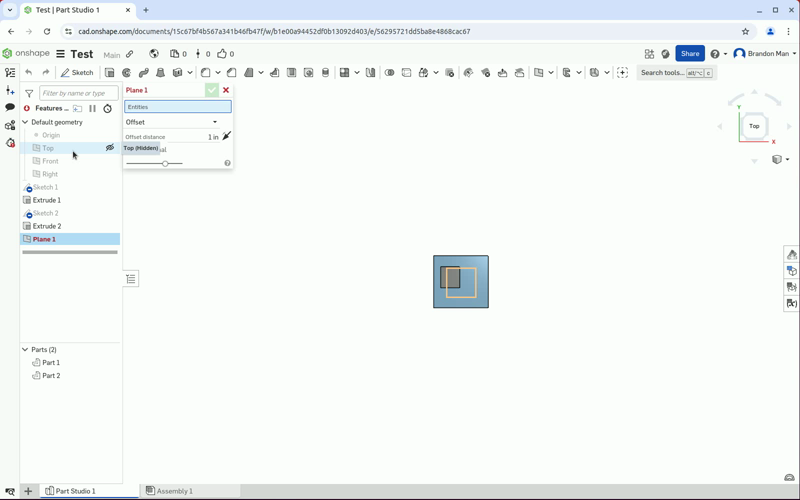
click(73, 150)
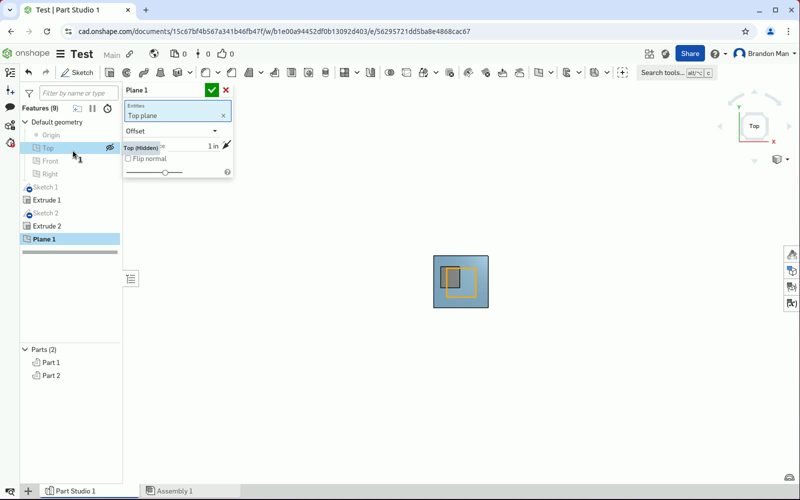
key(tab, 2)
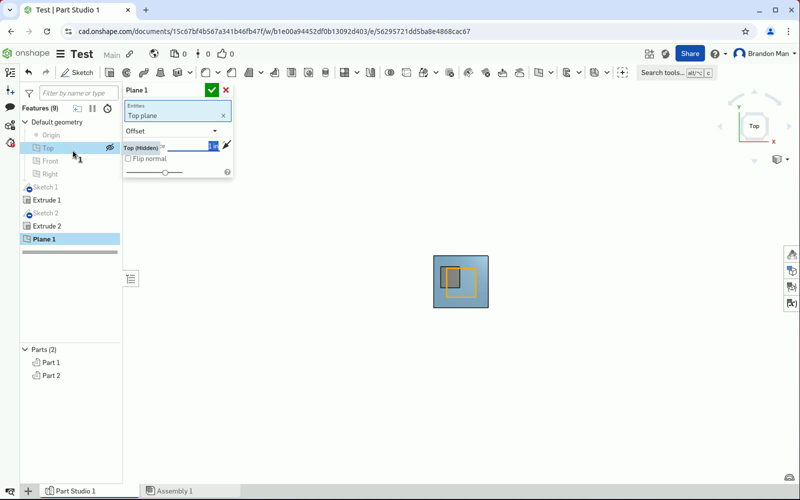
text(12.509)
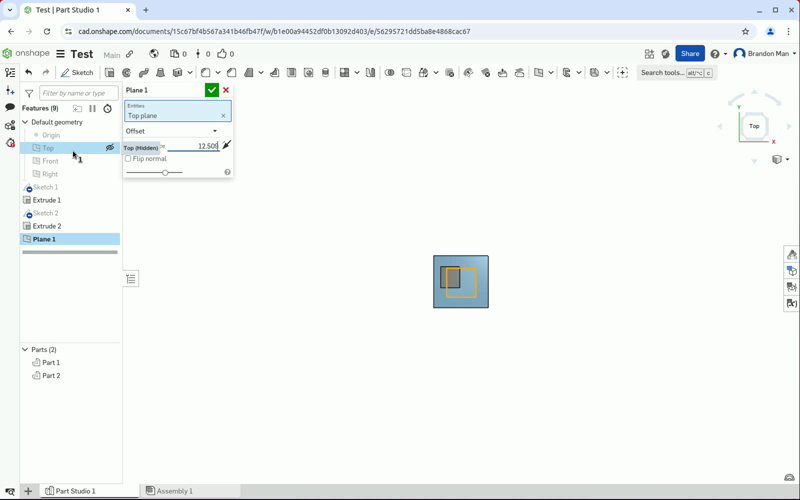
key(enter, 2)
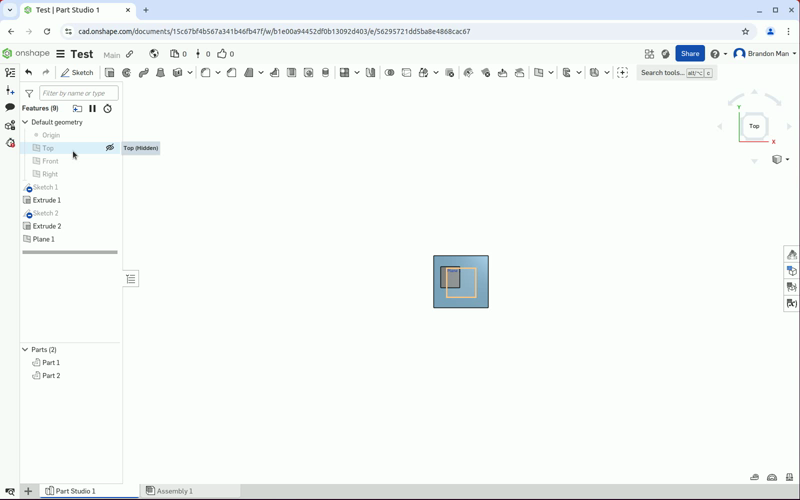
key(shift+s)
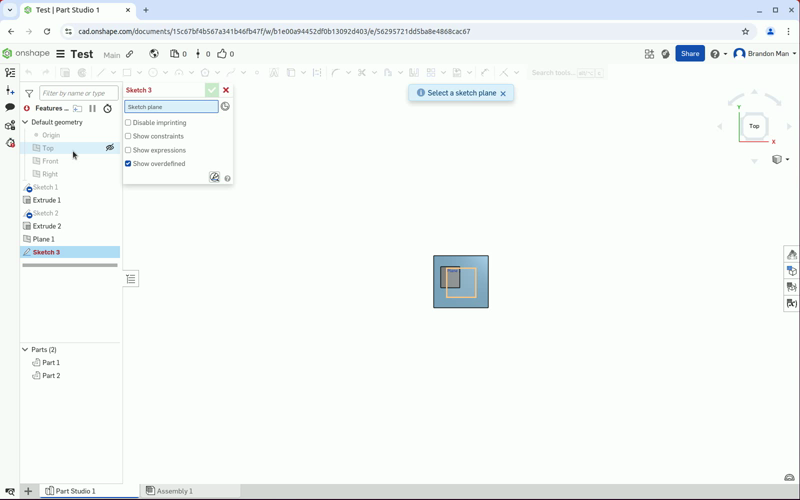
mouse_move(73, 241)
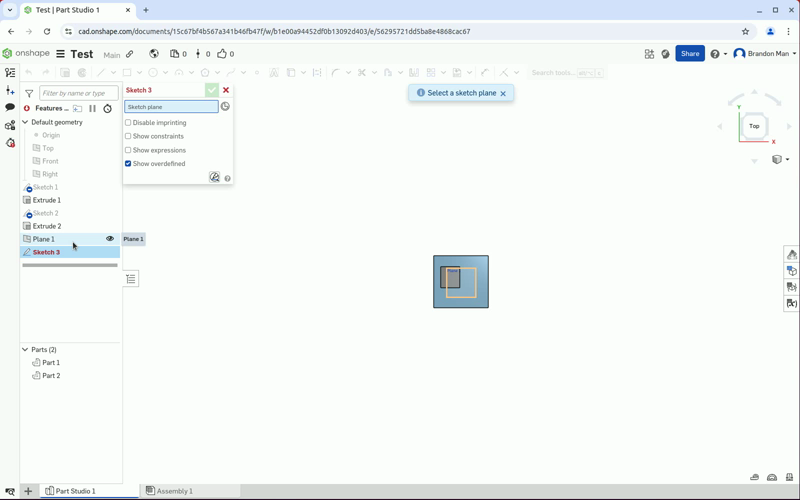
click(73, 241)
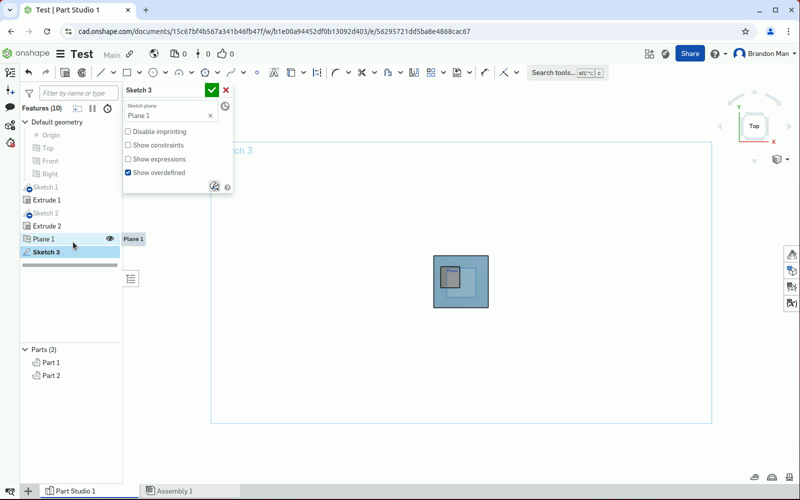
mouse_move(73, 352)
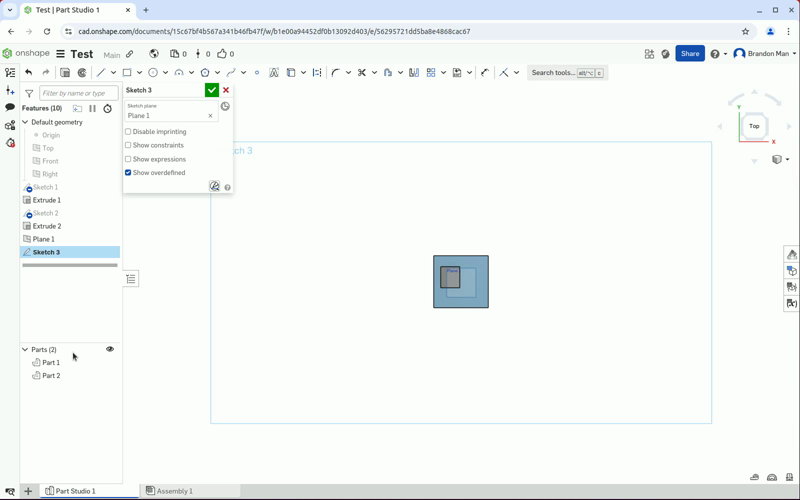
key(y)
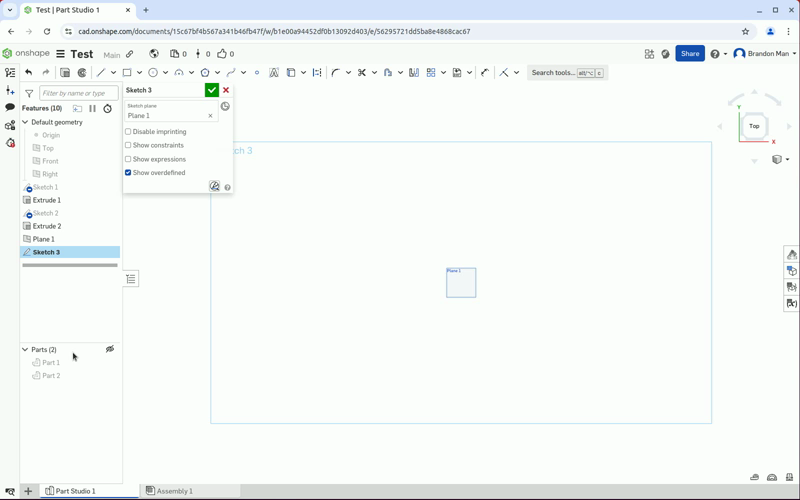
key(l)
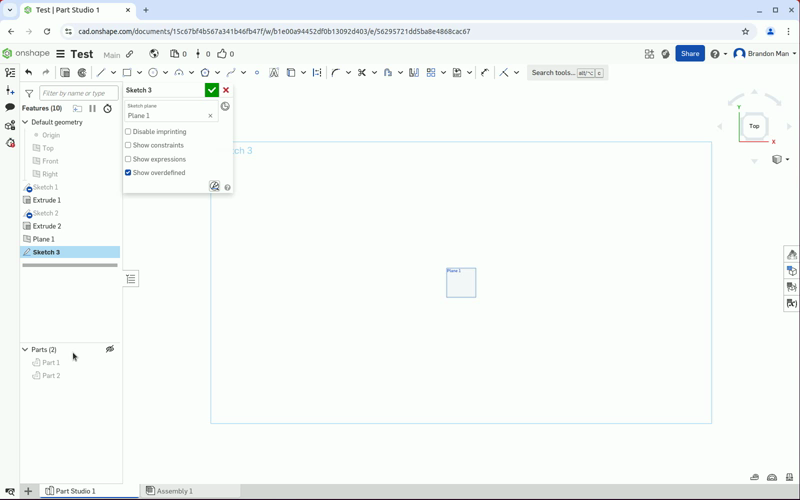
key_down(shift)
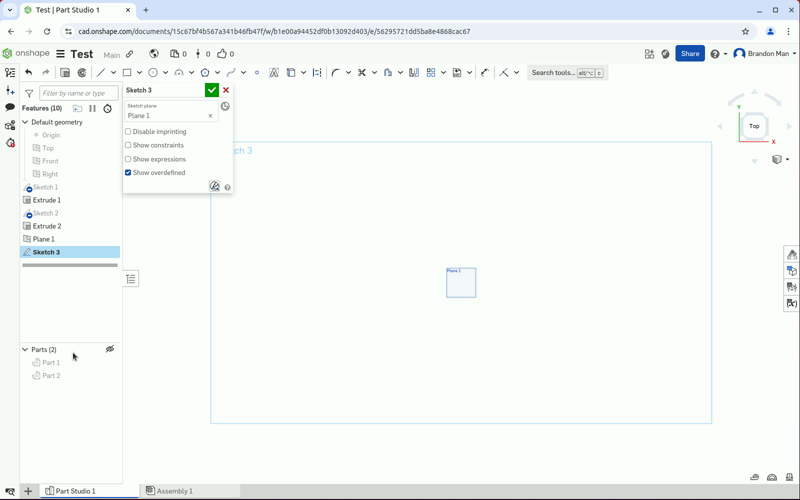
mouse_move(443, 282)
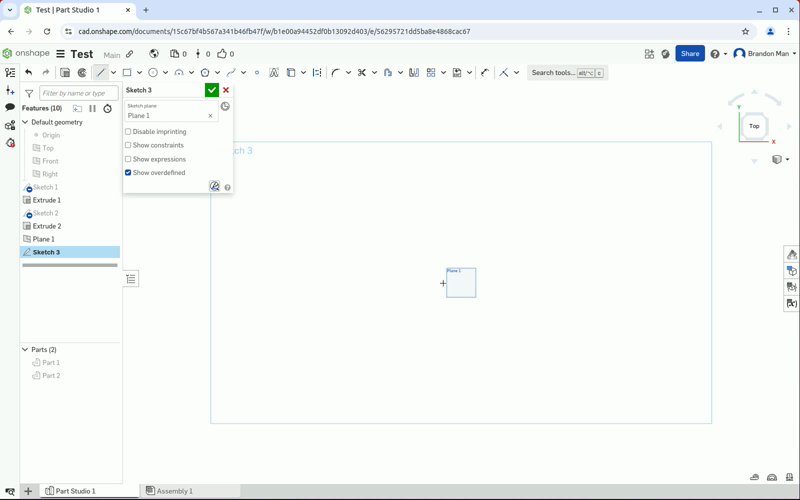
click(443, 282)
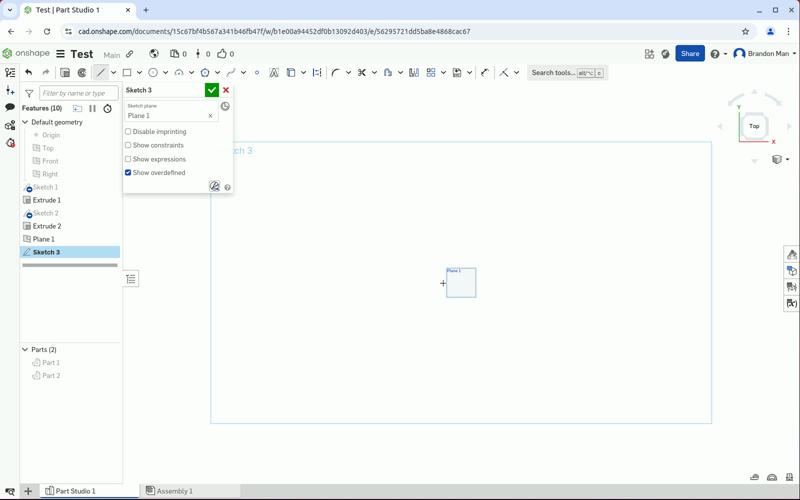
key_up(shift)
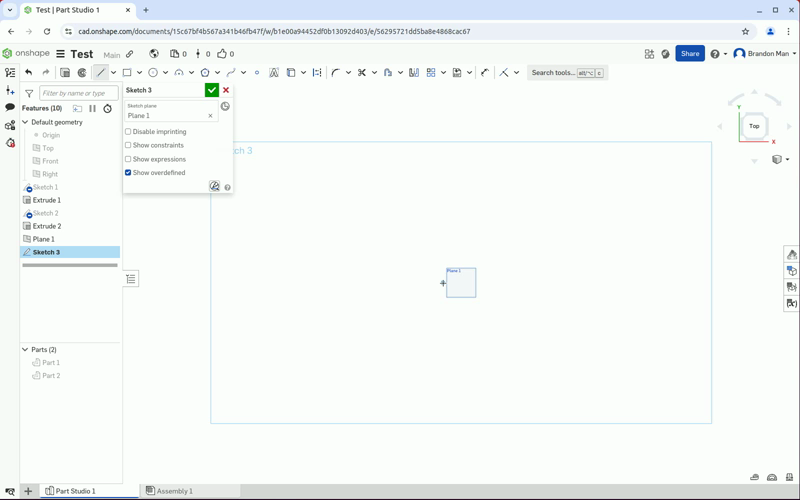
key_down(shift)
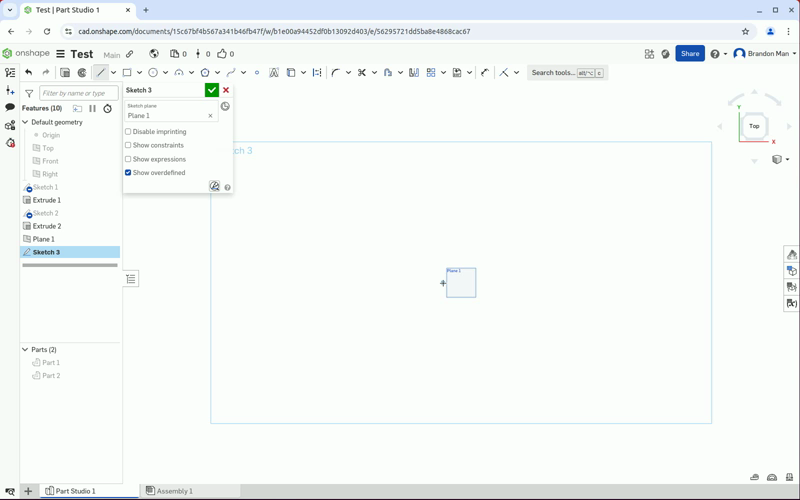
mouse_move(473, 282)
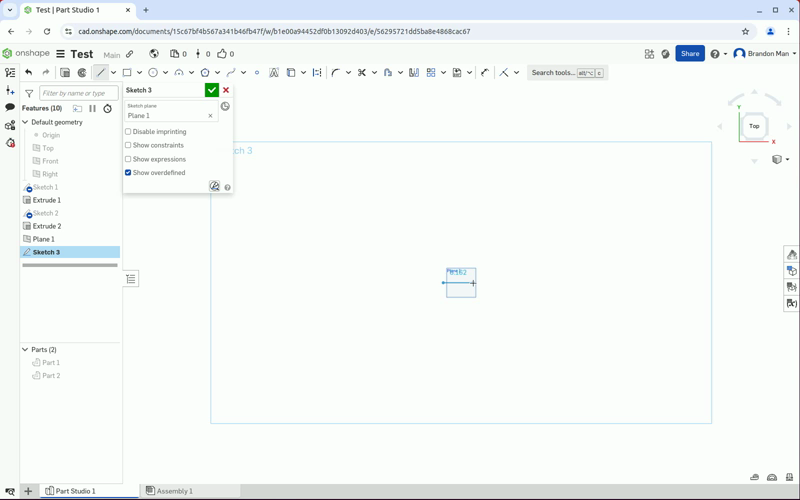
mouse_move(456, 282)
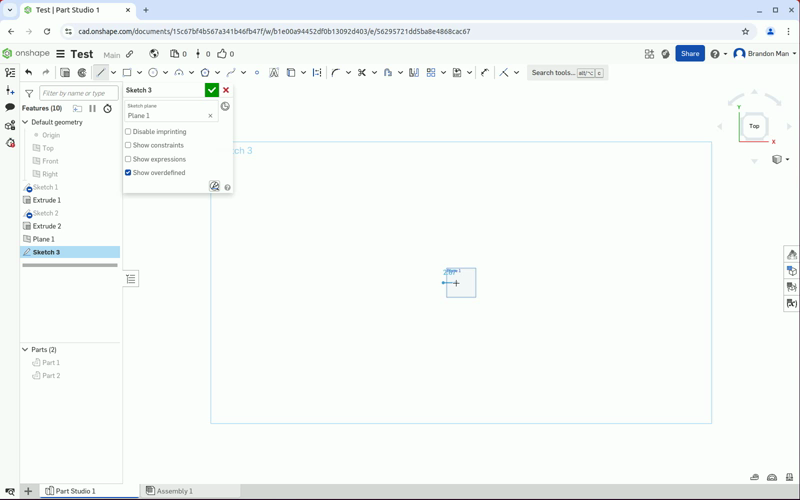
click(456, 282)
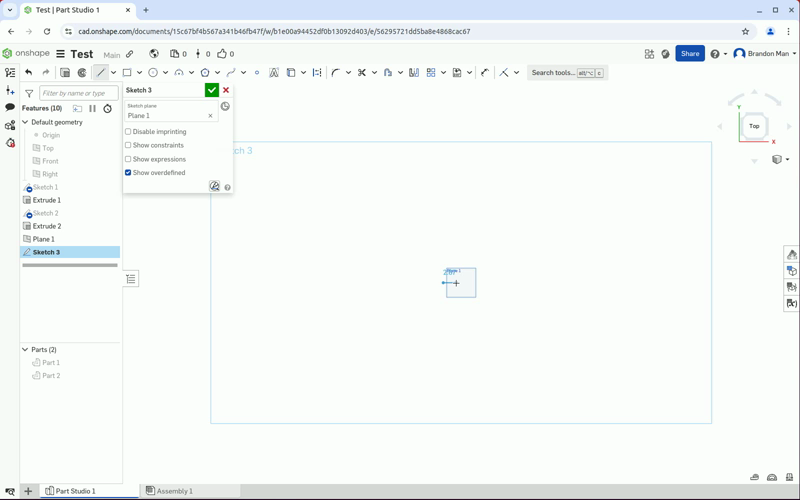
key_up(shift)
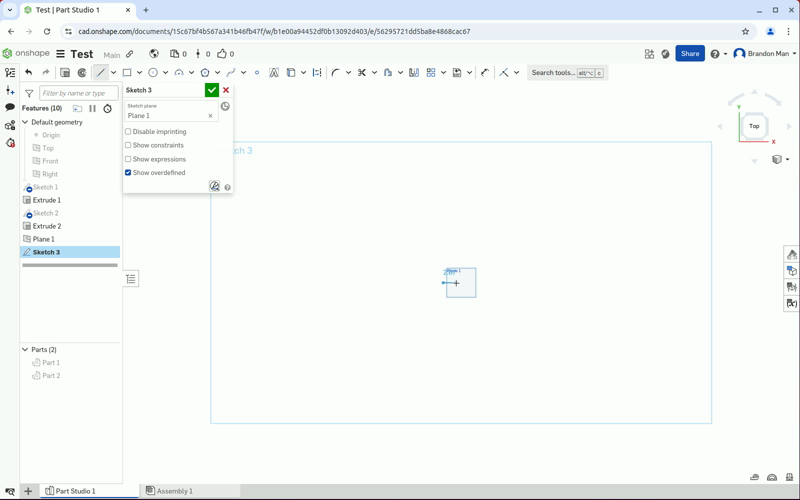
key_down(shift)
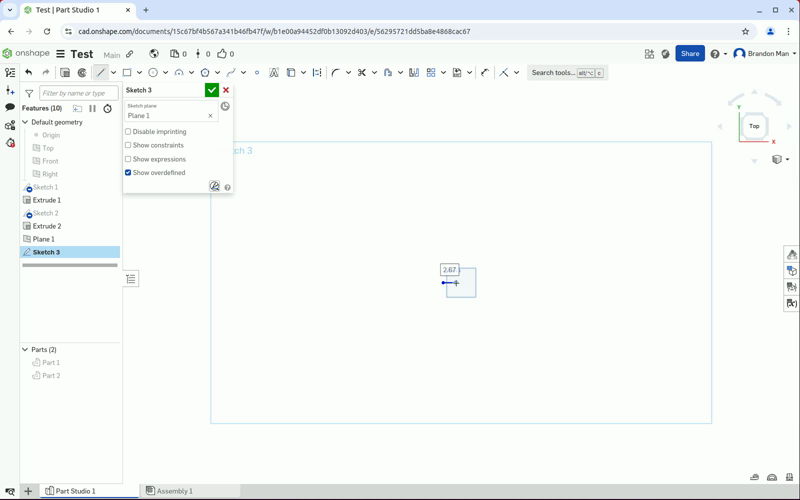
mouse_move(486, 282)
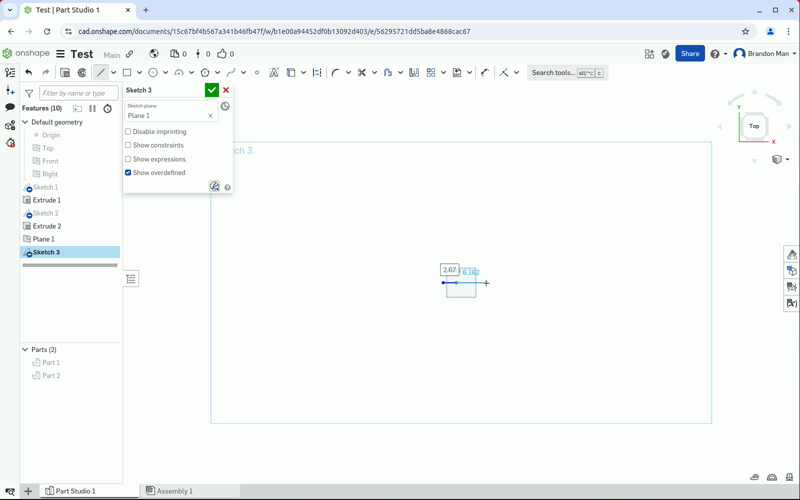
mouse_move(456, 270)
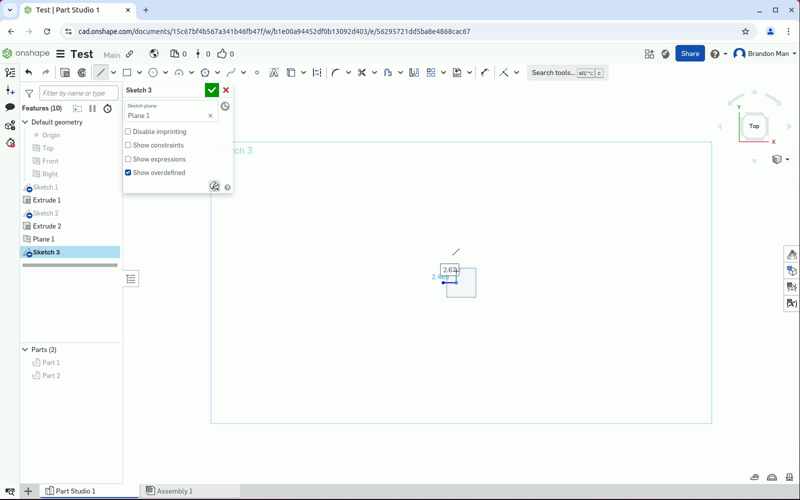
click(456, 270)
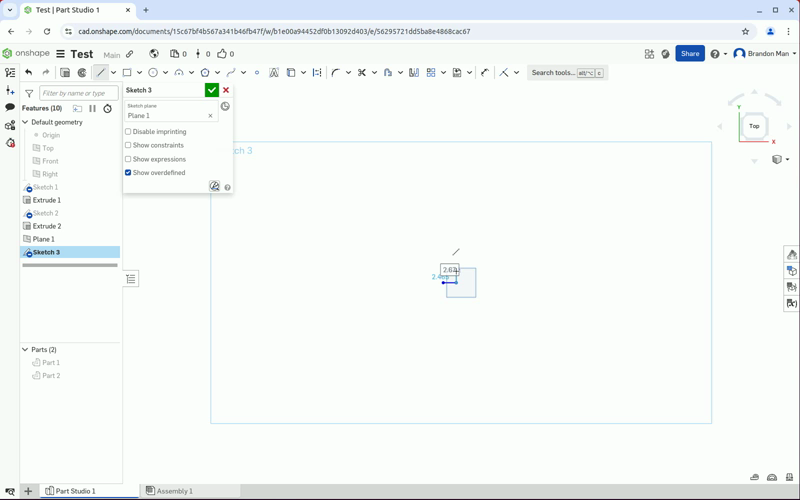
key_up(shift)
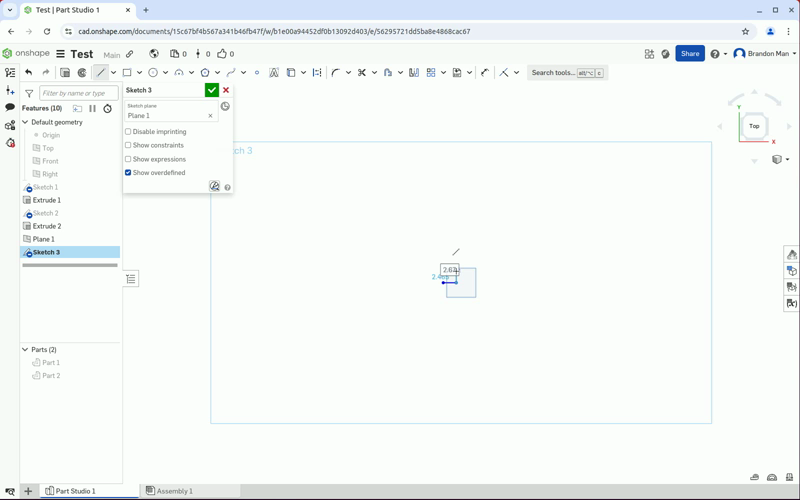
key_down(shift)
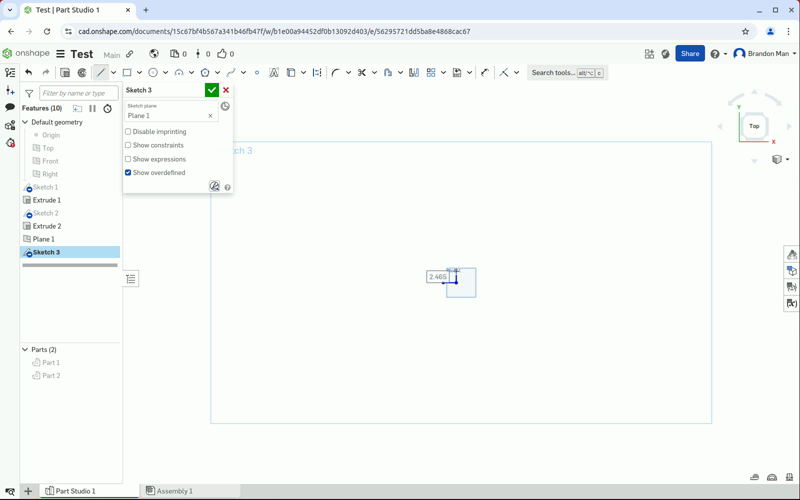
mouse_move(486, 270)
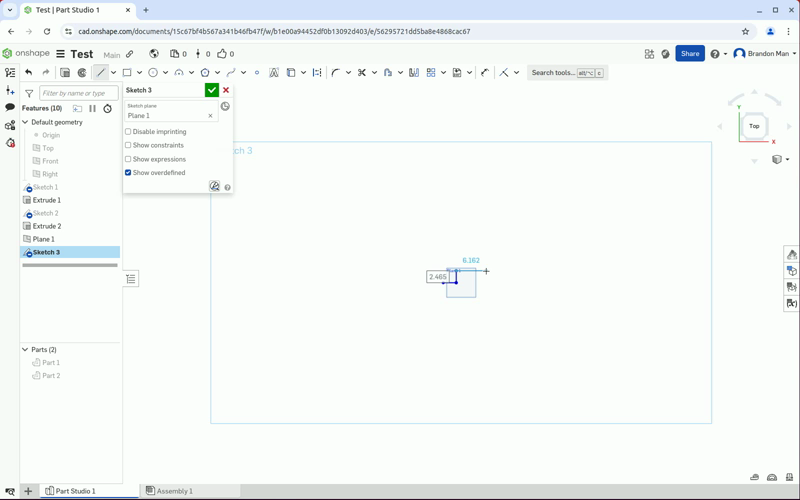
mouse_move(443, 270)
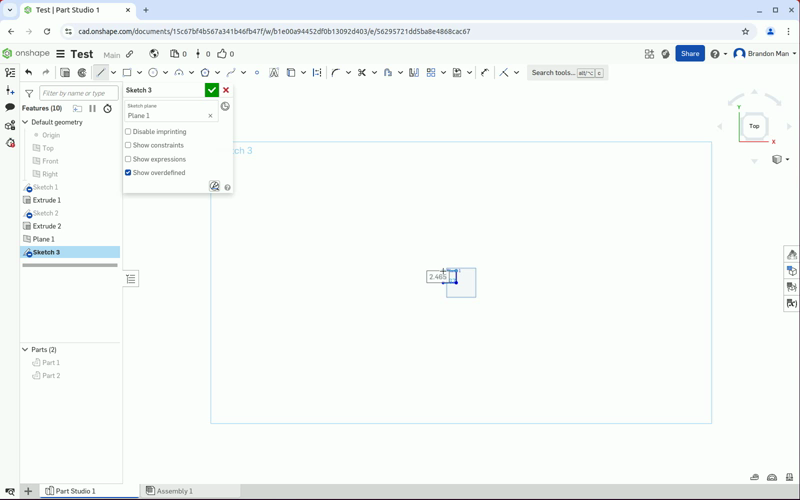
click(443, 270)
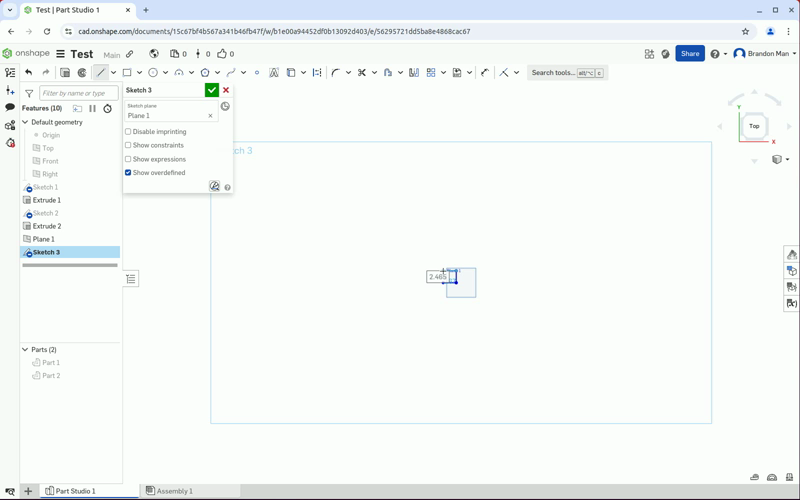
key_up(shift)
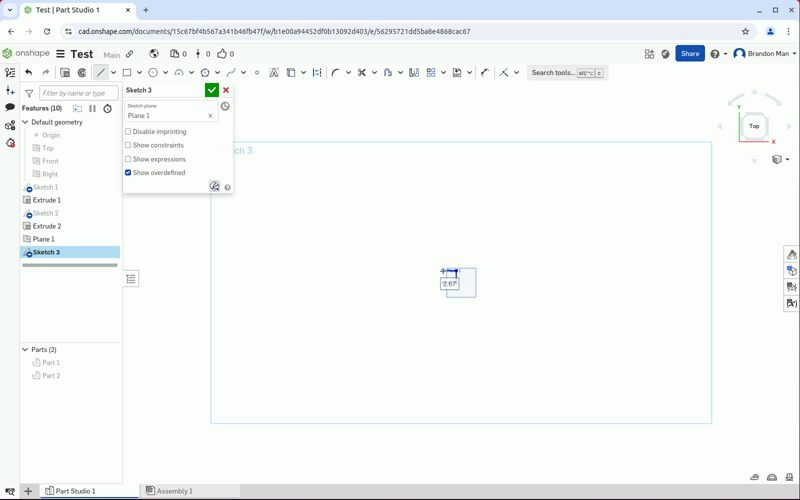
mouse_move(473, 270)
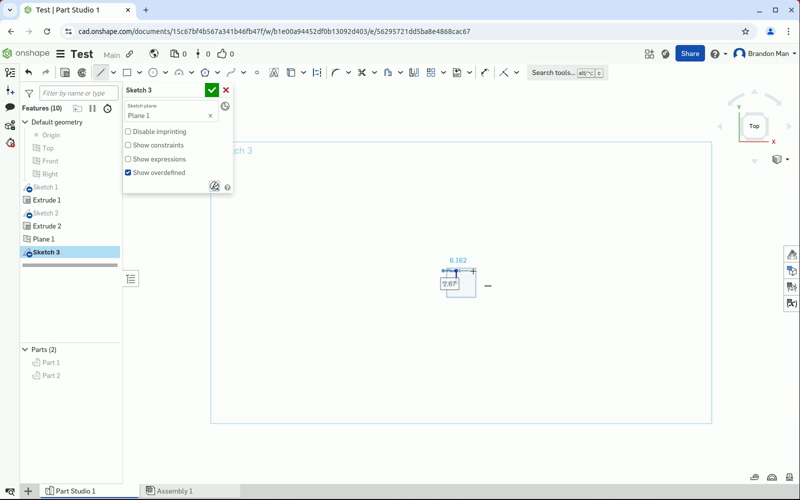
key_down(shift)
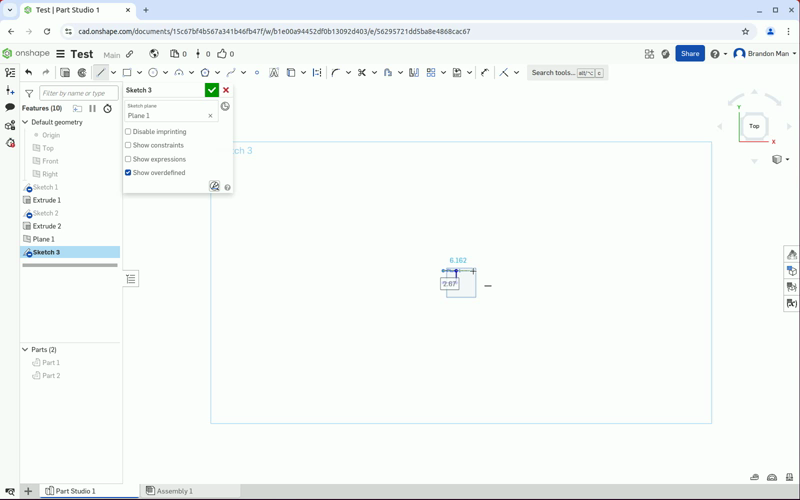
mouse_move(443, 282)
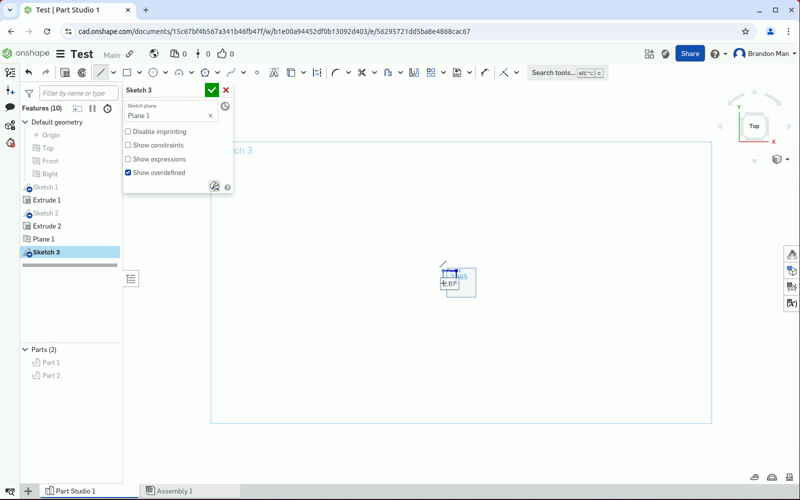
key_up(shift)
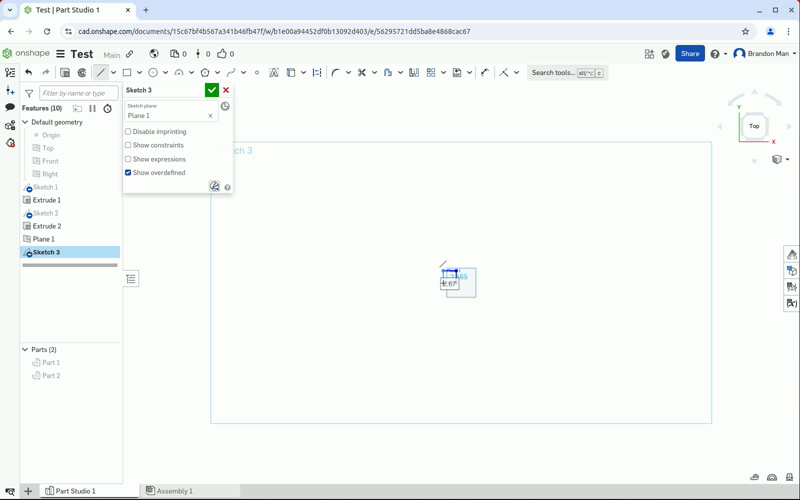
click(443, 282)
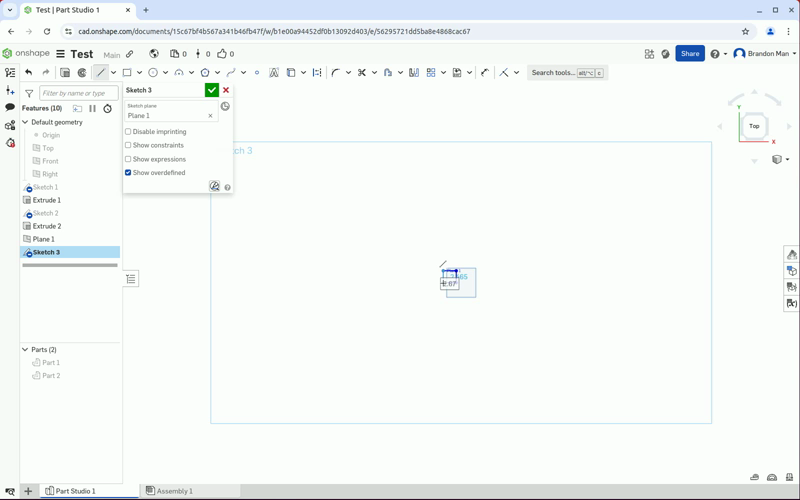
key(esc)
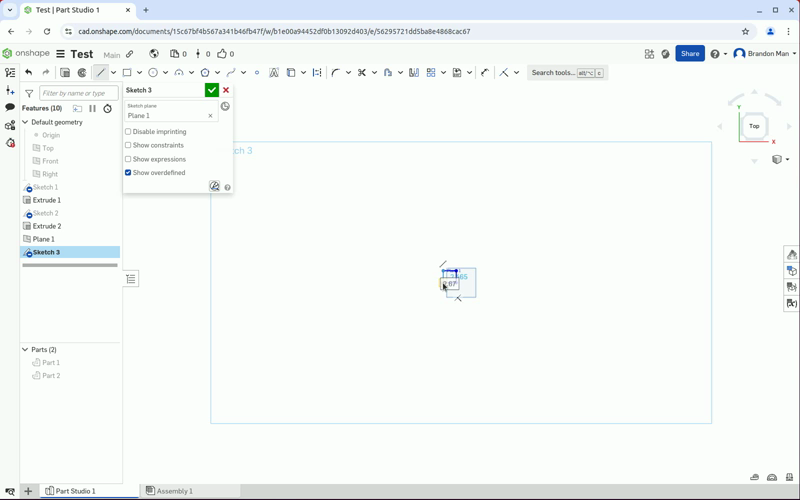
mouse_move(447, 279)
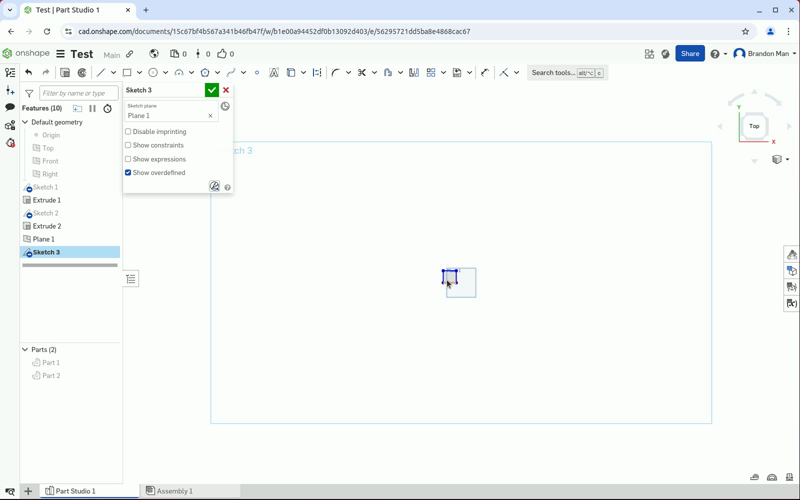
scroll(6)
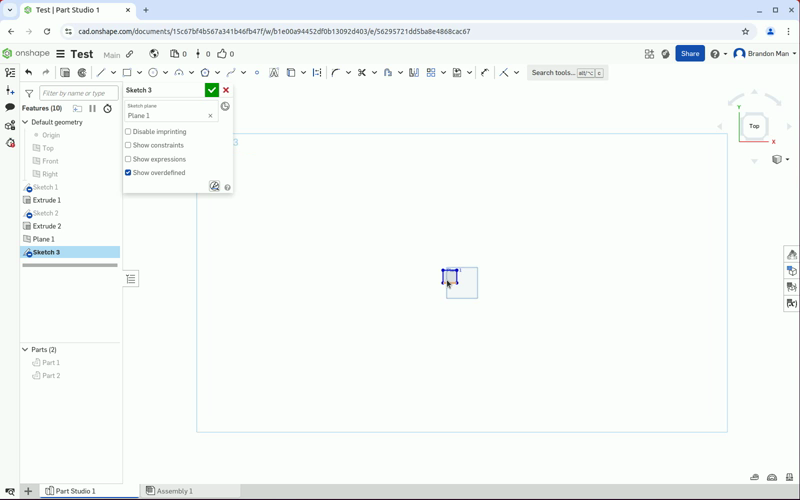
scroll(6)
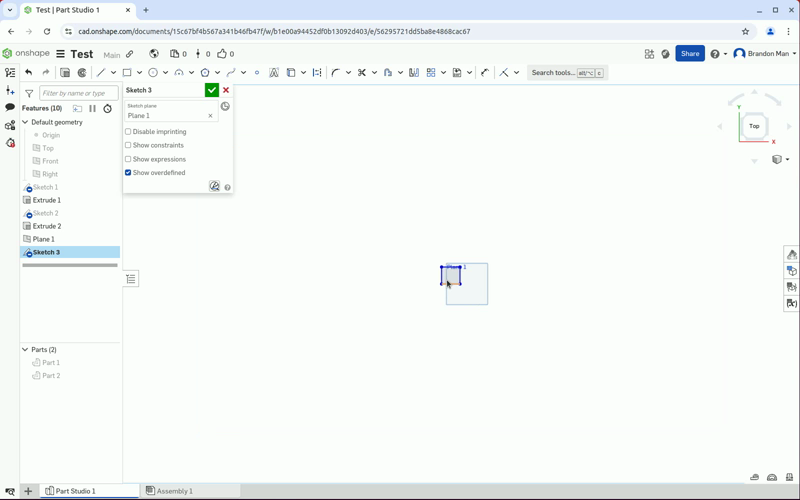
scroll(6)
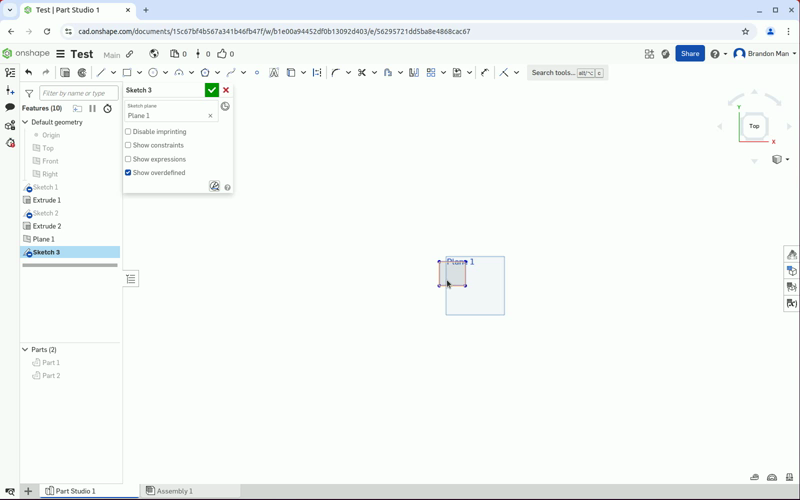
scroll(6)
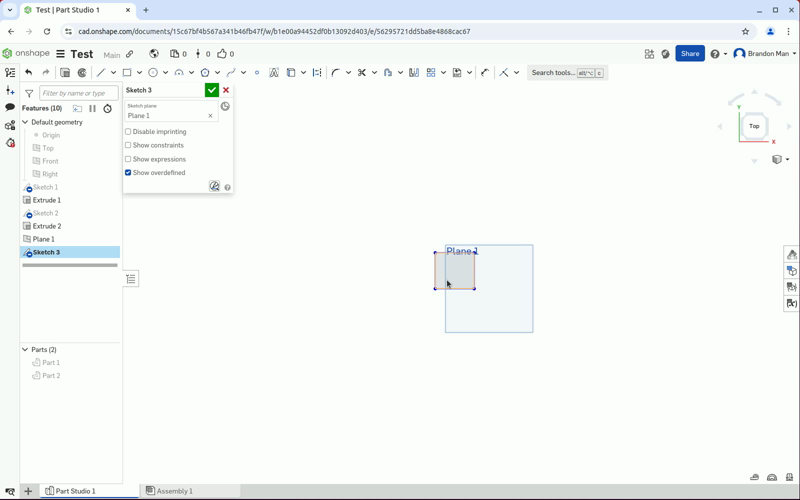
scroll(6)
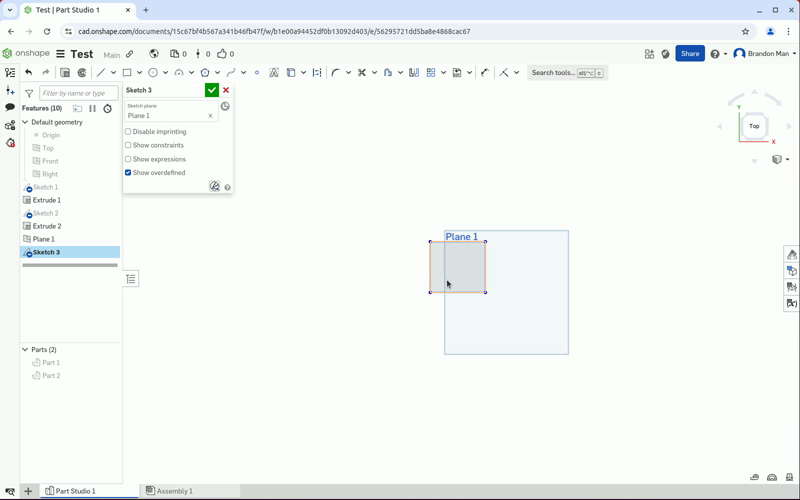
scroll(6)
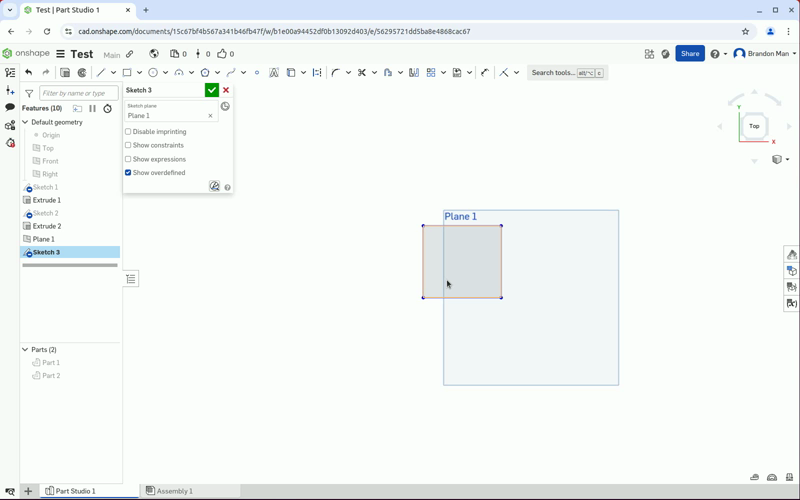
scroll(6)
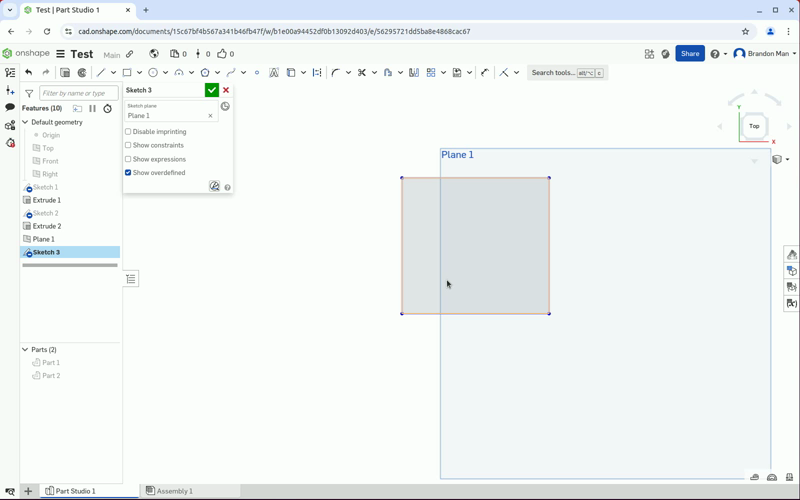
click(447, 279)
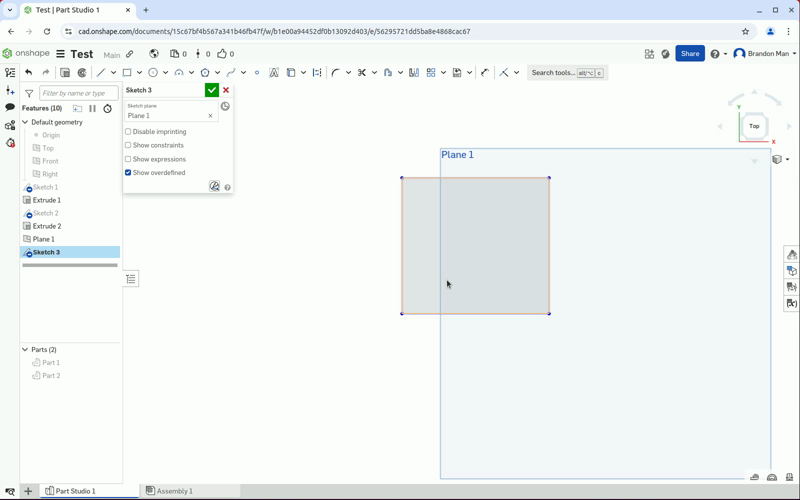
scroll(-6)
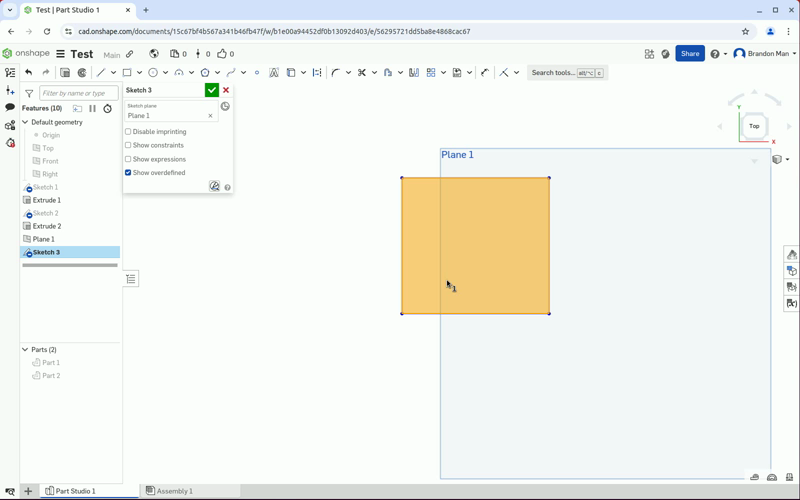
scroll(-6)
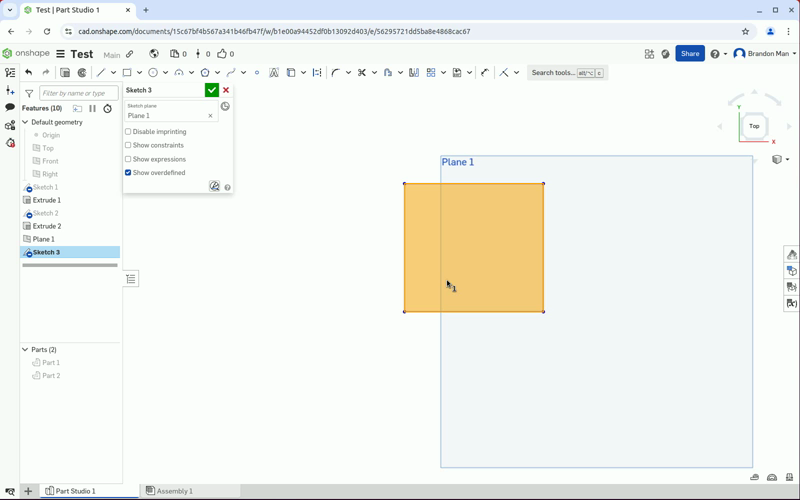
scroll(-6)
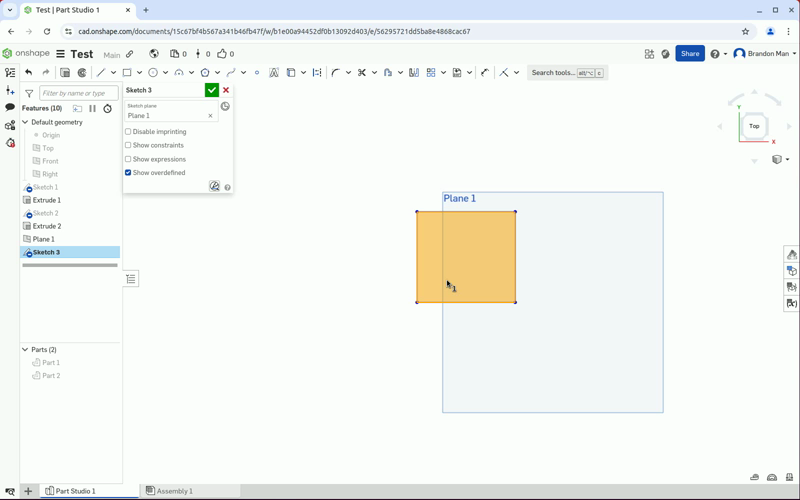
scroll(-6)
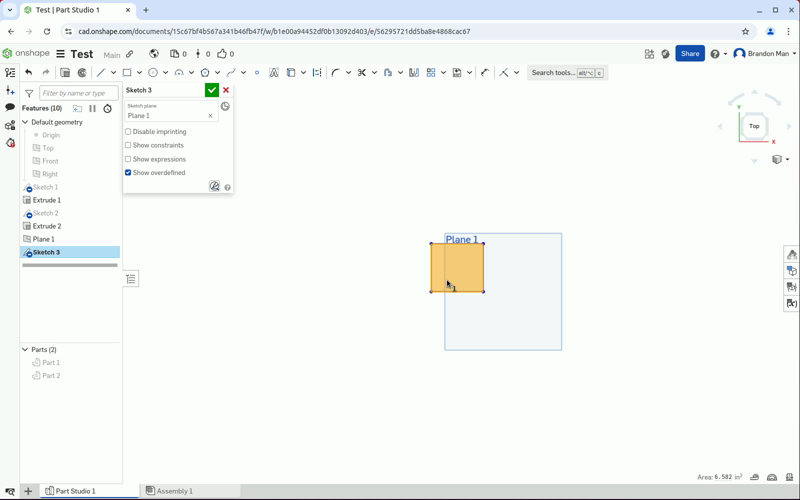
scroll(-6)
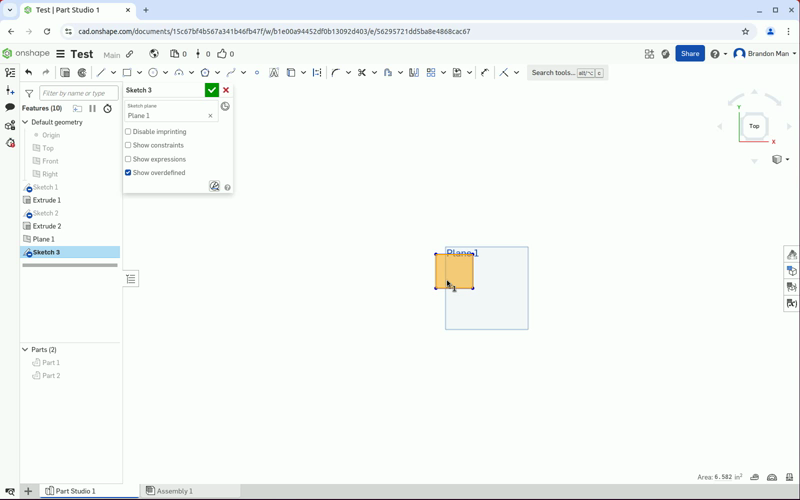
scroll(-6)
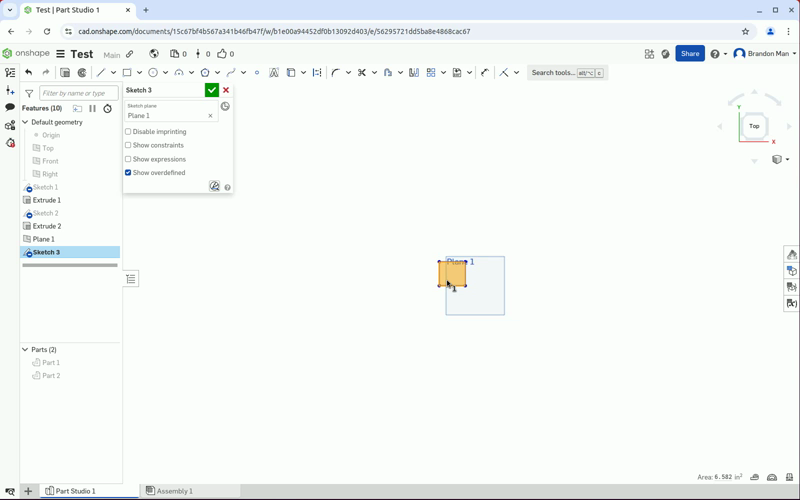
scroll(-6)
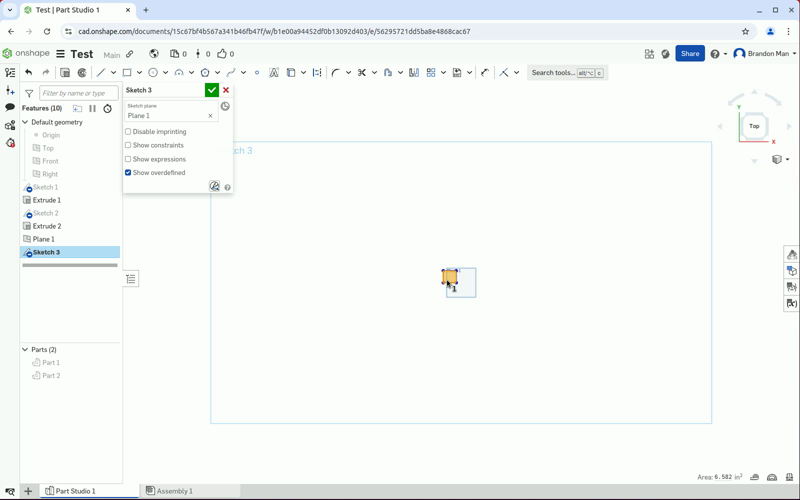
mouse_move(73, 352)
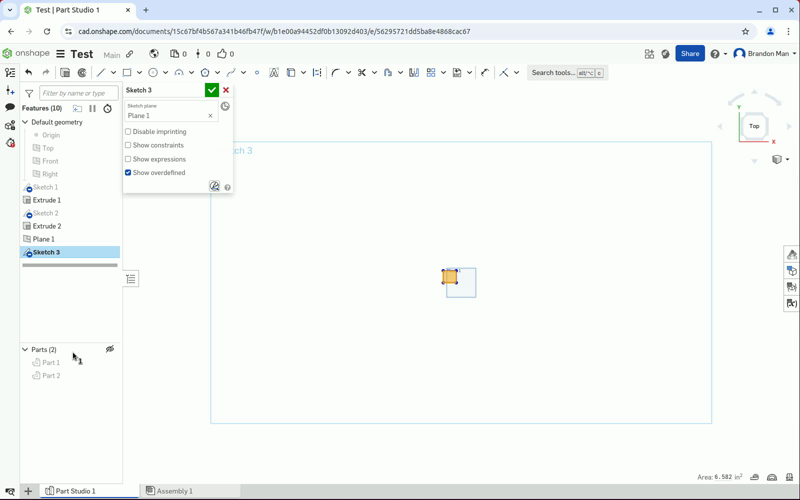
key(shift+y)
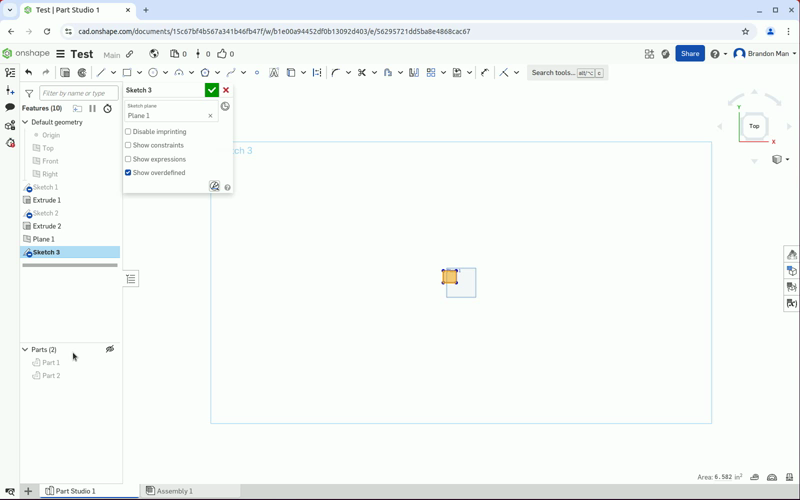
key(shift+e)
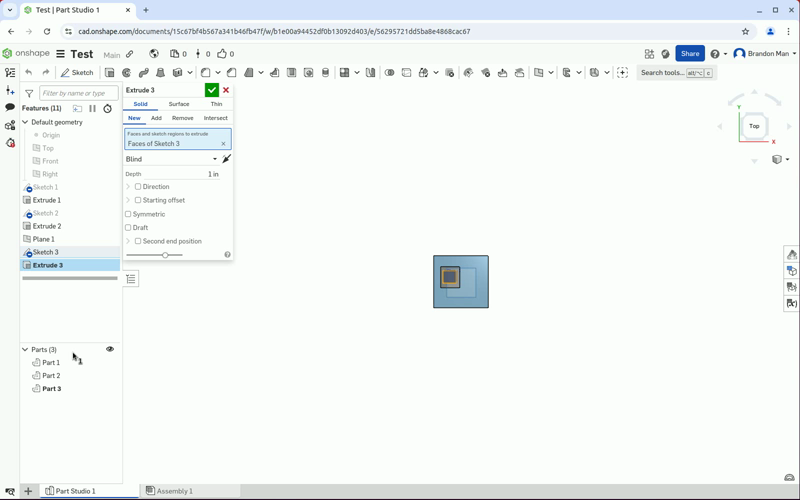
mouse_move(143, 106)
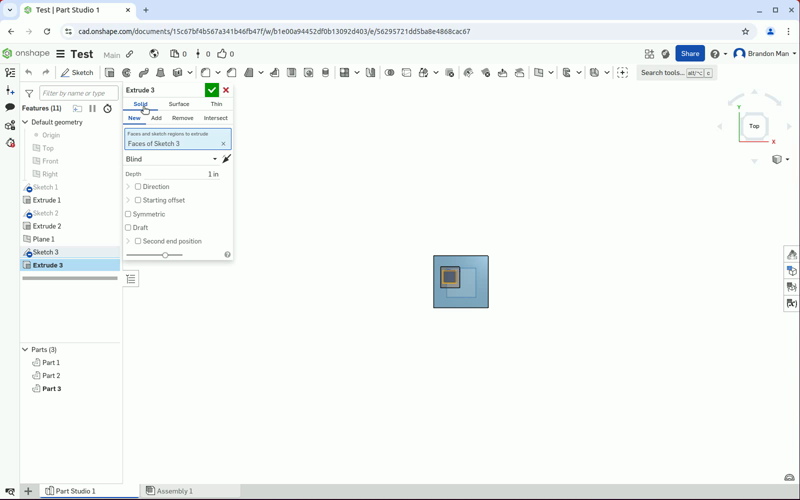
click(143, 106)
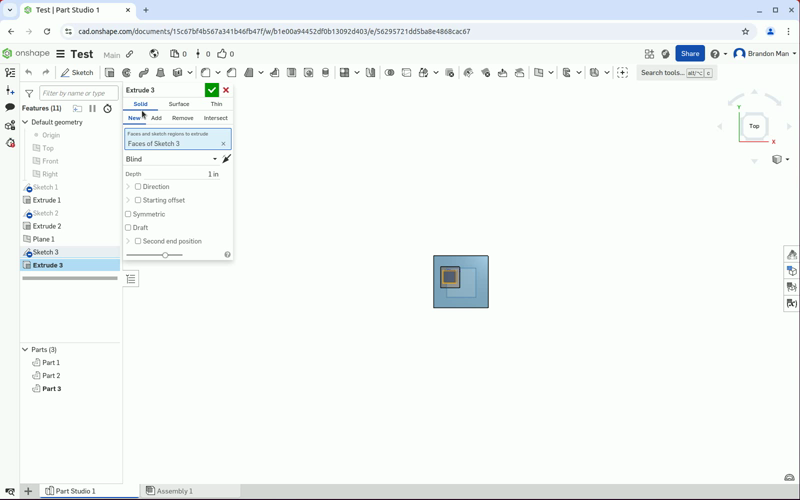
mouse_move(137, 120)
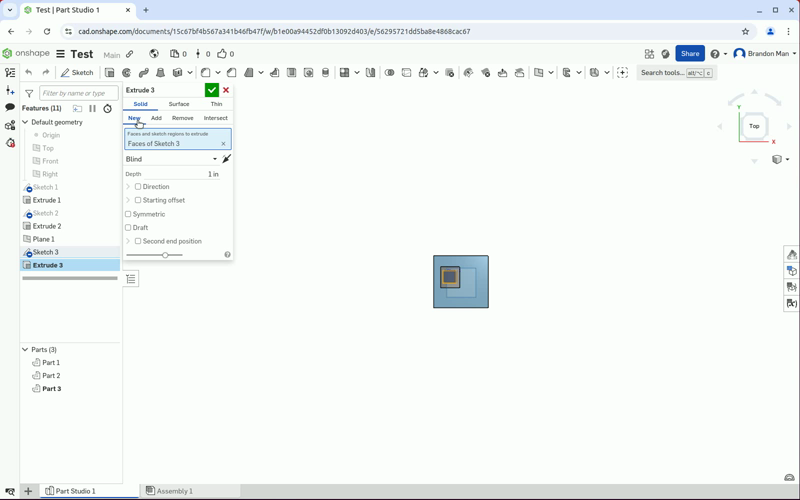
click(137, 120)
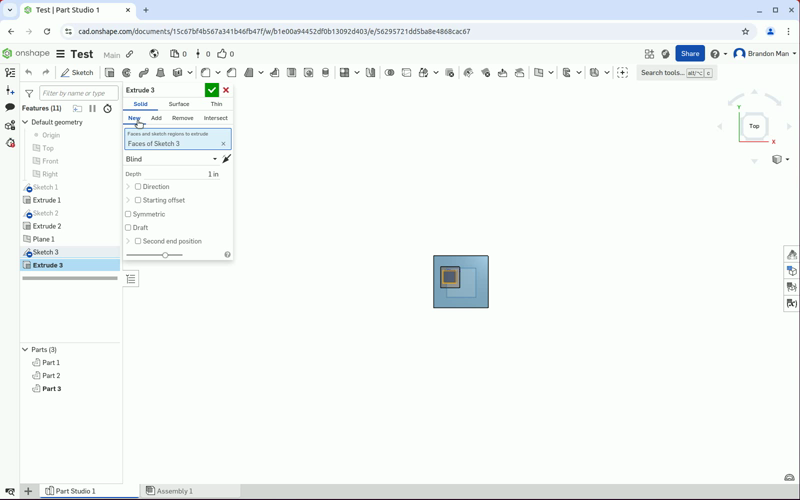
key(tab, 4)
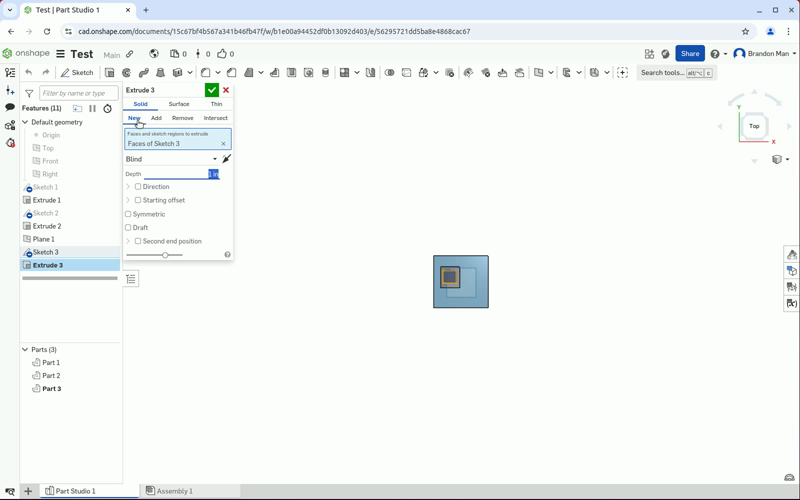
text(3.37)
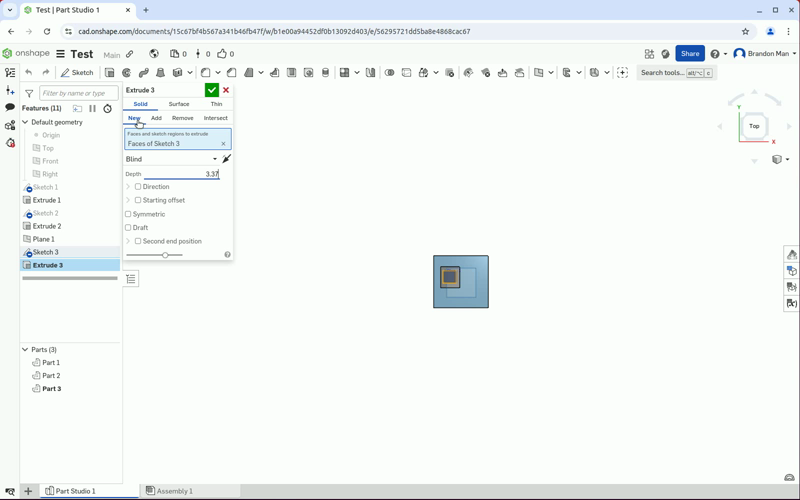
key(enter)
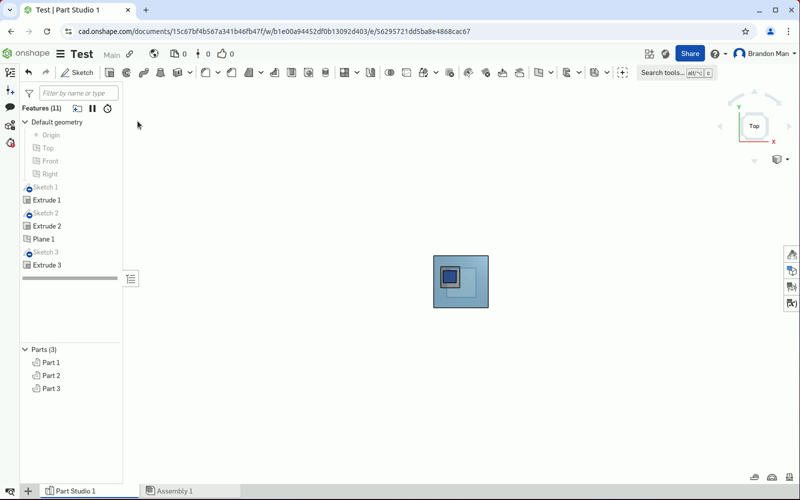
key(shift+h)
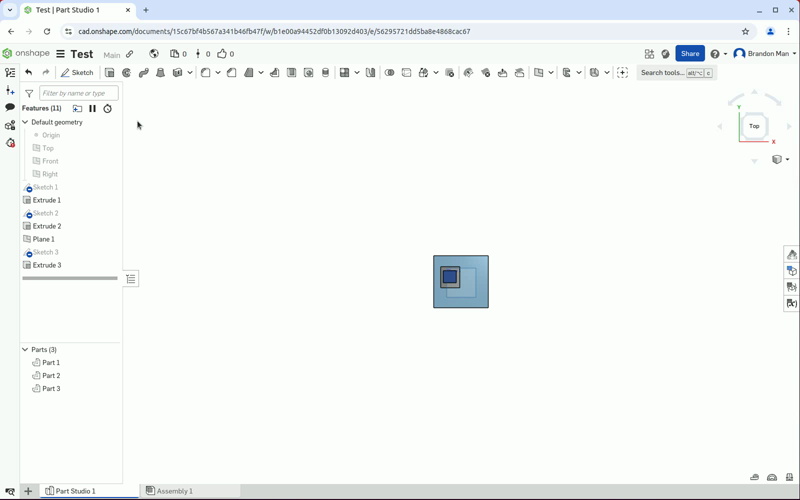
key(shift+h)
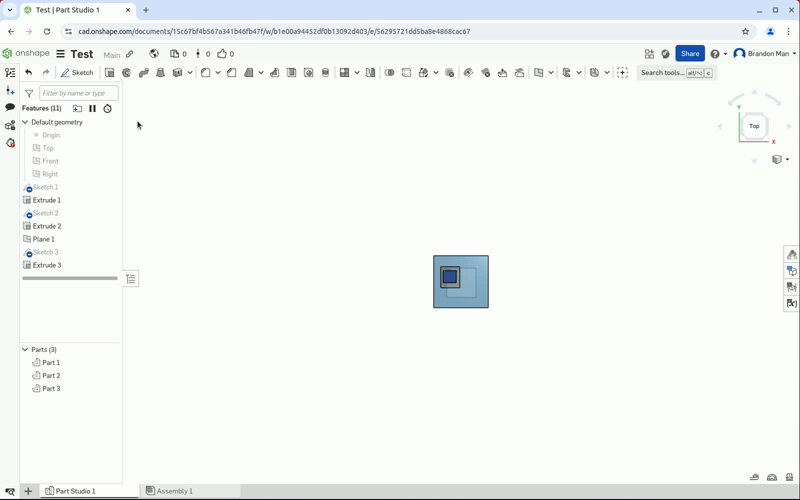
mouse_move(73, 189)
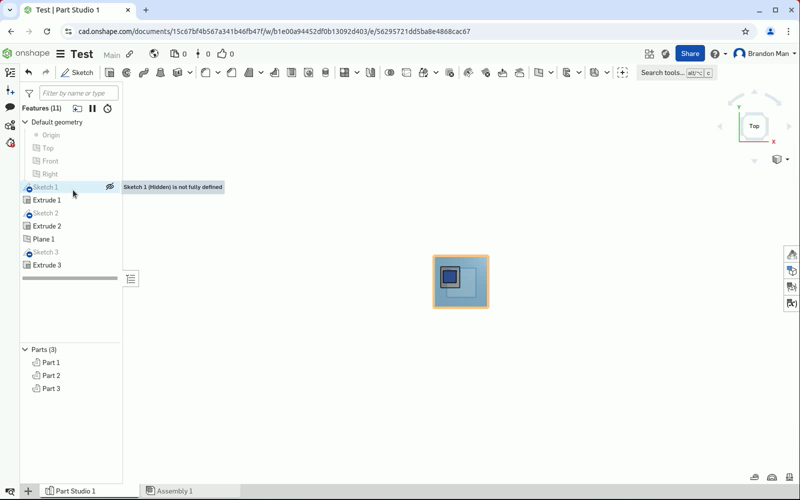
click(73, 189)
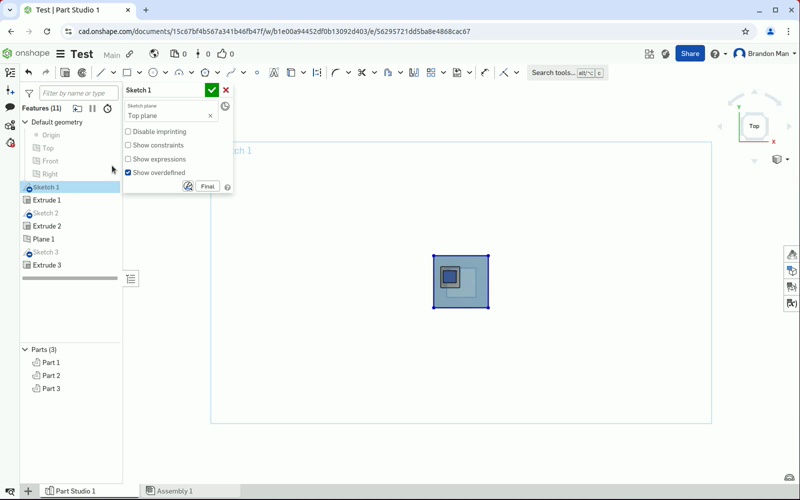
mouse_move(229, 92)
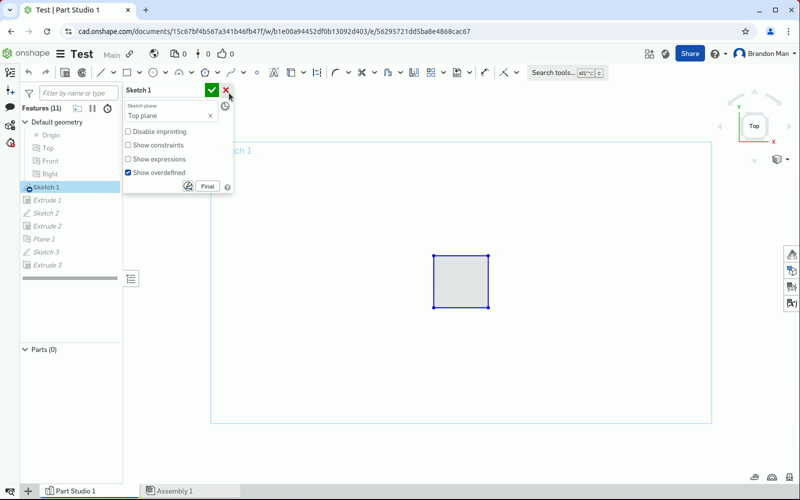
click(229, 92)
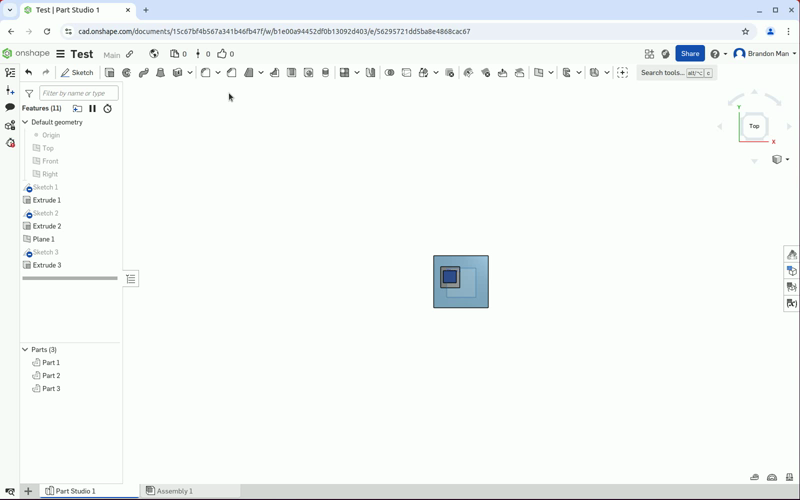
mouse_move(541, 75)
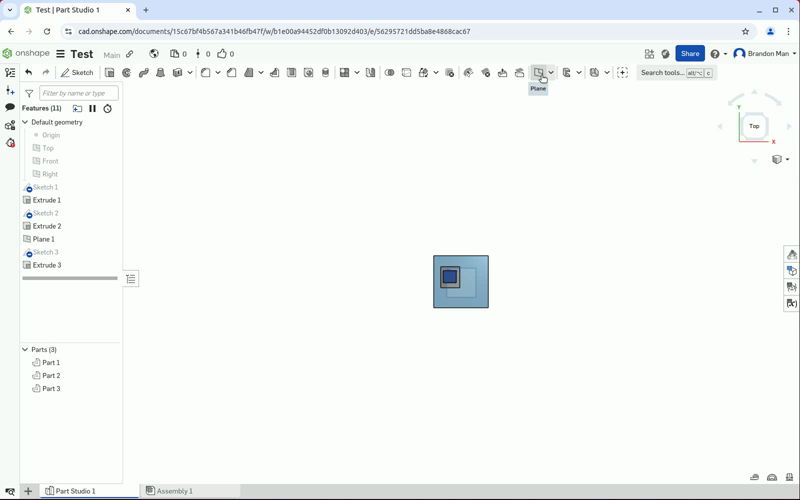
click(541, 75)
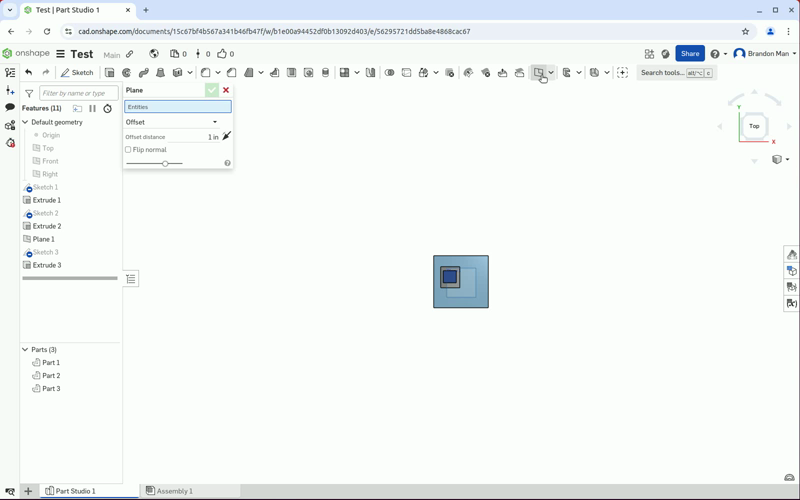
mouse_move(73, 150)
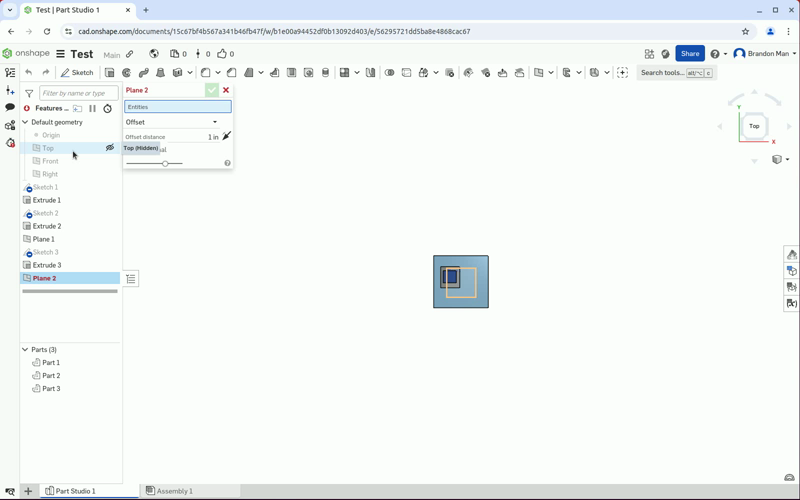
click(73, 150)
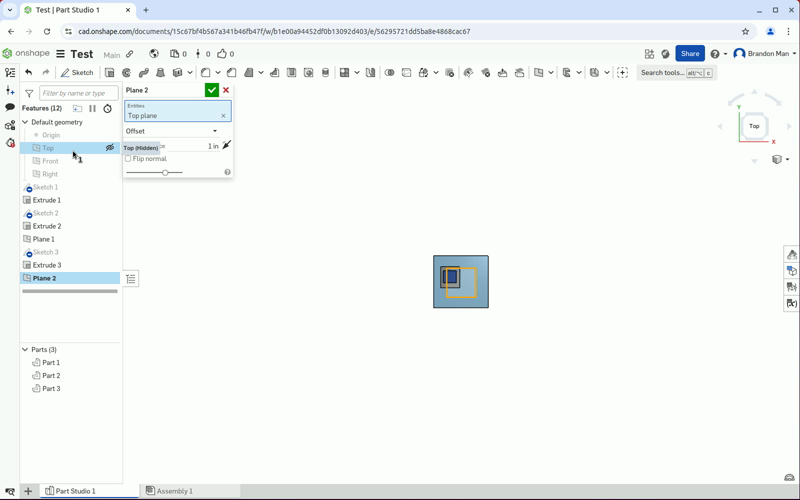
key(tab, 2)
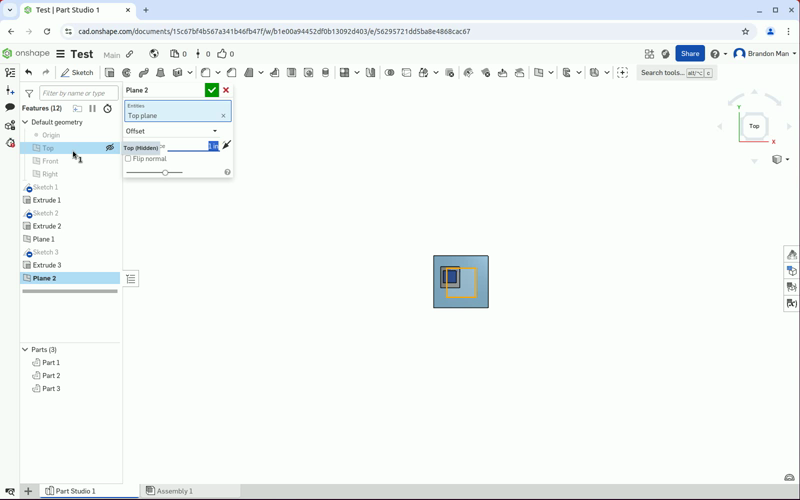
text(15.898)
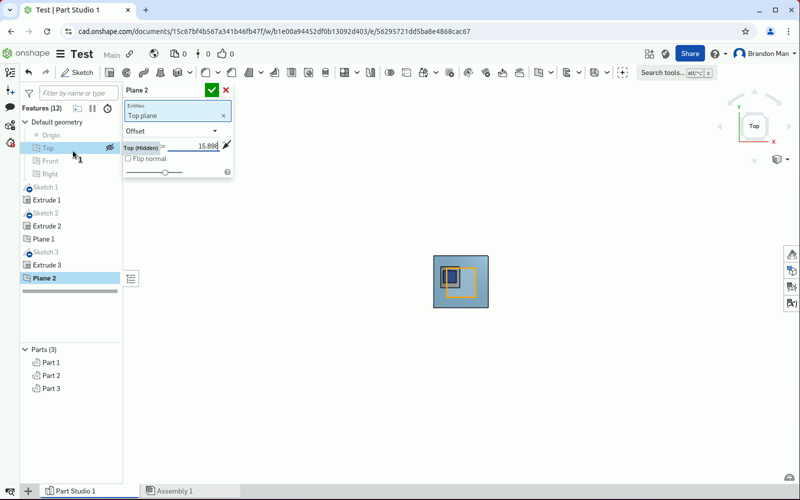
key(enter, 2)
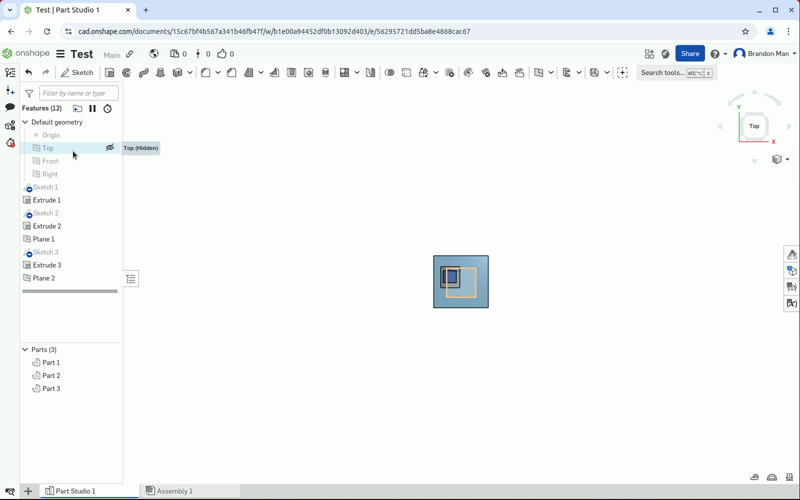
key(shift+s)
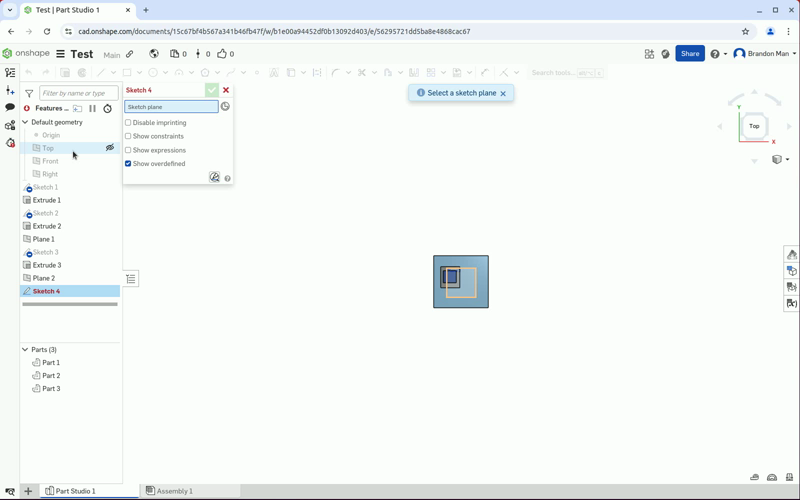
mouse_move(73, 280)
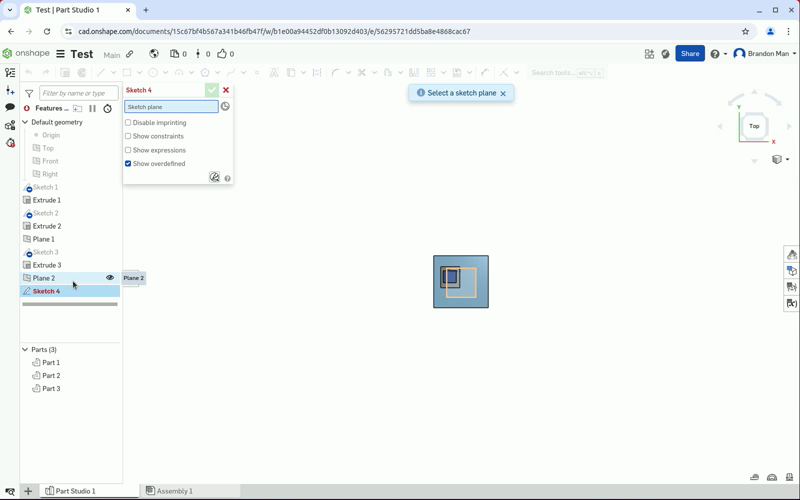
click(73, 280)
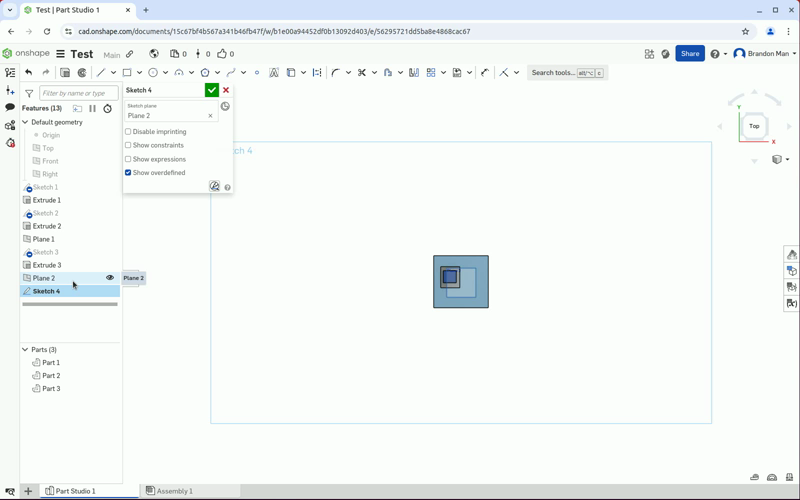
mouse_move(73, 352)
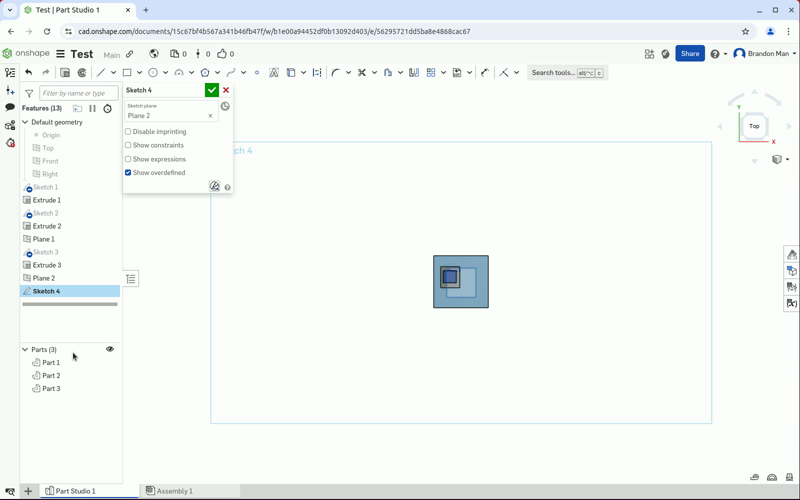
key(y)
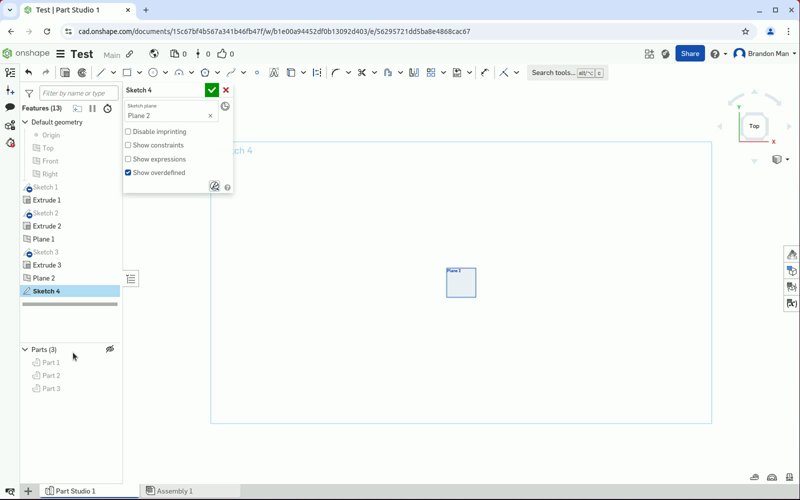
key(l)
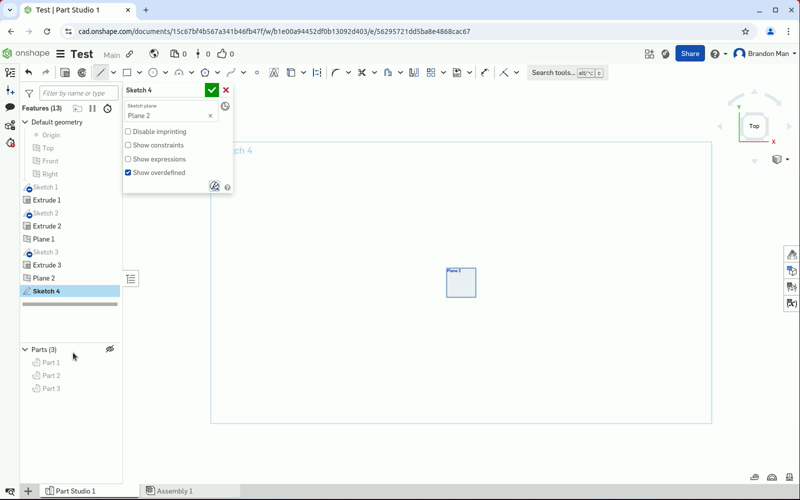
key_down(shift)
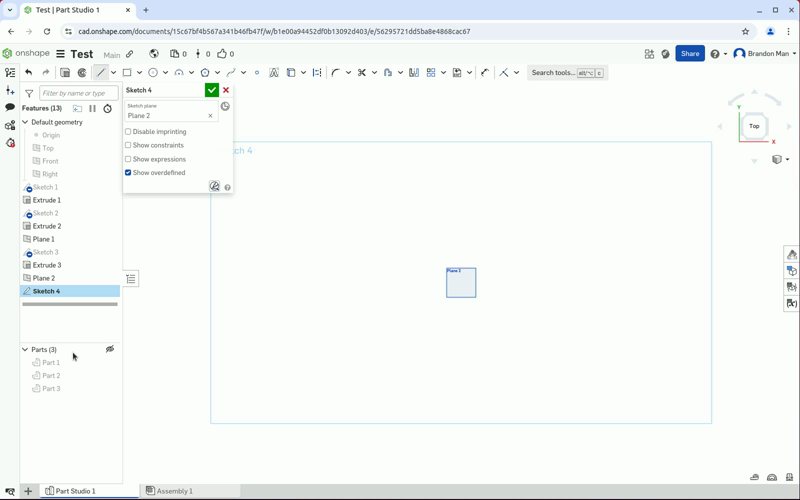
mouse_move(445, 279)
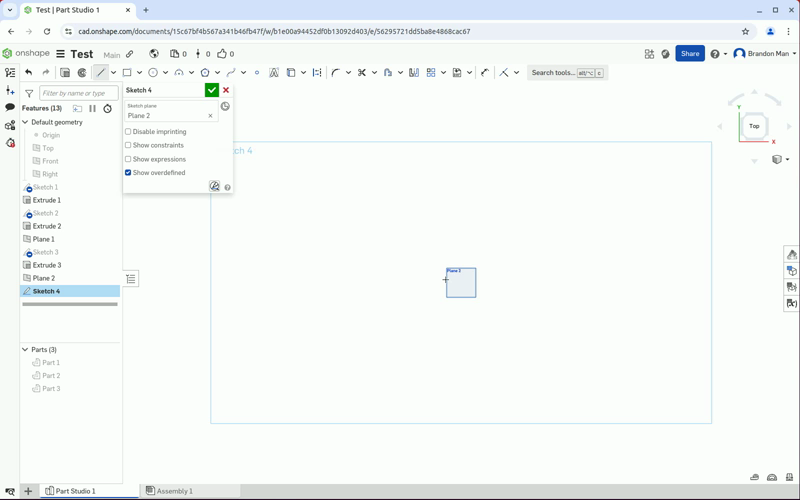
click(445, 279)
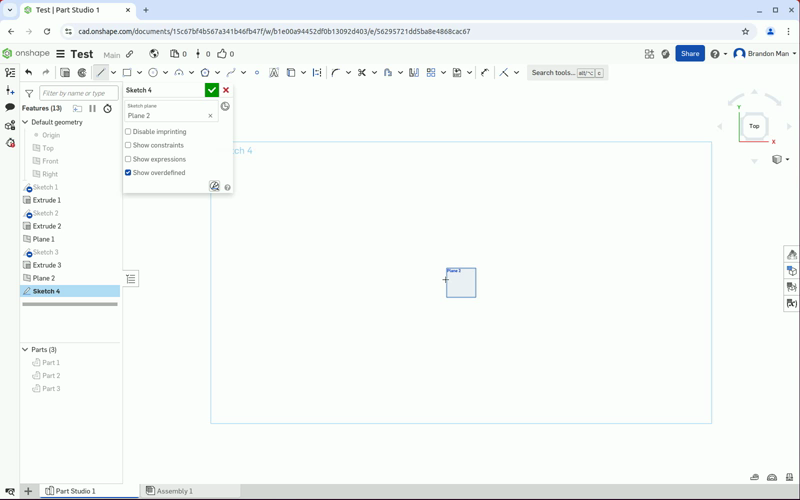
key_up(shift)
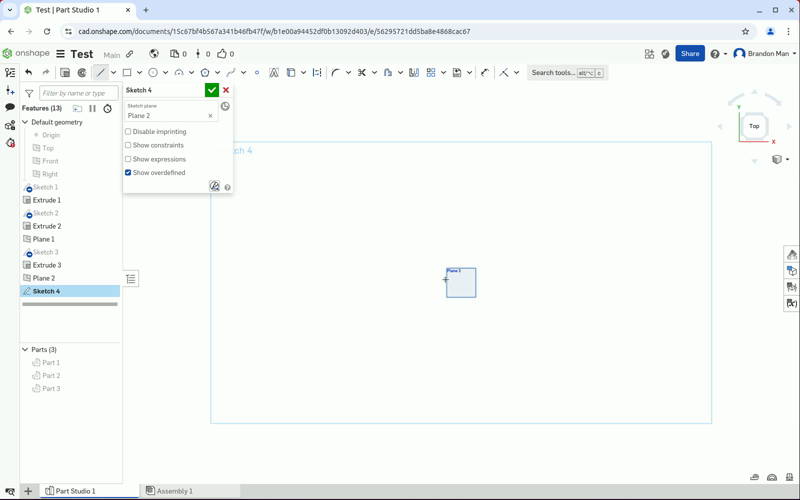
key_down(shift)
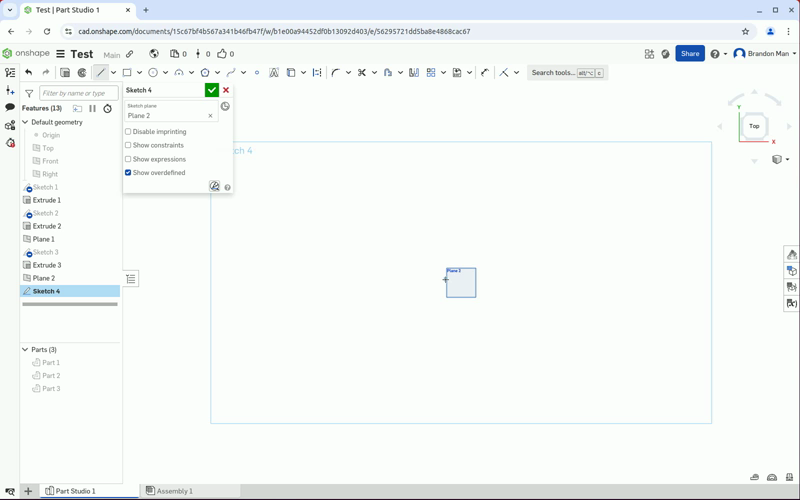
mouse_move(475, 279)
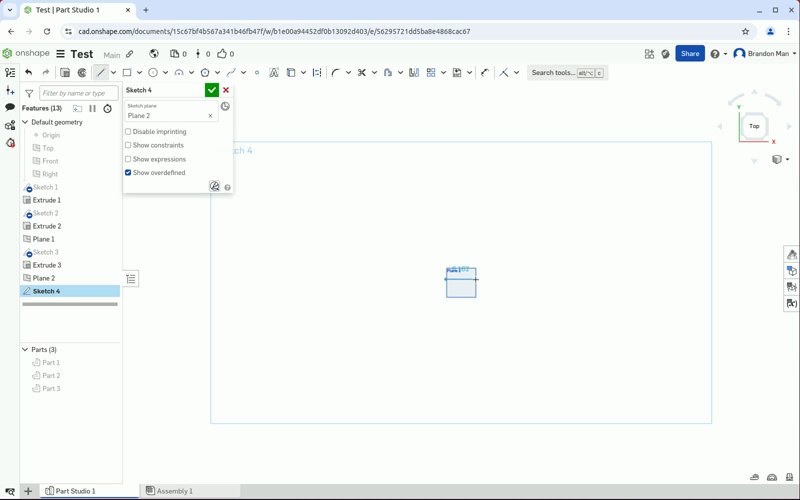
mouse_move(453, 279)
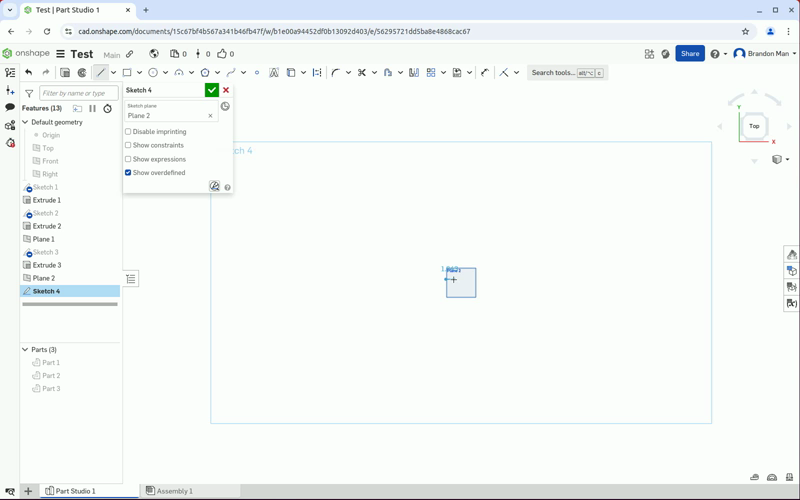
click(453, 279)
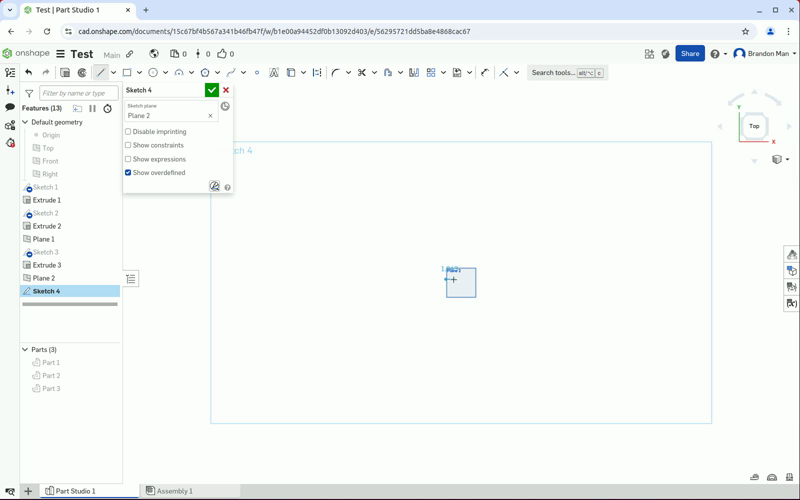
key_up(shift)
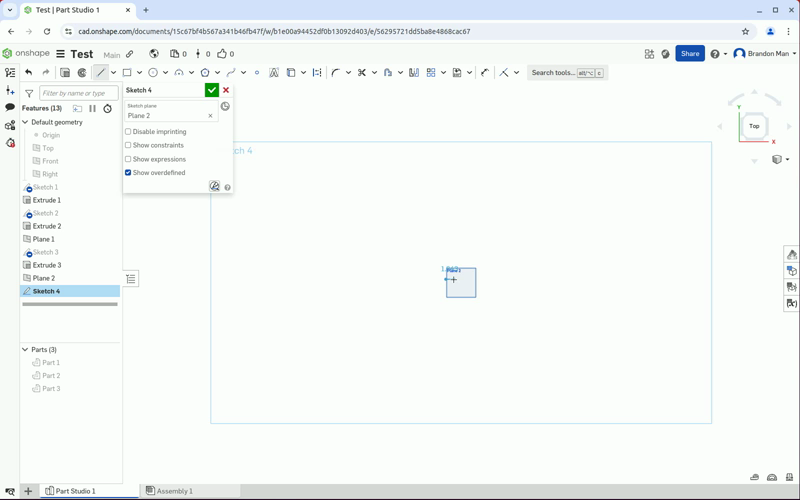
key_down(shift)
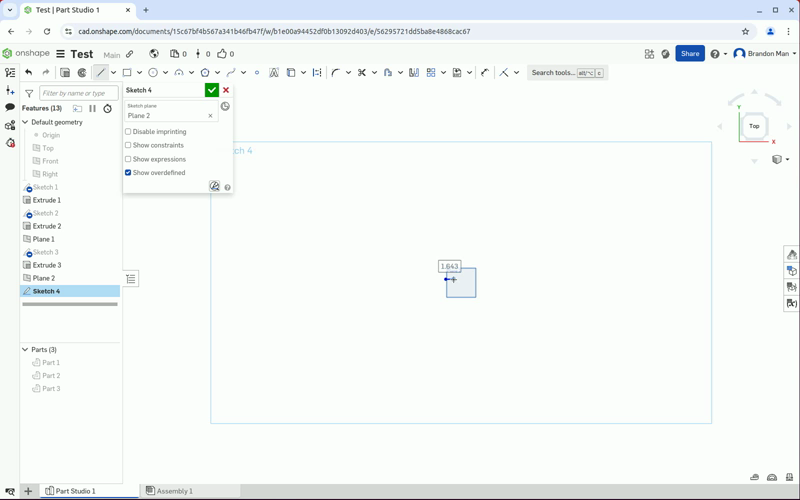
mouse_move(483, 279)
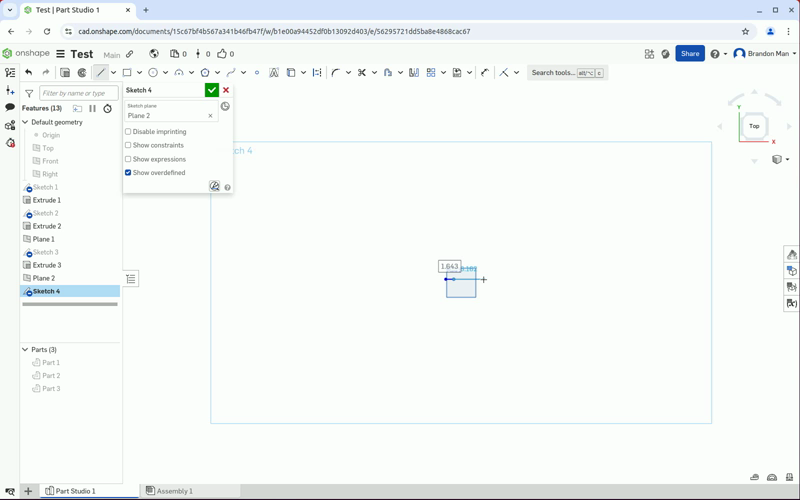
mouse_move(453, 273)
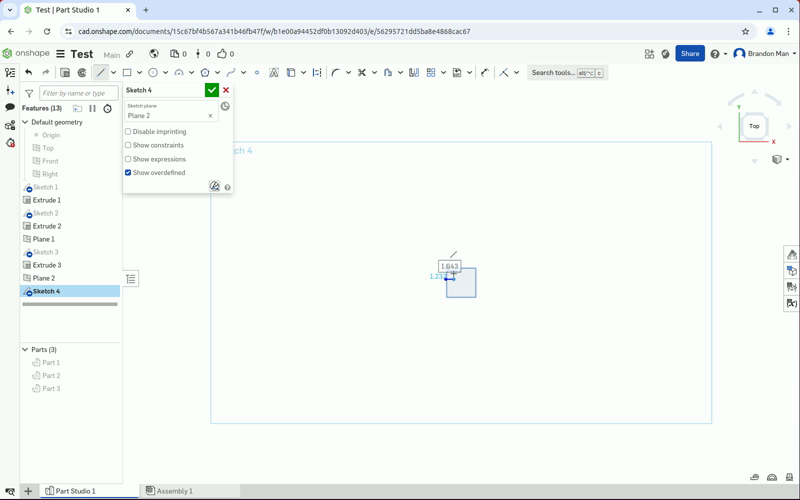
scroll(6)
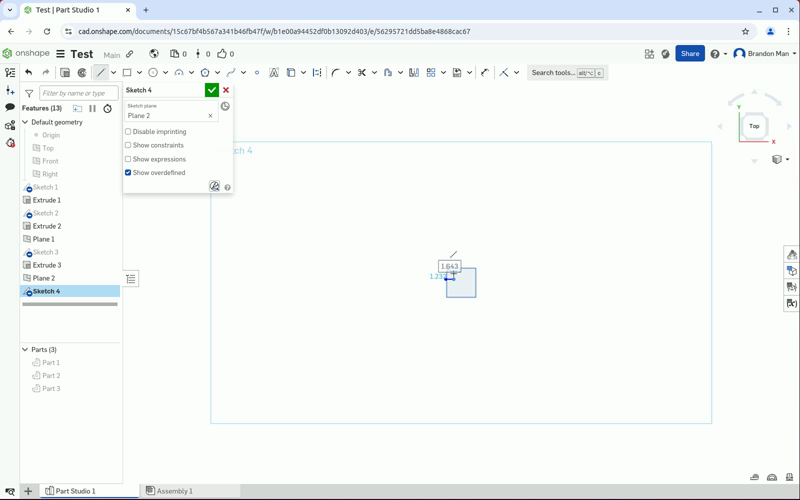
scroll(6)
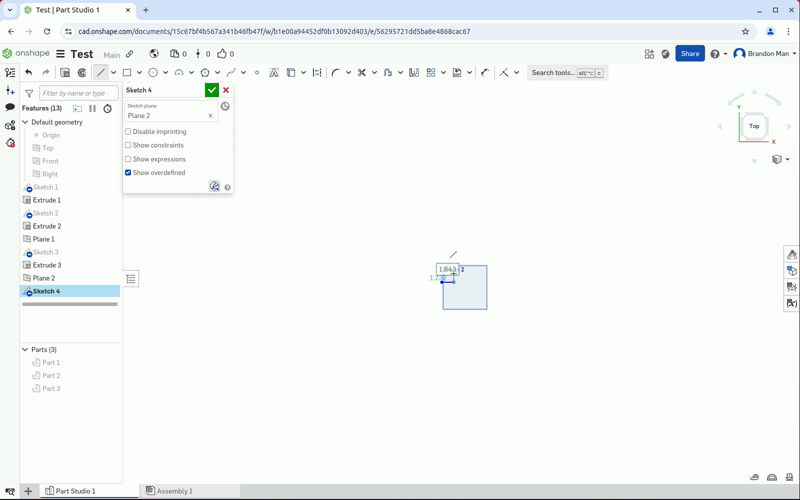
scroll(6)
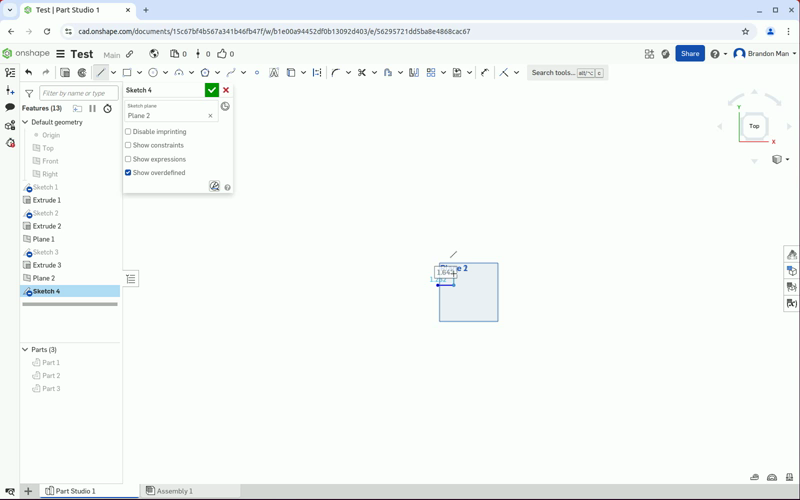
scroll(6)
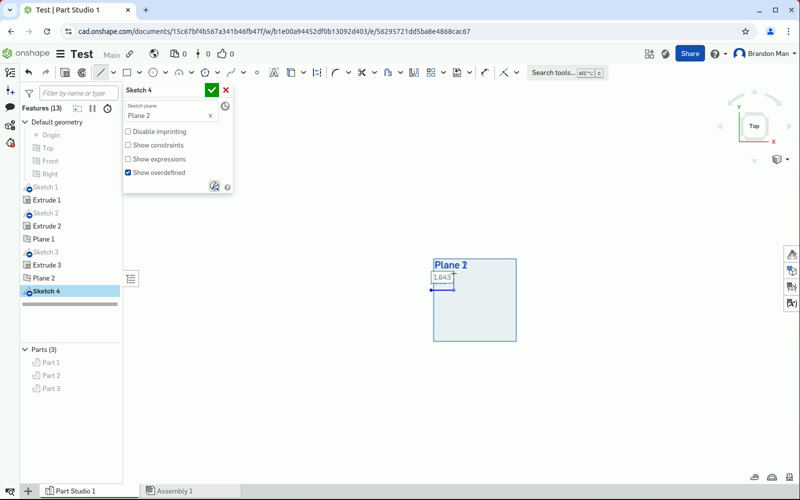
scroll(6)
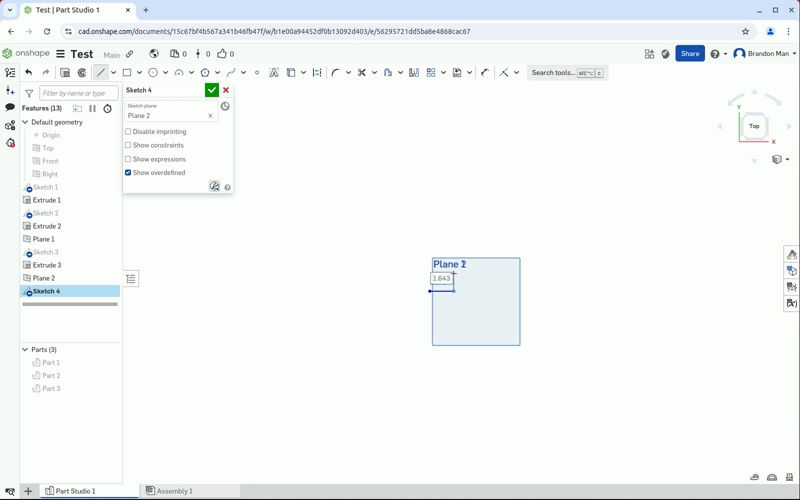
scroll(6)
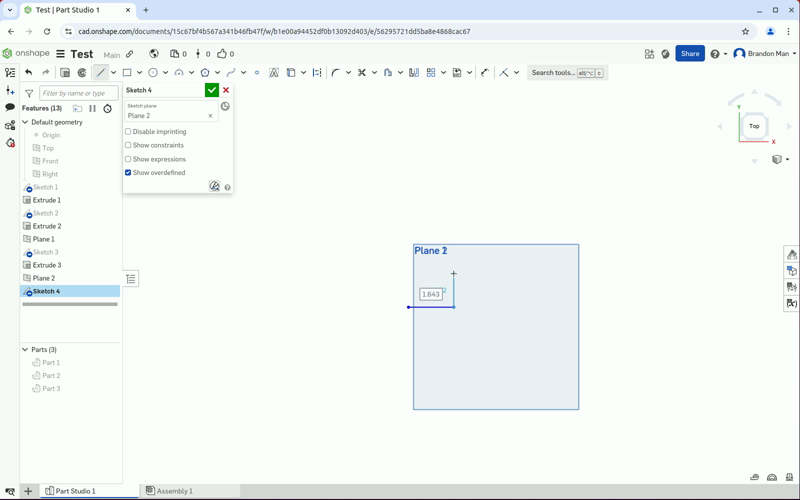
scroll(6)
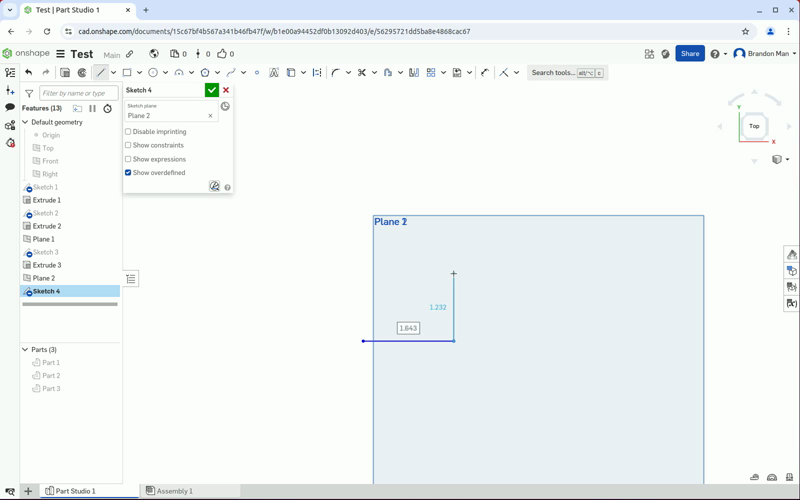
click(453, 273)
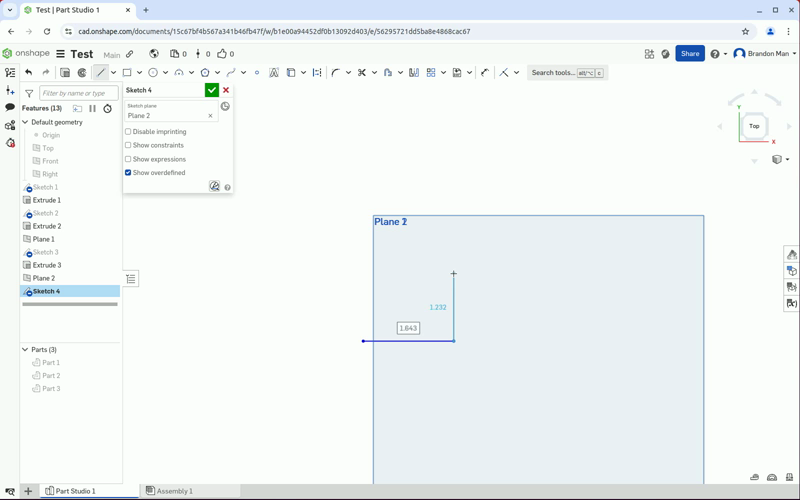
scroll(-6)
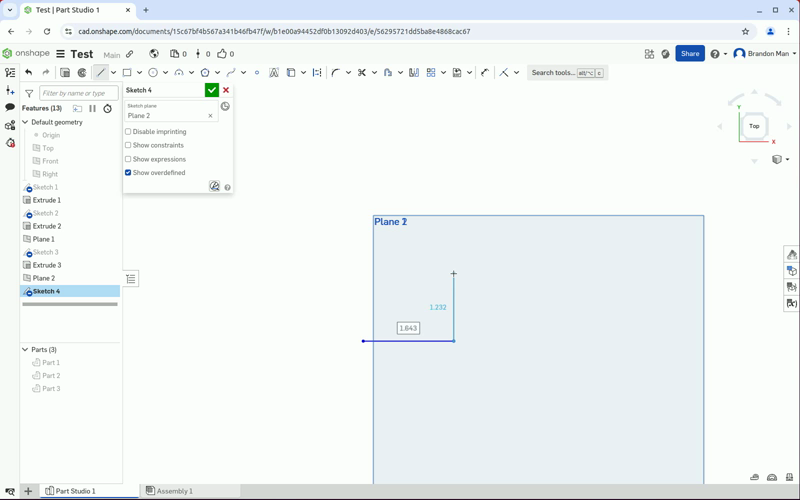
scroll(-6)
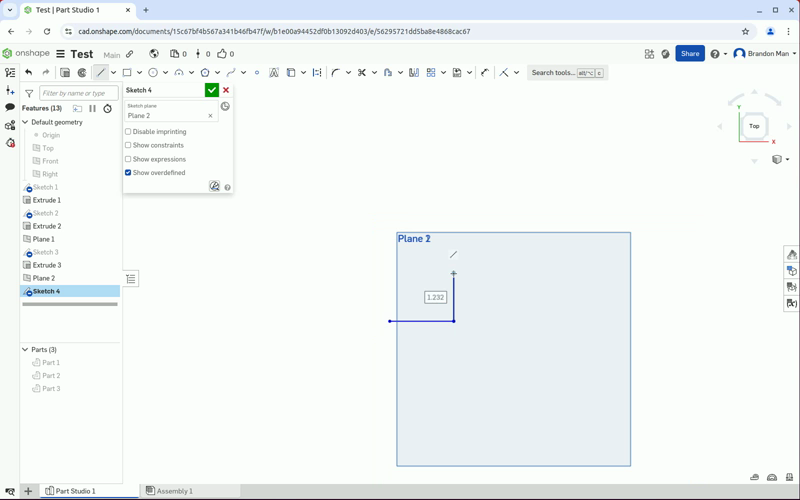
scroll(-6)
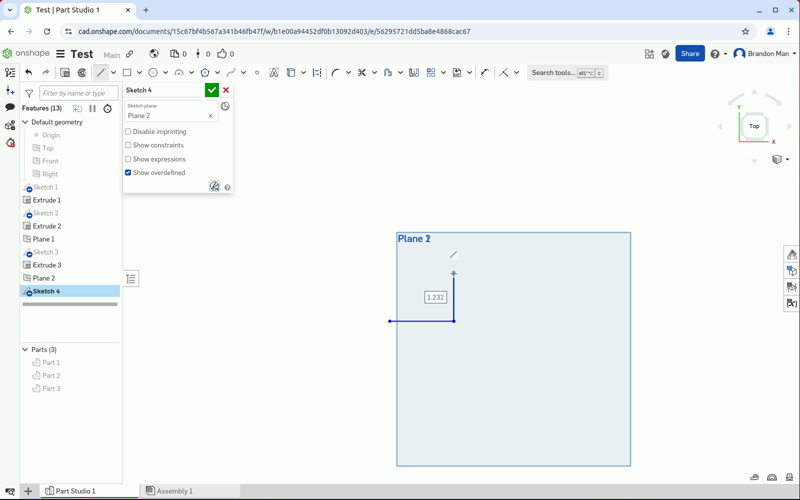
scroll(-6)
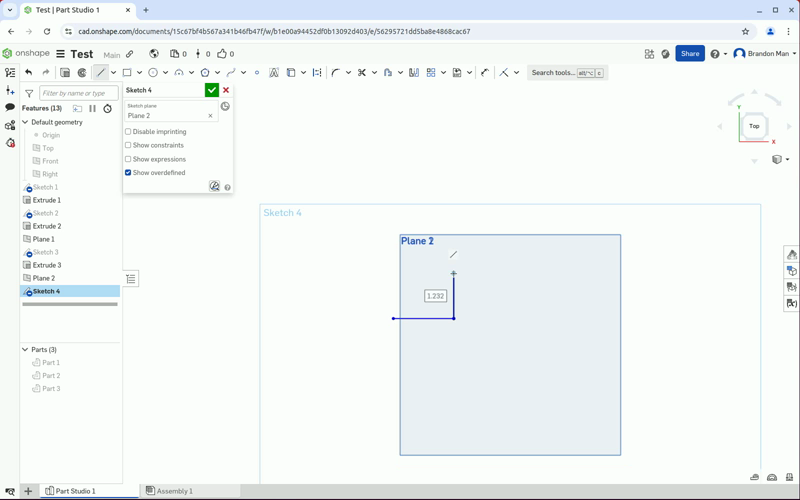
scroll(-6)
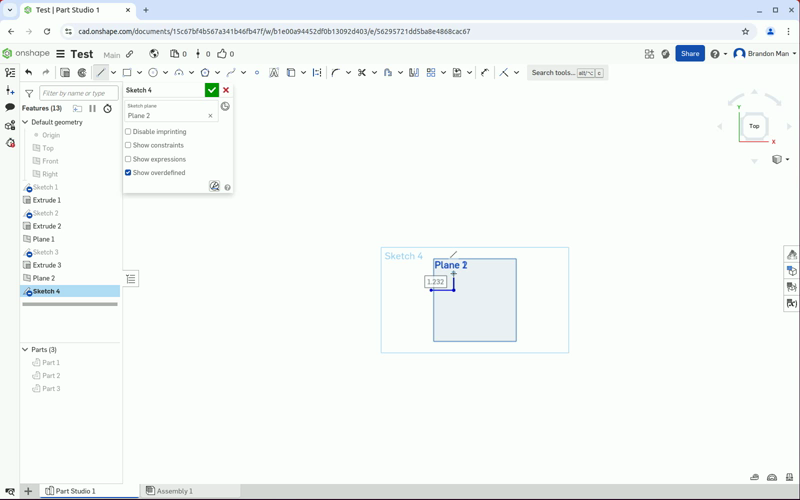
scroll(-6)
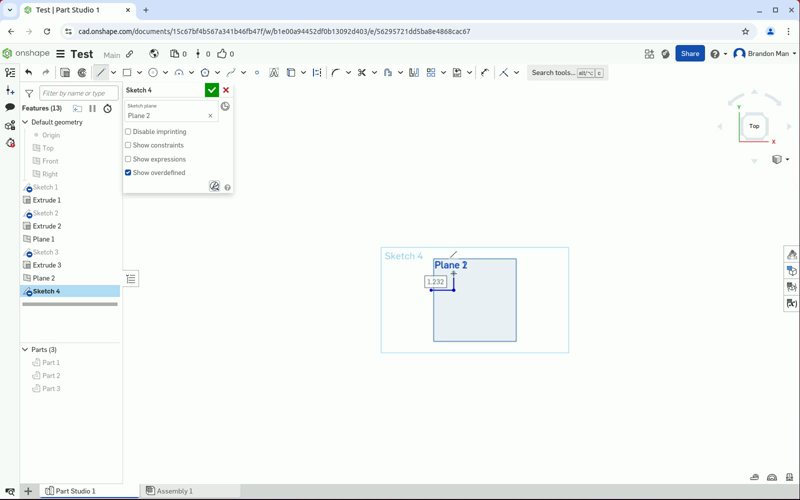
scroll(-6)
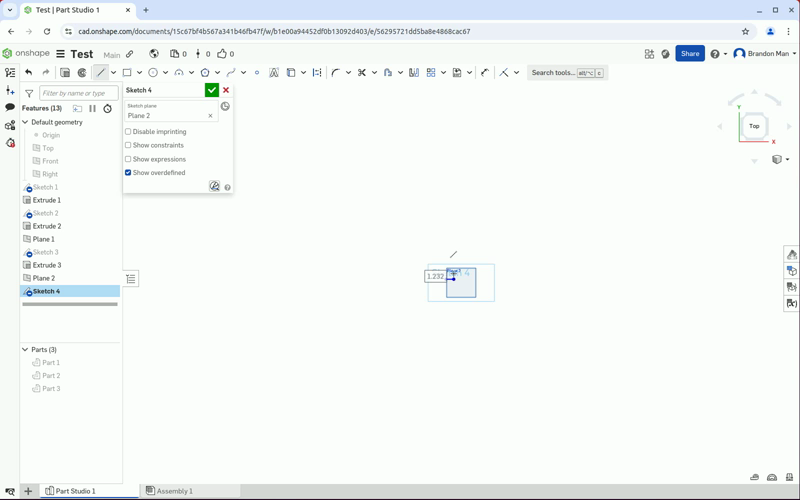
key_up(shift)
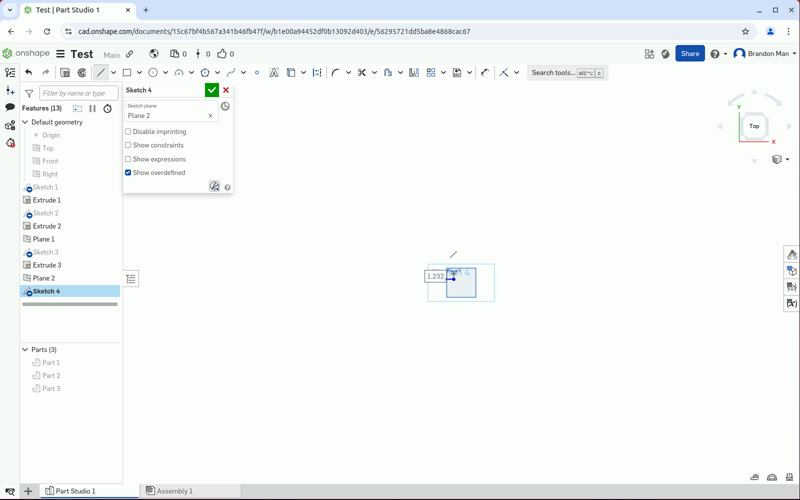
key_down(shift)
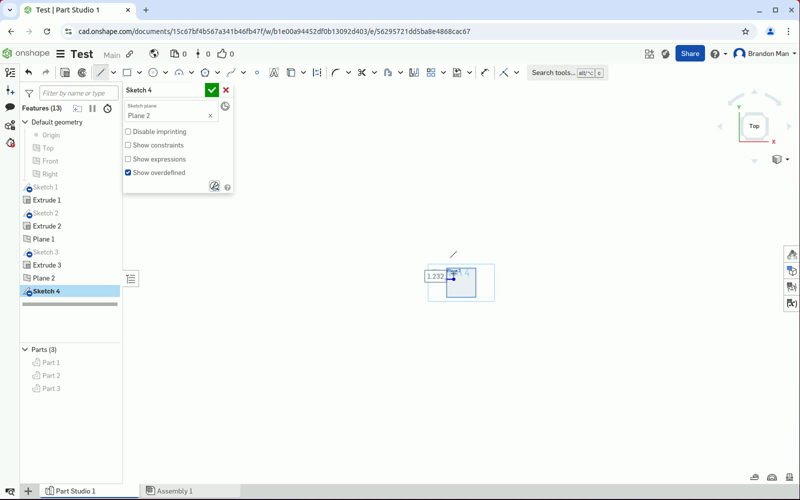
mouse_move(483, 273)
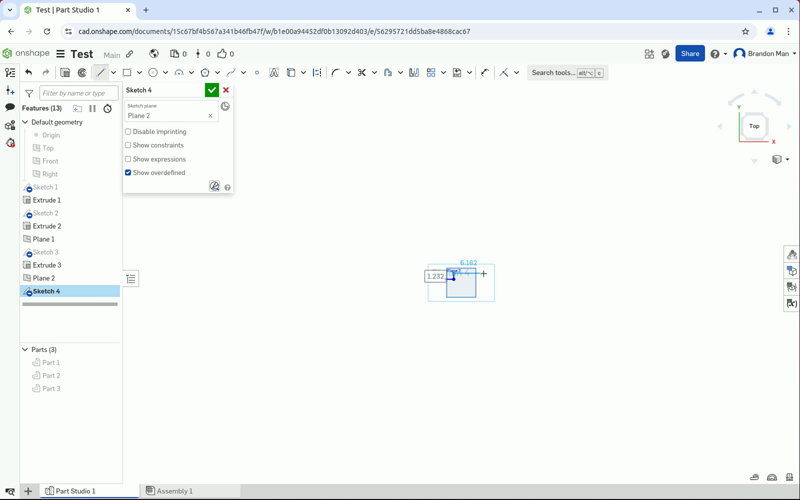
mouse_move(445, 273)
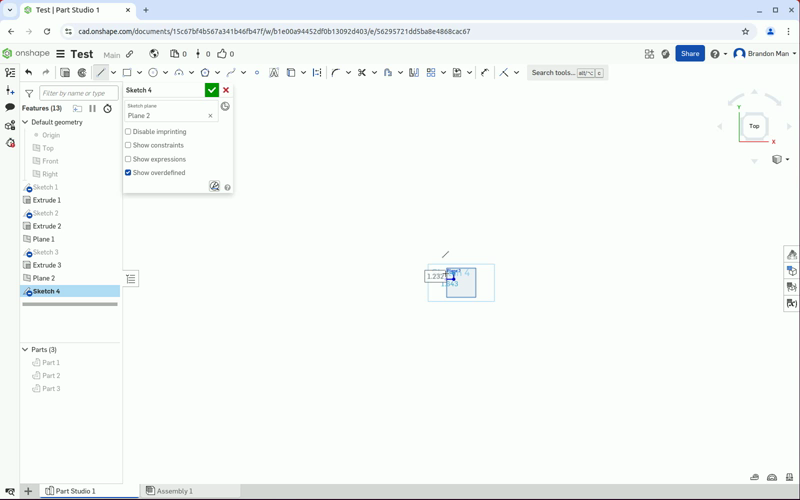
click(445, 273)
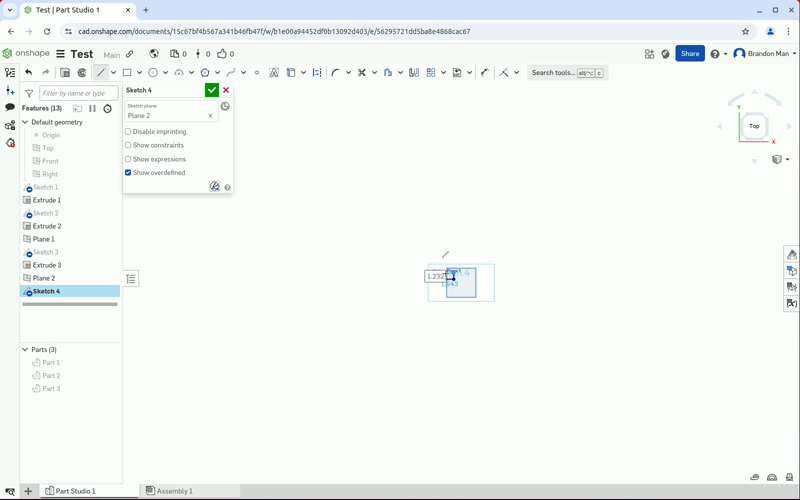
key_up(shift)
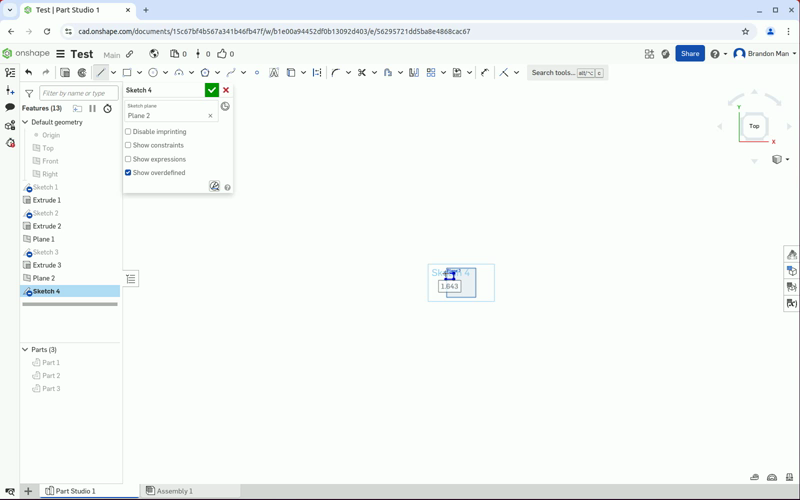
mouse_move(475, 273)
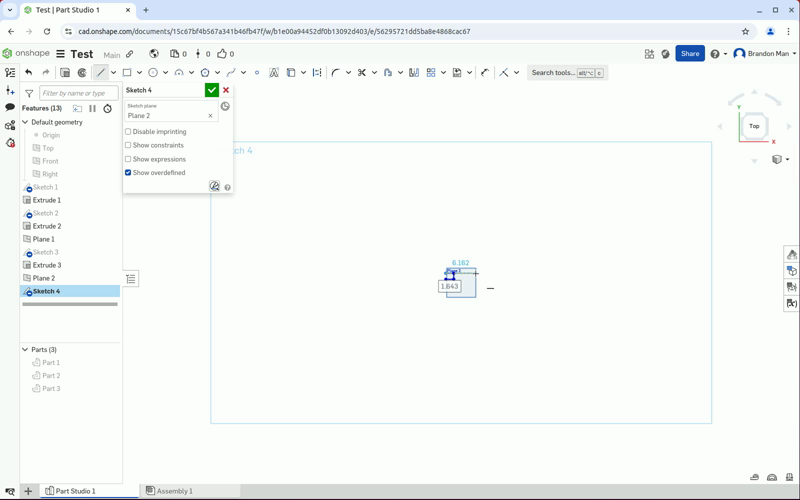
key_down(shift)
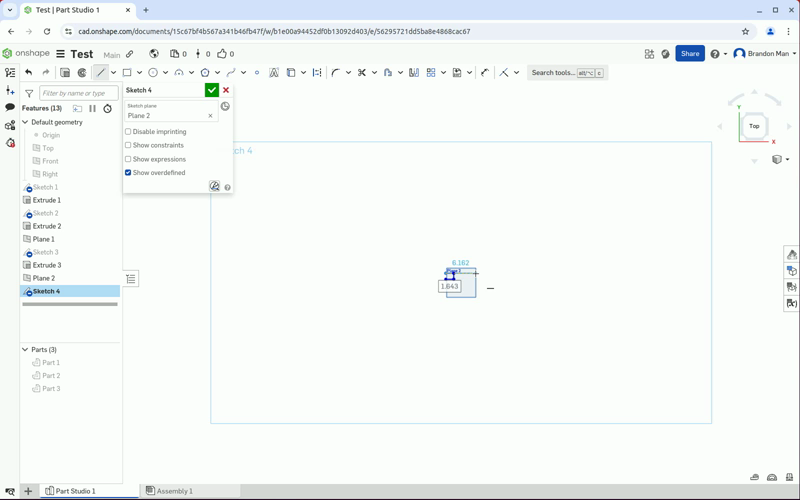
mouse_move(445, 279)
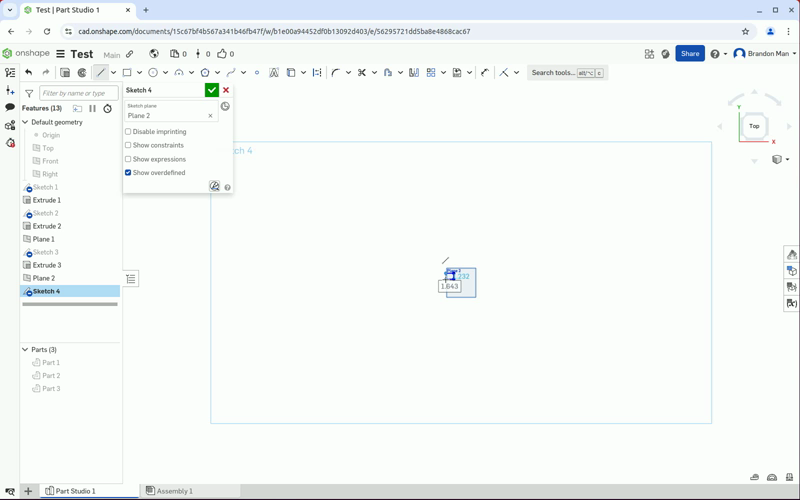
scroll(6)
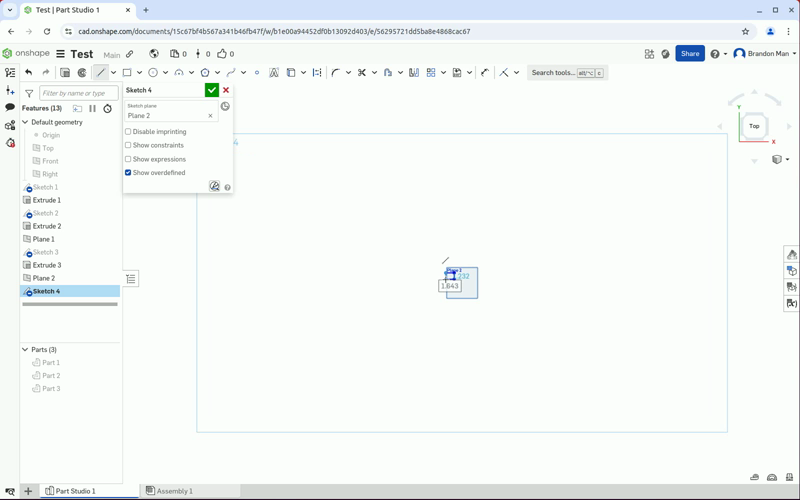
scroll(6)
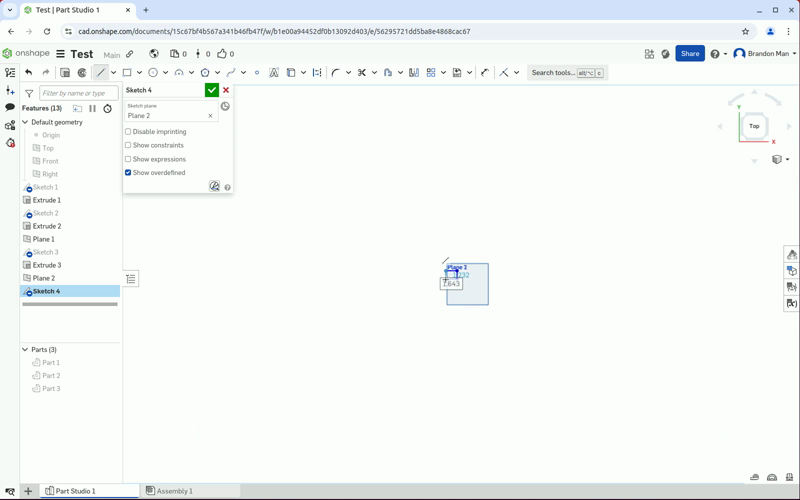
scroll(6)
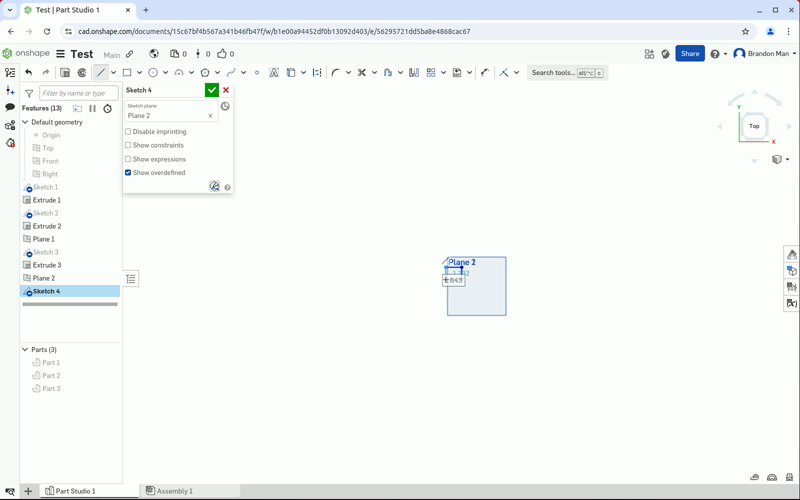
scroll(6)
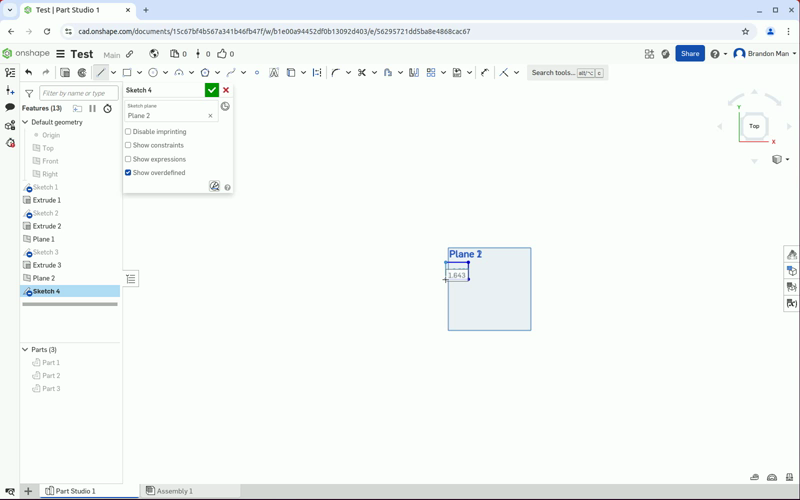
scroll(6)
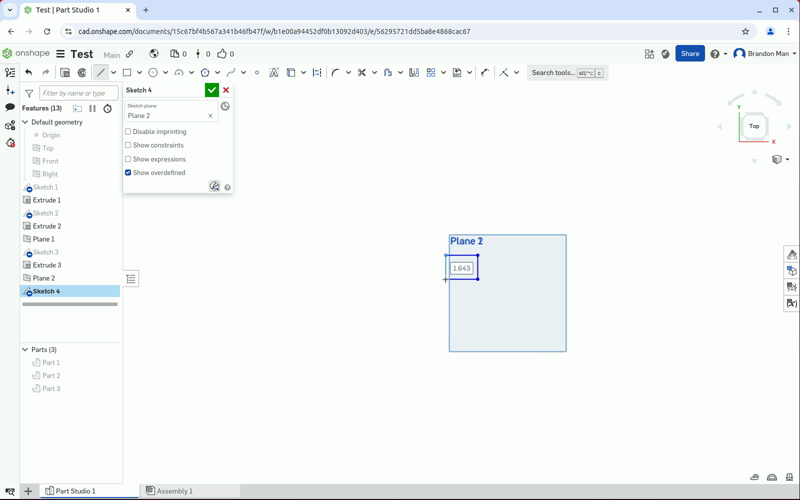
scroll(6)
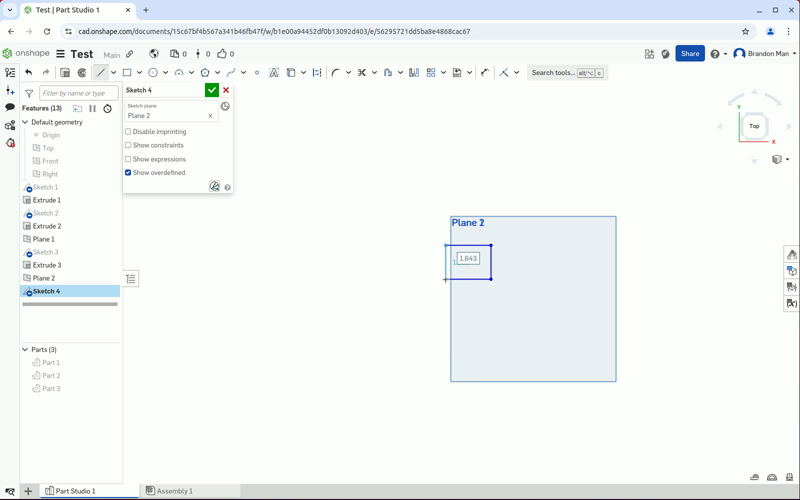
scroll(6)
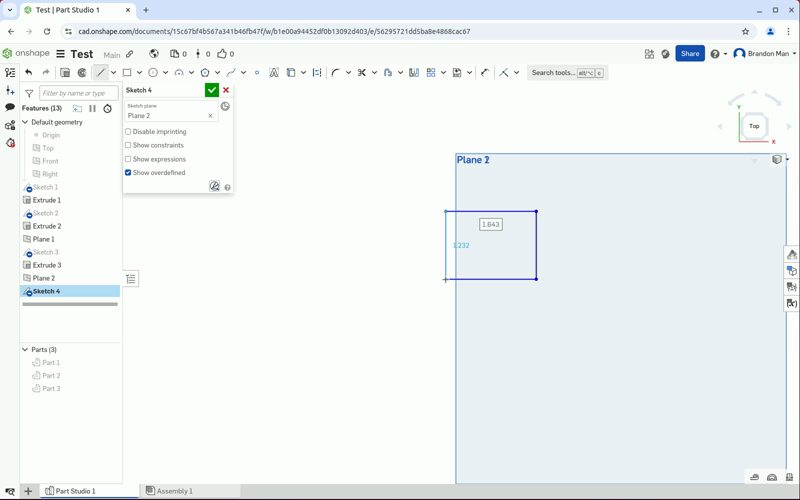
key_up(shift)
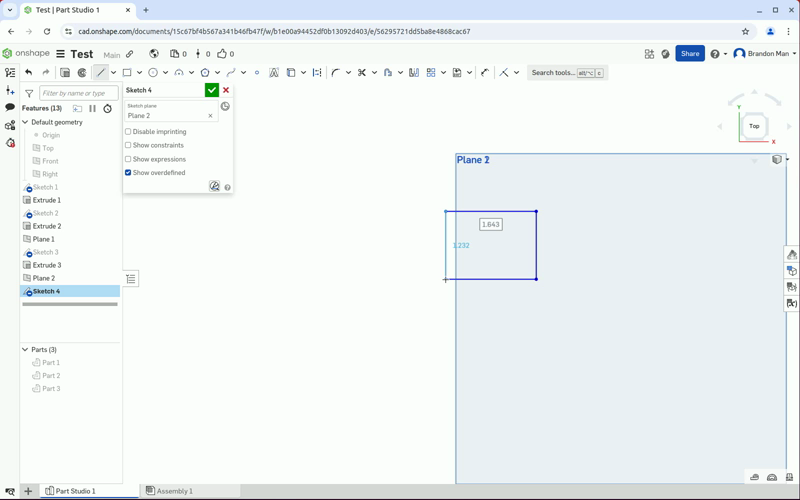
click(445, 279)
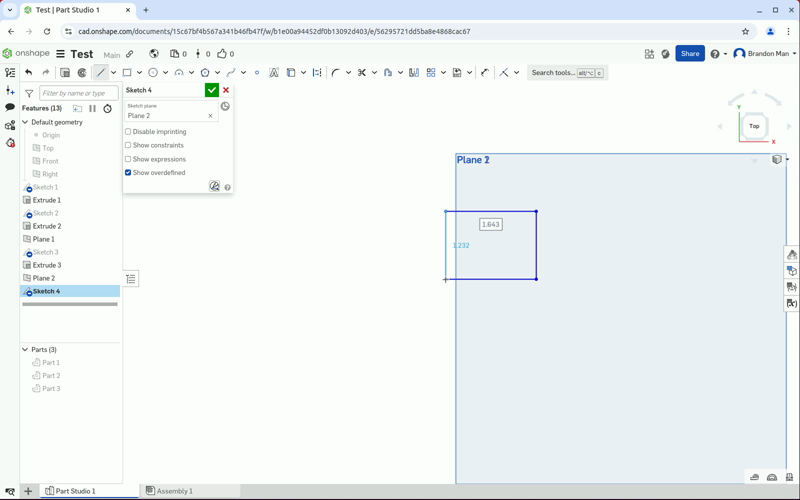
scroll(-6)
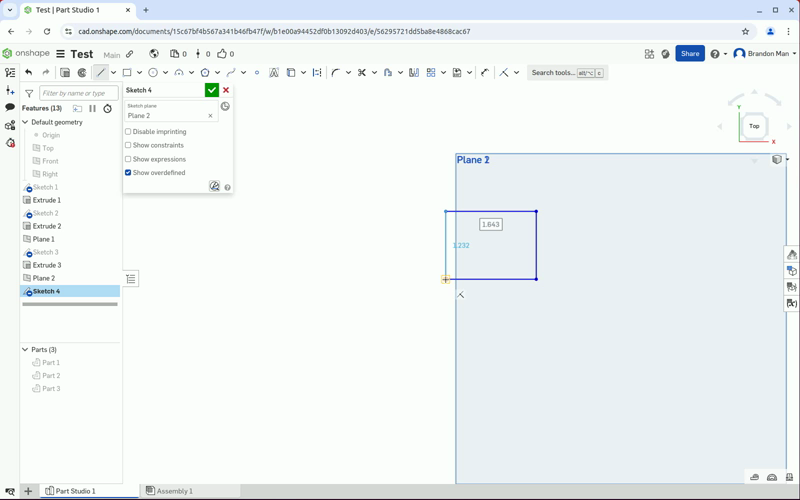
scroll(-6)
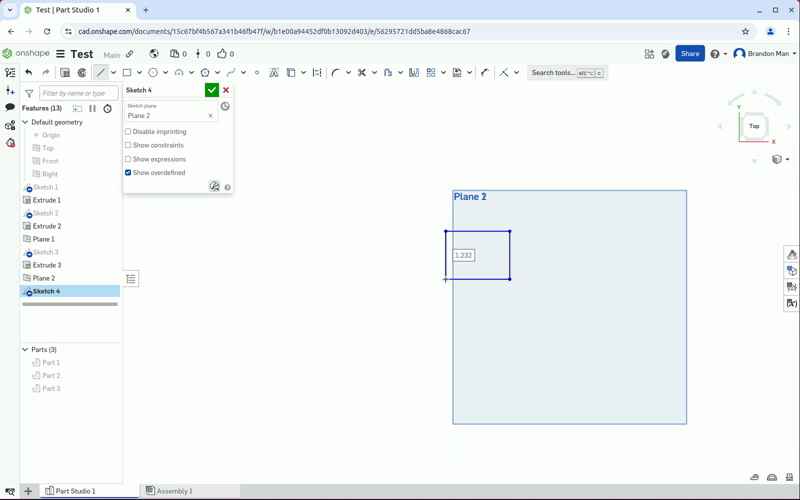
scroll(-6)
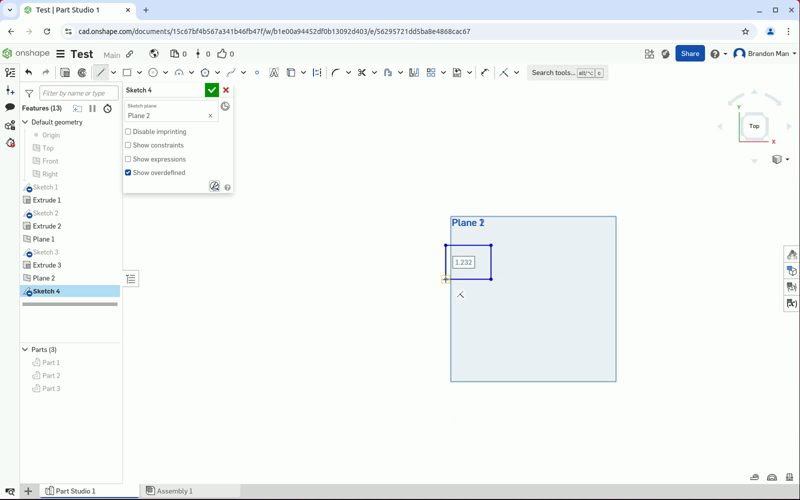
scroll(-6)
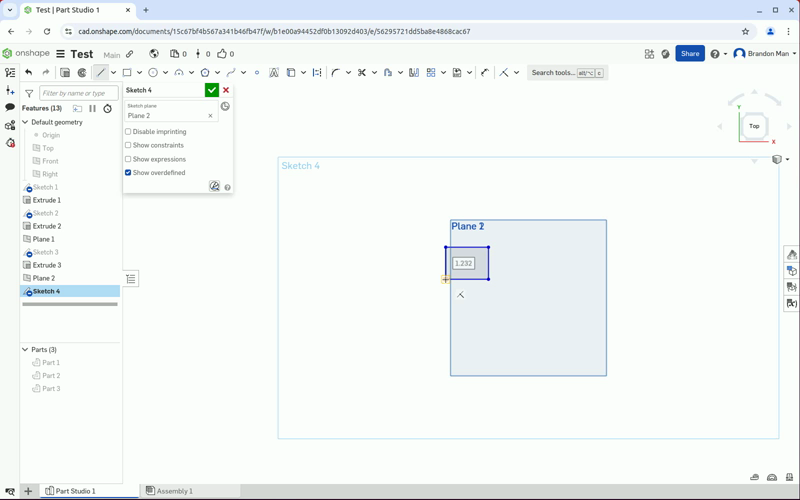
scroll(-6)
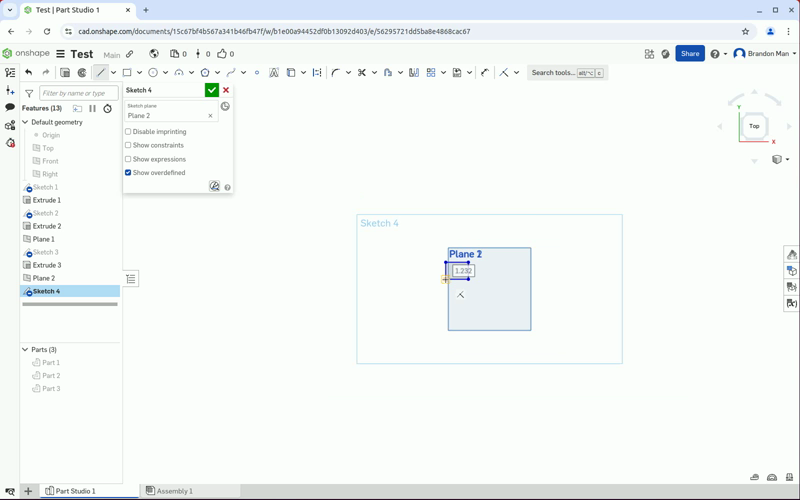
scroll(-6)
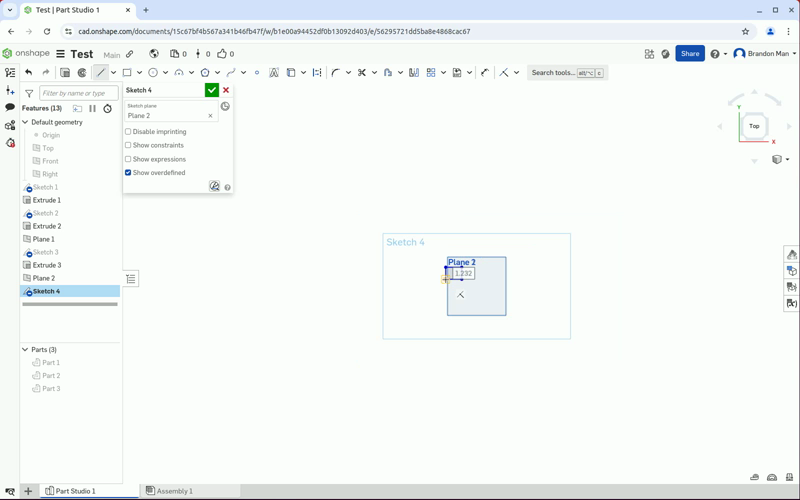
scroll(-6)
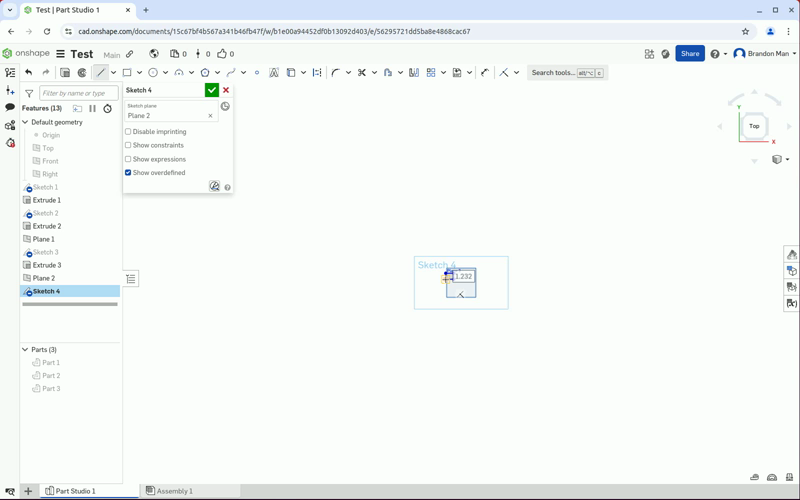
key(esc)
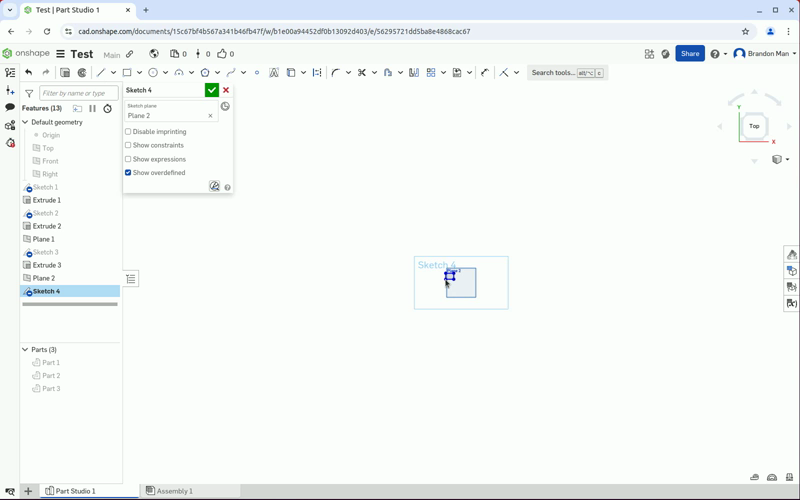
mouse_move(452, 276)
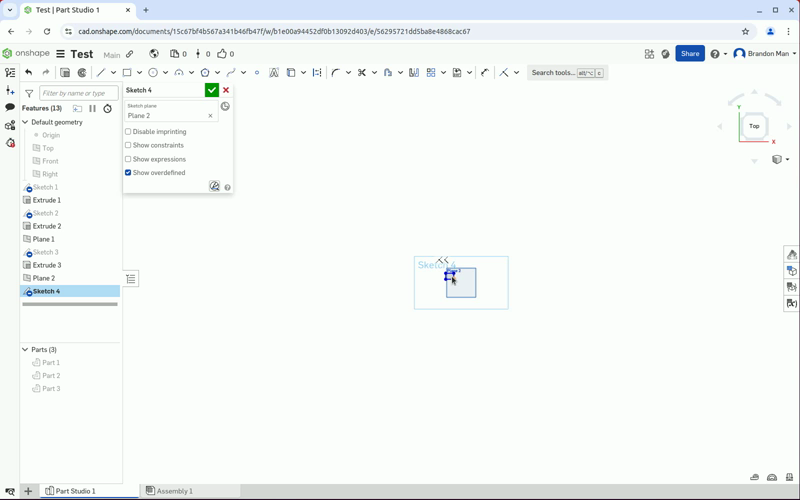
scroll(6)
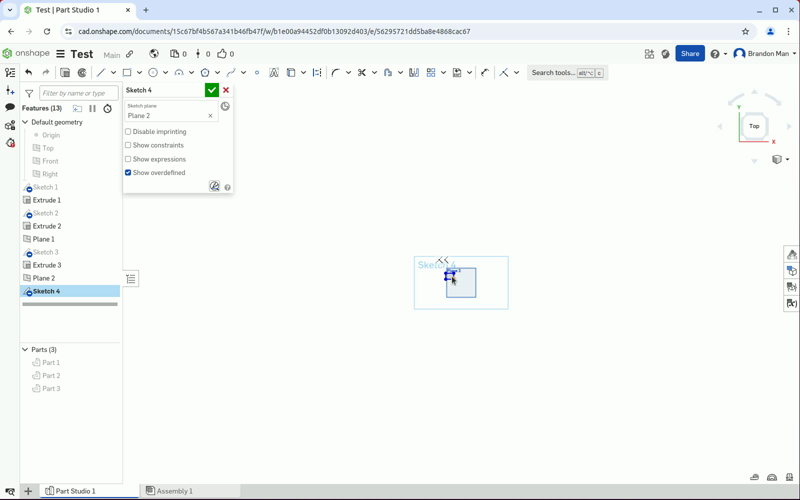
scroll(6)
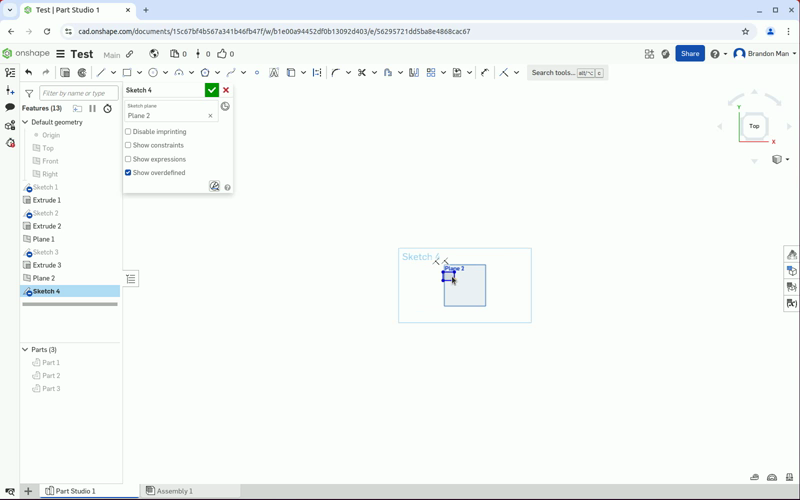
scroll(6)
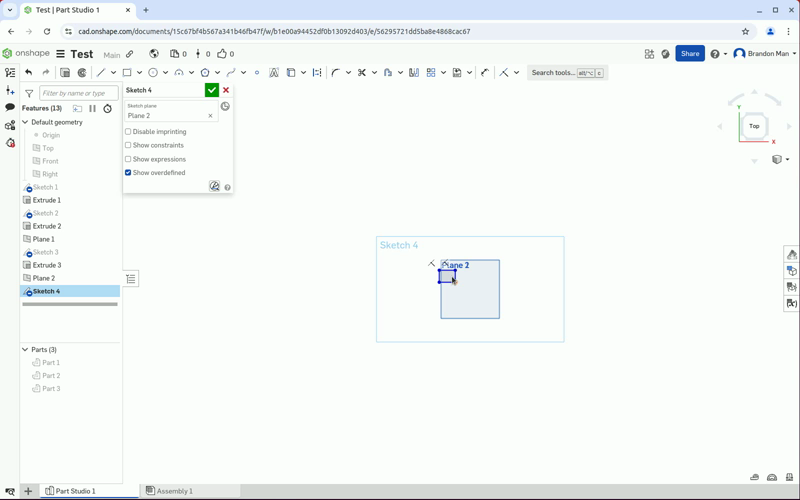
scroll(6)
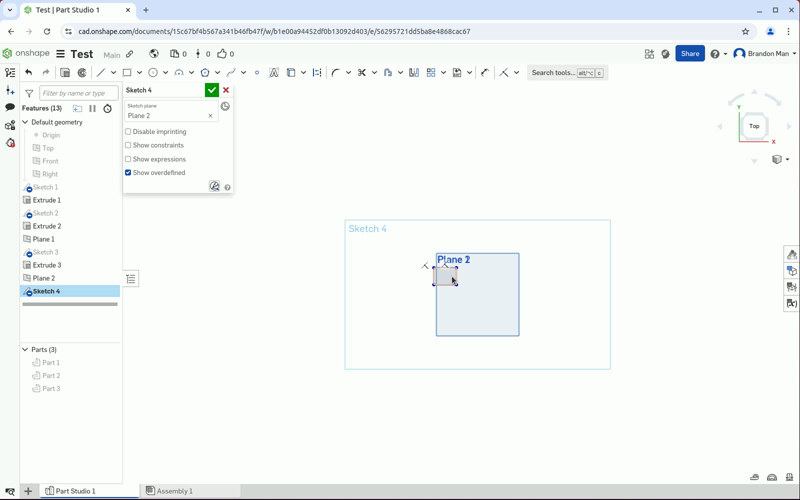
scroll(6)
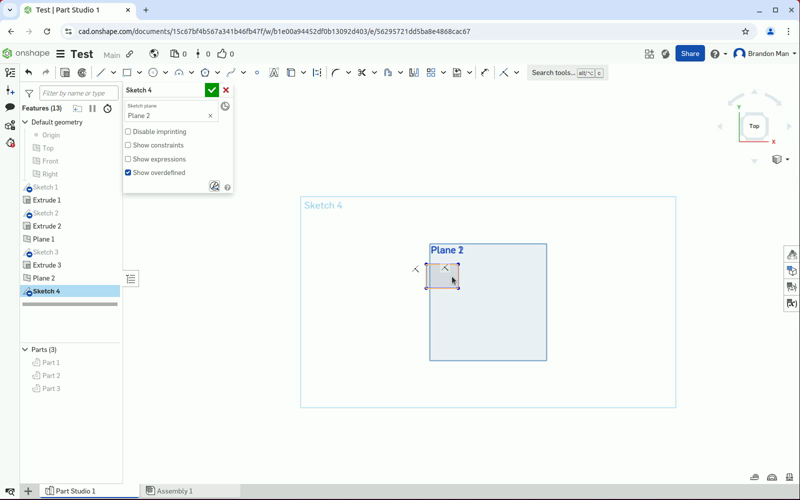
scroll(6)
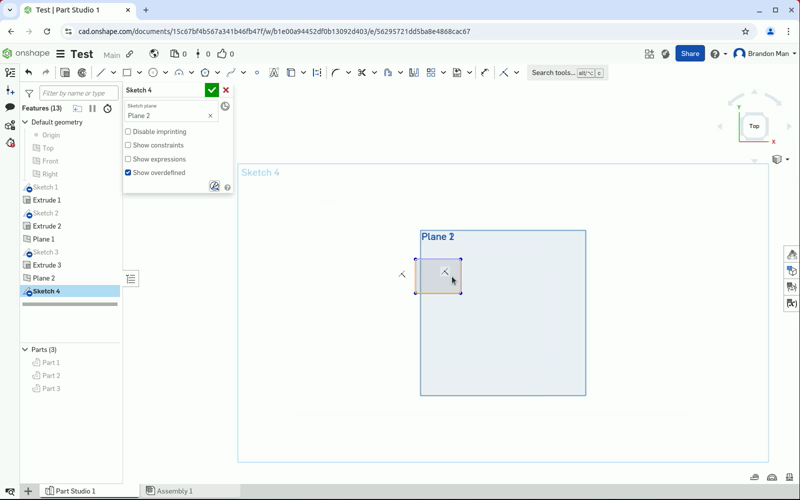
scroll(6)
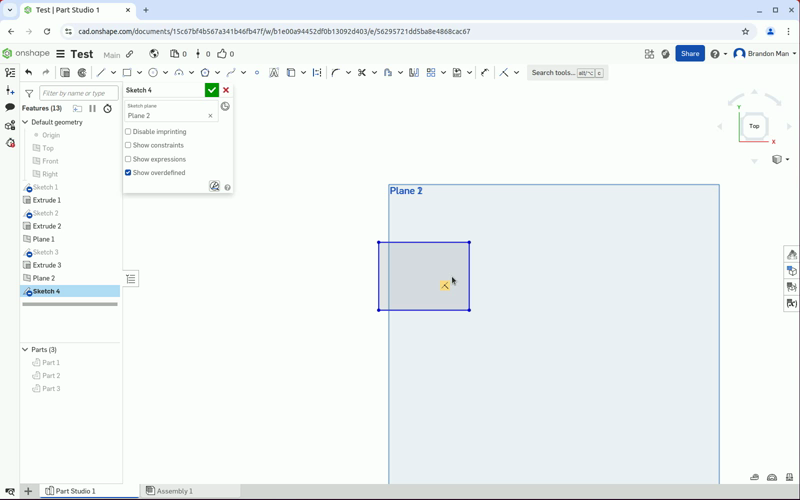
click(452, 276)
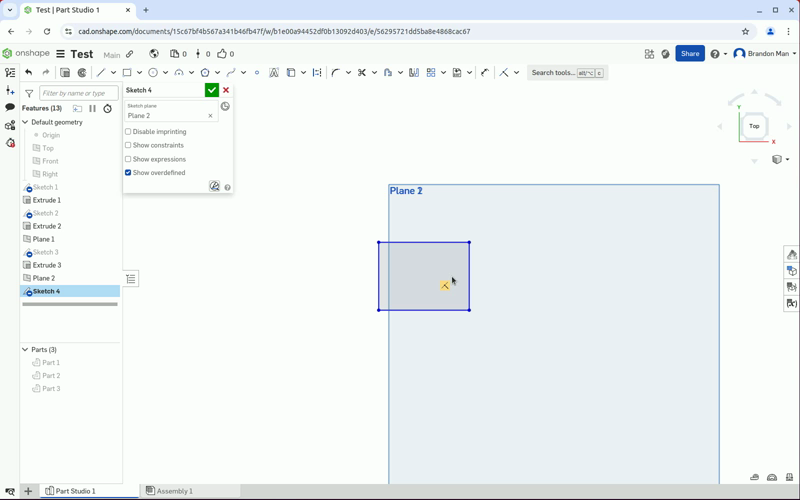
scroll(-6)
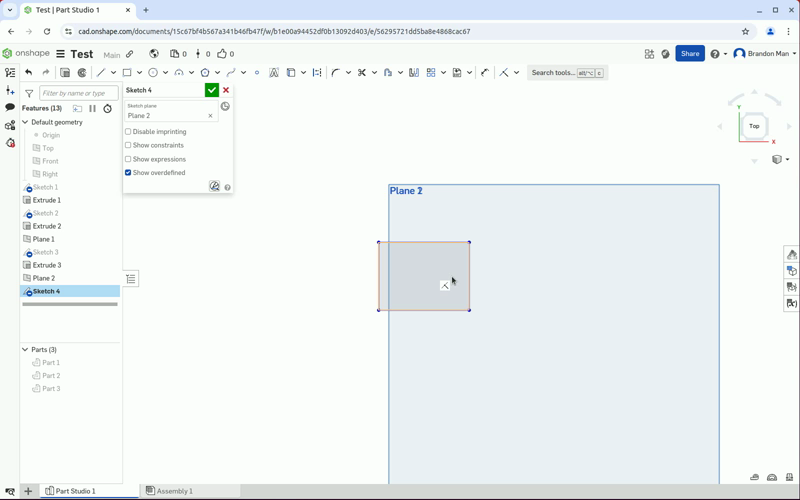
scroll(-6)
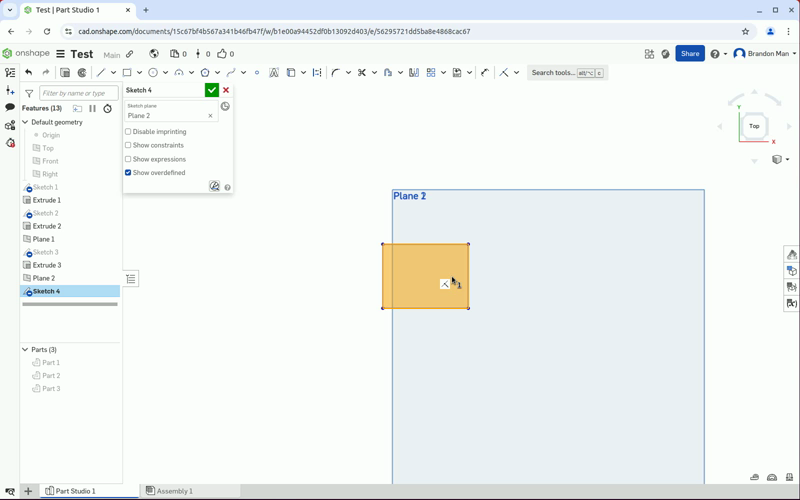
scroll(-6)
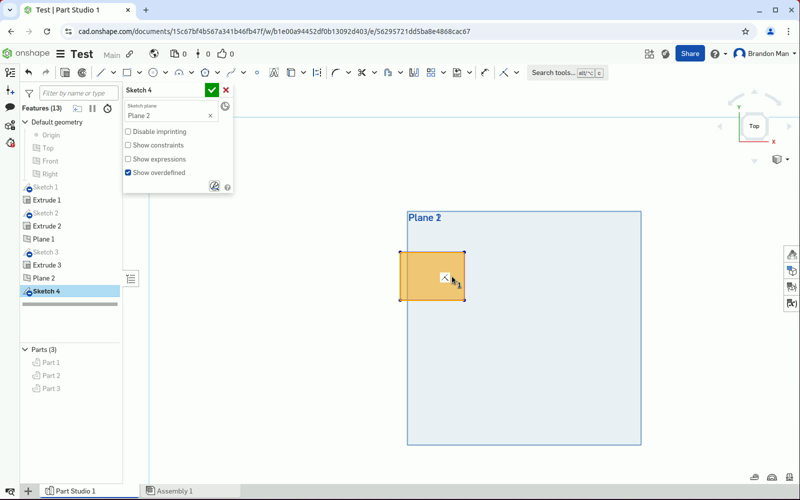
scroll(-6)
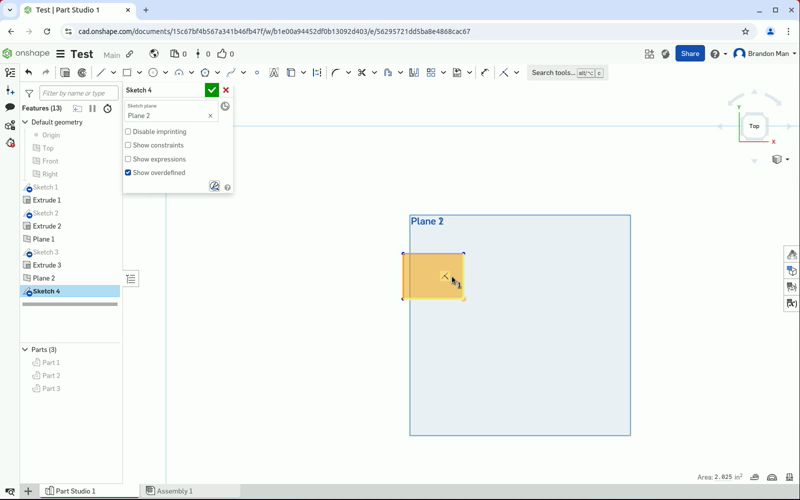
scroll(-6)
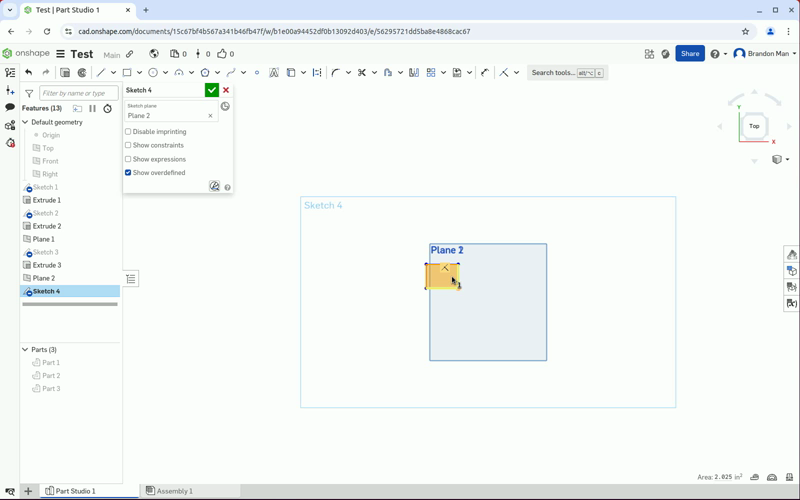
scroll(-6)
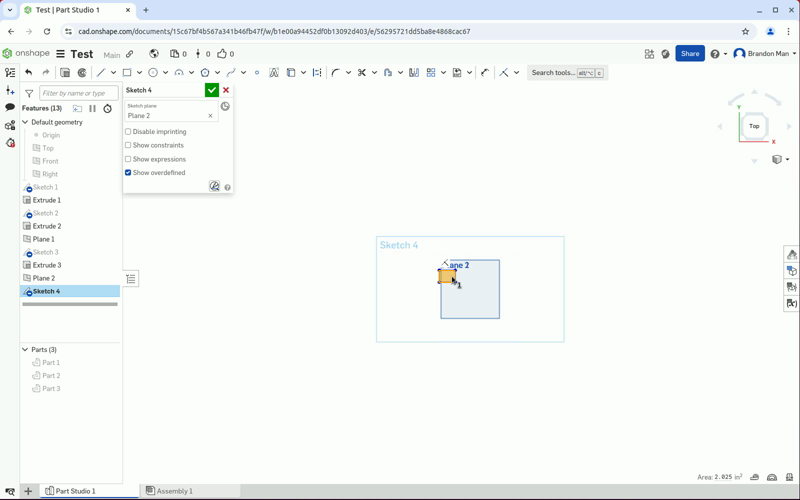
scroll(-6)
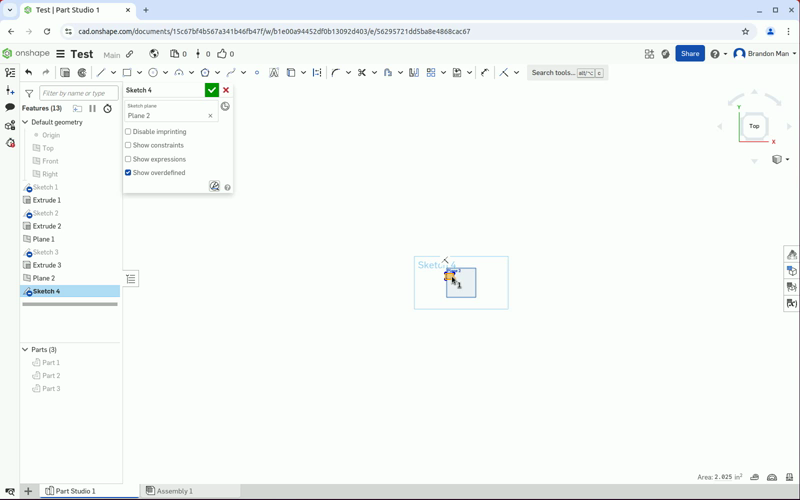
mouse_move(73, 352)
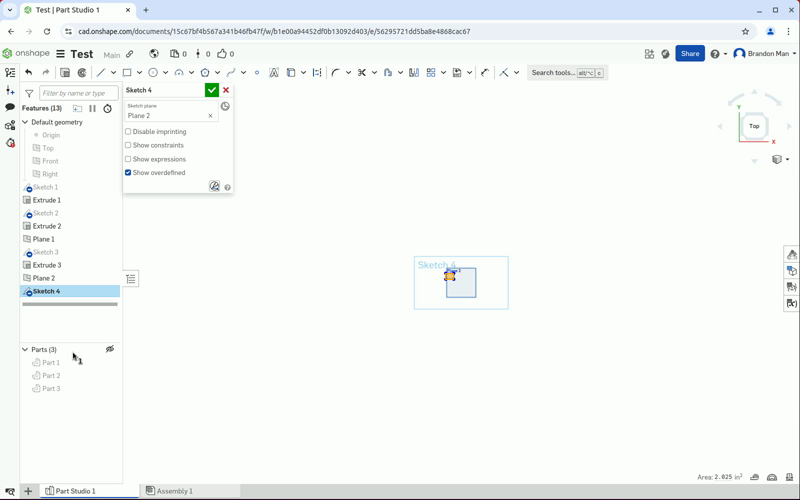
key(shift+y)
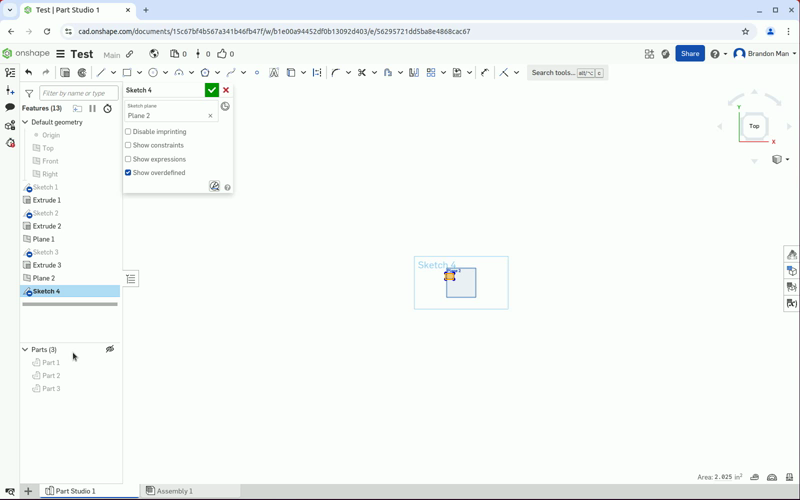
key(shift+e)
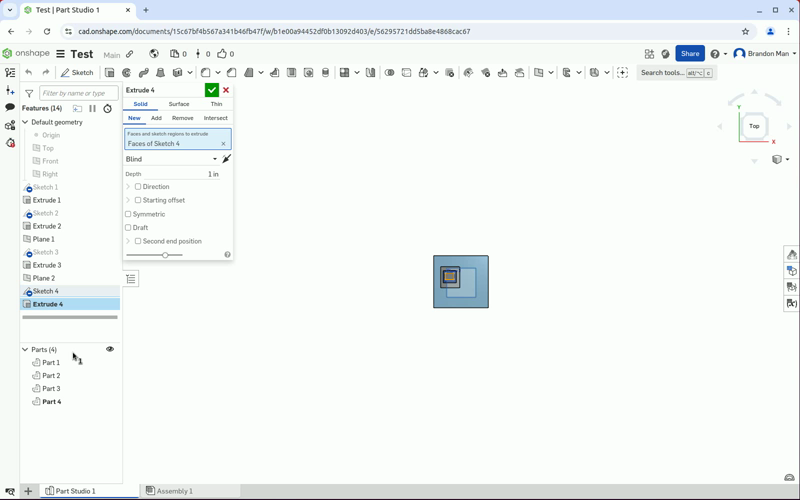
mouse_move(143, 106)
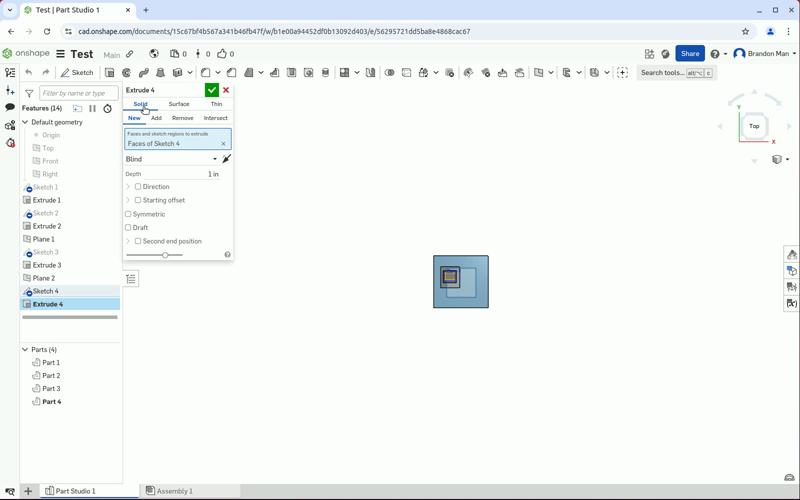
click(143, 106)
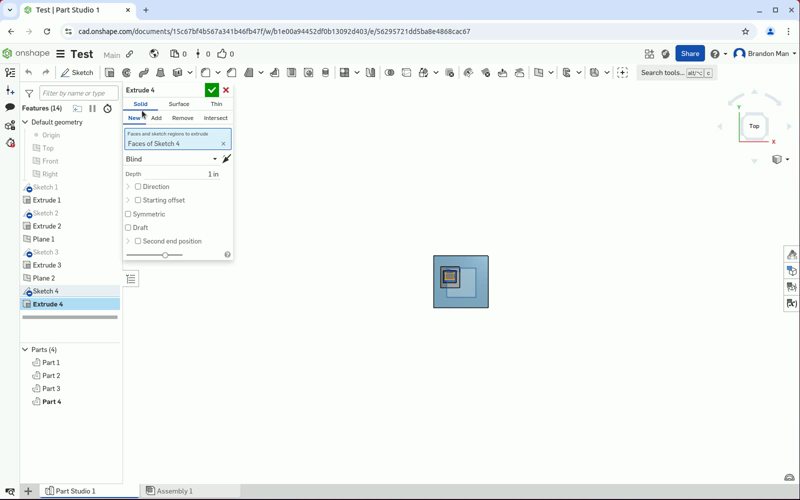
mouse_move(137, 120)
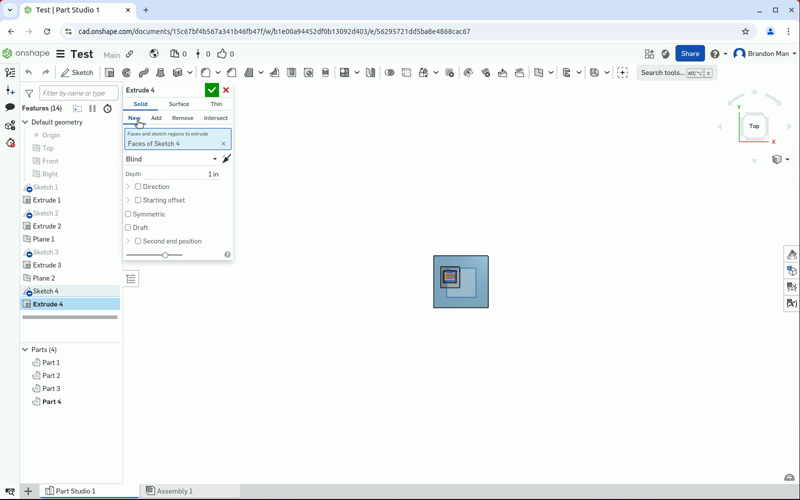
click(137, 120)
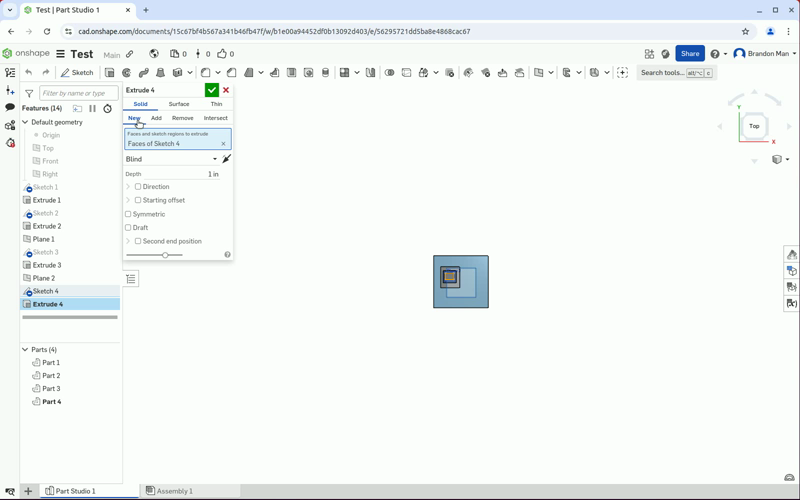
key(tab, 4)
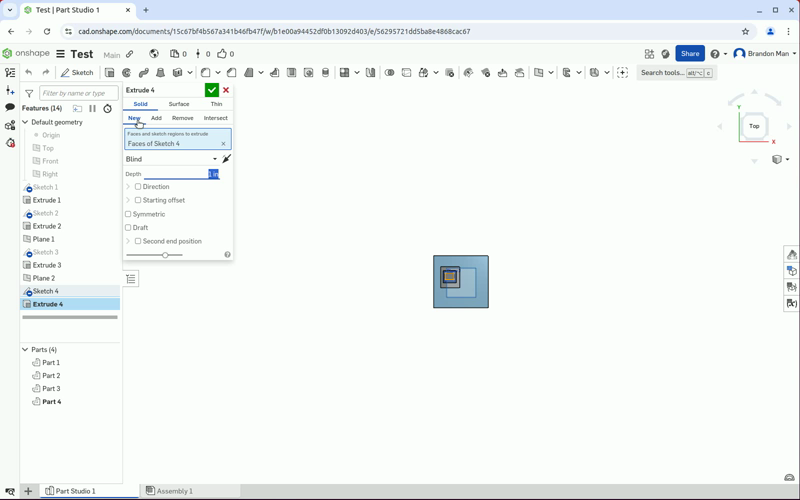
text(2.889)
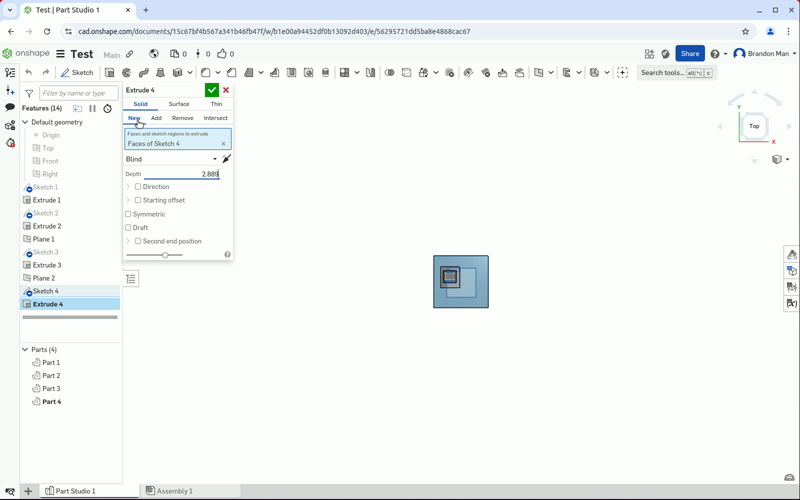
key(enter)
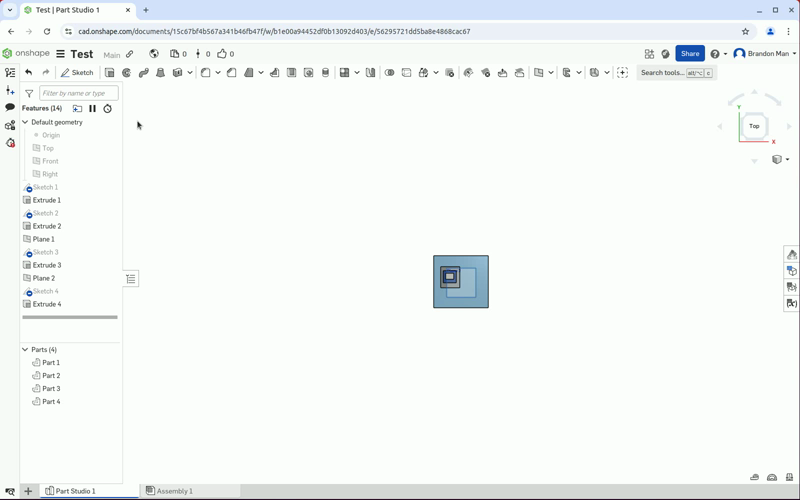
key(shift+h)
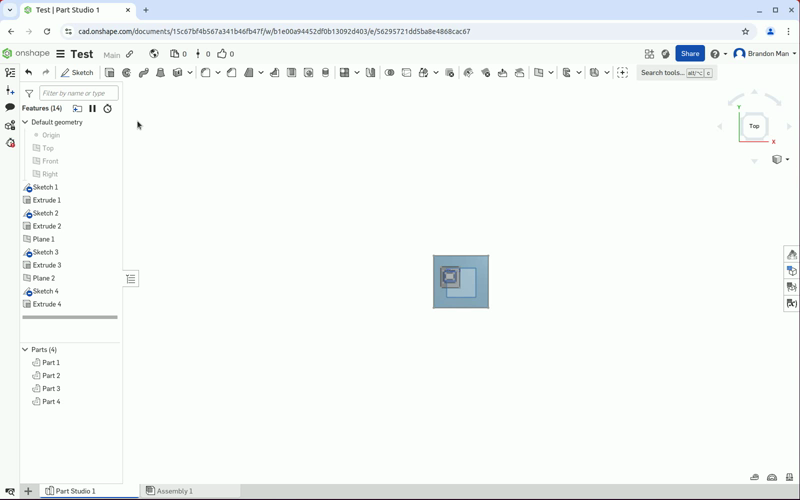
key(shift+h)
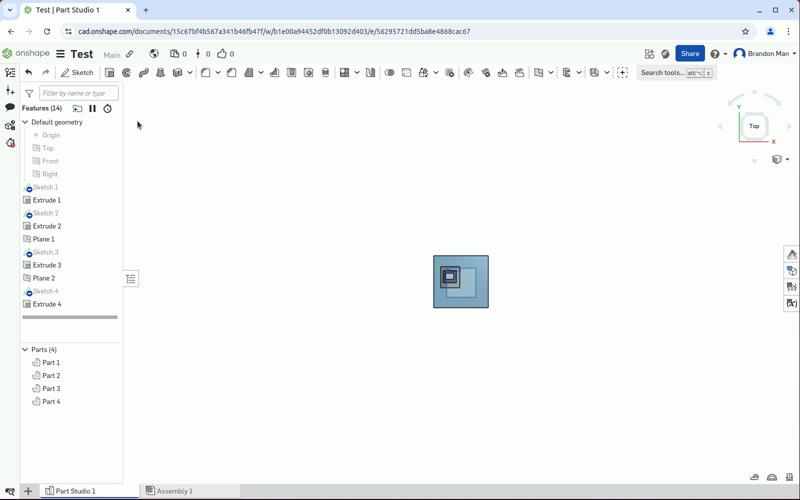
mouse_move(73, 189)
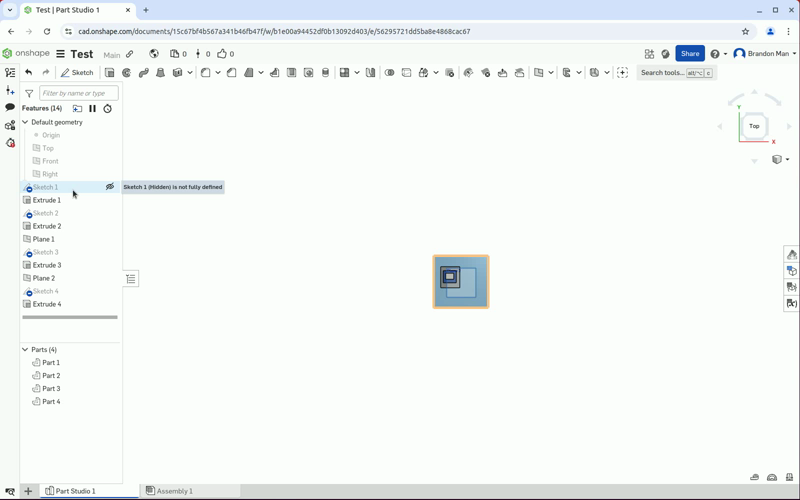
click(73, 189)
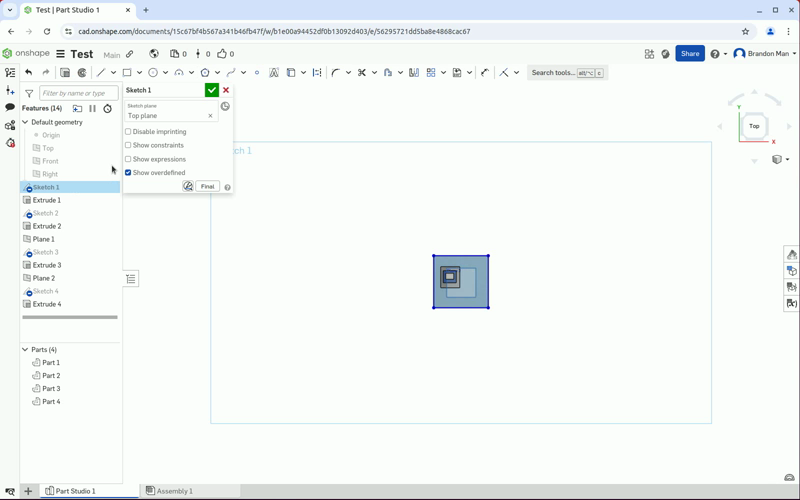
mouse_move(229, 92)
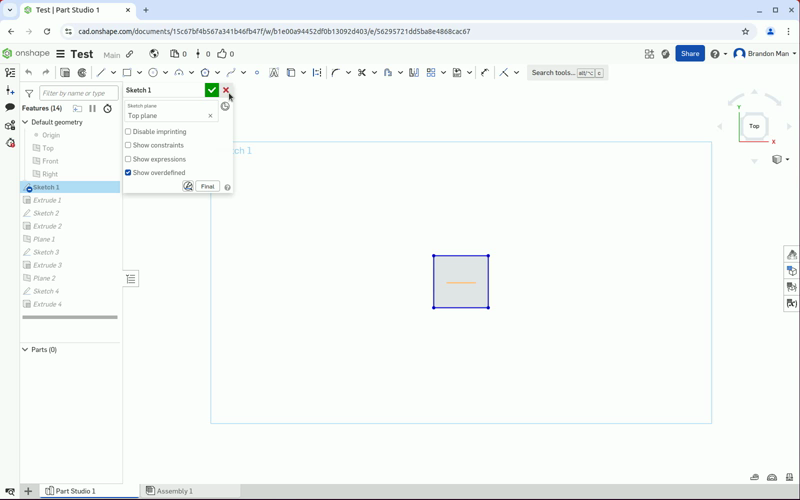
click(229, 92)
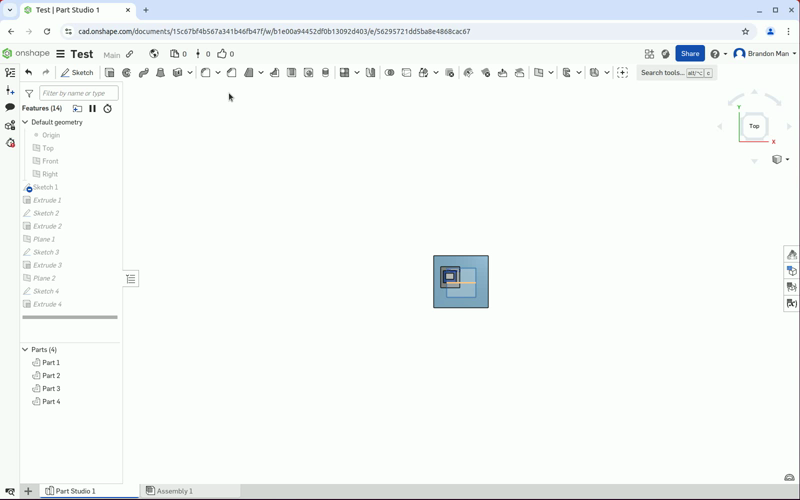
mouse_move(541, 75)
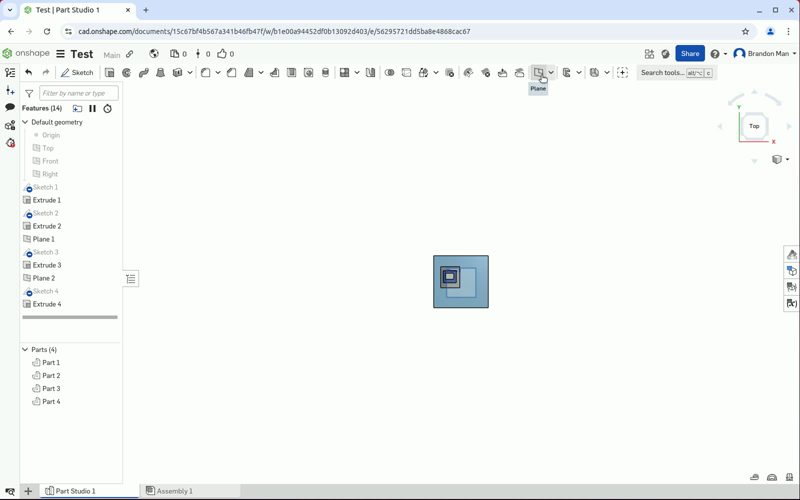
click(541, 75)
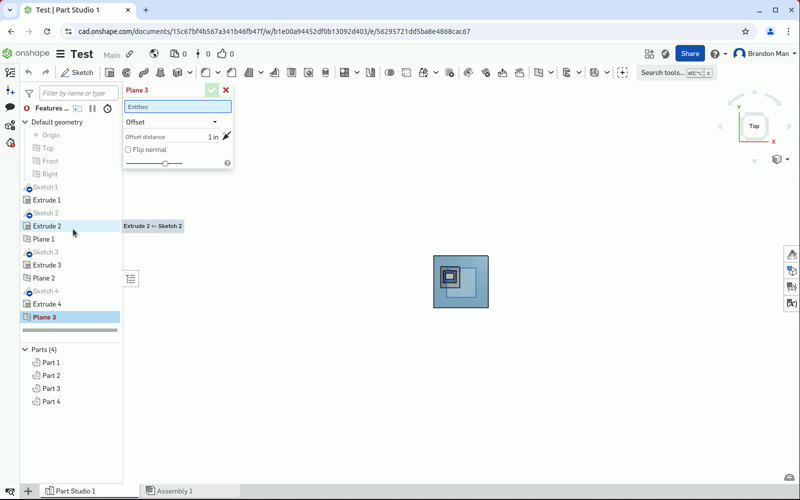
scroll(3)
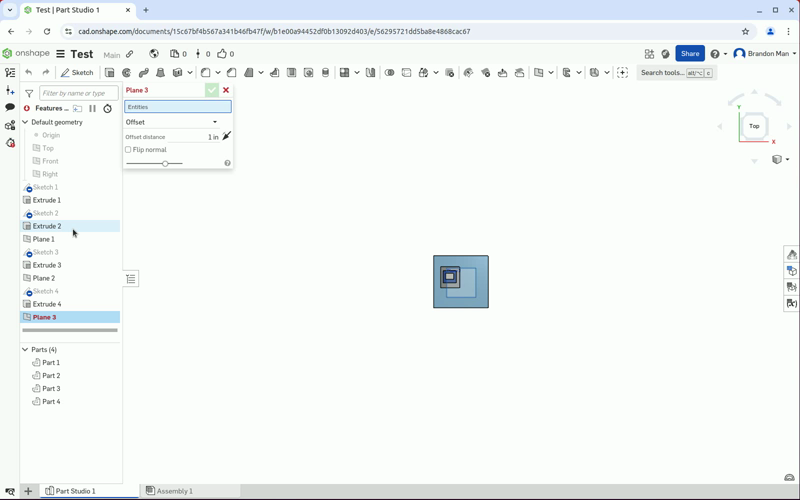
mouse_move(73, 150)
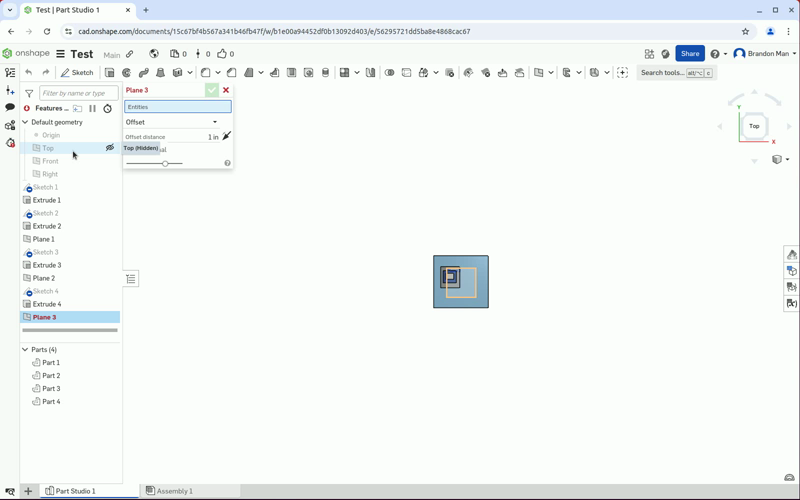
click(73, 150)
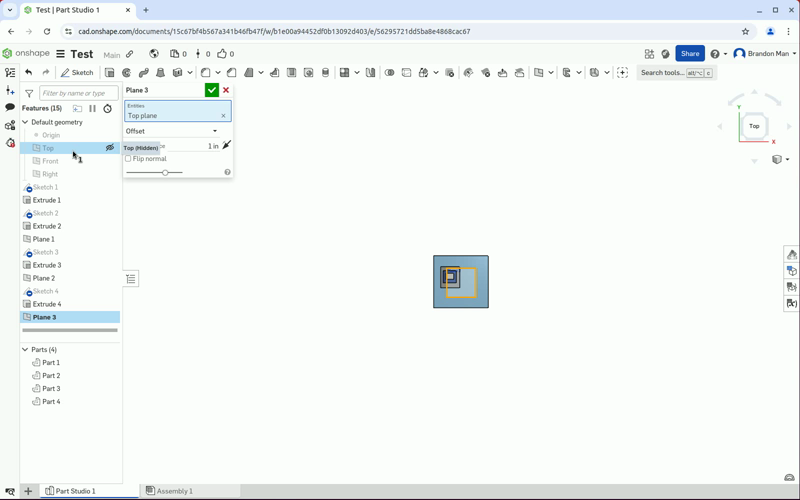
key(tab, 2)
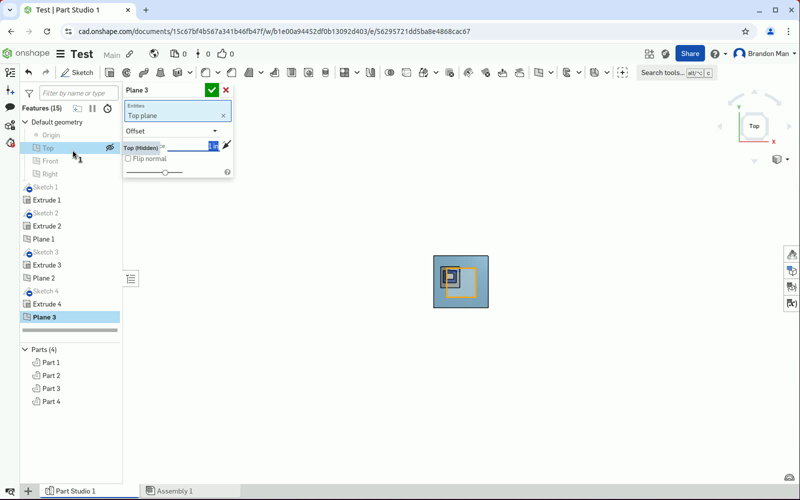
text(18.764)
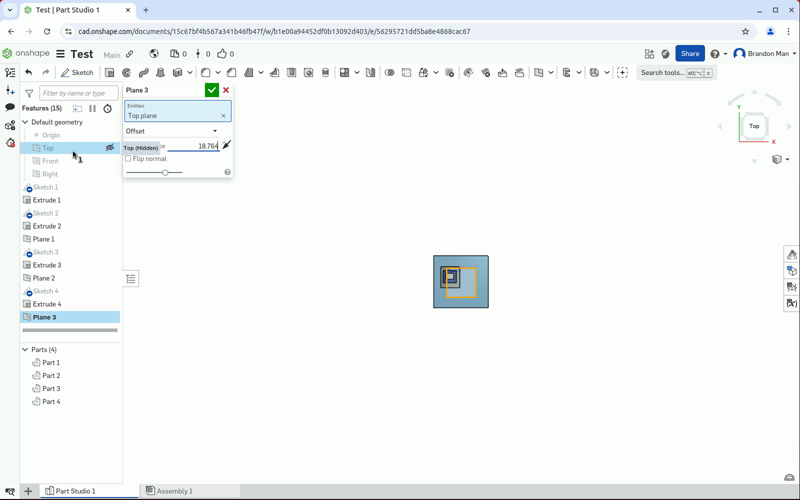
key(enter, 2)
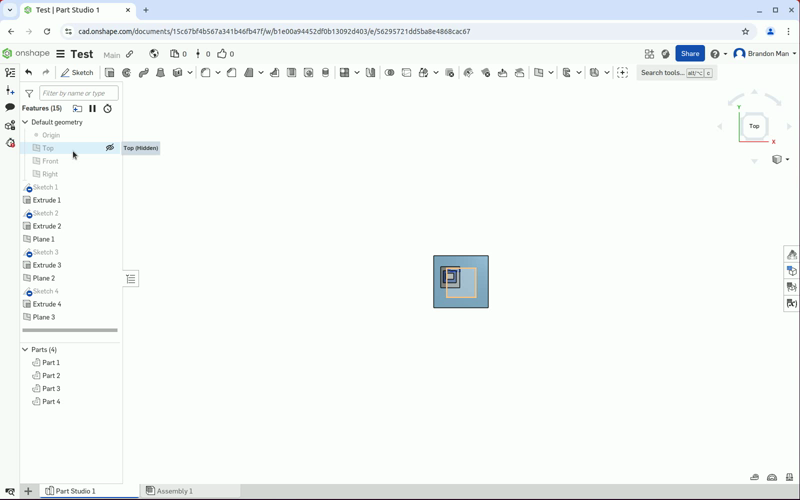
key(shift+s)
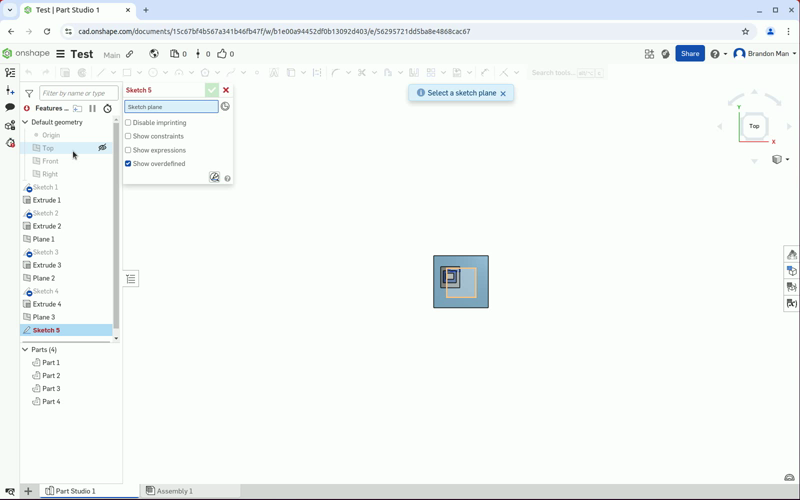
mouse_move(69, 319)
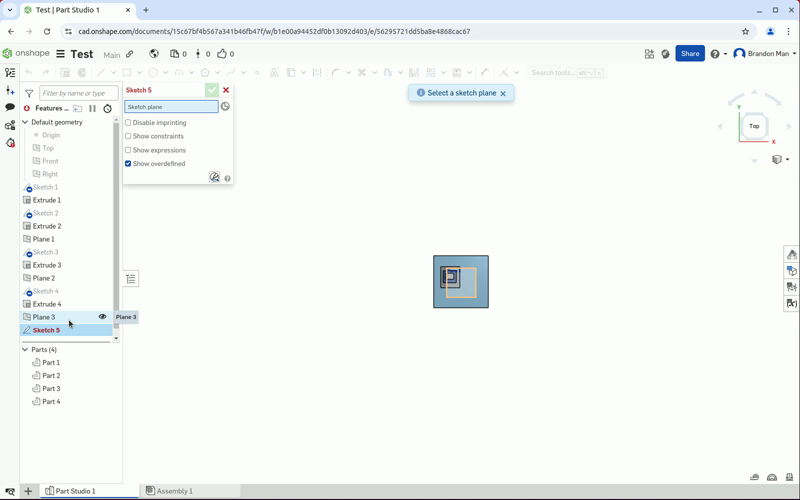
click(69, 319)
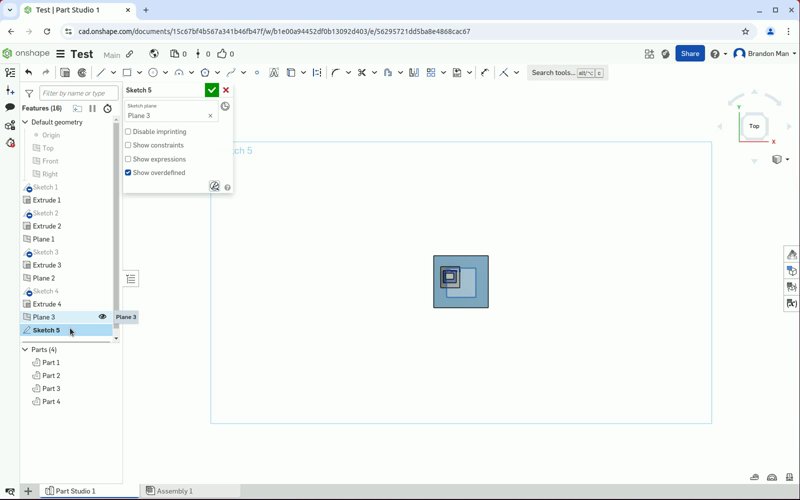
mouse_move(73, 352)
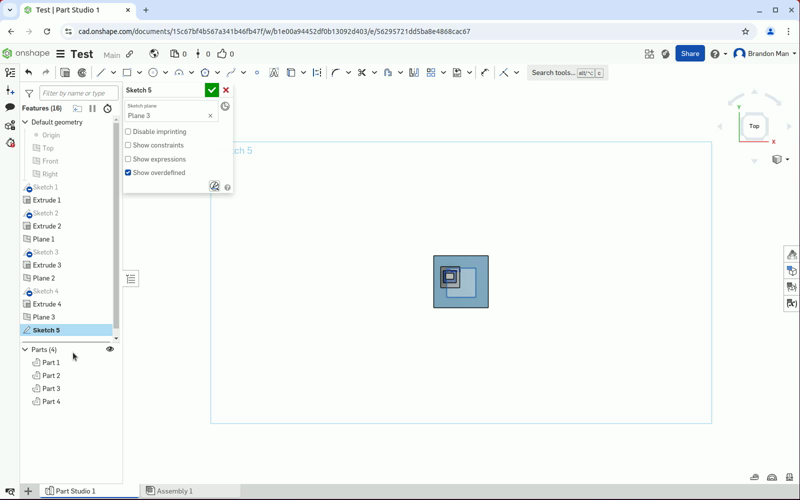
key(y)
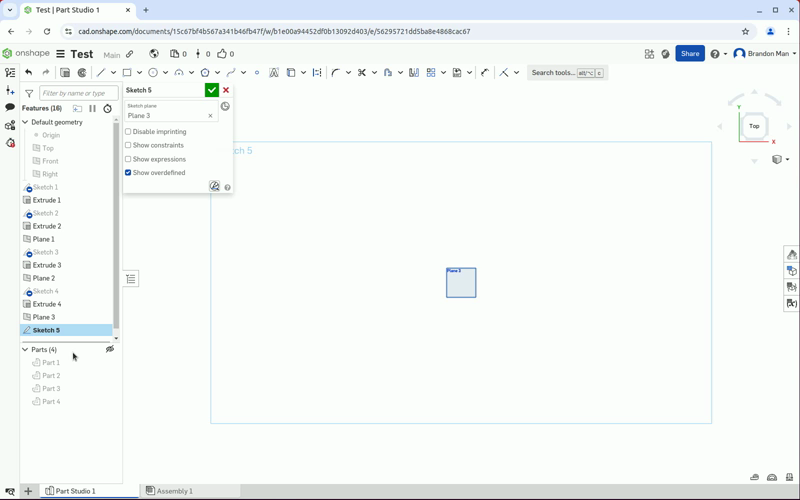
key(c)
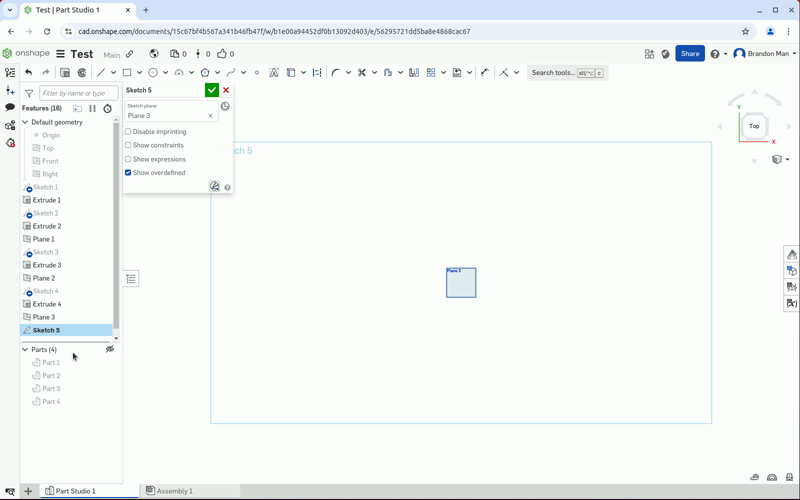
key_down(shift)
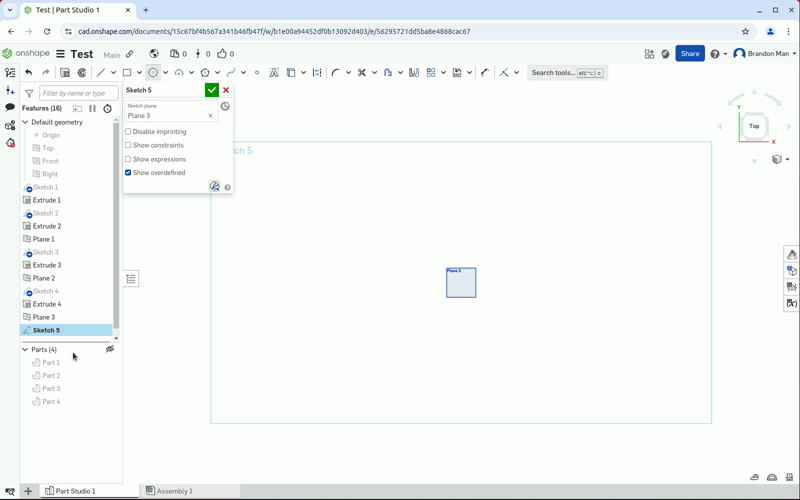
mouse_move(449, 276)
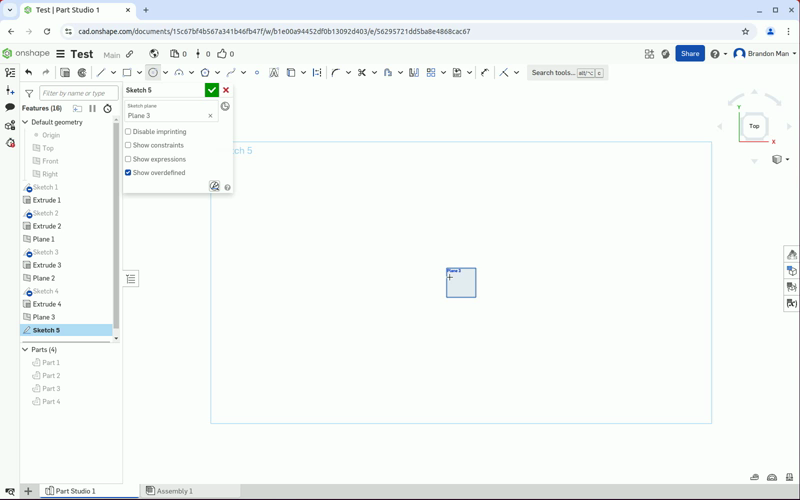
click(449, 276)
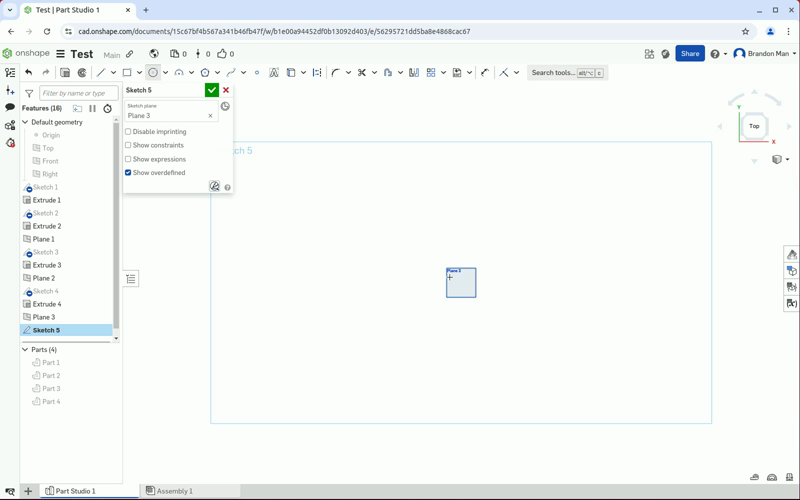
key_up(shift)
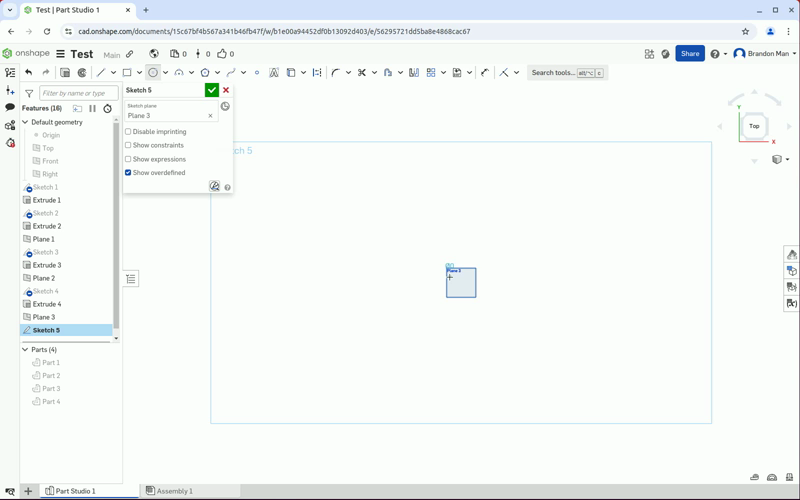
mouse_move(451, 276)
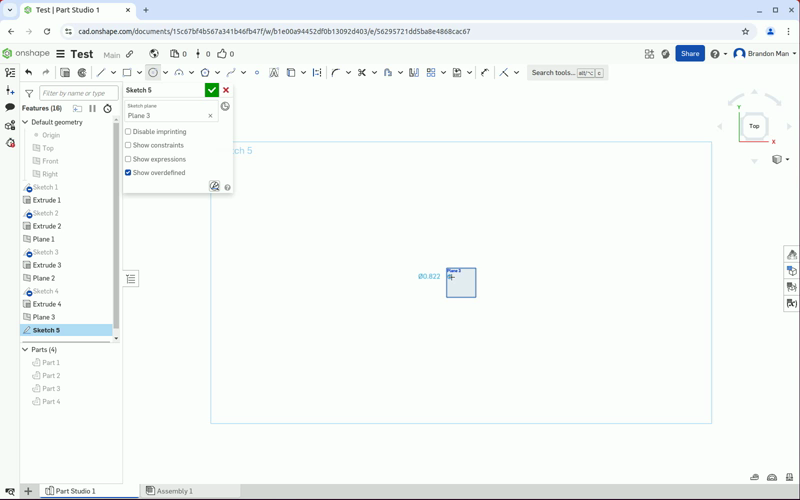
scroll(6)
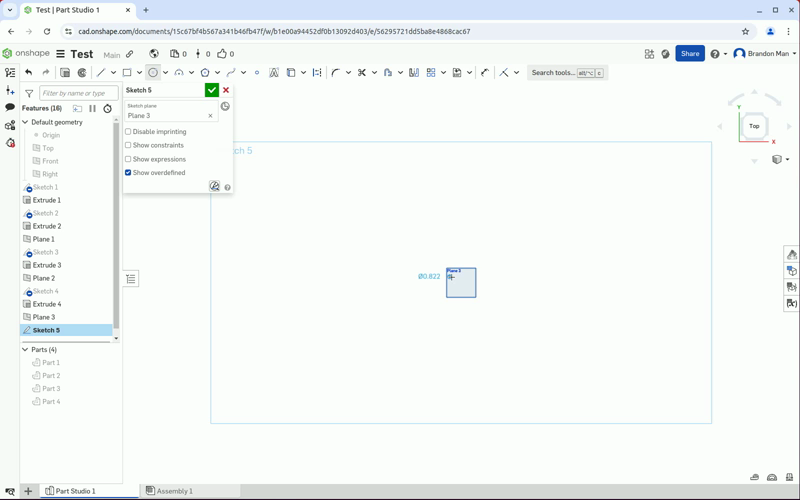
scroll(6)
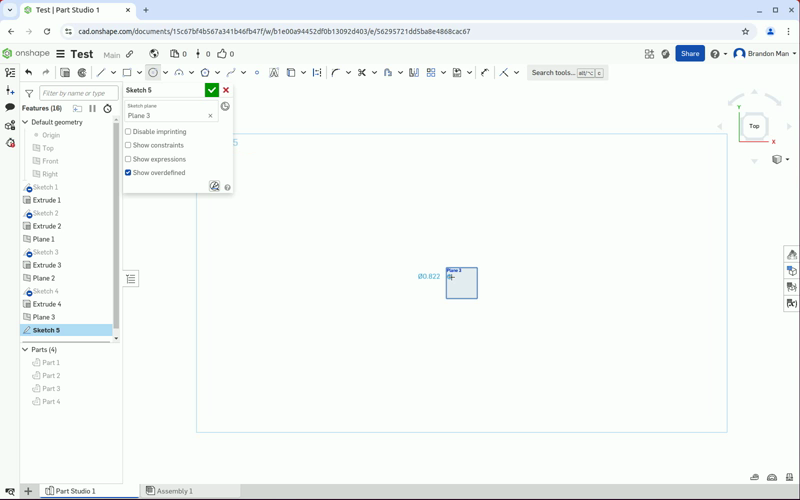
scroll(6)
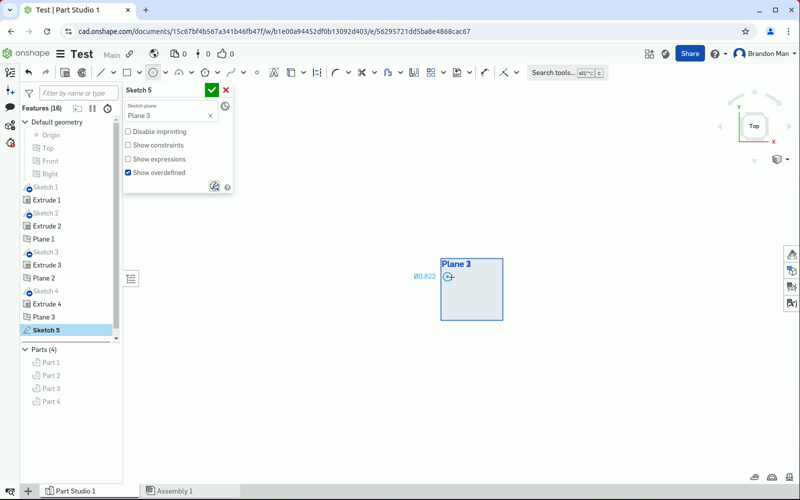
scroll(6)
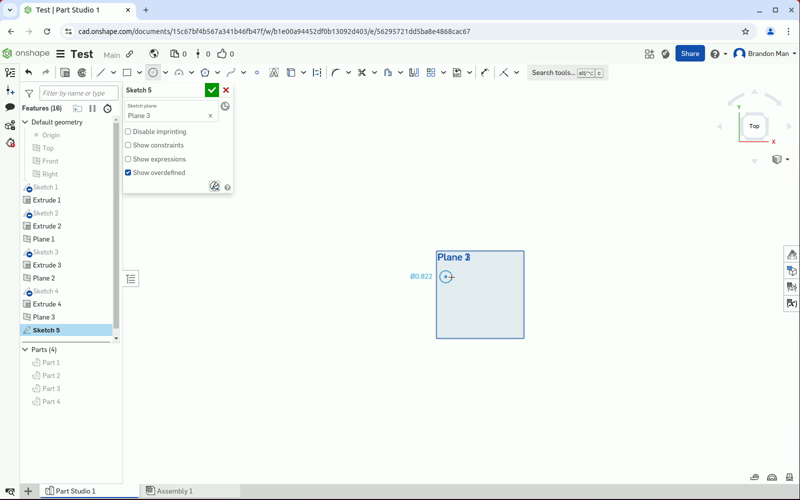
scroll(6)
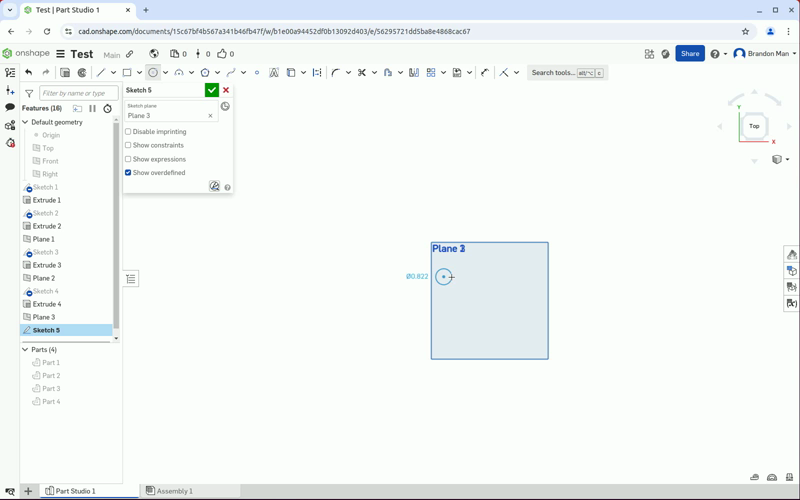
scroll(6)
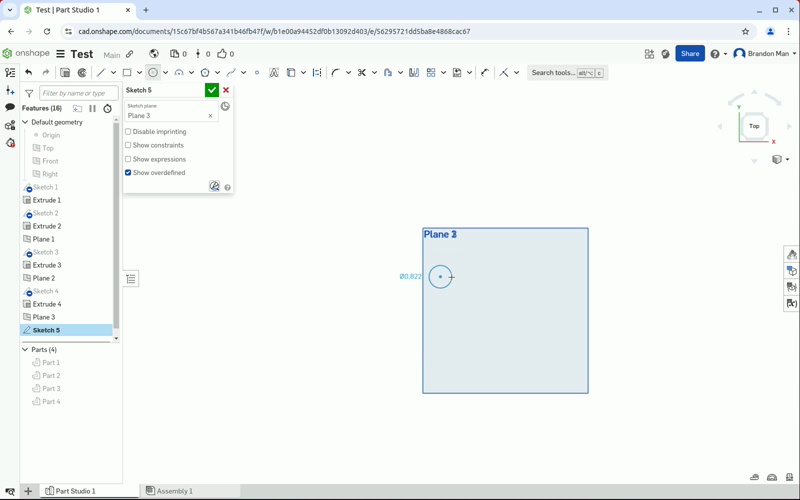
scroll(6)
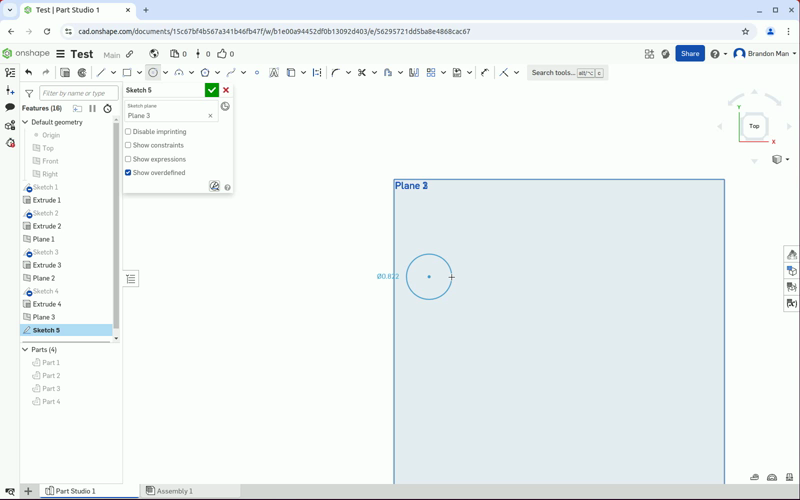
click(451, 276)
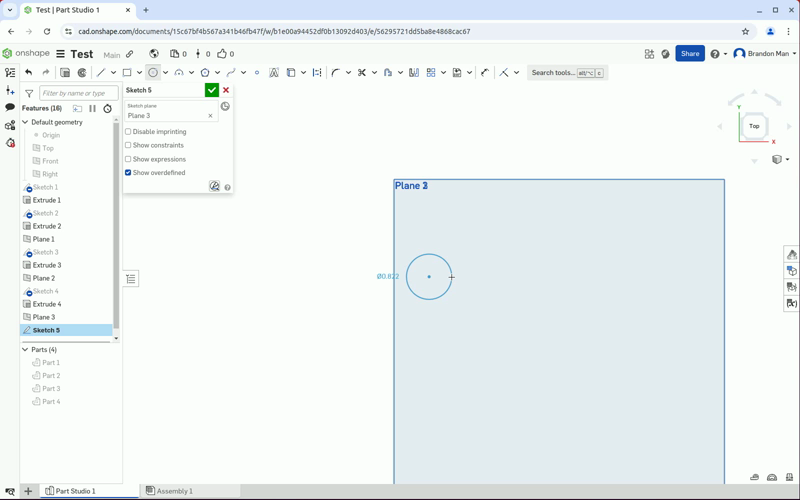
scroll(-6)
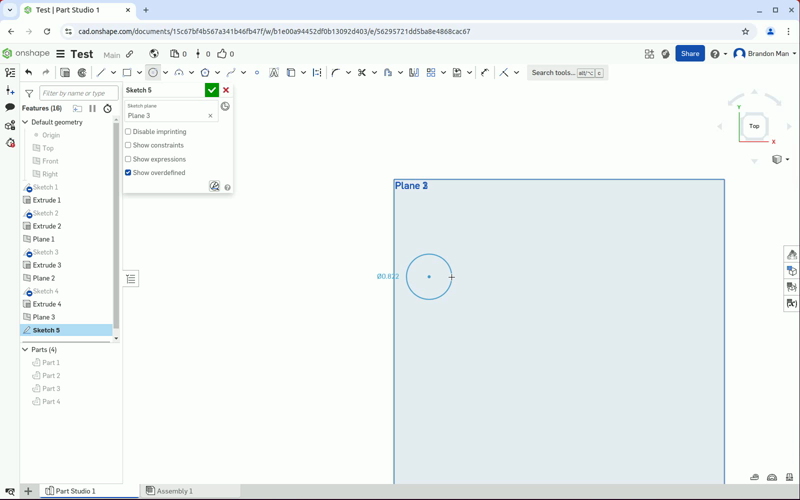
scroll(-6)
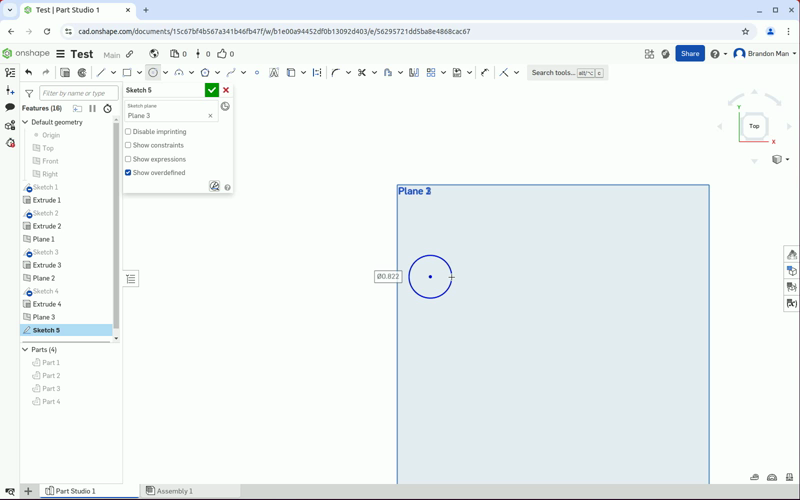
scroll(-6)
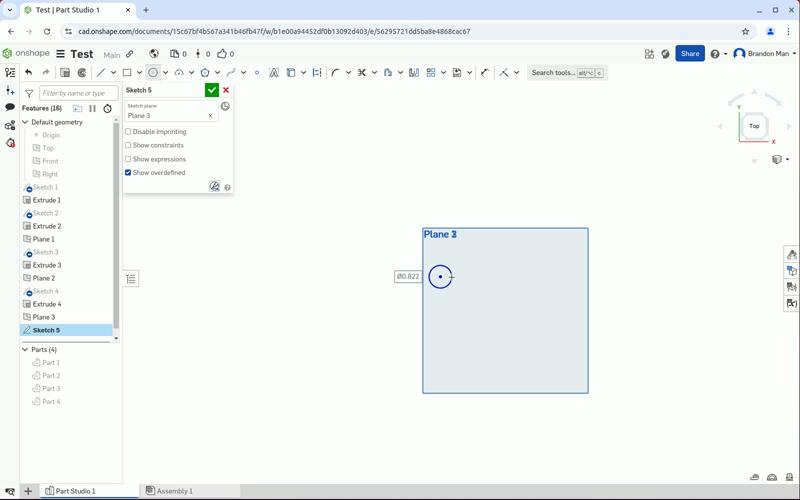
scroll(-6)
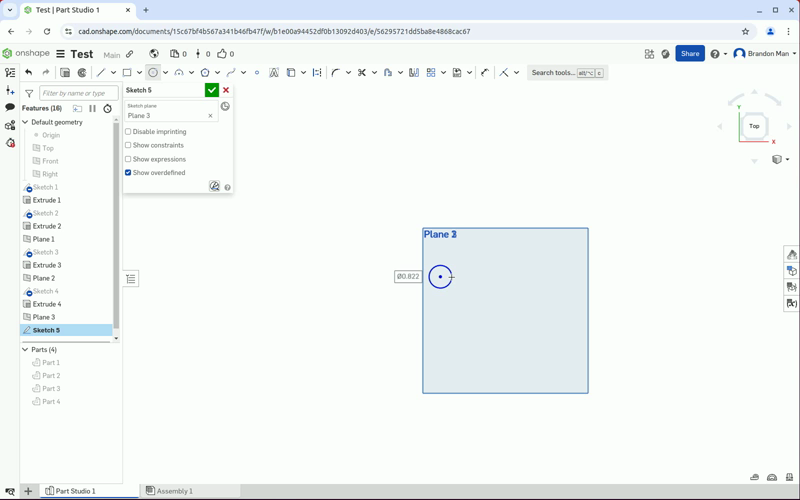
scroll(-6)
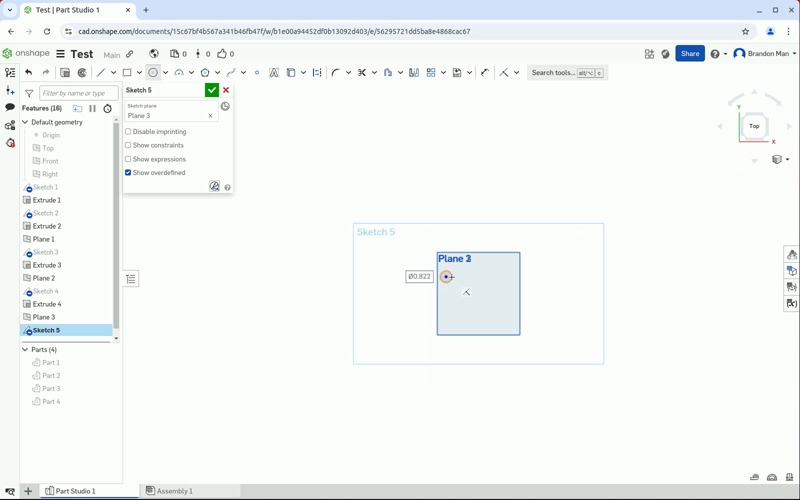
scroll(-6)
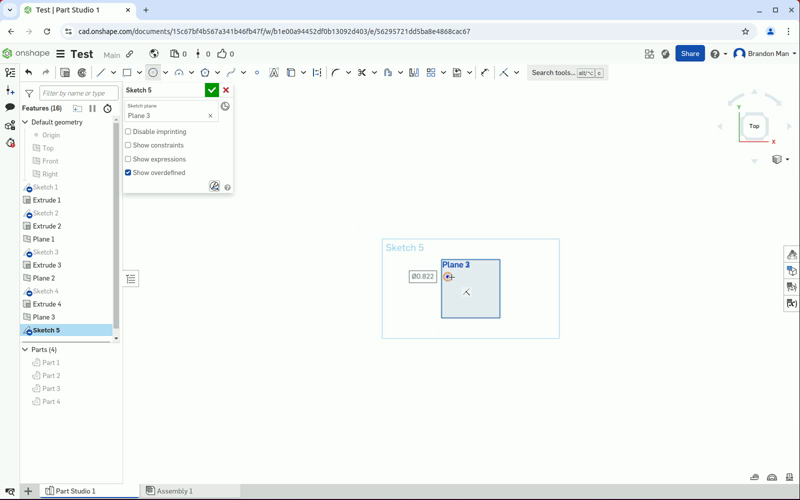
scroll(-6)
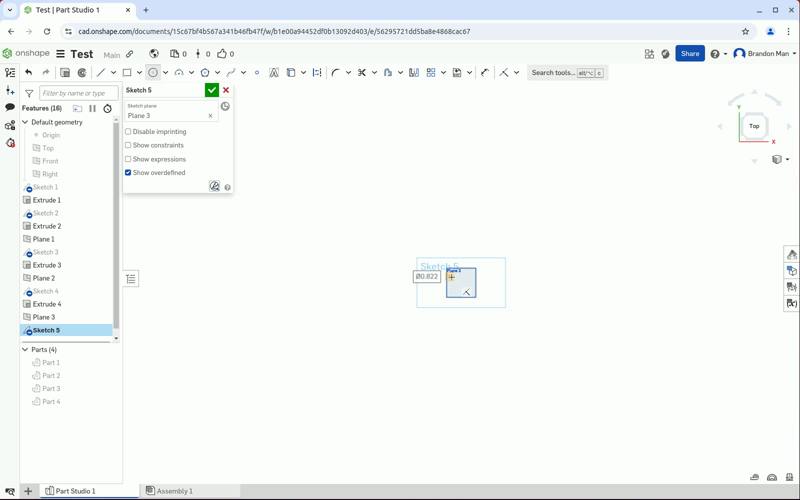
key(esc)
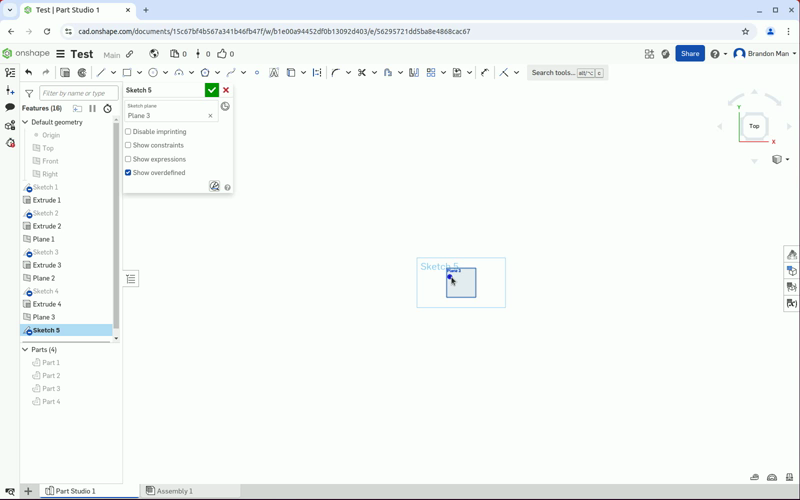
mouse_move(450, 276)
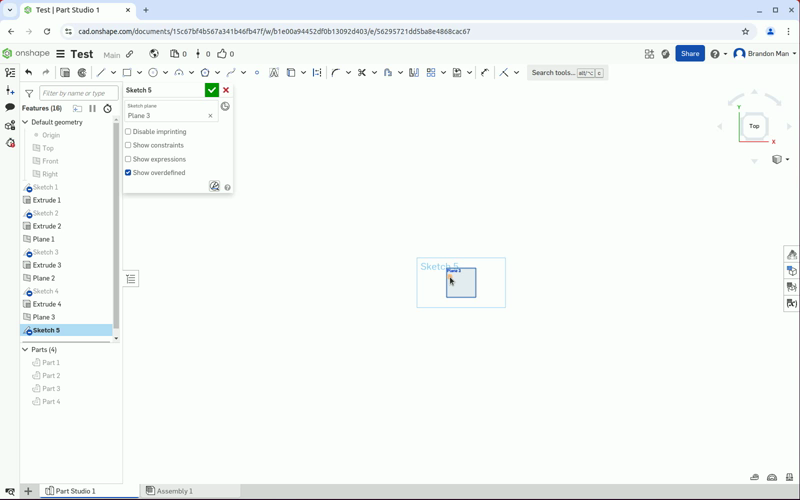
scroll(6)
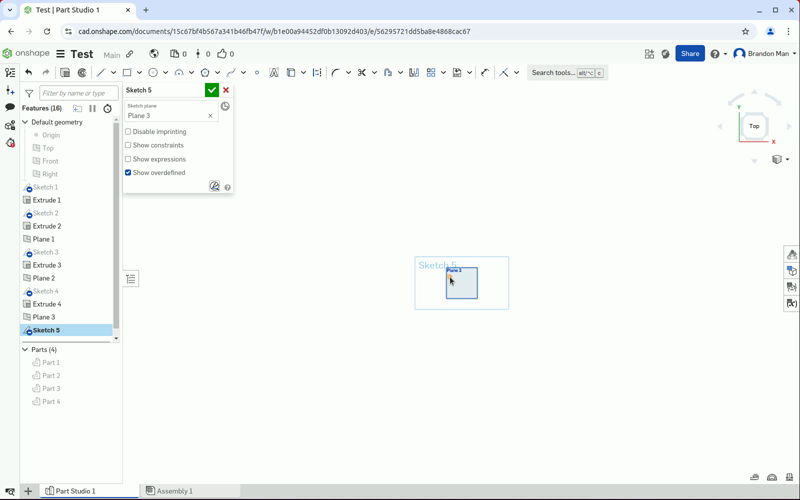
scroll(6)
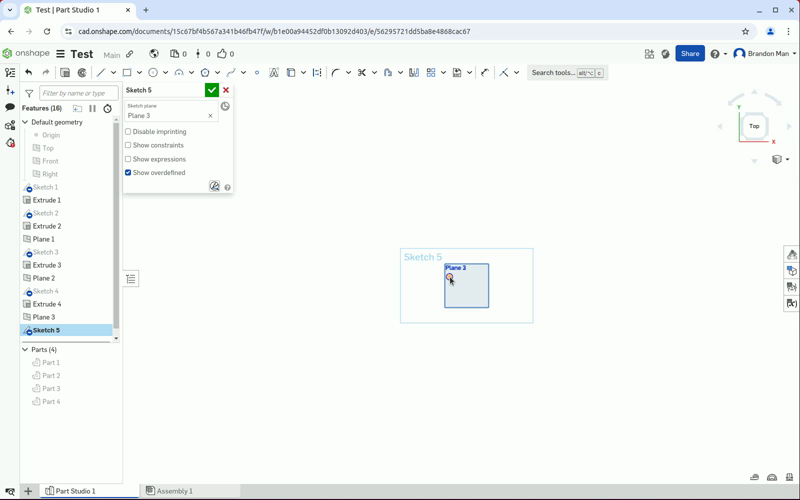
scroll(6)
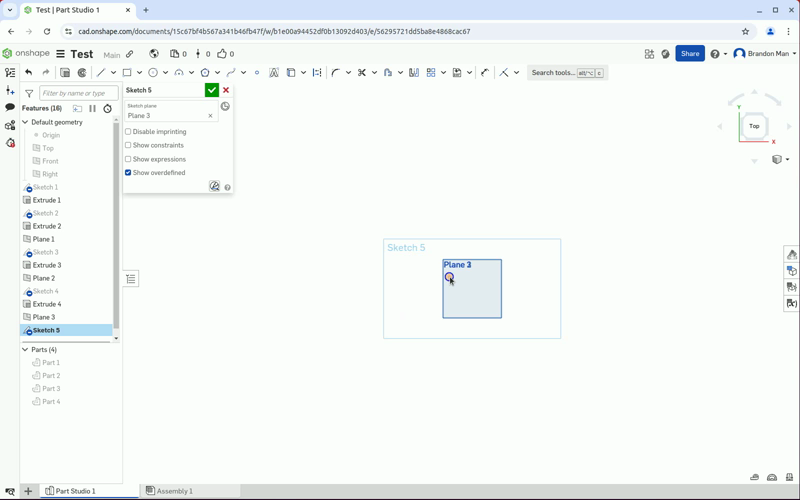
scroll(6)
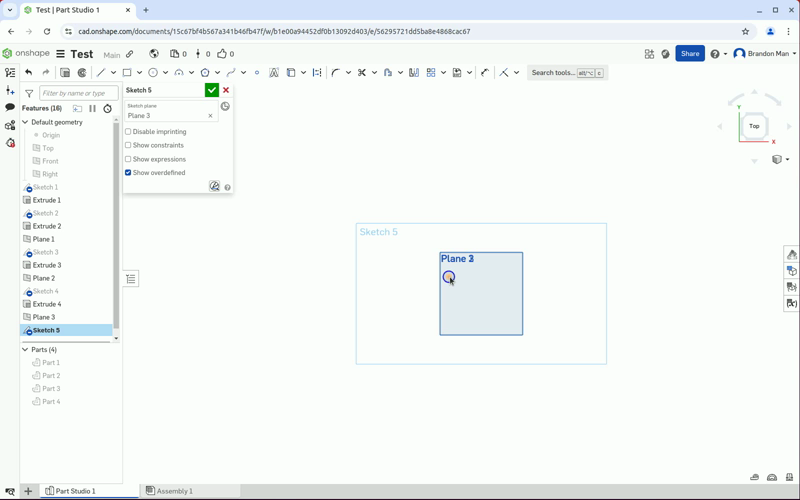
scroll(6)
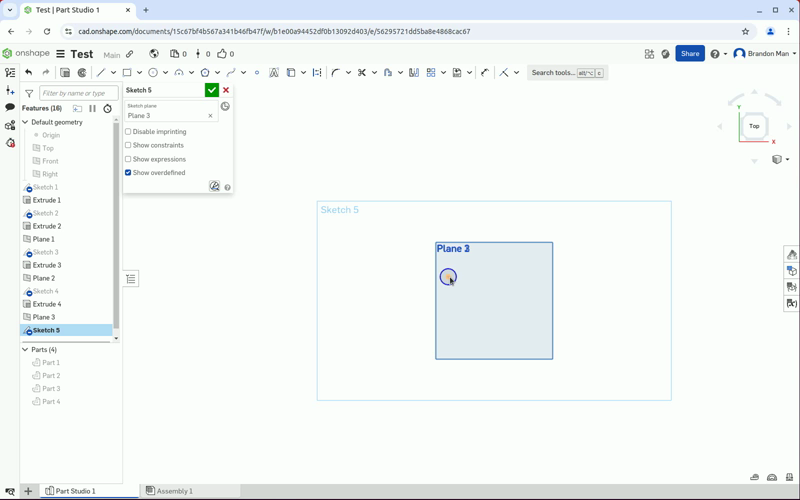
scroll(6)
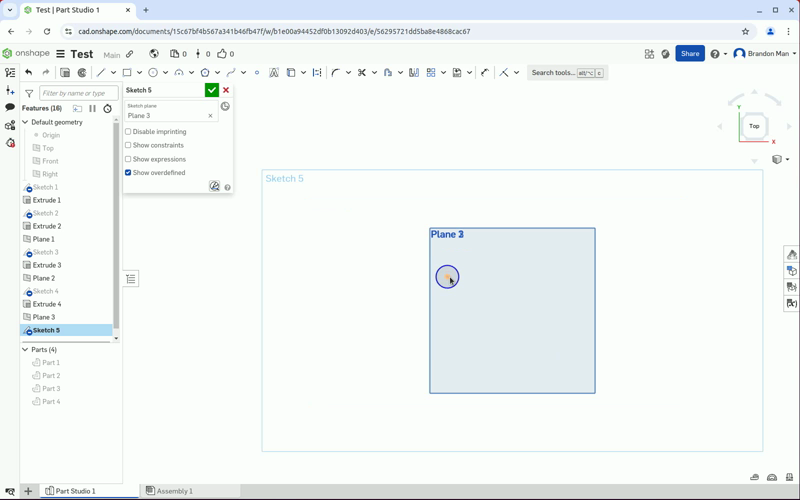
scroll(6)
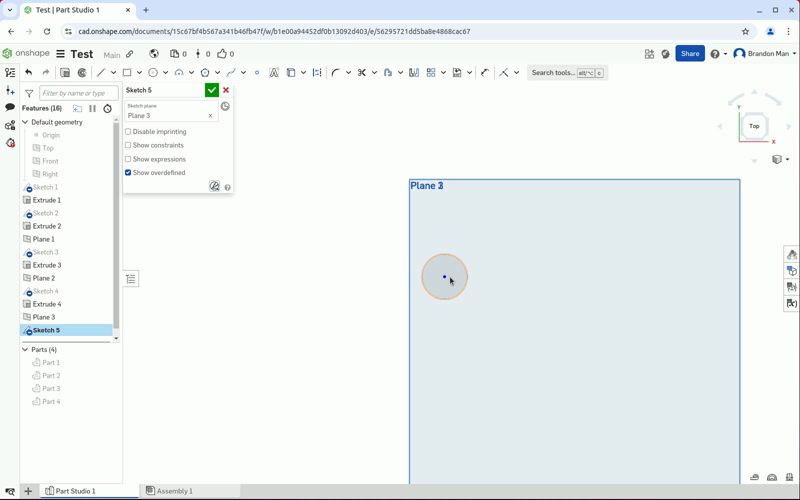
click(450, 276)
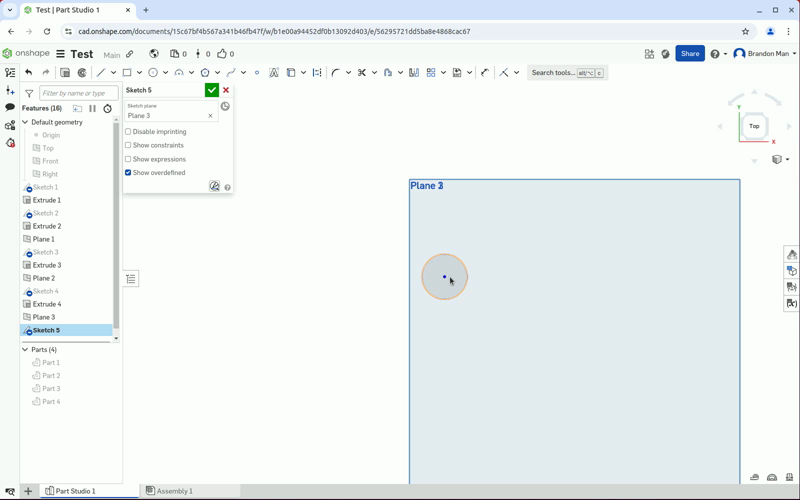
scroll(-6)
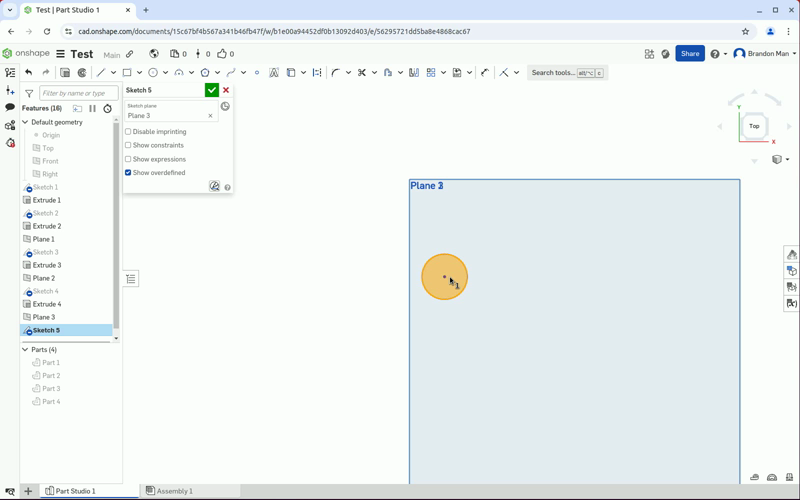
scroll(-6)
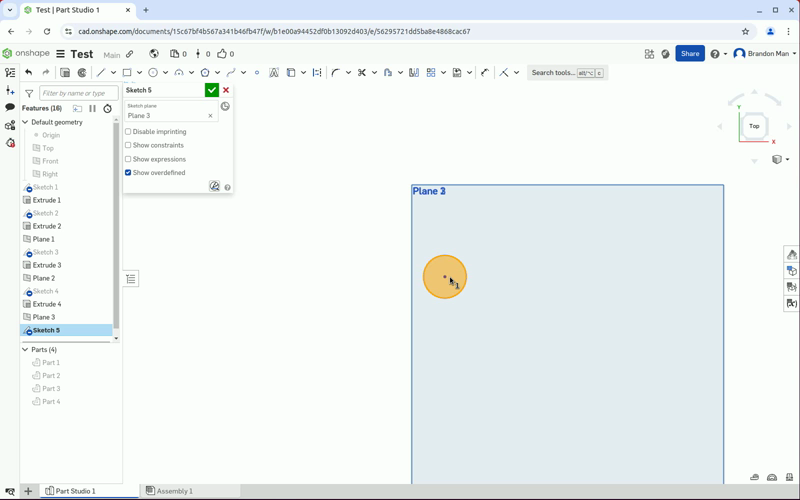
scroll(-6)
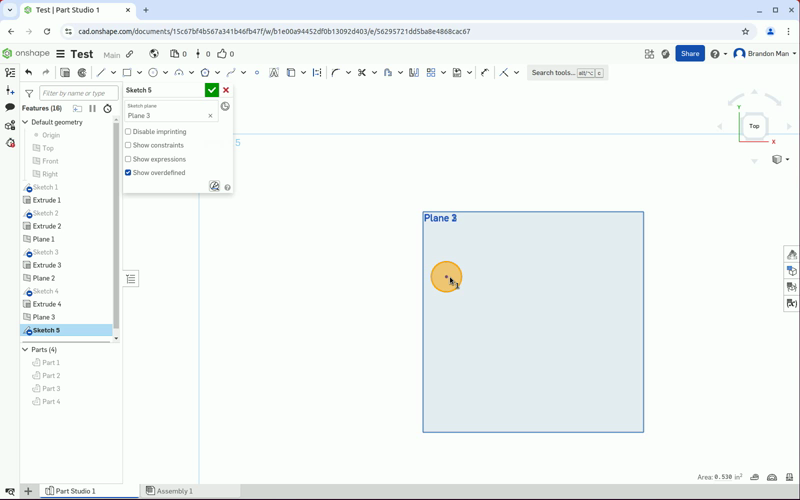
scroll(-6)
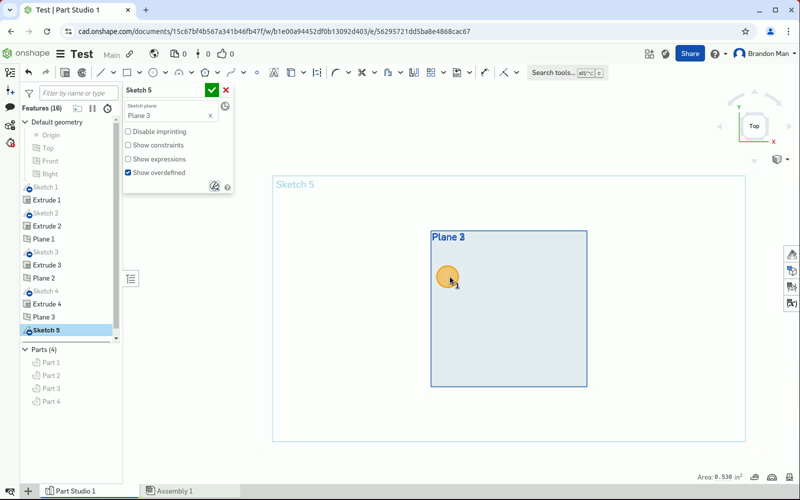
scroll(-6)
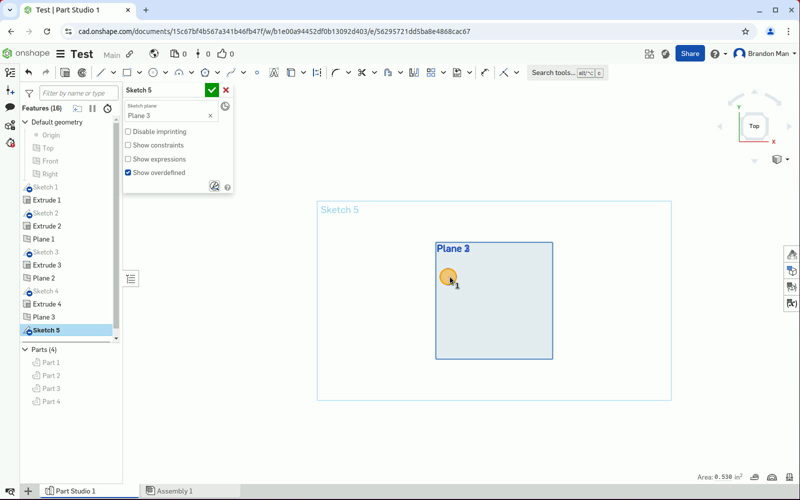
scroll(-6)
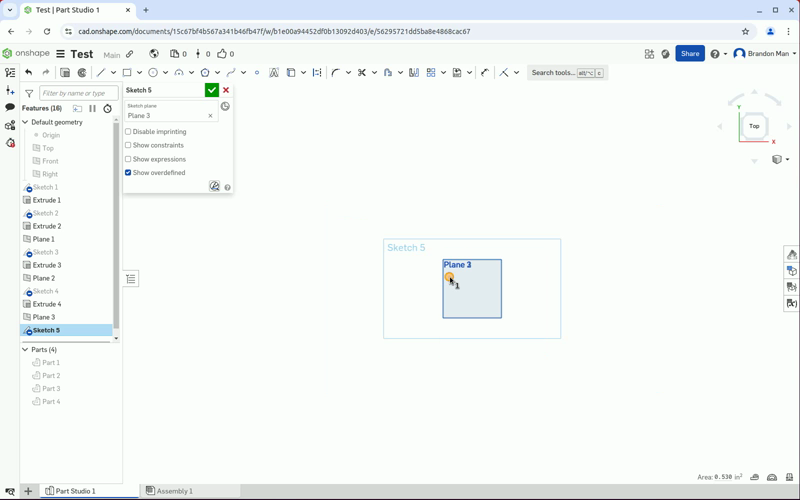
scroll(-6)
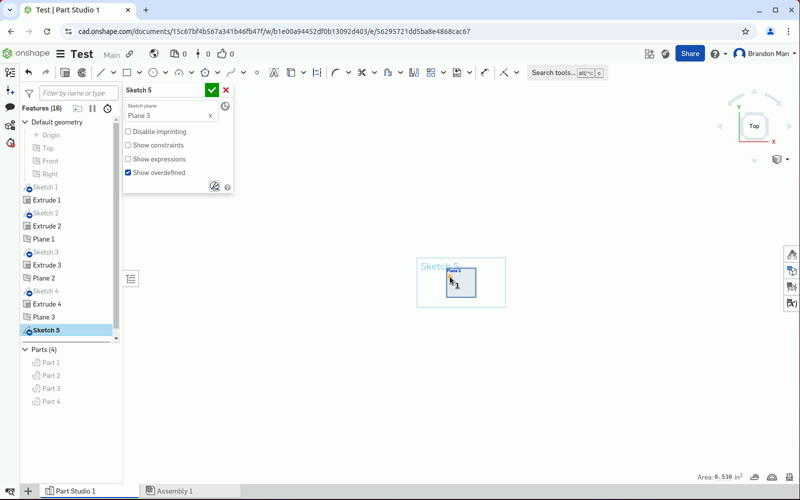
mouse_move(73, 352)
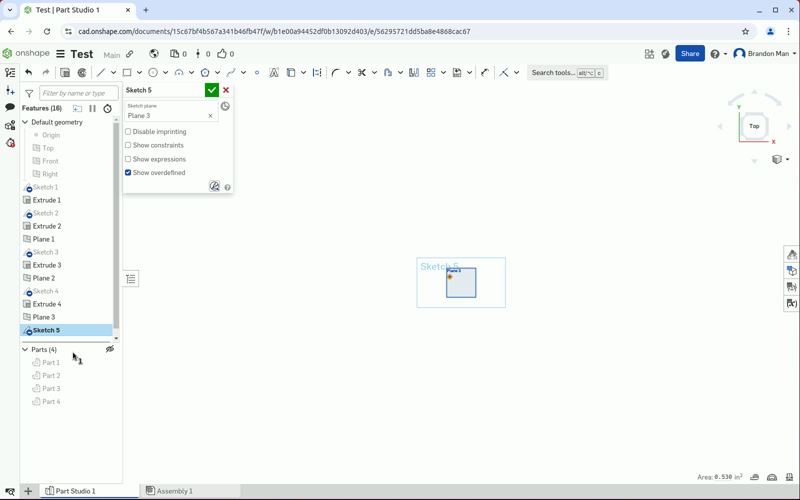
key(shift+y)
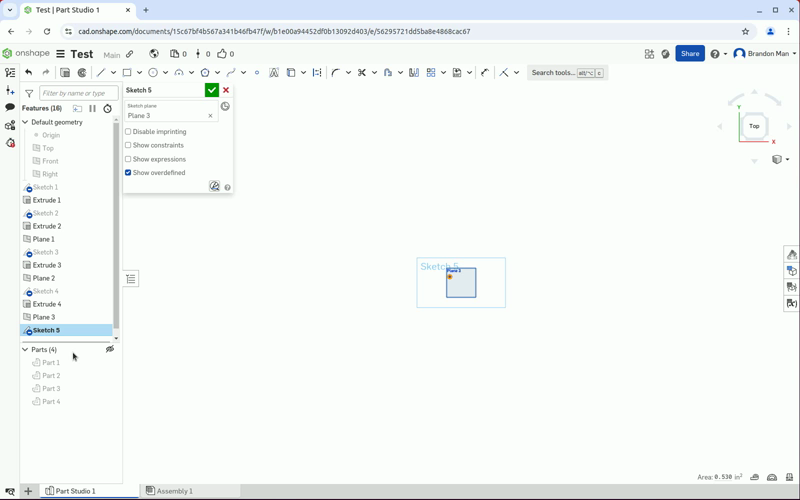
key(shift+e)
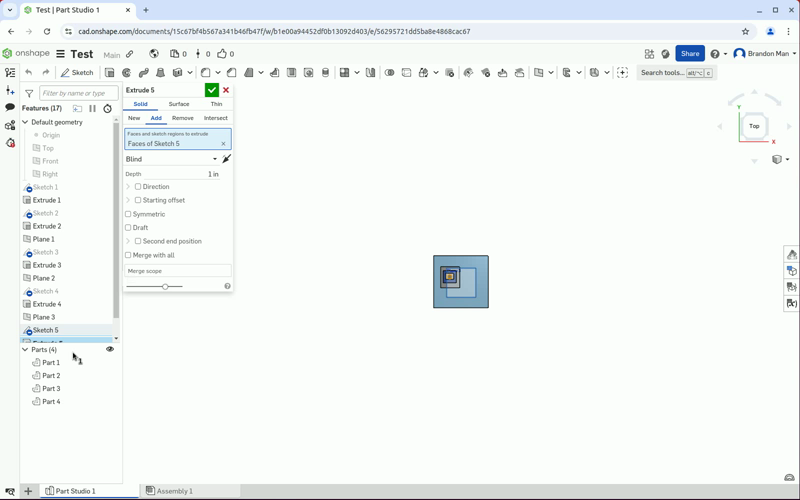
mouse_move(143, 106)
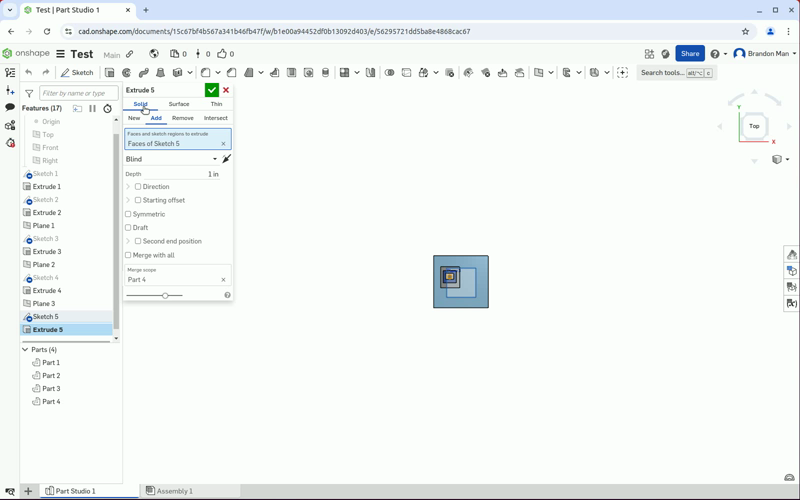
click(143, 106)
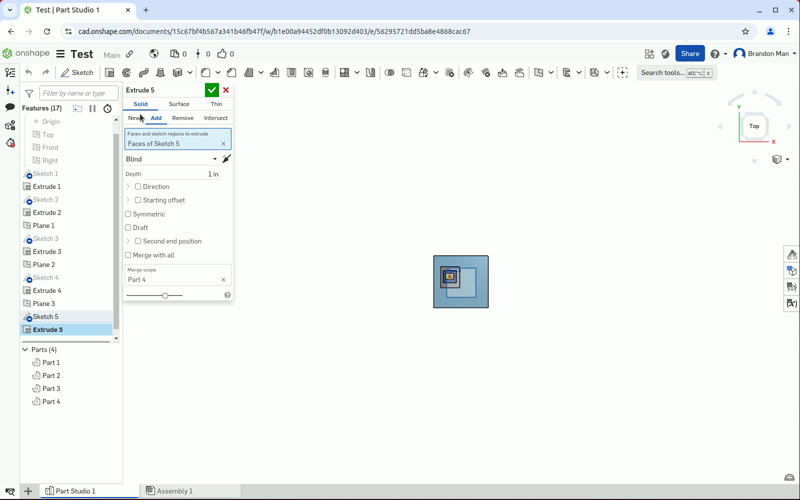
mouse_move(137, 120)
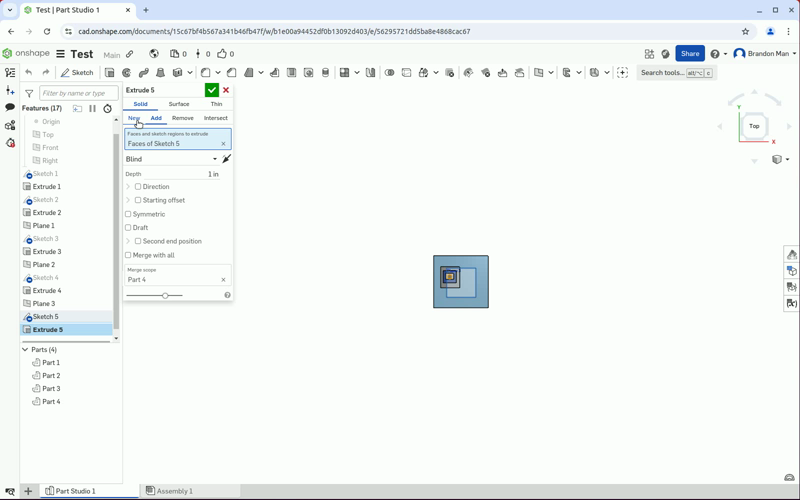
click(137, 120)
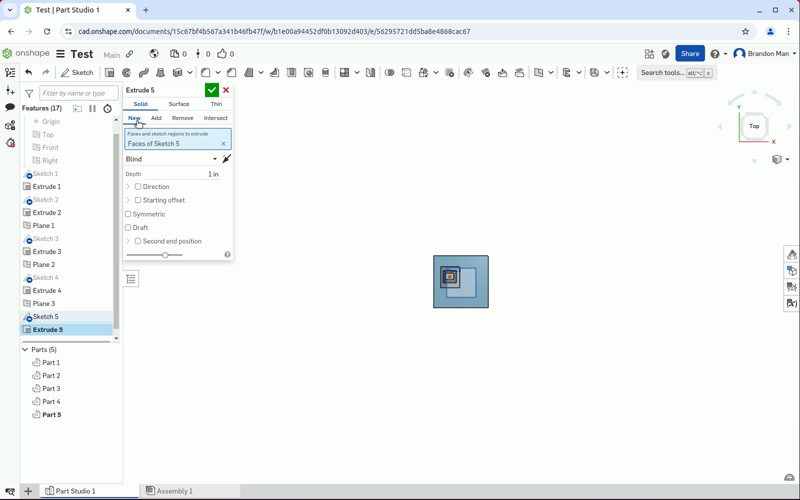
key(tab, 4)
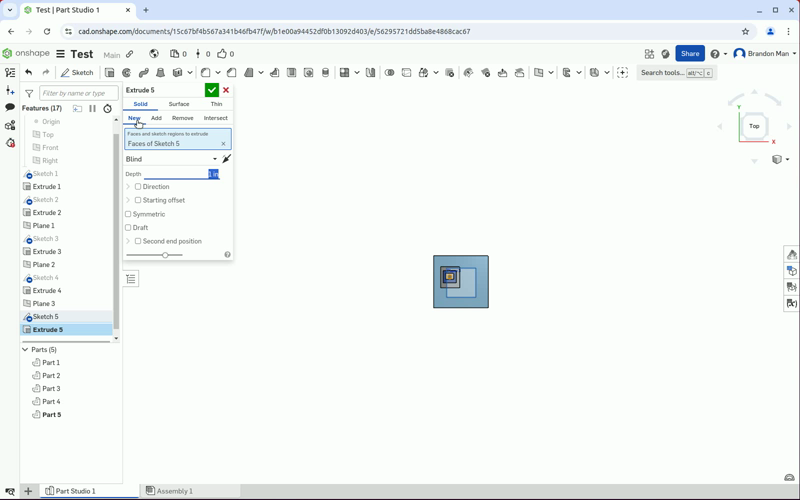
text(2.407)
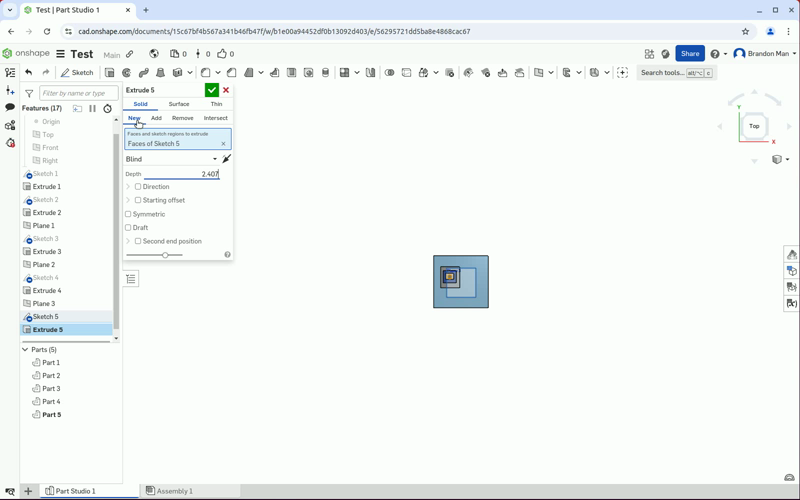
key(enter)
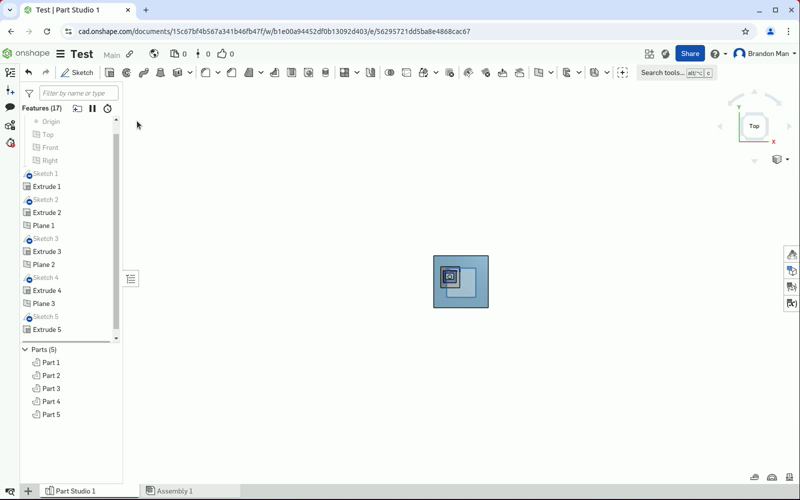
key(shift+h)
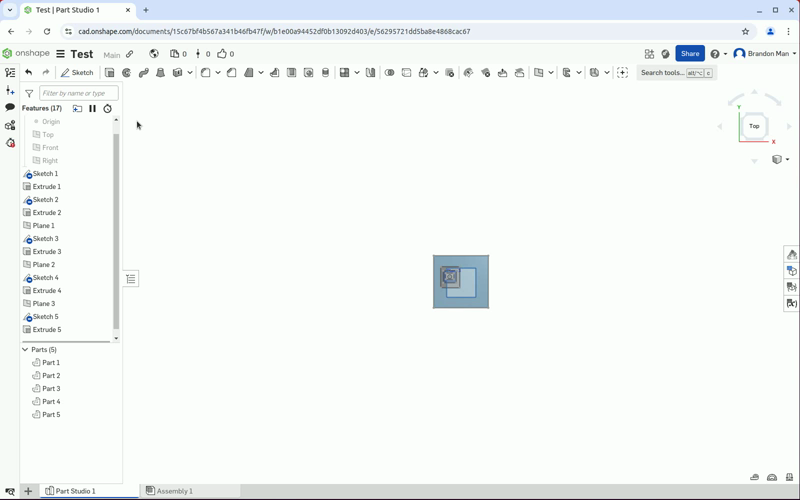
key(shift+h)
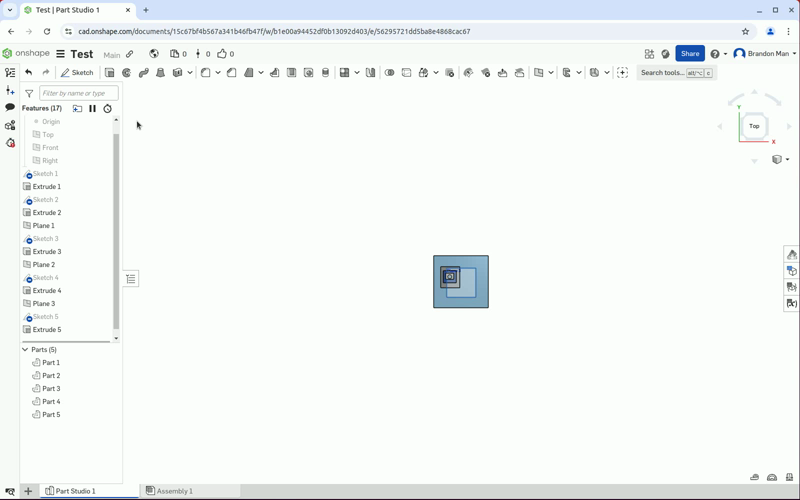
mouse_move(69, 176)
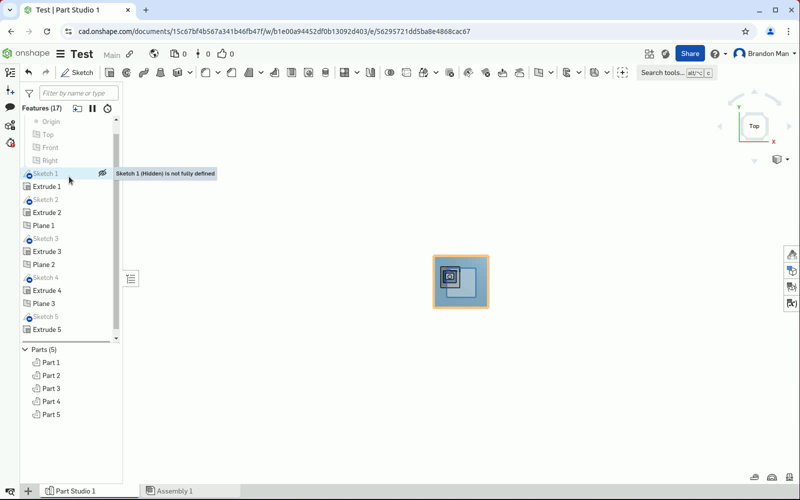
click(69, 176)
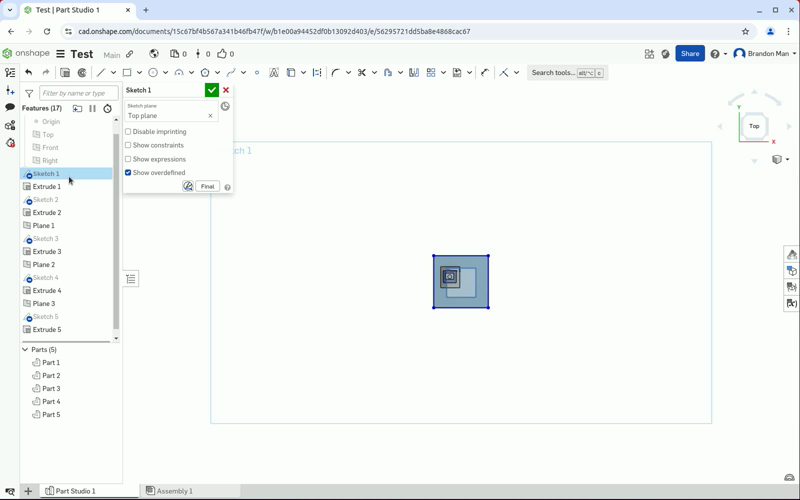
mouse_move(229, 92)
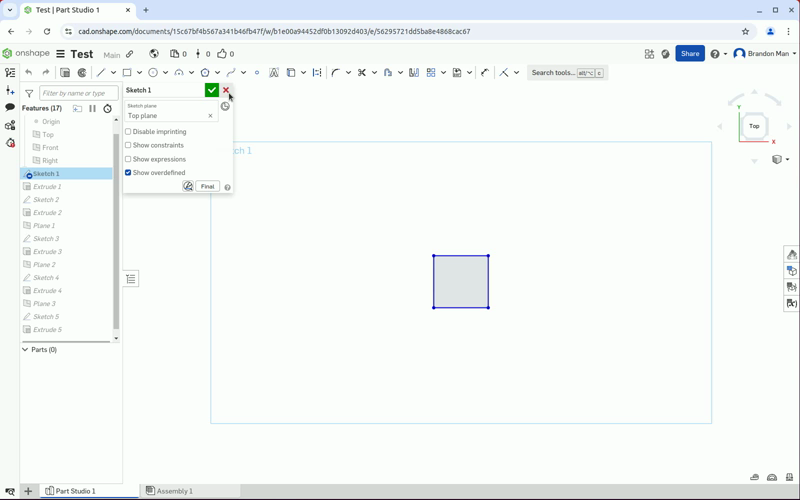
click(229, 92)
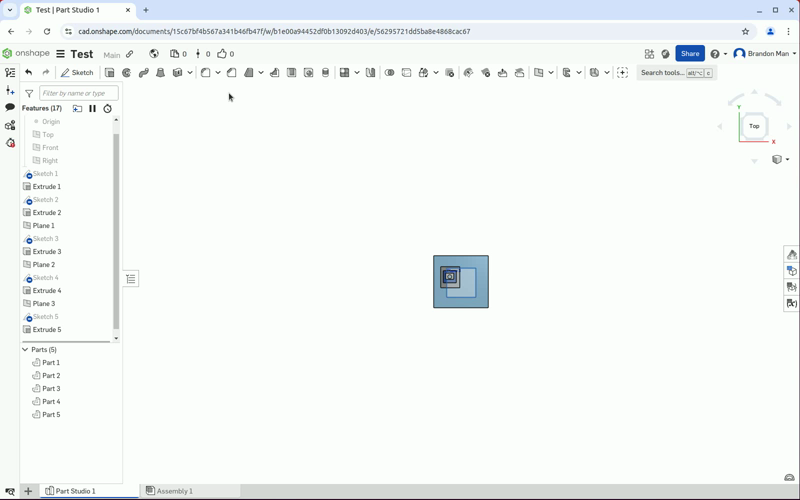
mouse_move(541, 75)
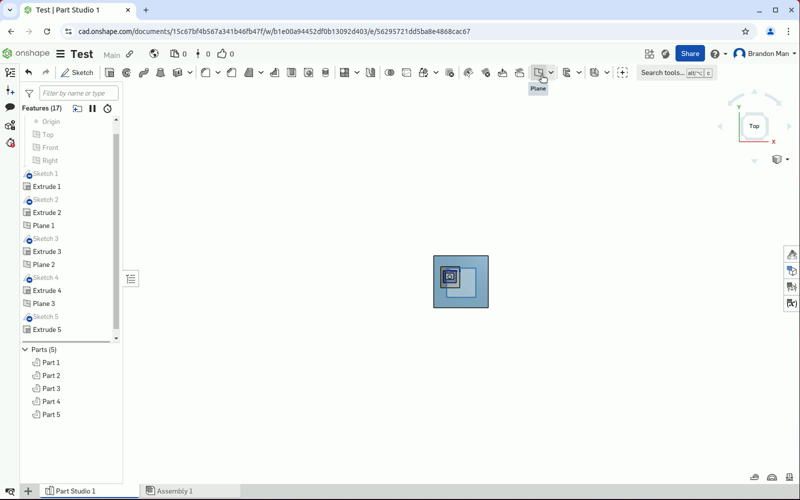
click(541, 75)
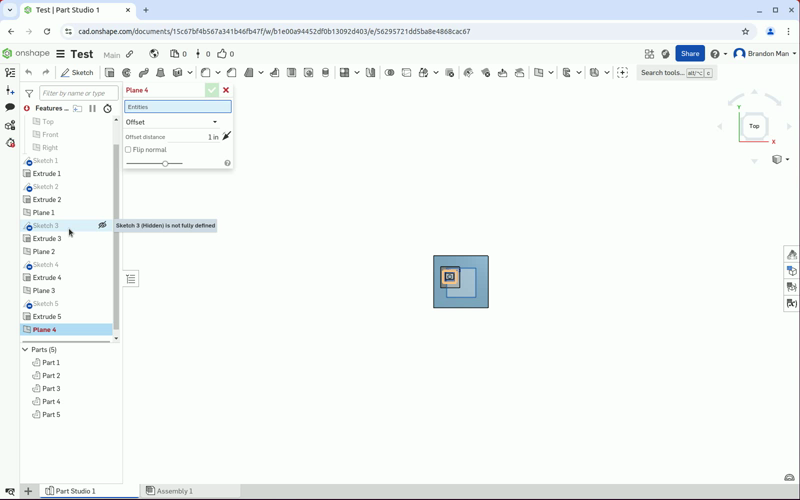
scroll(3)
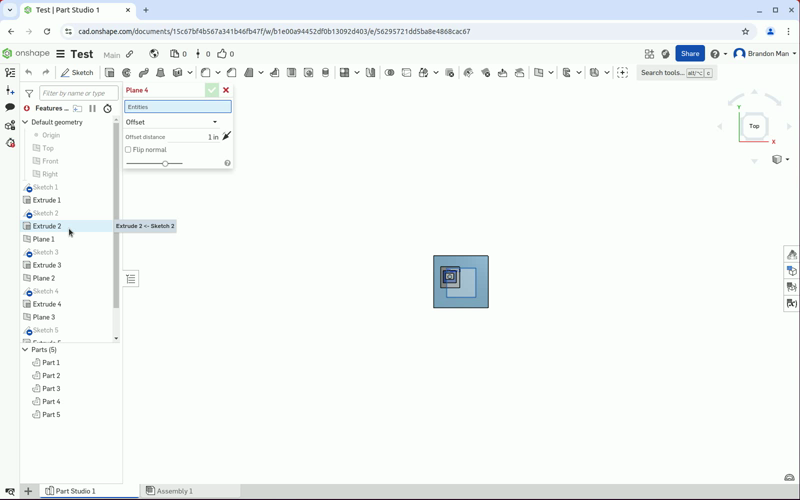
mouse_move(69, 150)
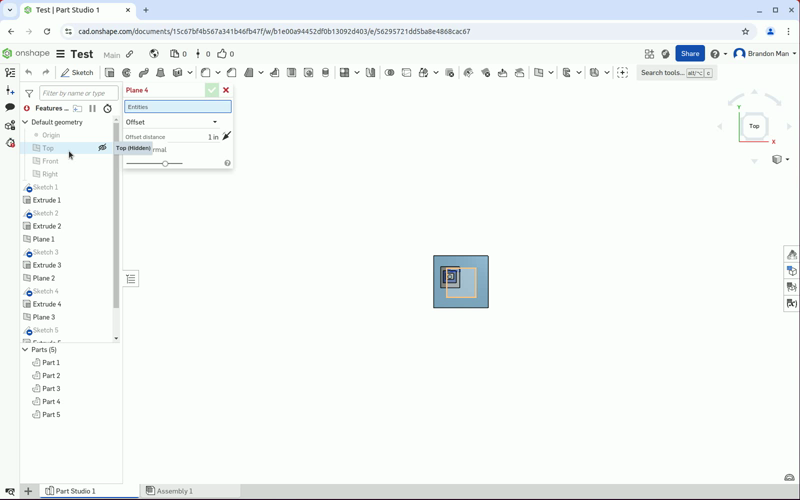
click(69, 150)
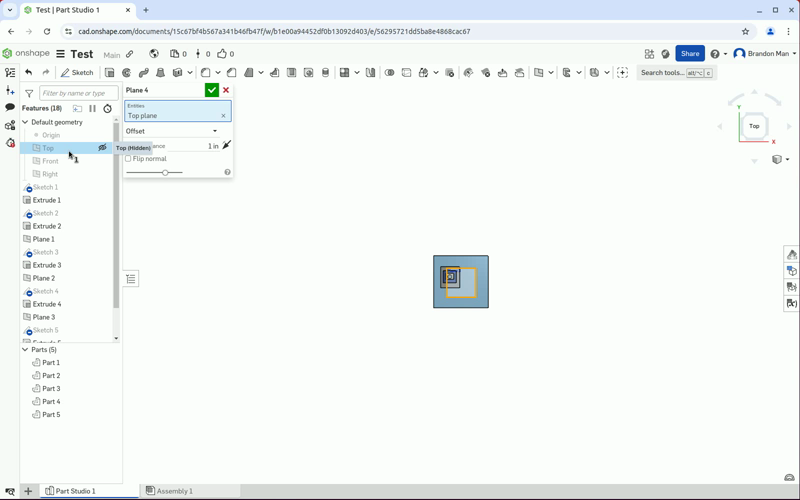
key(tab, 2)
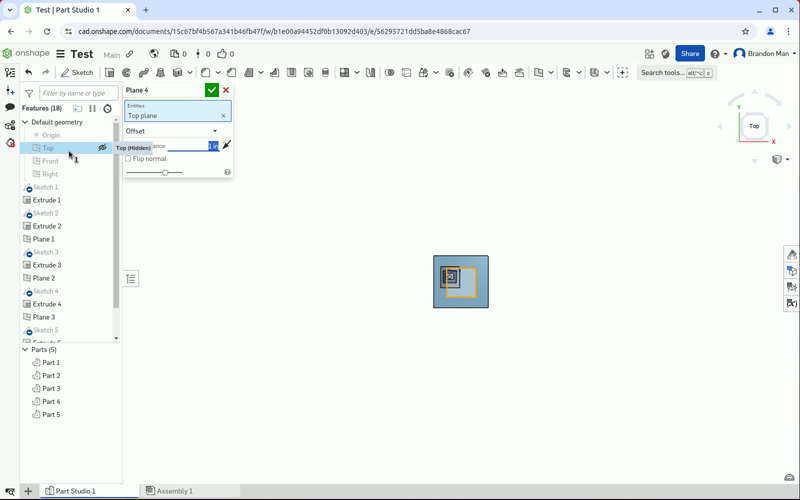
text(21.198)
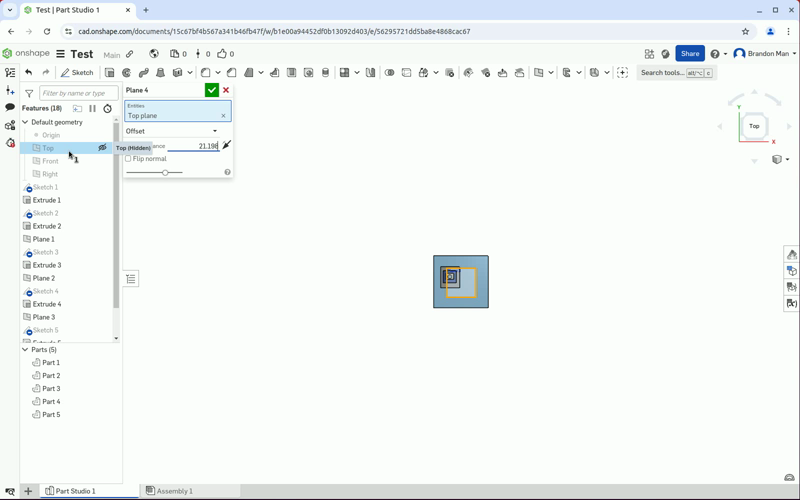
key(enter, 2)
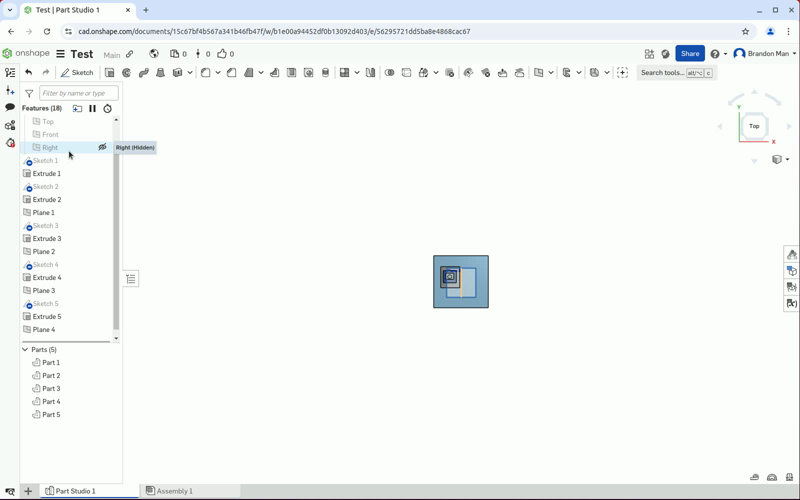
key(shift+s)
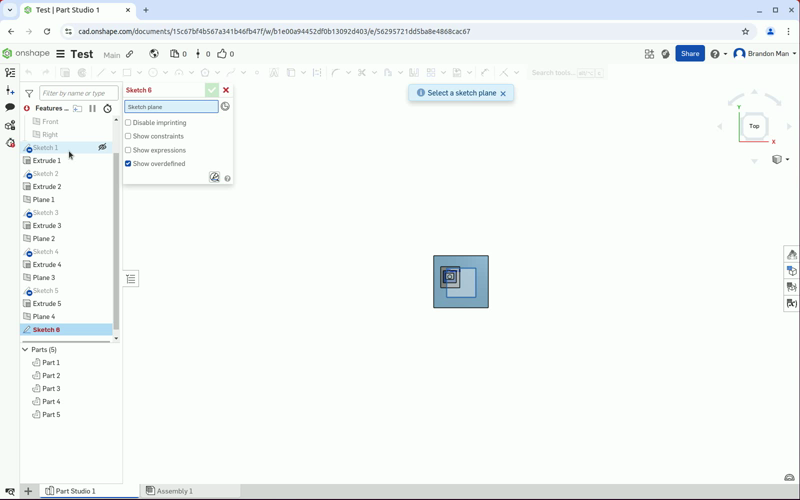
mouse_move(69, 319)
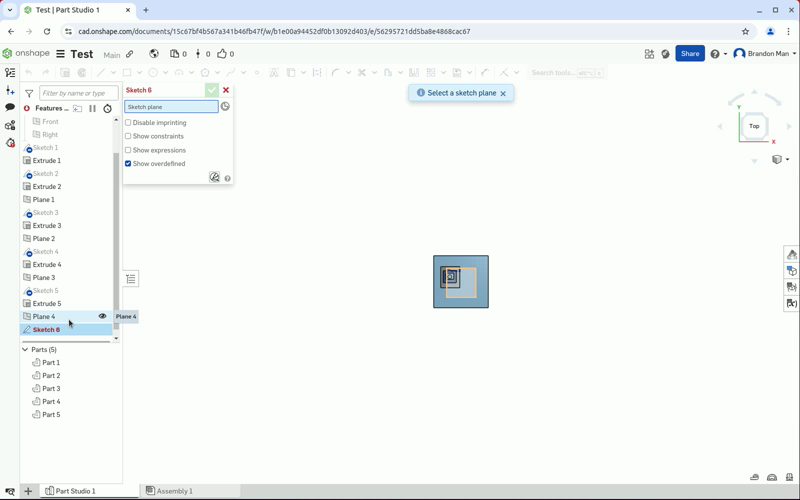
click(69, 319)
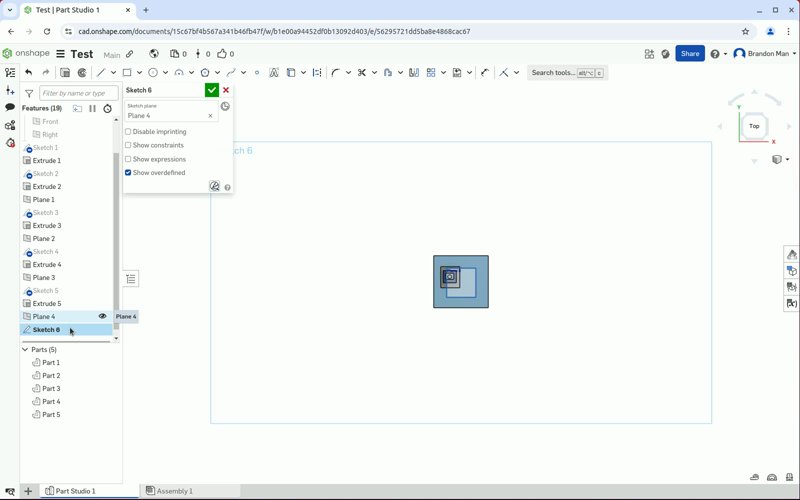
mouse_move(73, 352)
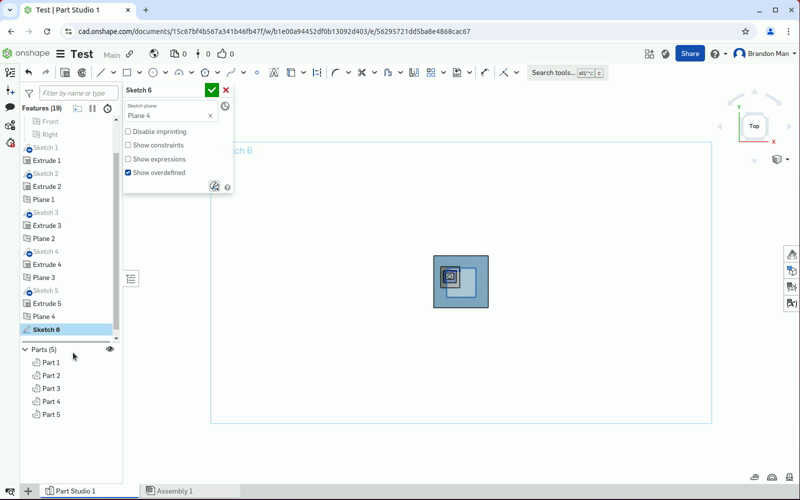
key(y)
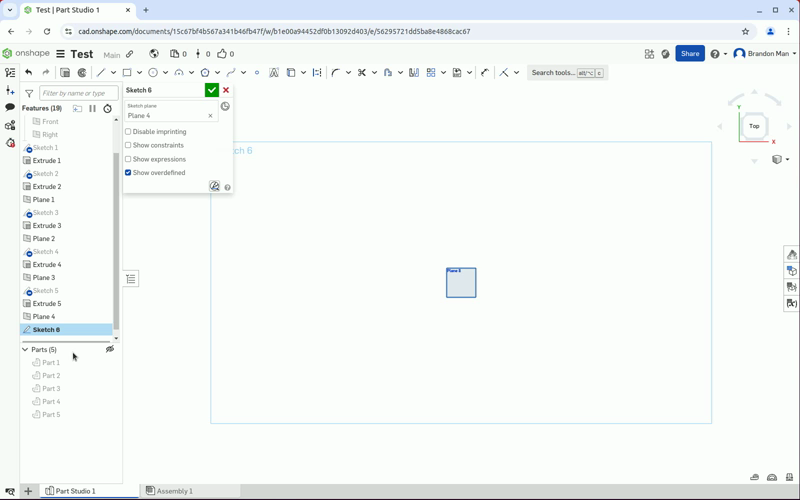
key(c)
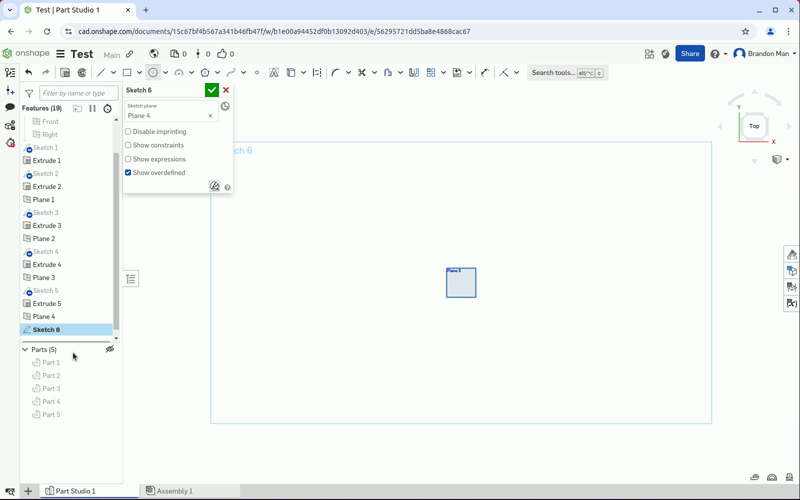
key_down(shift)
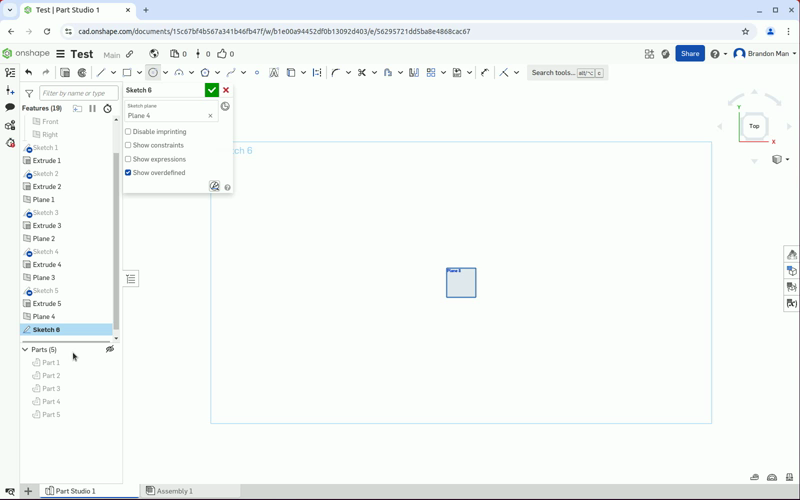
mouse_move(450, 276)
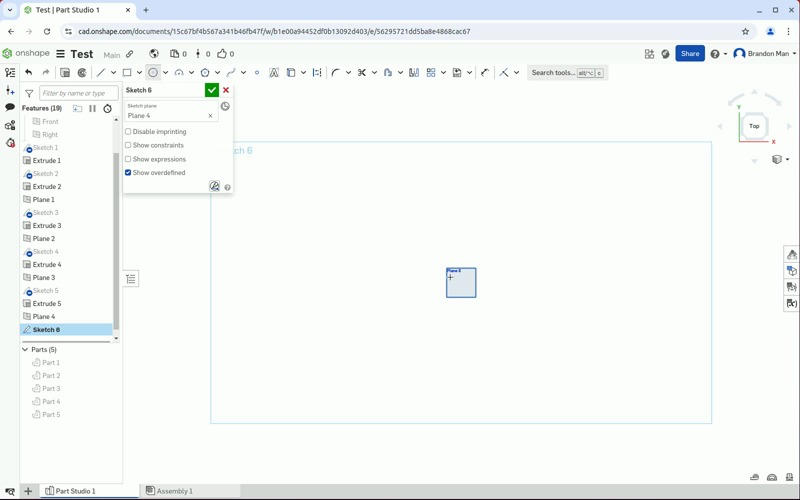
click(450, 276)
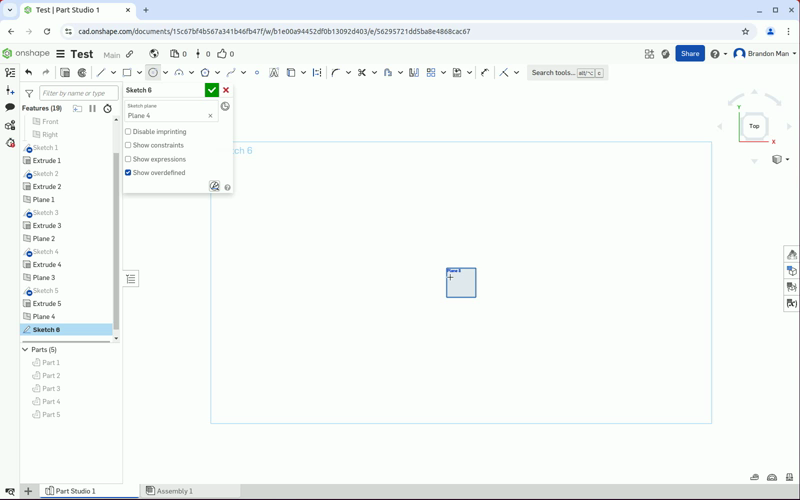
key_up(shift)
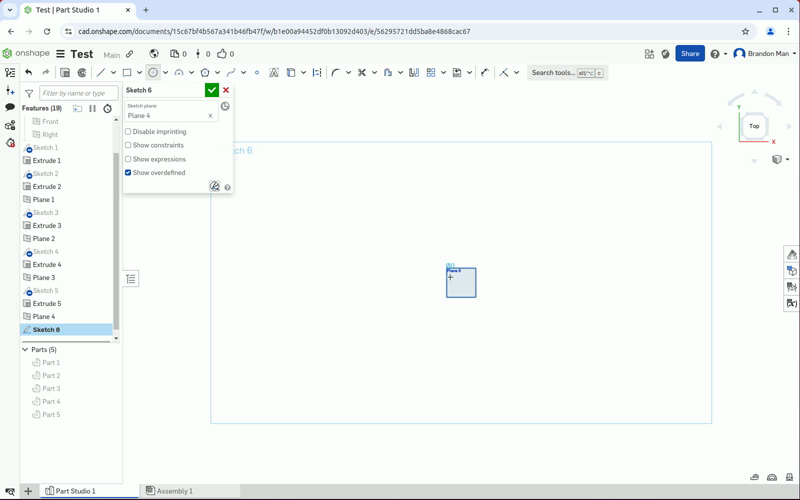
mouse_move(451, 276)
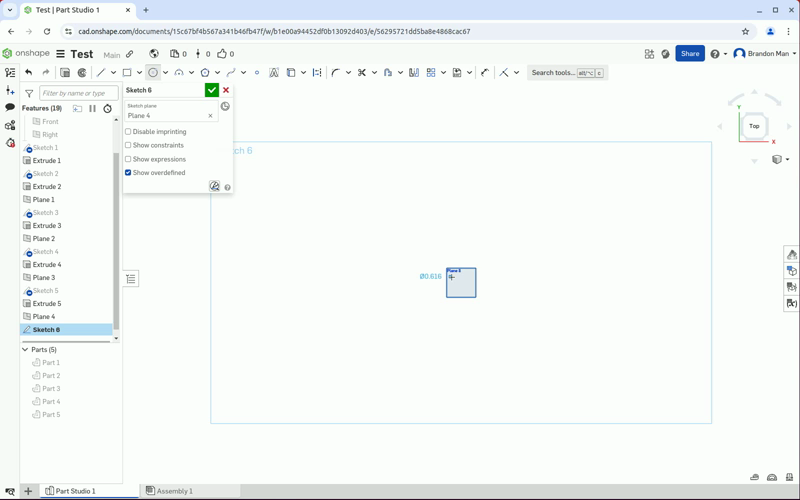
scroll(6)
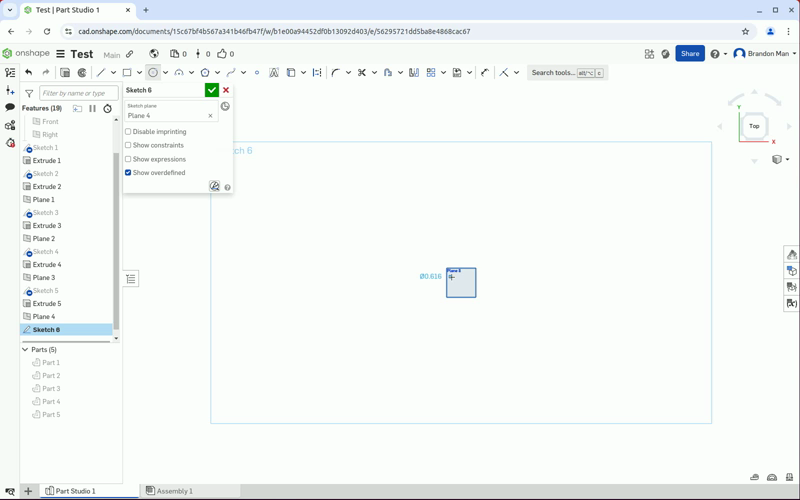
scroll(6)
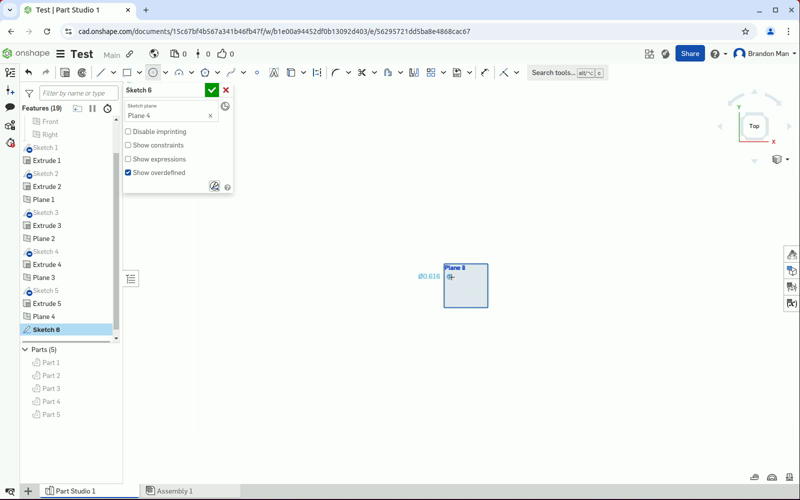
scroll(6)
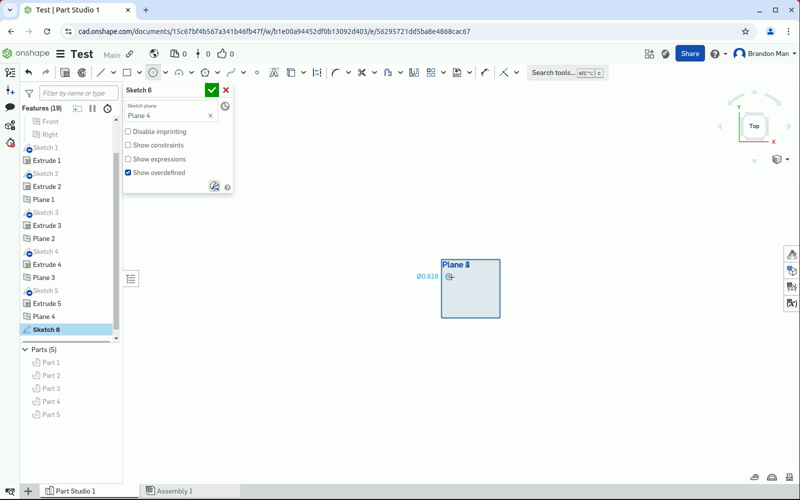
scroll(6)
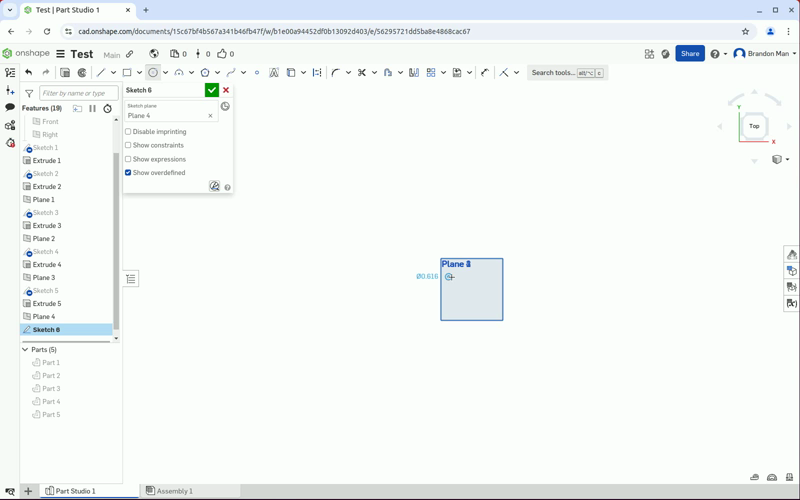
scroll(6)
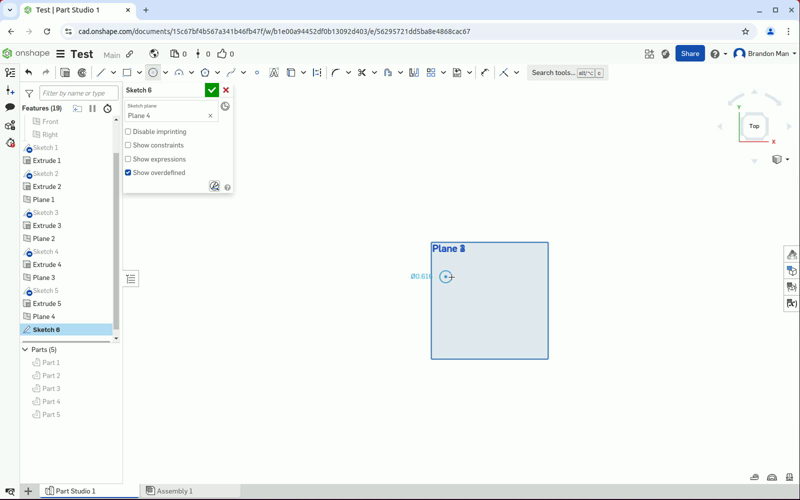
scroll(6)
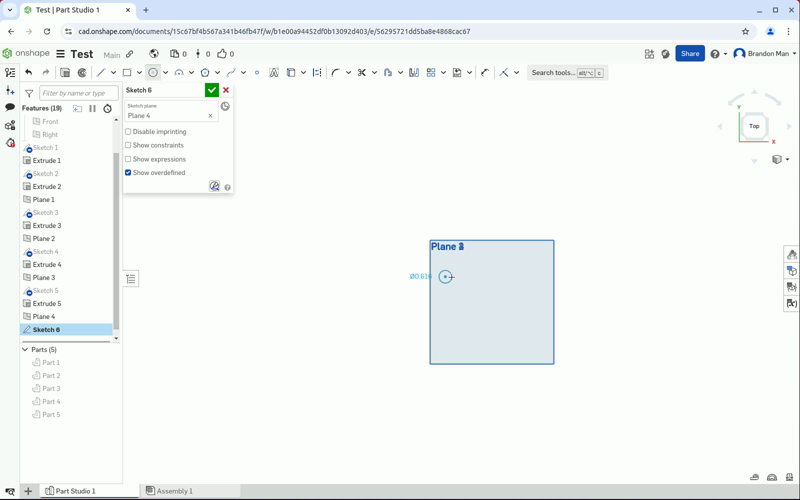
scroll(6)
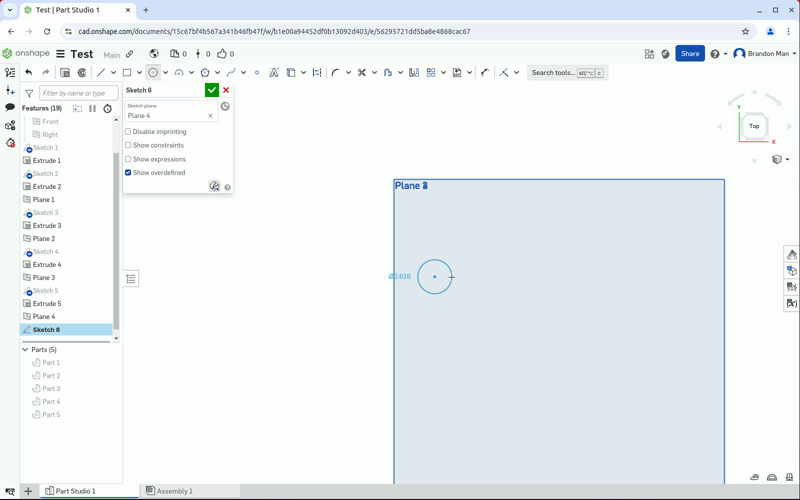
click(451, 276)
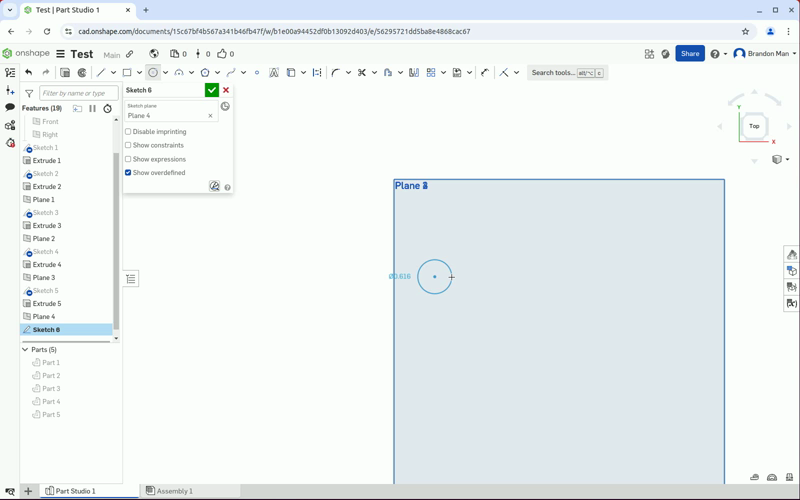
scroll(-6)
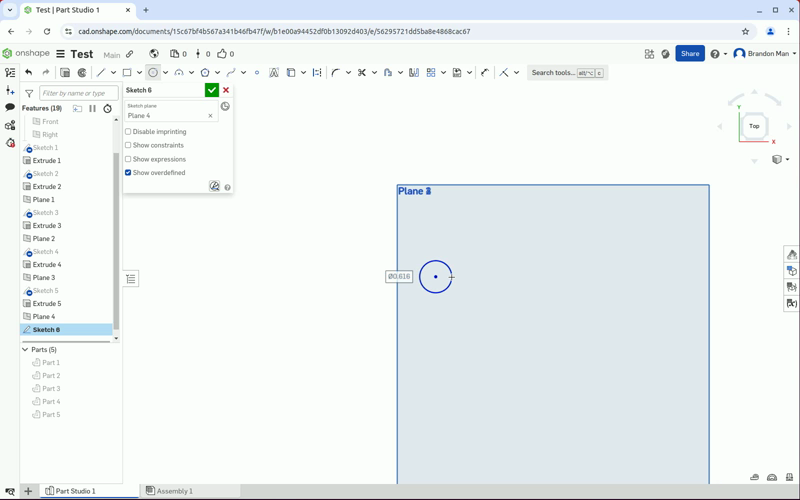
scroll(-6)
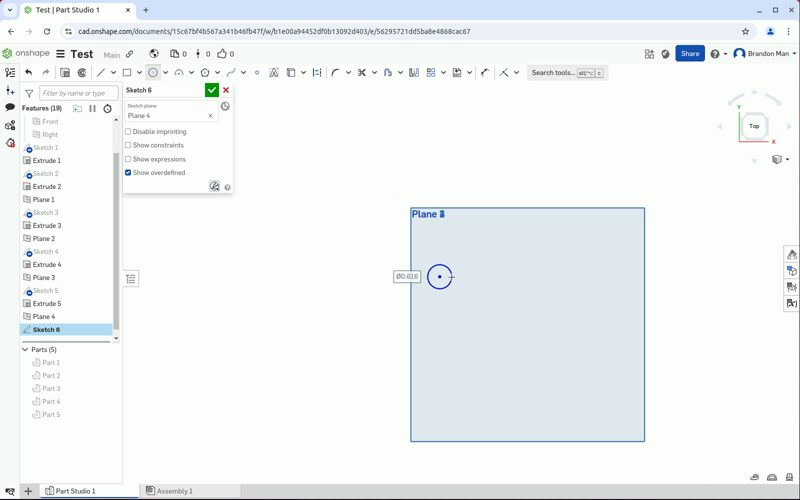
scroll(-6)
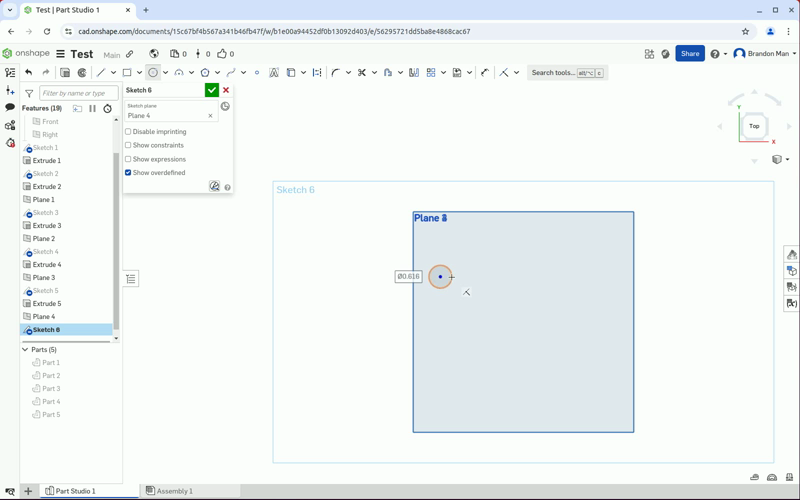
scroll(-6)
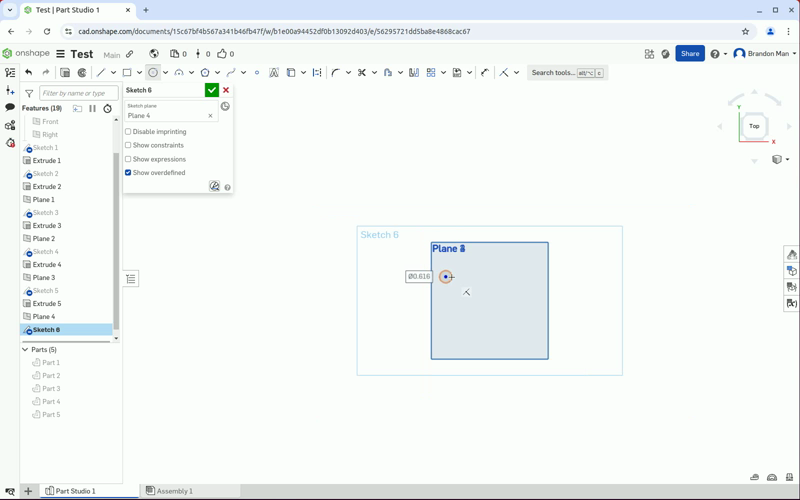
scroll(-6)
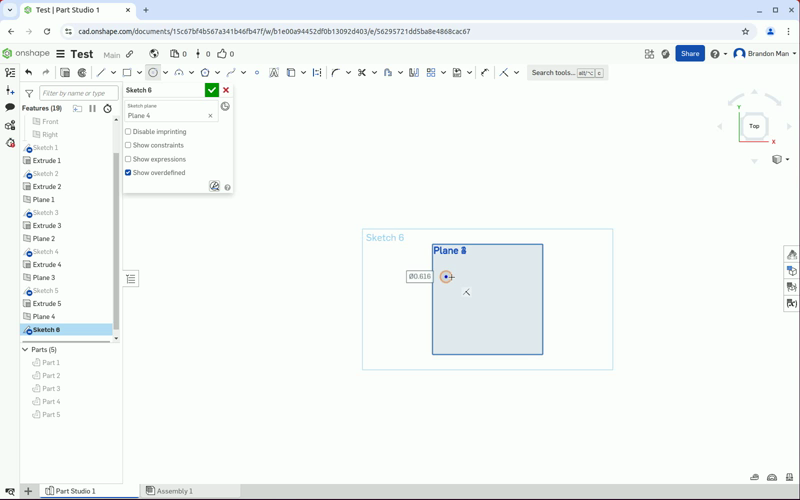
scroll(-6)
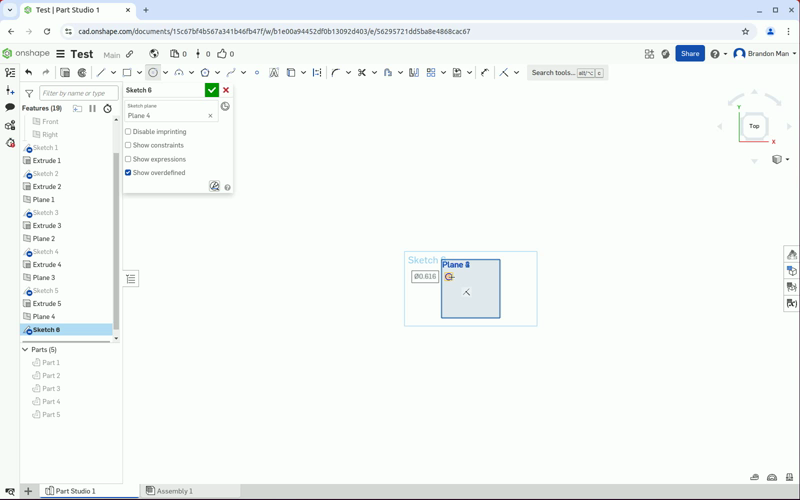
scroll(-6)
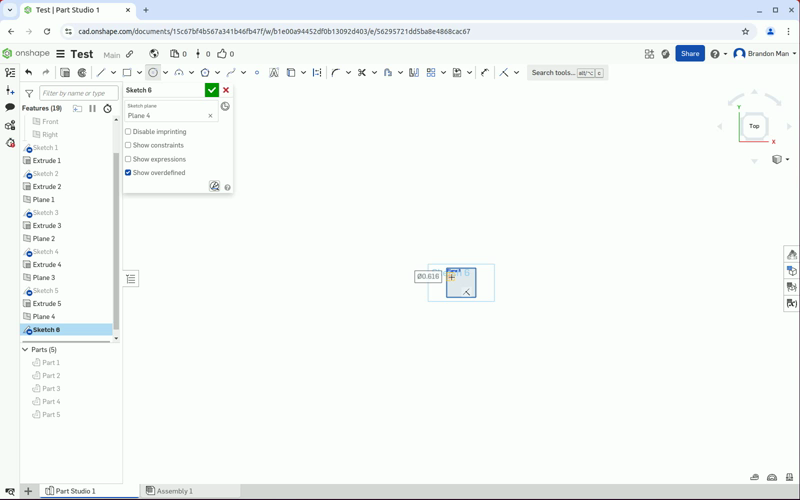
key(esc)
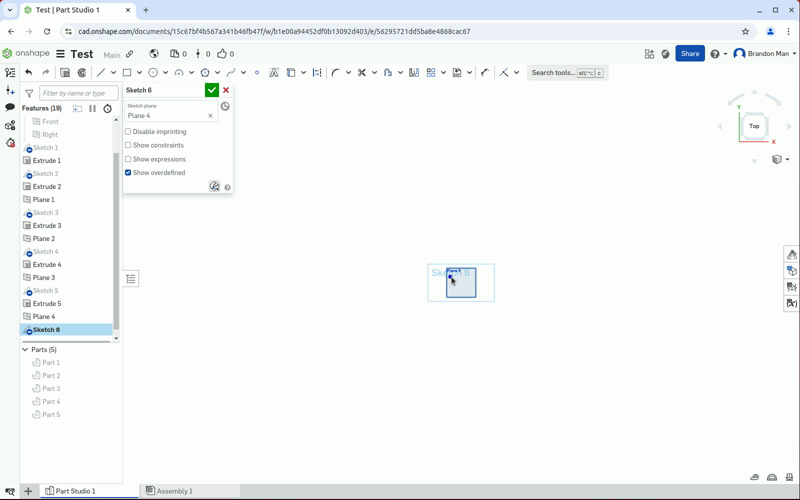
mouse_move(450, 276)
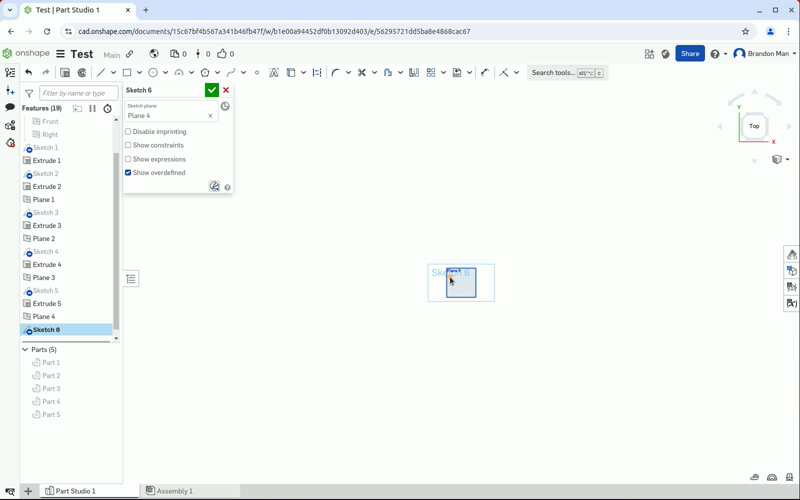
scroll(6)
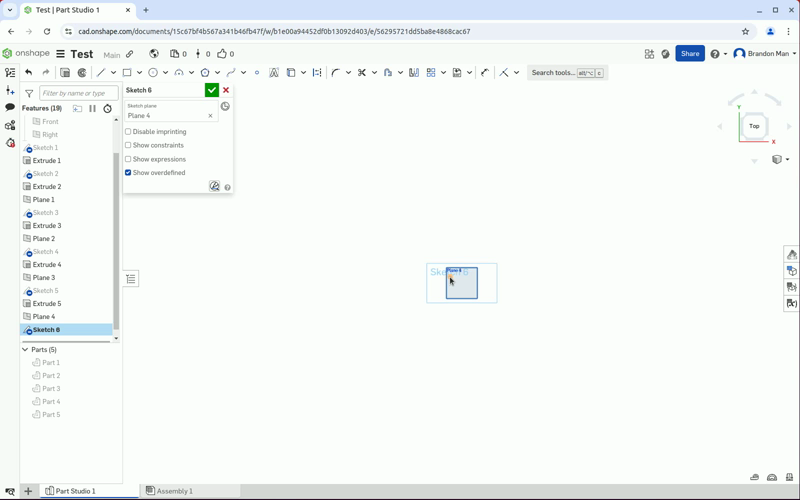
scroll(6)
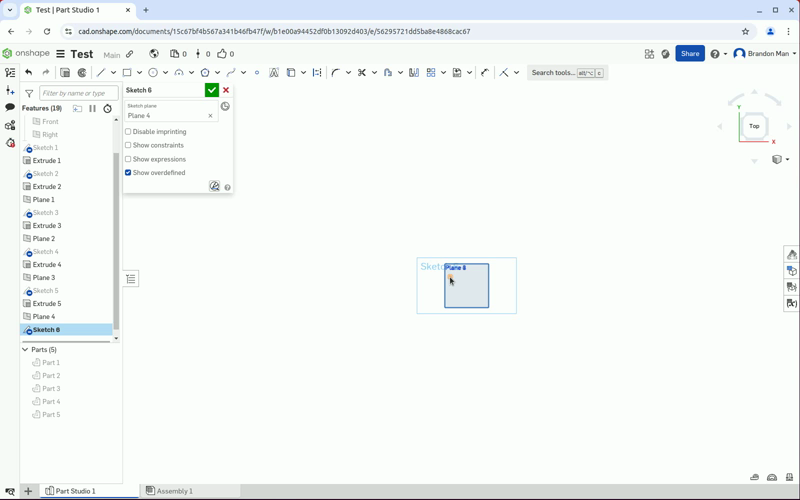
scroll(6)
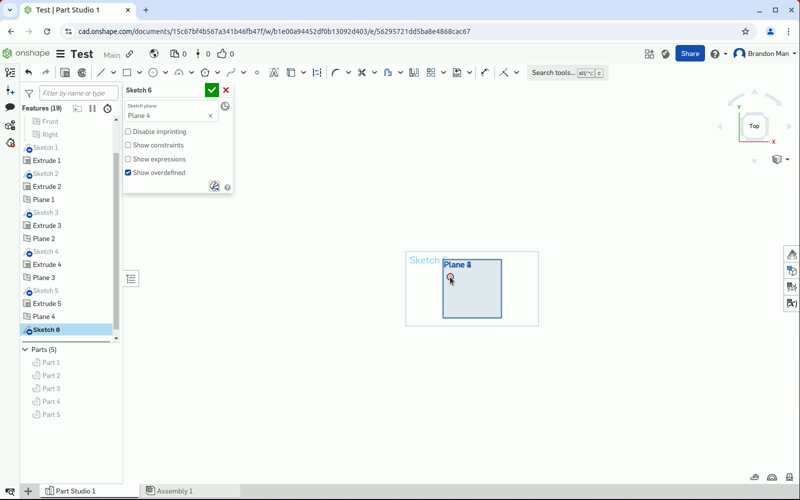
scroll(6)
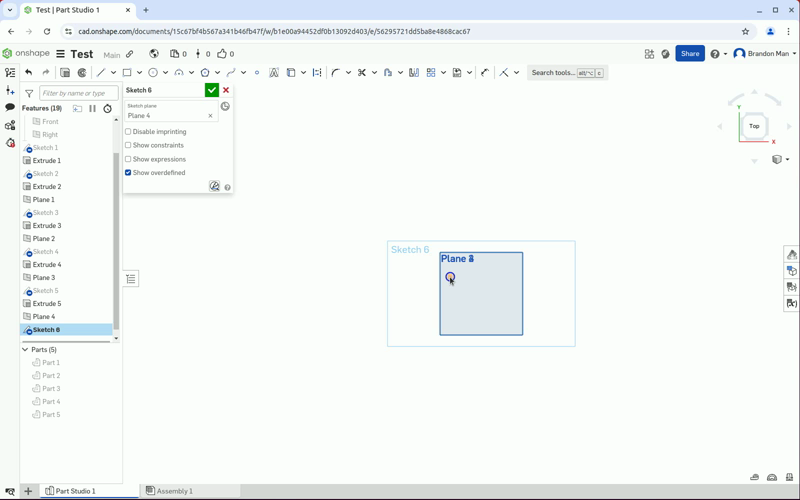
scroll(6)
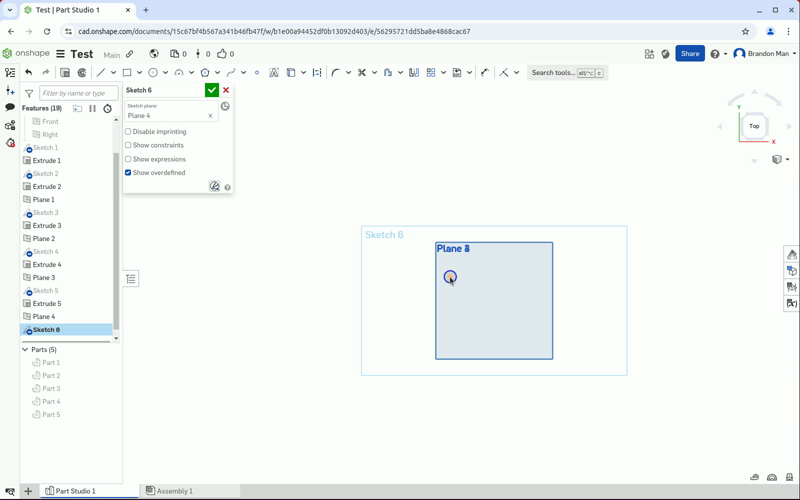
scroll(6)
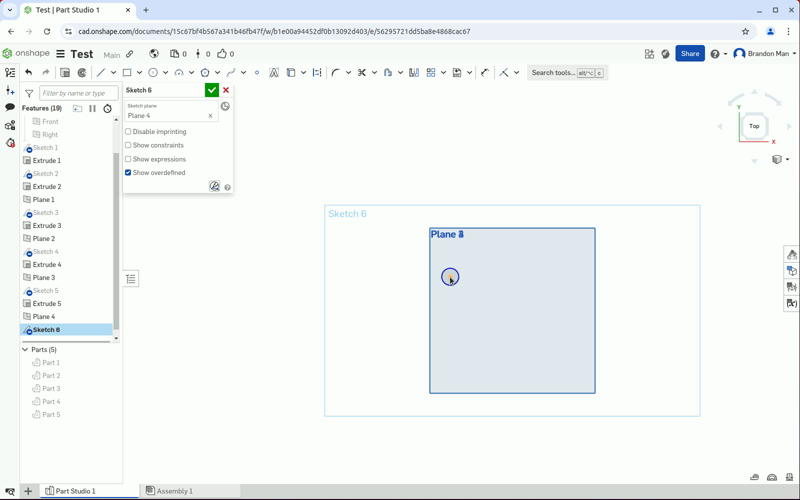
scroll(6)
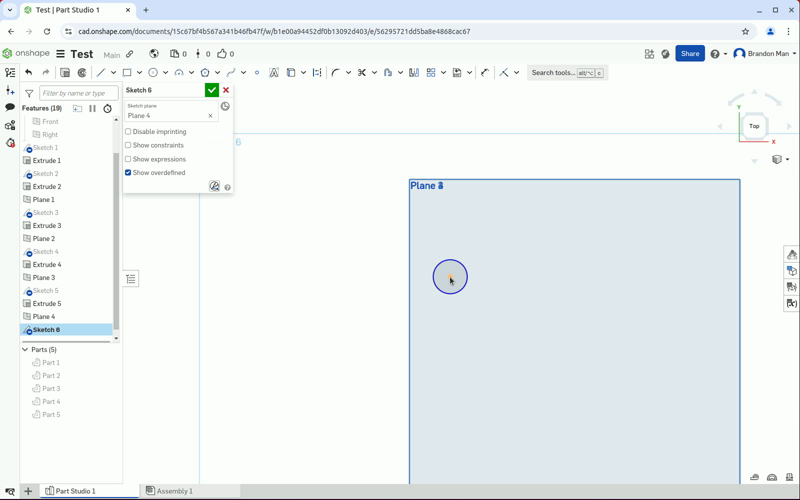
click(450, 276)
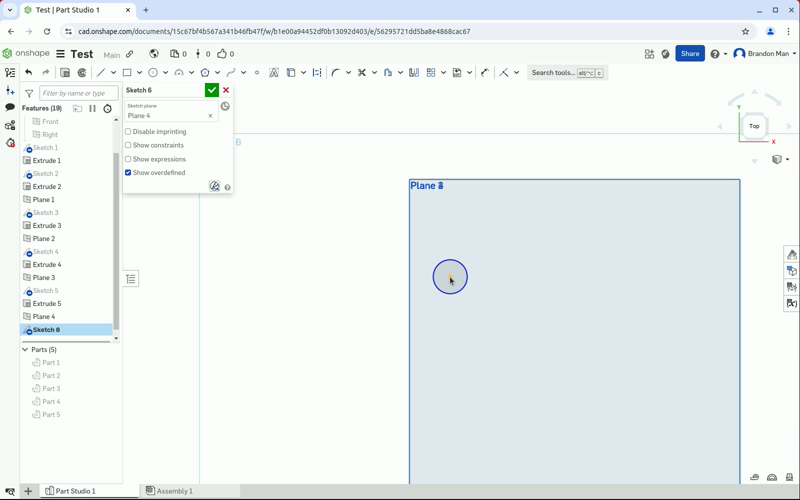
scroll(-6)
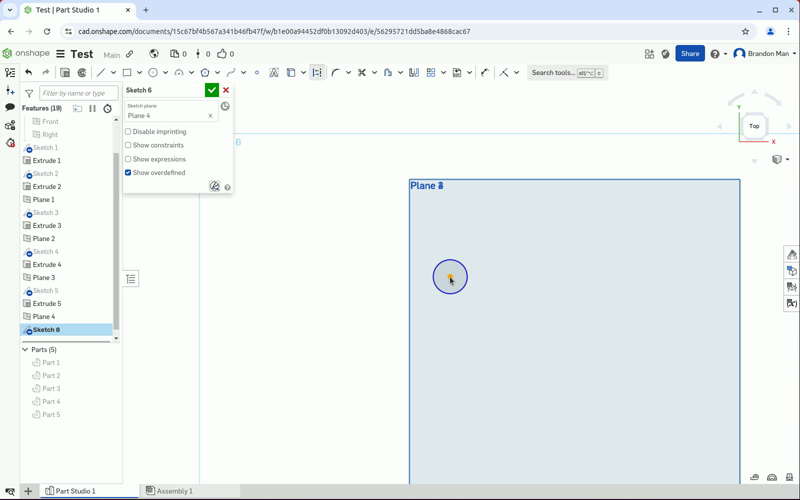
scroll(-6)
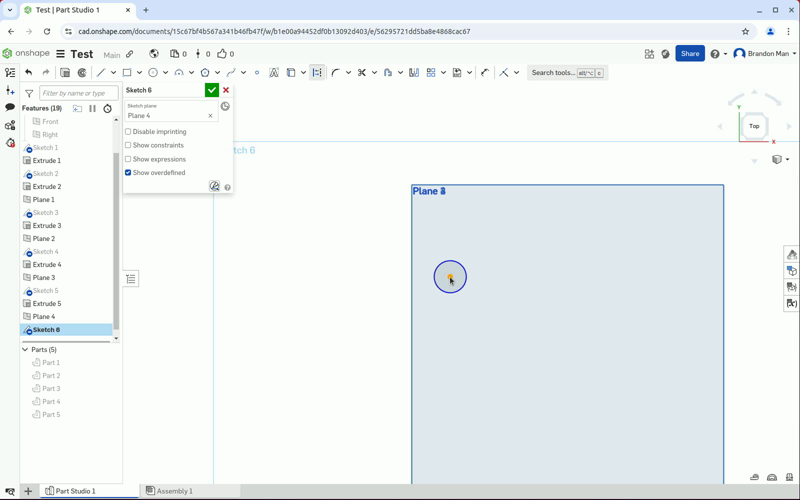
scroll(-6)
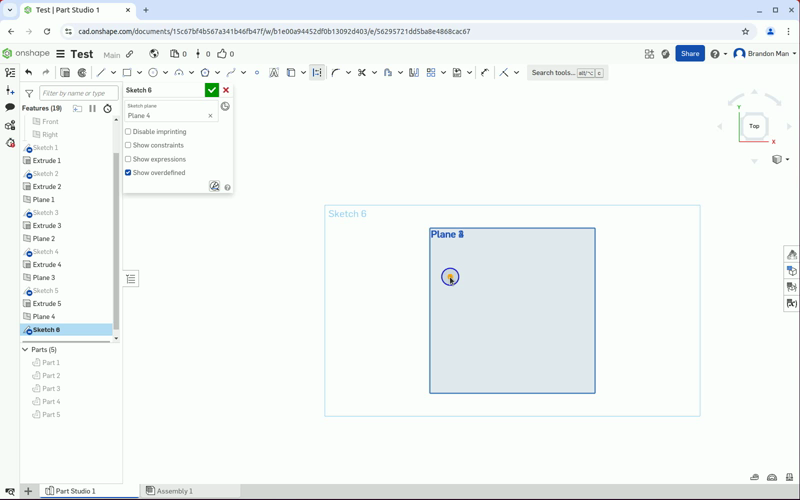
scroll(-6)
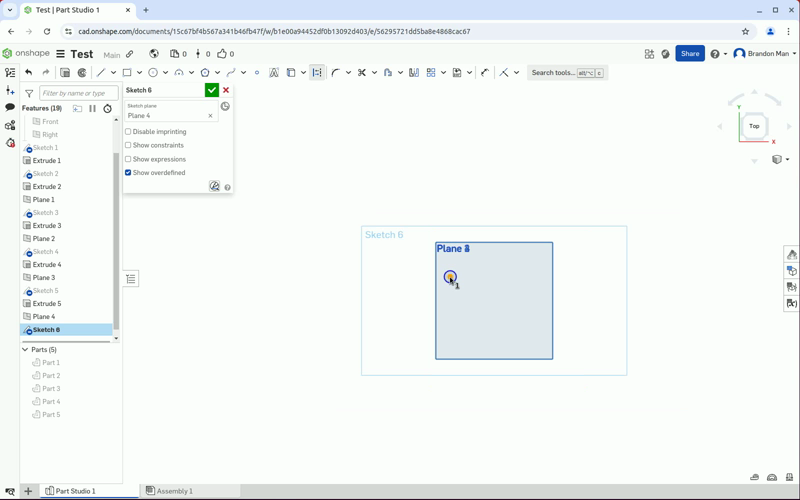
scroll(-6)
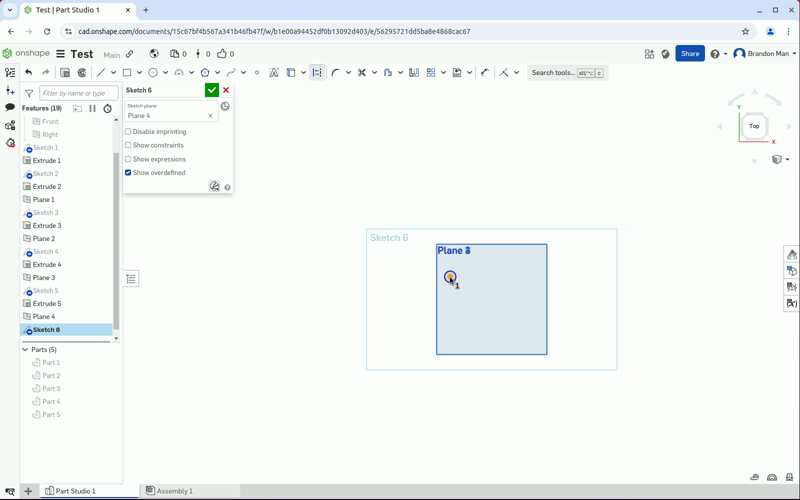
scroll(-6)
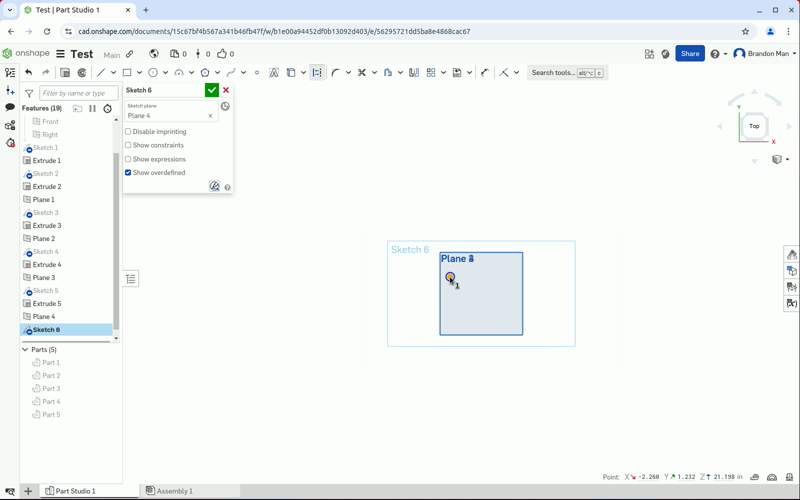
scroll(-6)
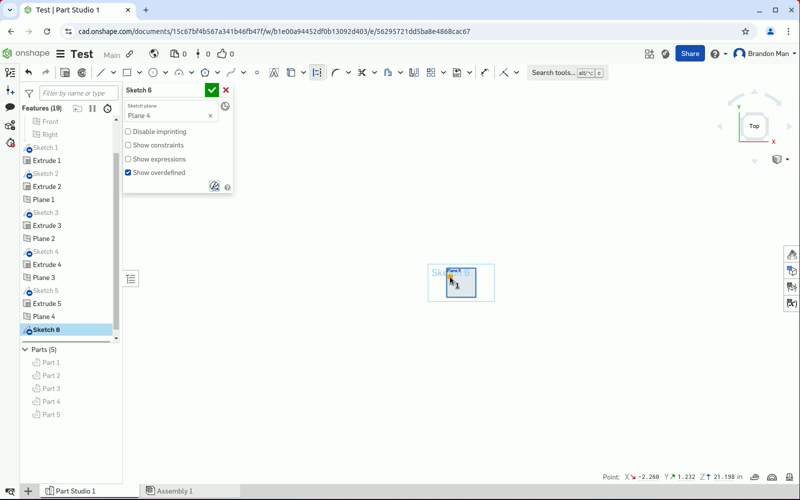
mouse_move(73, 352)
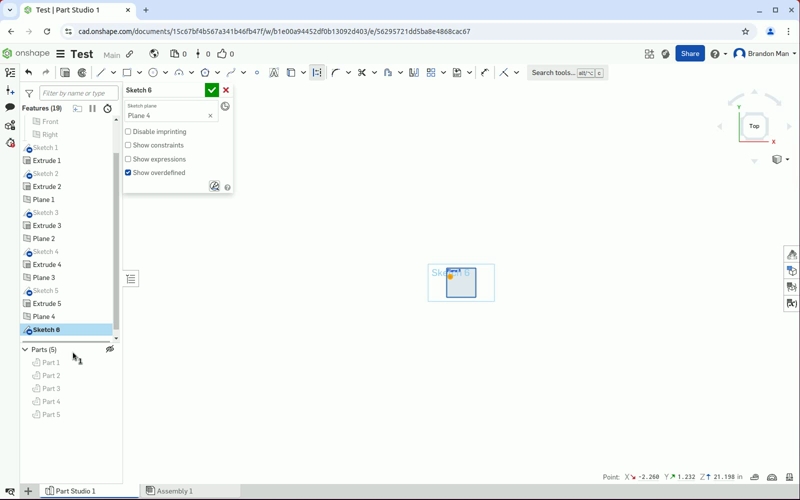
key(shift+y)
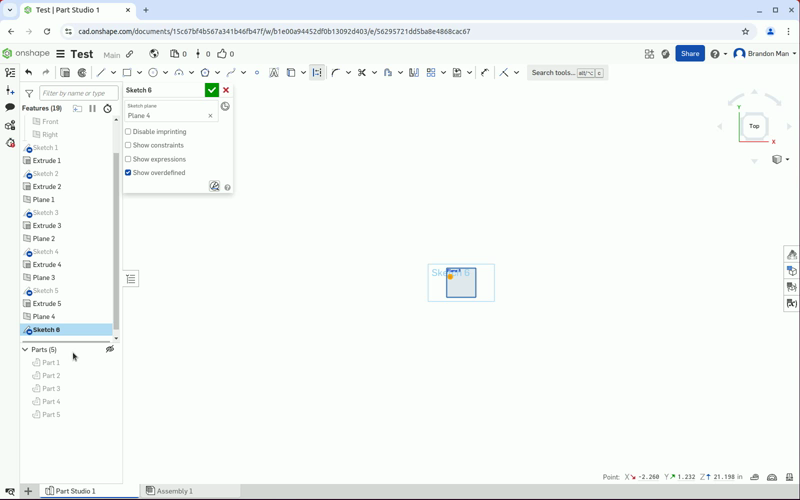
key(shift+e)
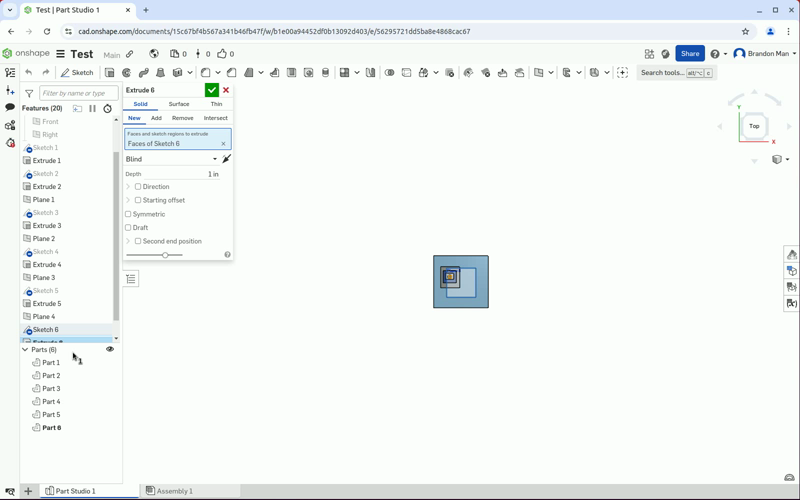
mouse_move(143, 106)
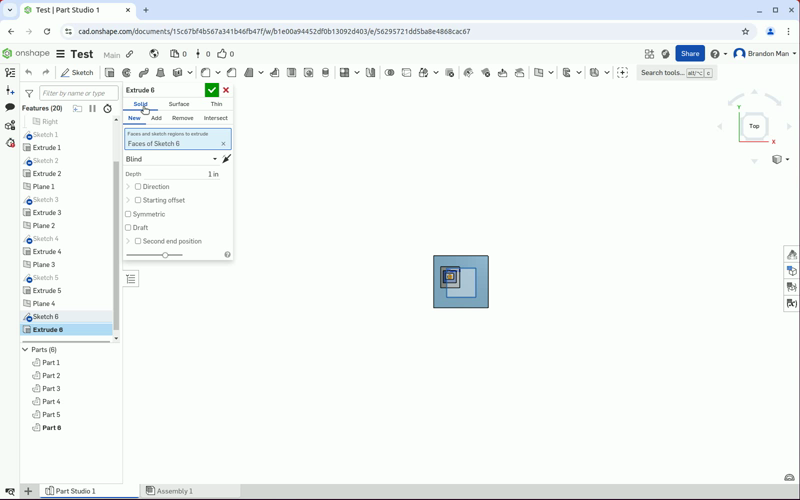
click(143, 106)
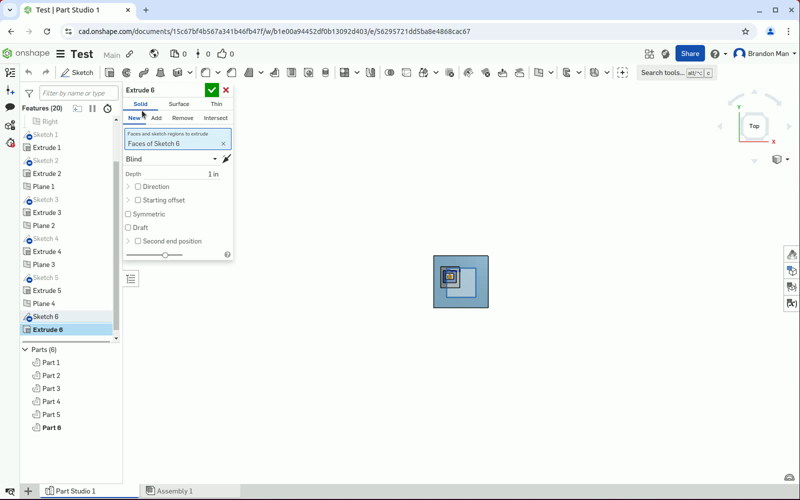
mouse_move(137, 120)
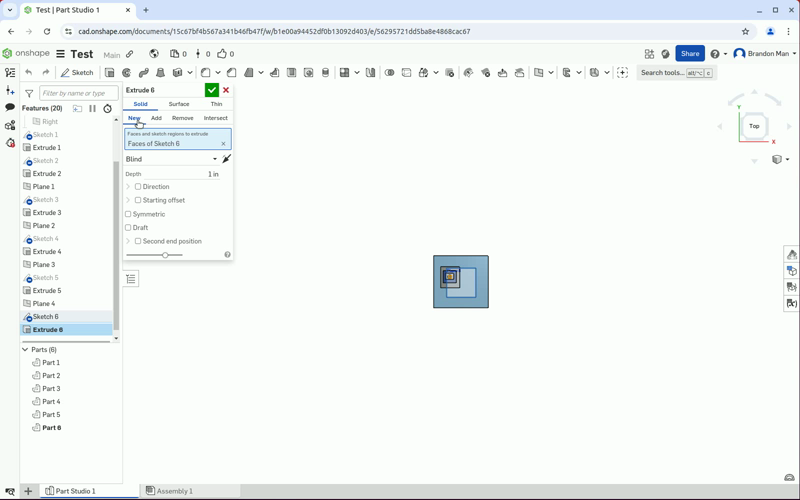
click(137, 120)
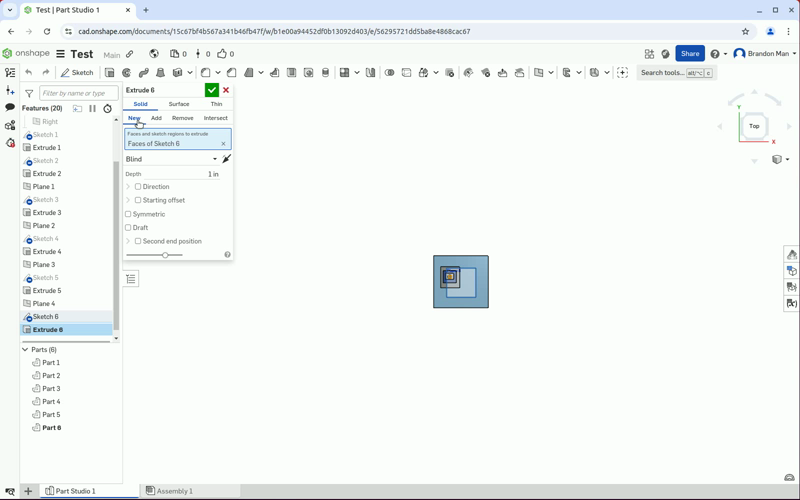
key(tab, 4)
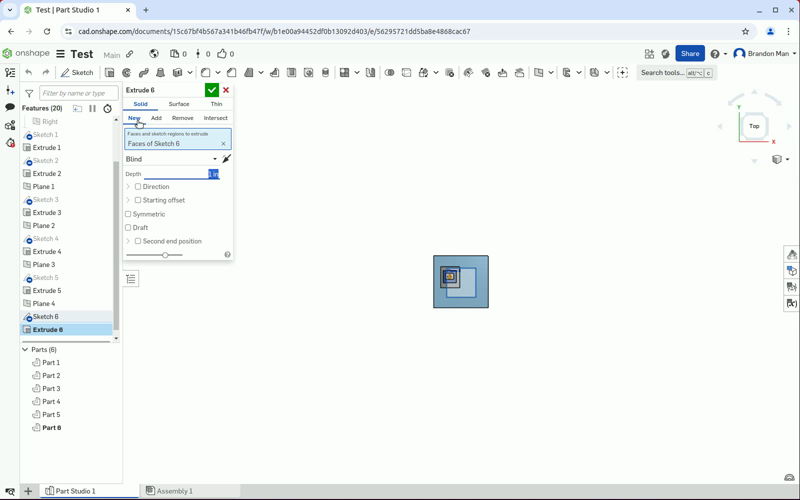
text(1.926)
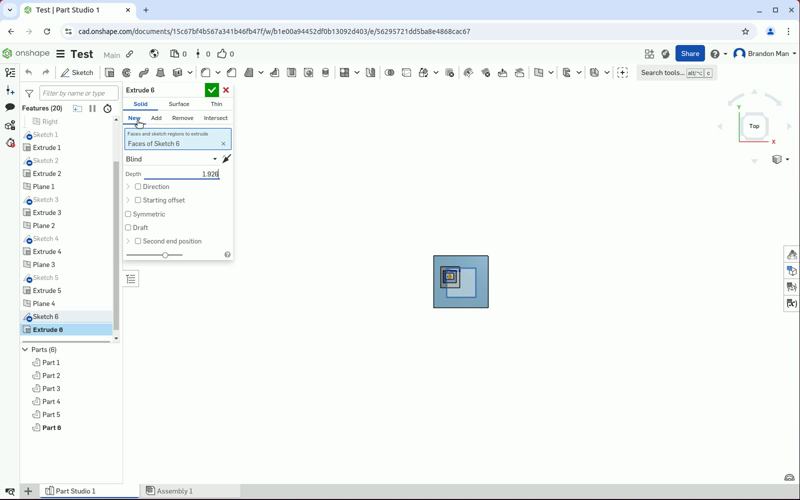
key(enter)
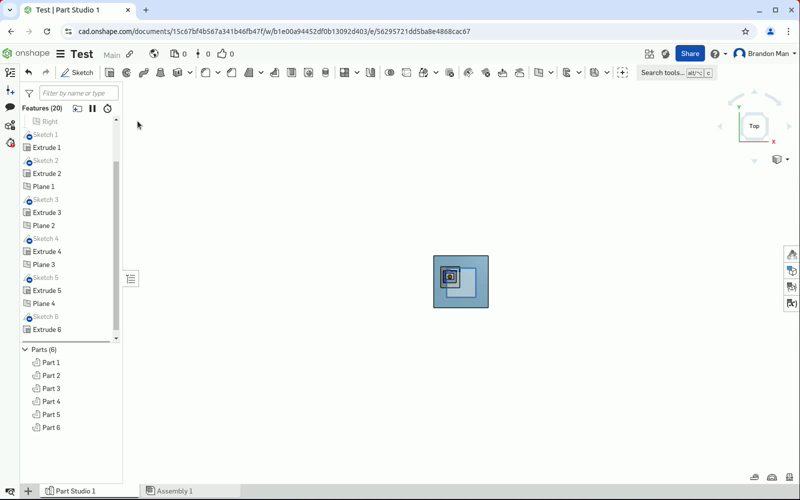
key(shift+h)
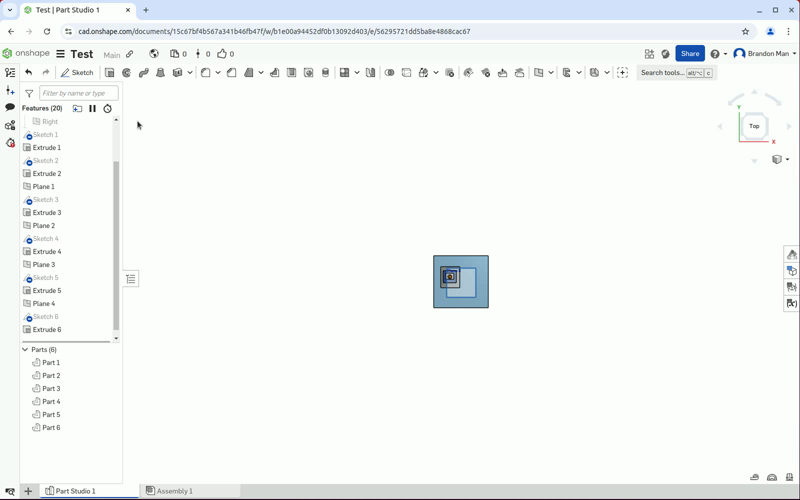
key(shift+h)
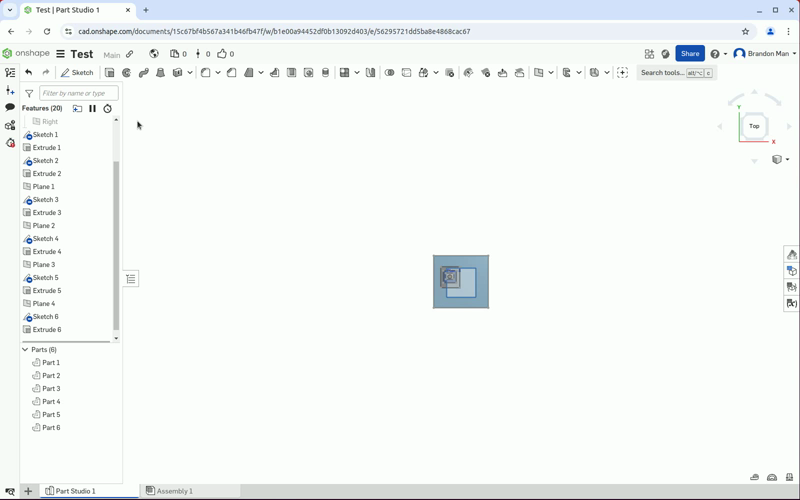
key(shift+7)
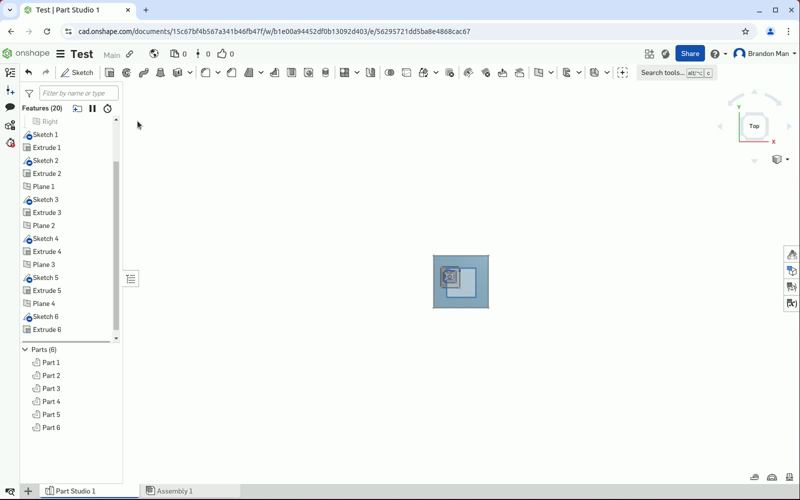
key(up, 3)
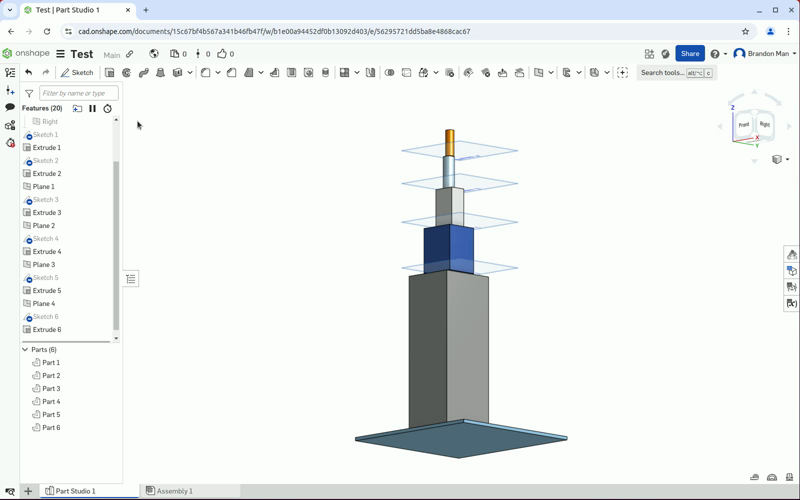
key(left, 3)
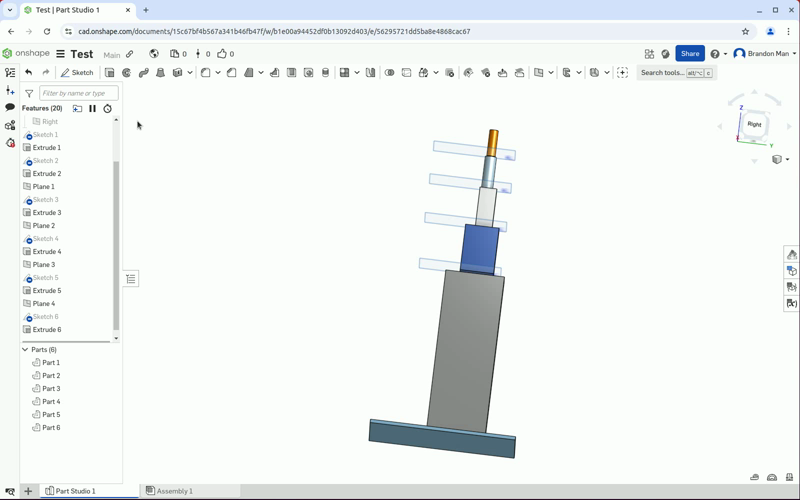
key(right, 3)
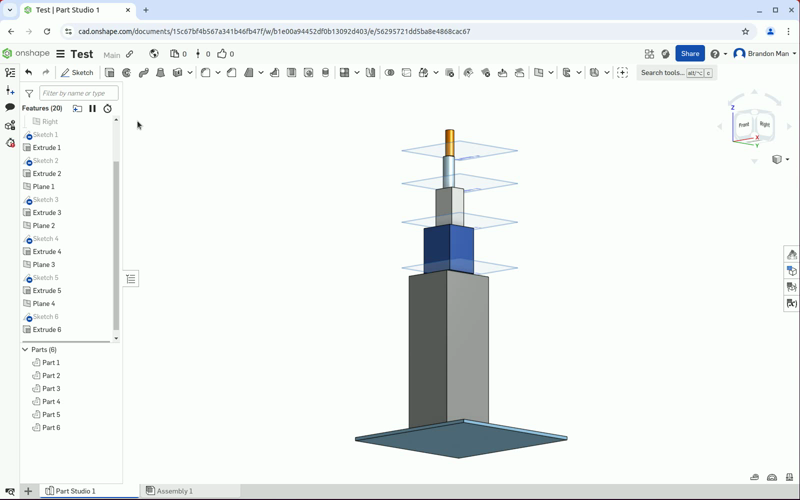
key(down, 3)
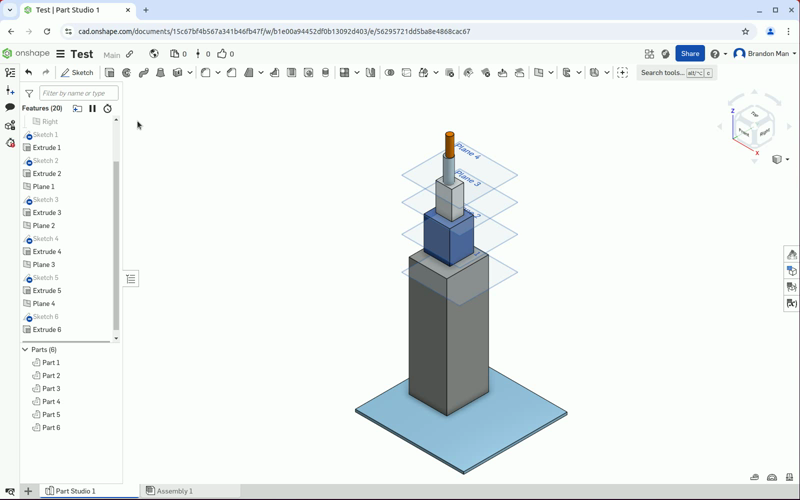
mouse_move(69, 137)
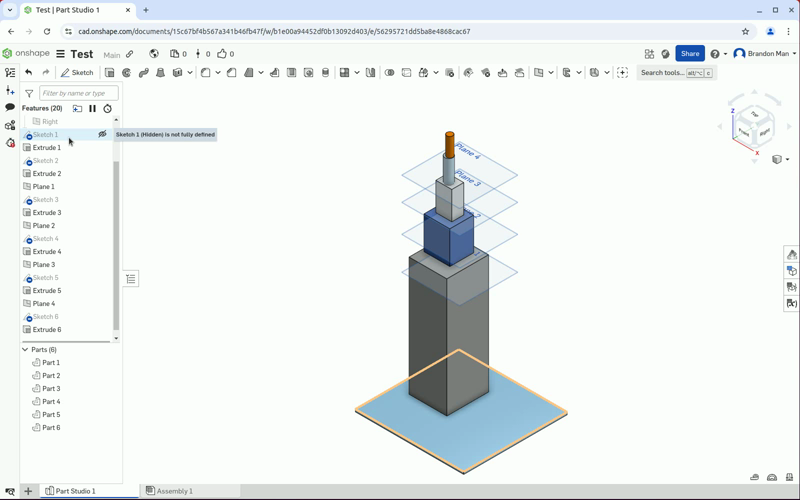
click(69, 137)